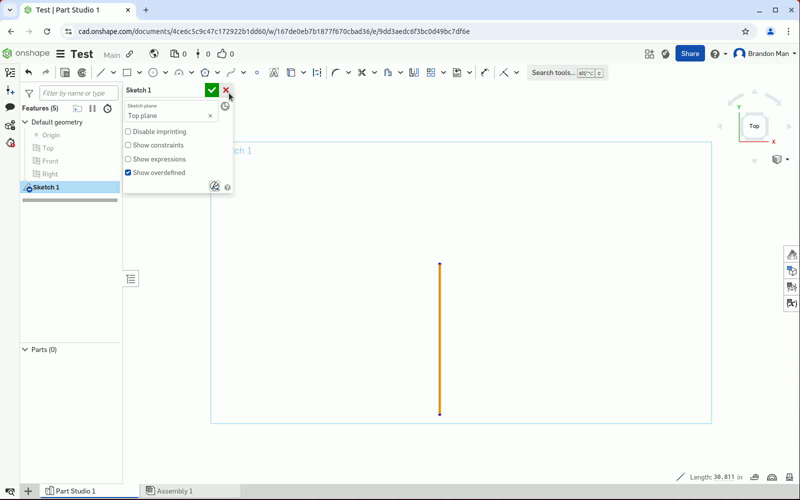
key(shift+h)
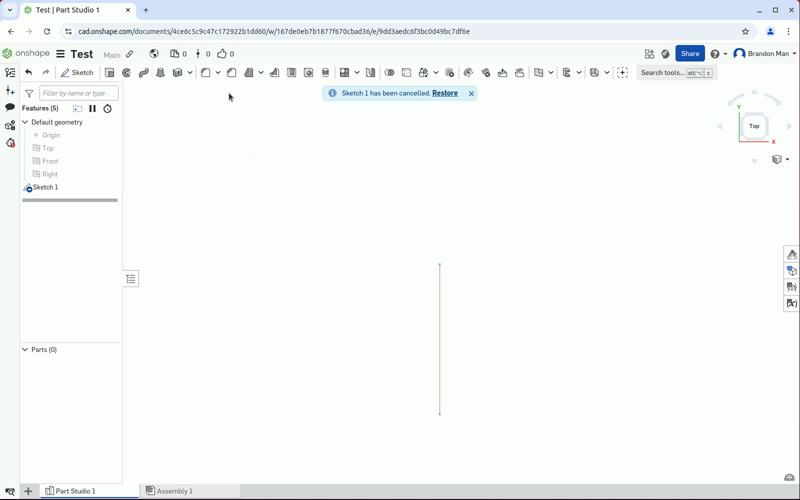
key(shift+s)
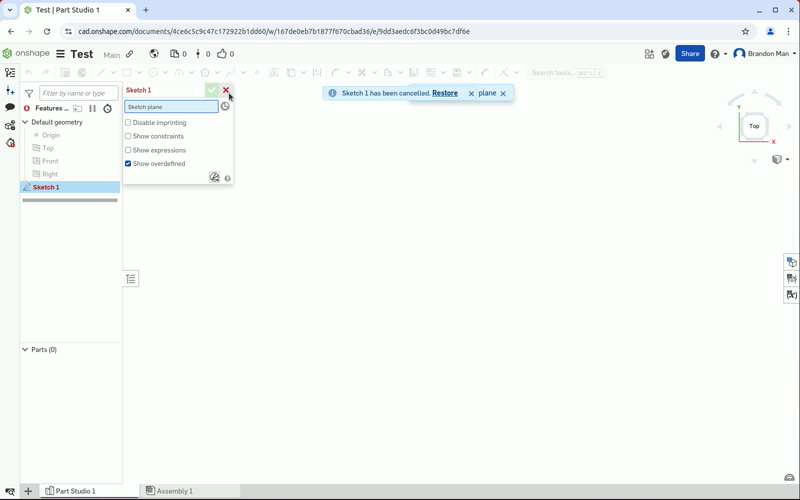
mouse_move(73, 150)
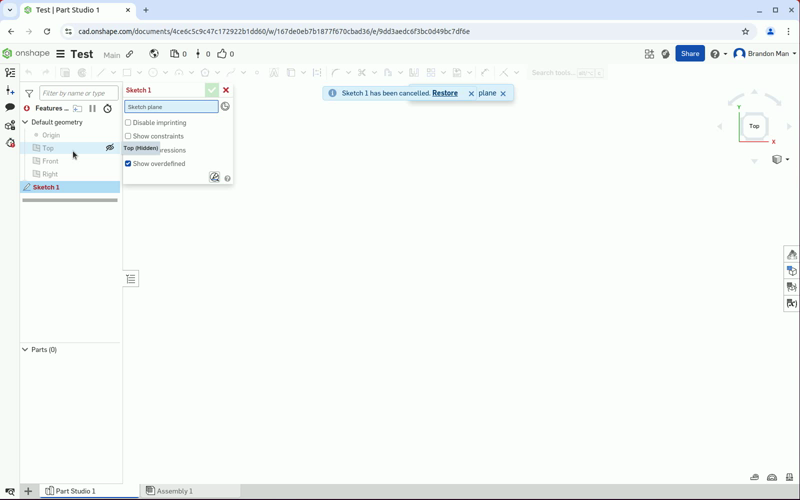
click(73, 150)
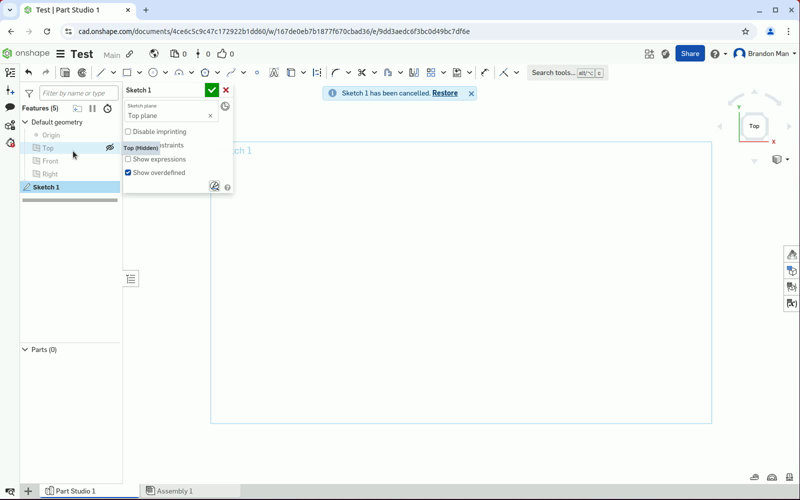
mouse_move(73, 352)
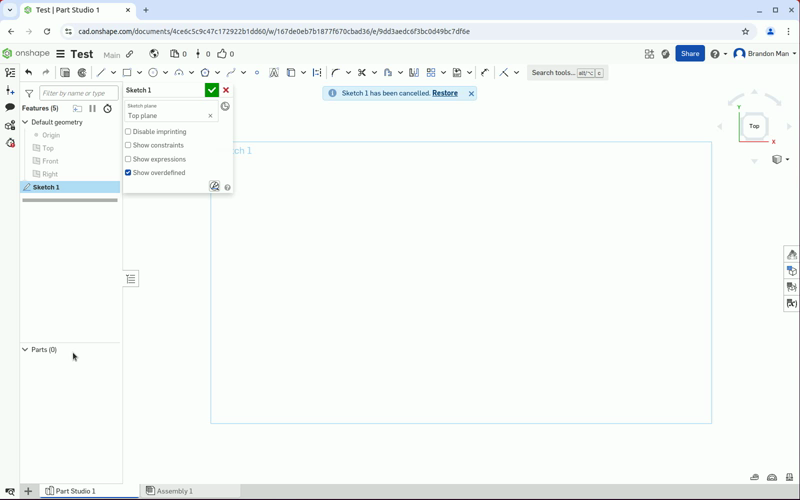
key(y)
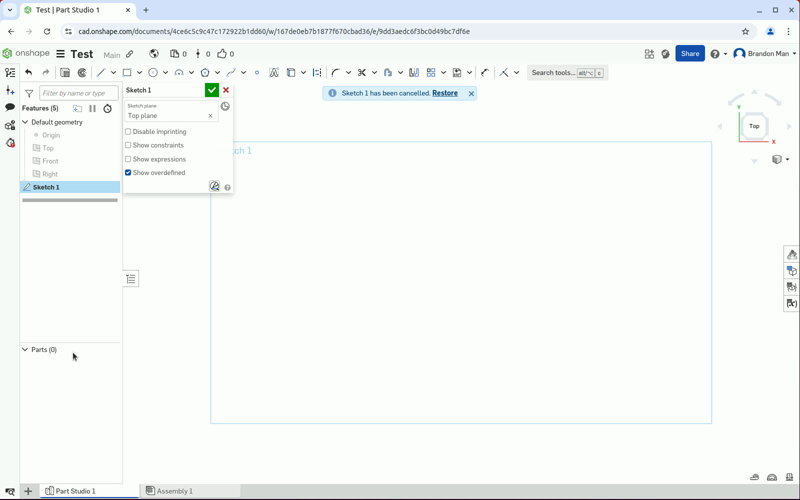
key(l)
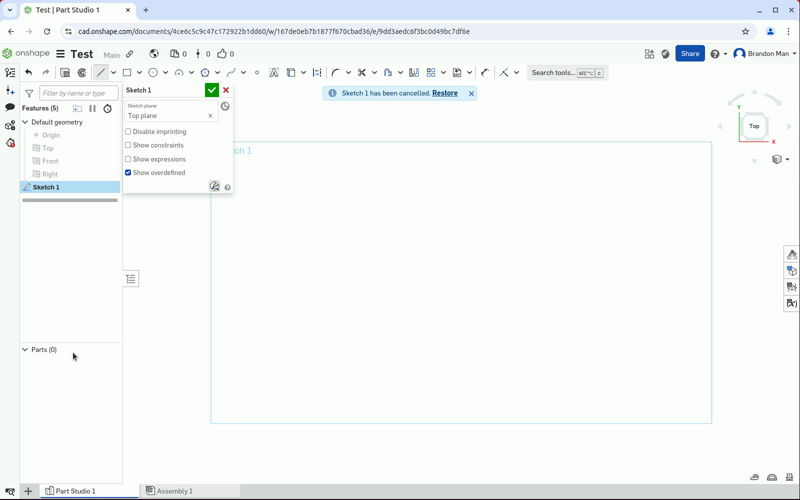
key_down(shift)
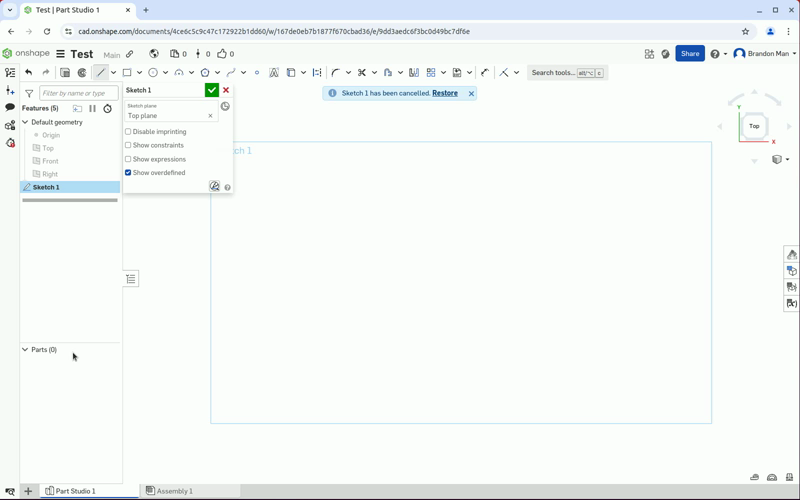
mouse_move(348, 355)
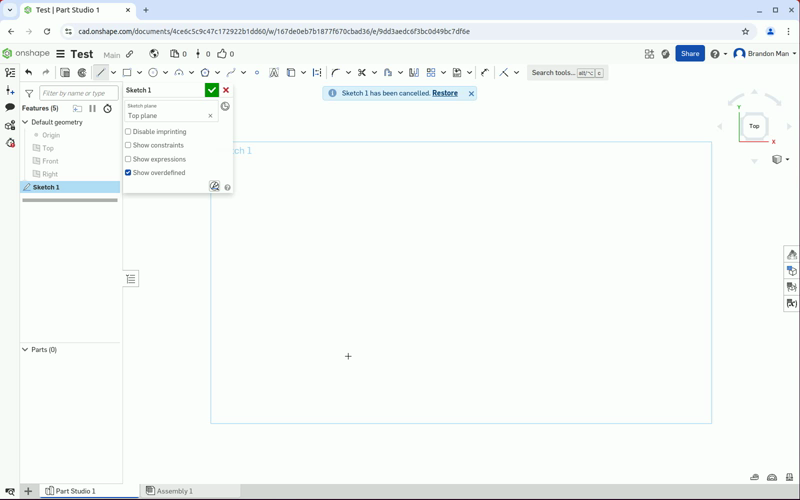
click(348, 355)
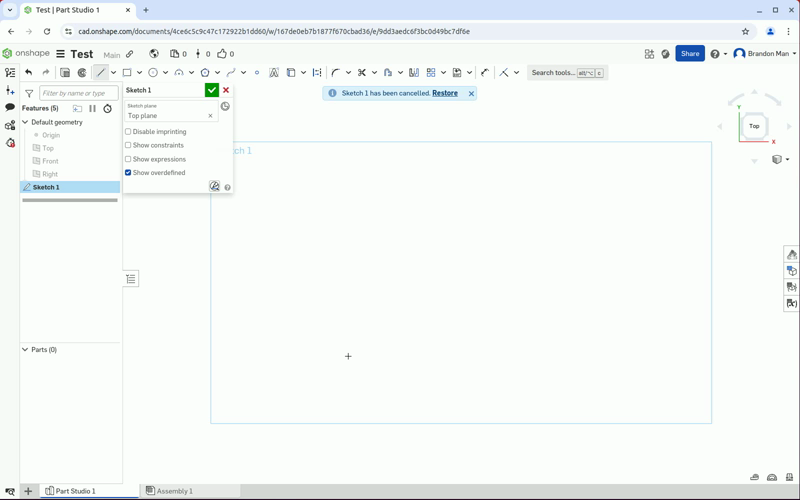
key_up(shift)
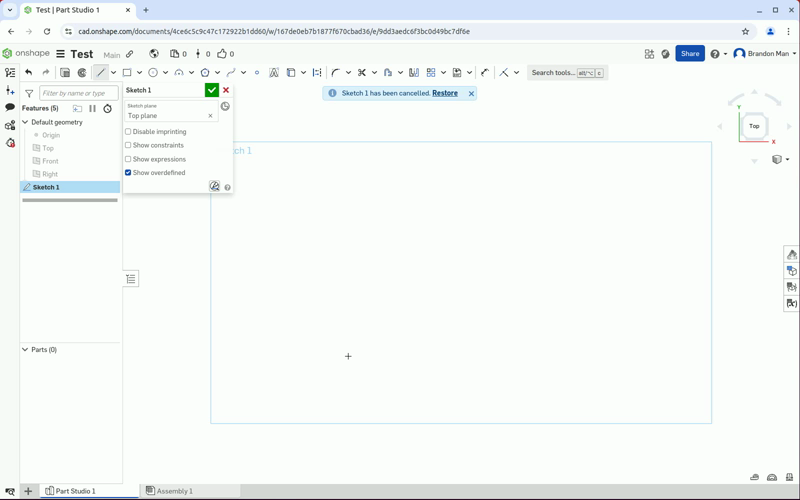
key_down(shift)
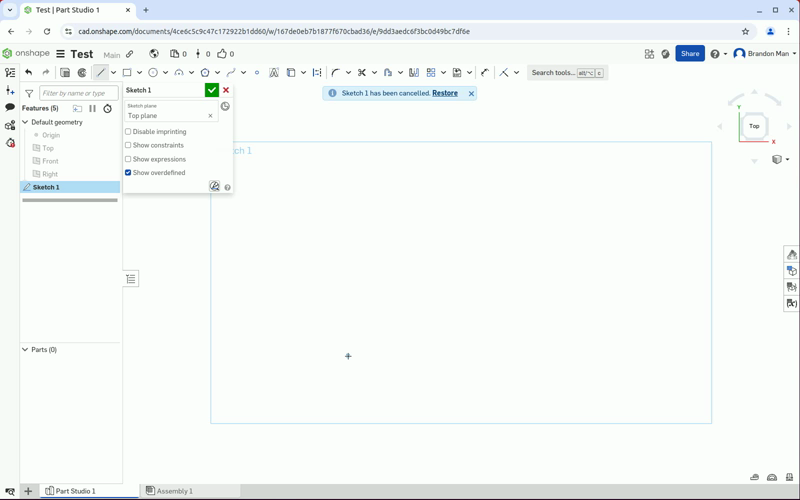
mouse_move(572, 355)
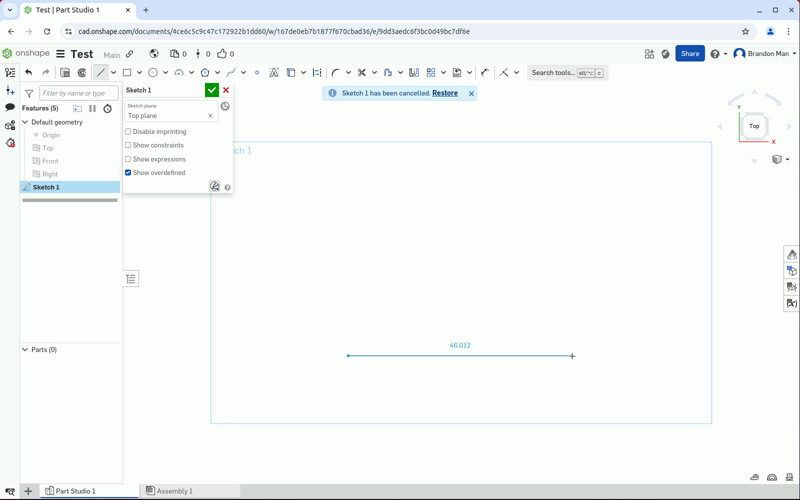
click(572, 355)
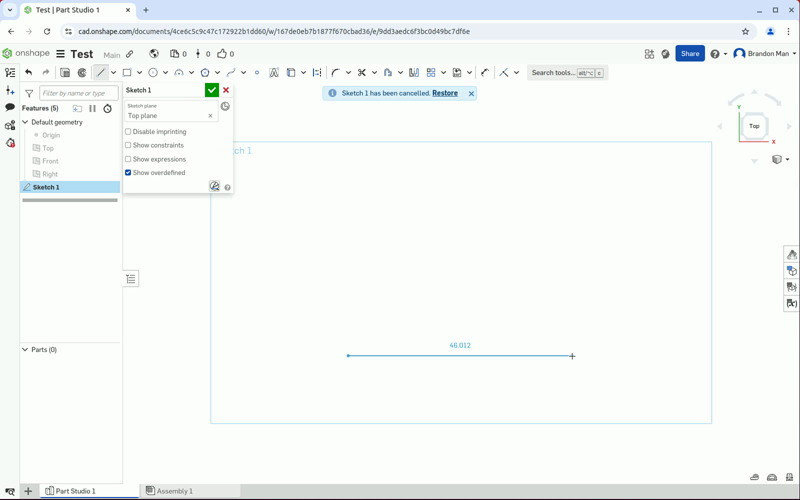
key_up(shift)
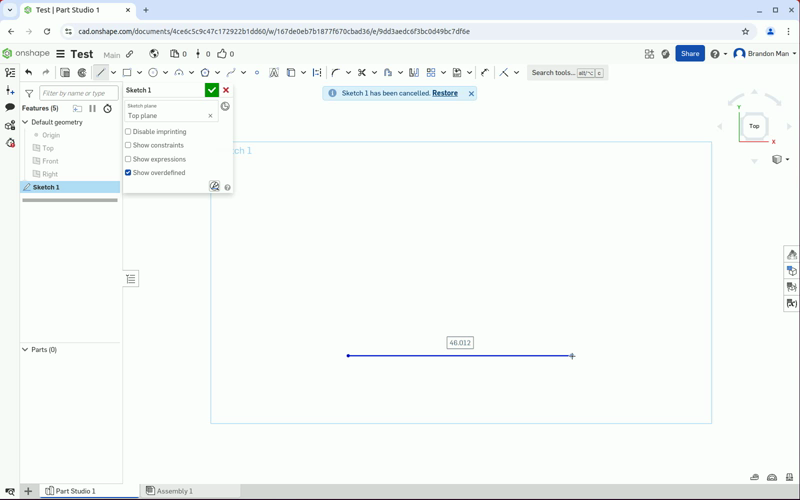
key_down(shift)
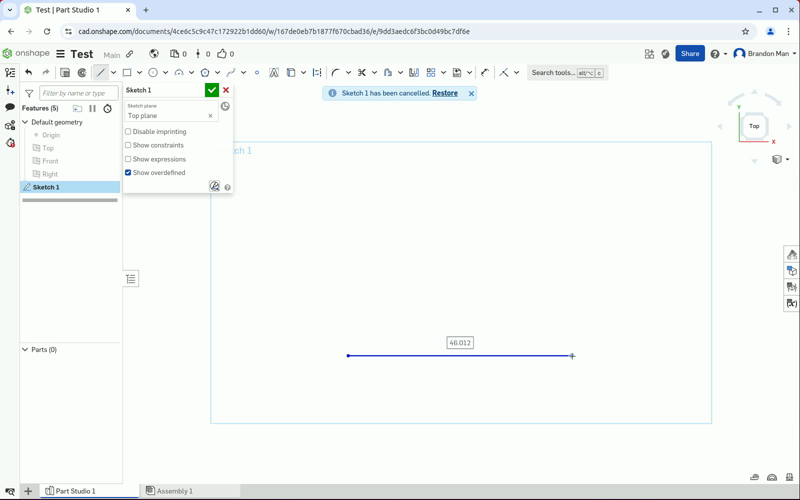
mouse_move(572, 209)
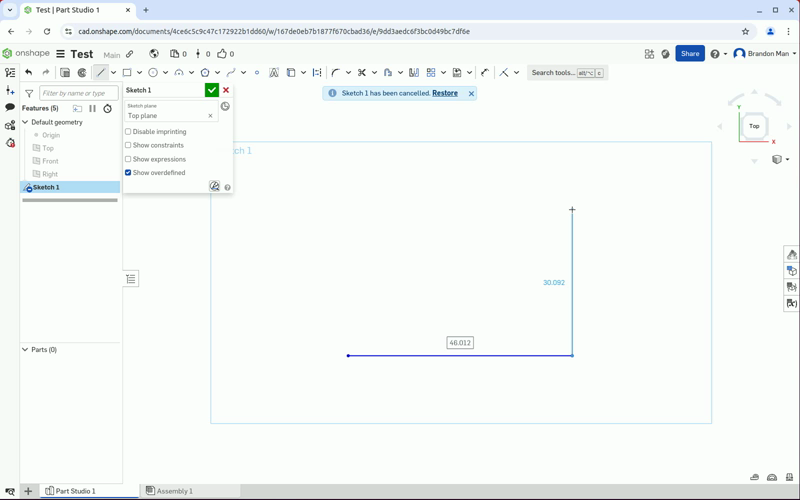
click(572, 209)
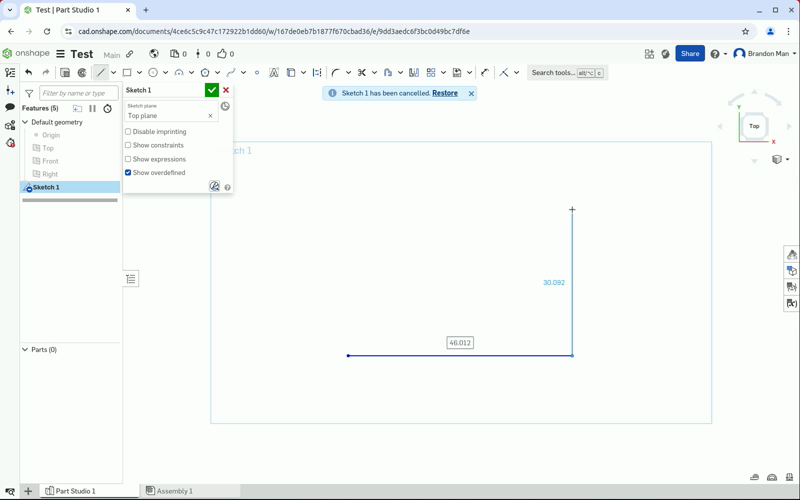
key_up(shift)
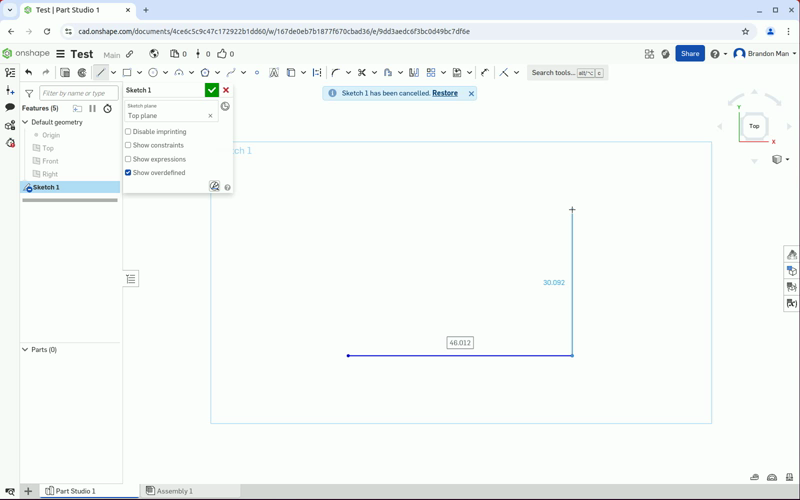
key_down(shift)
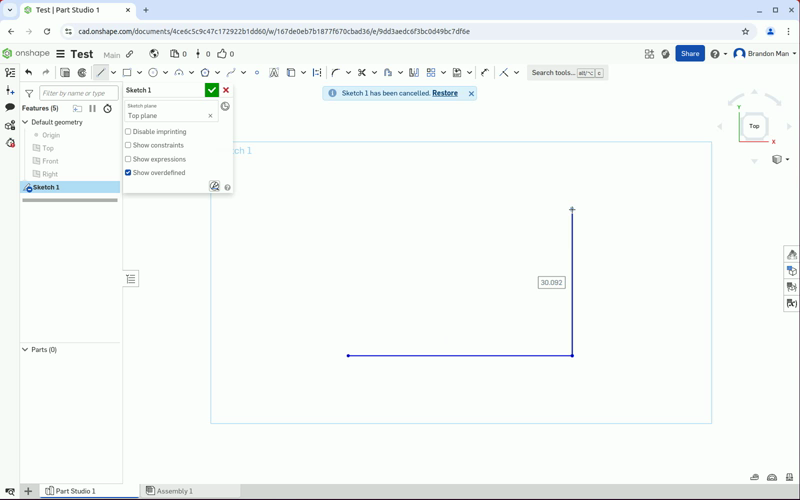
mouse_move(348, 209)
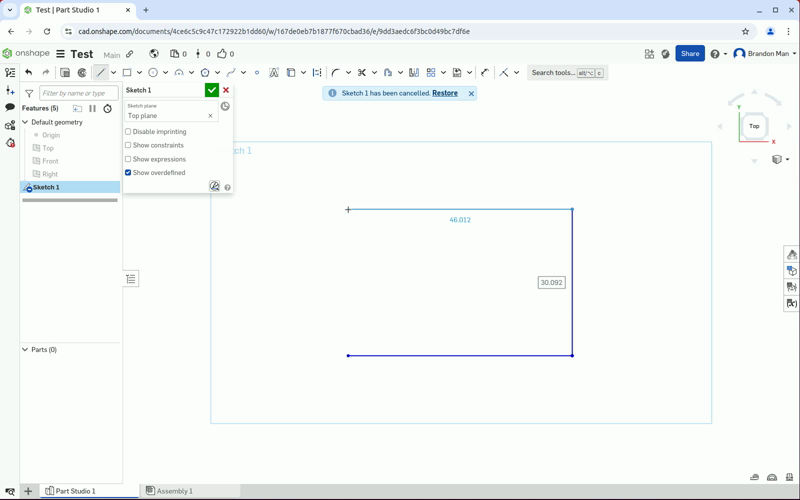
click(348, 209)
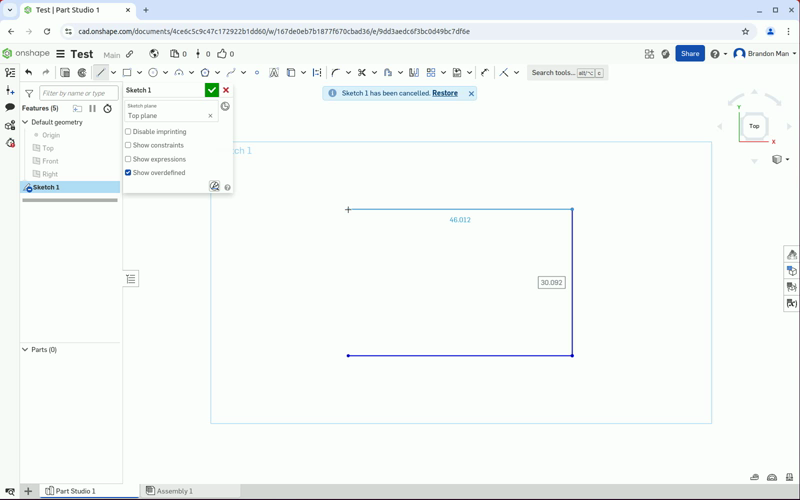
key_up(shift)
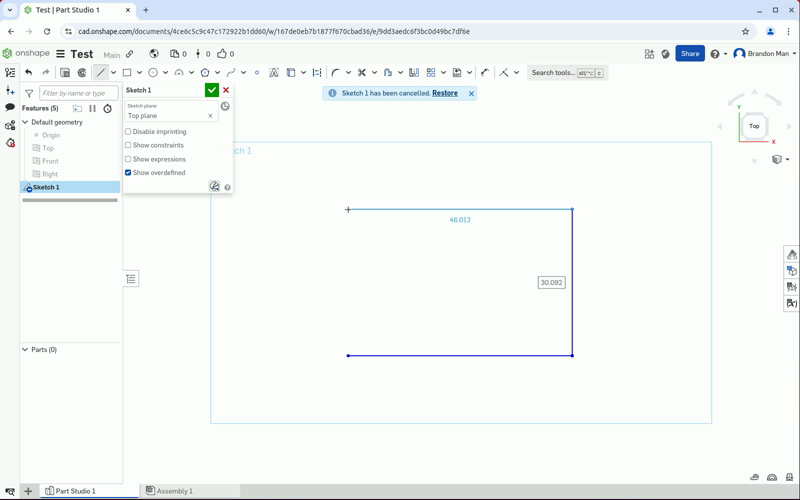
key_down(shift)
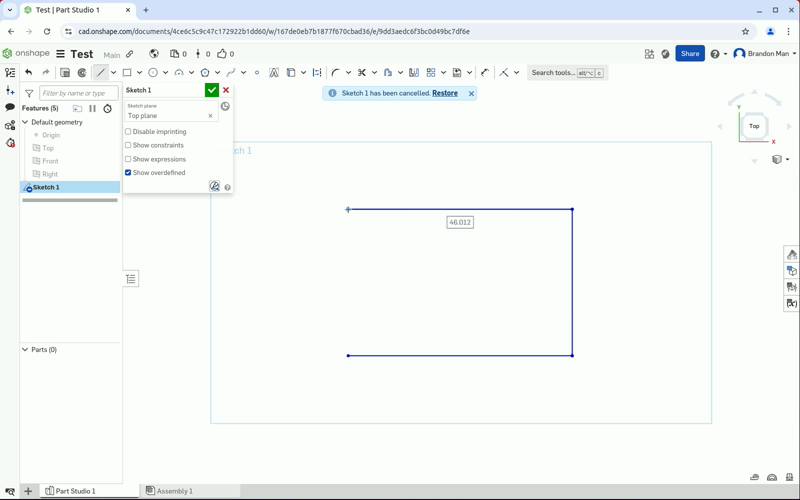
mouse_move(348, 355)
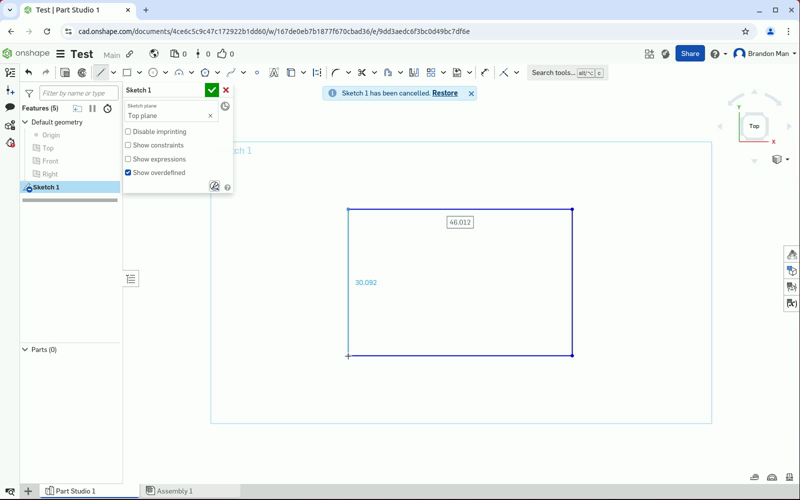
key_up(shift)
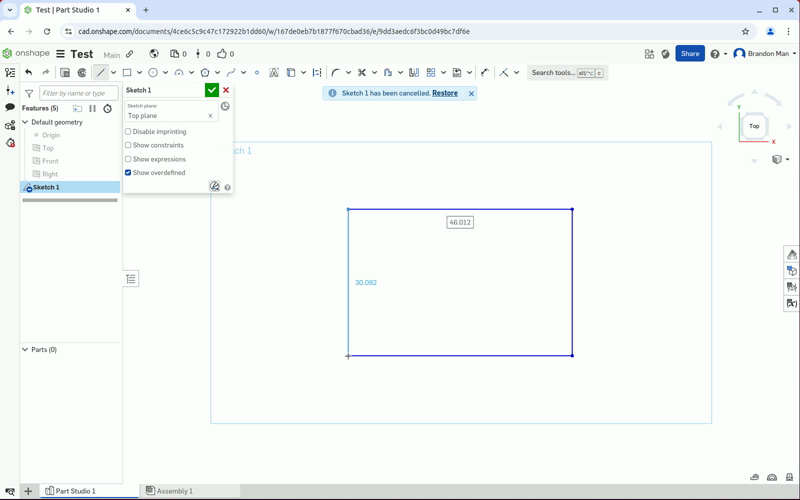
click(348, 355)
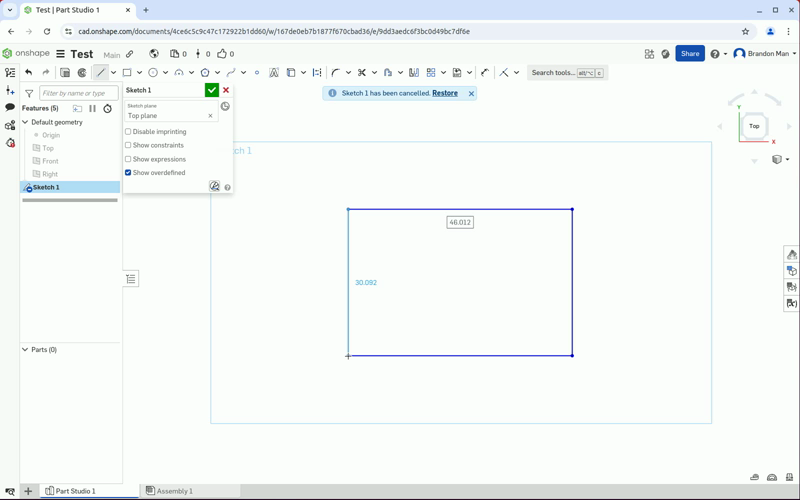
key(esc)
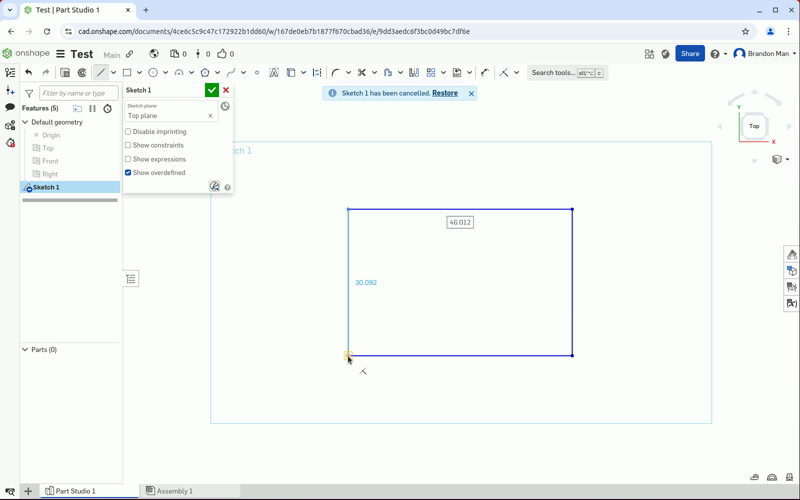
mouse_move(436, 305)
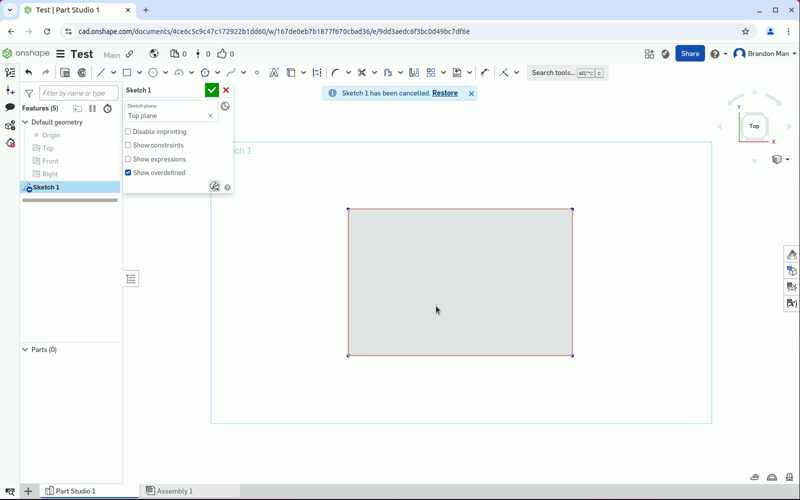
click(436, 305)
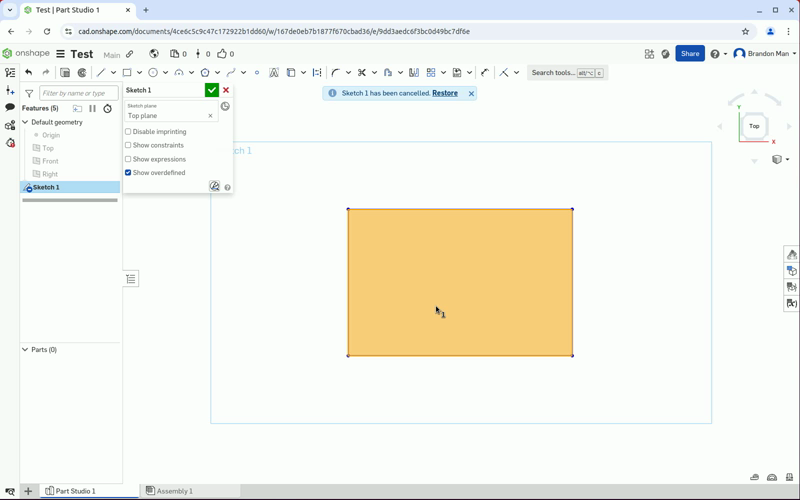
mouse_move(73, 352)
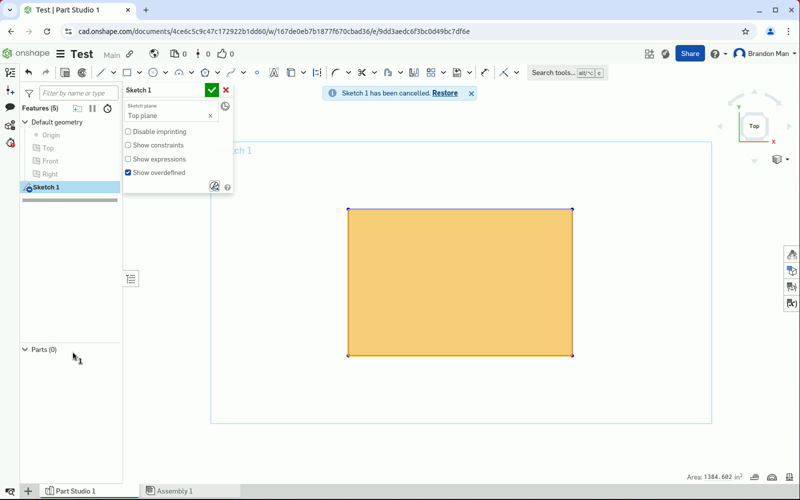
key(shift+y)
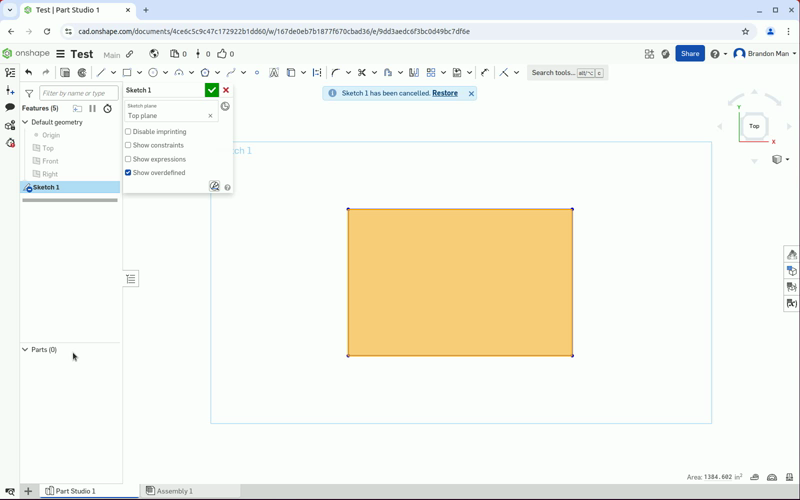
key(shift+e)
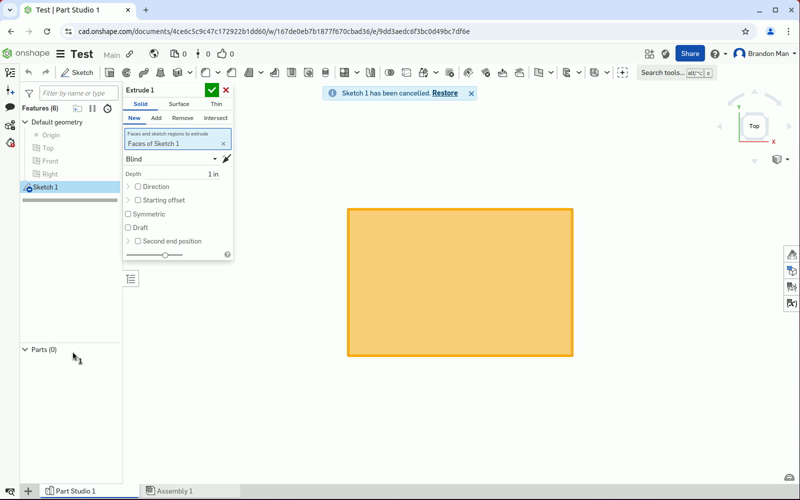
mouse_move(143, 106)
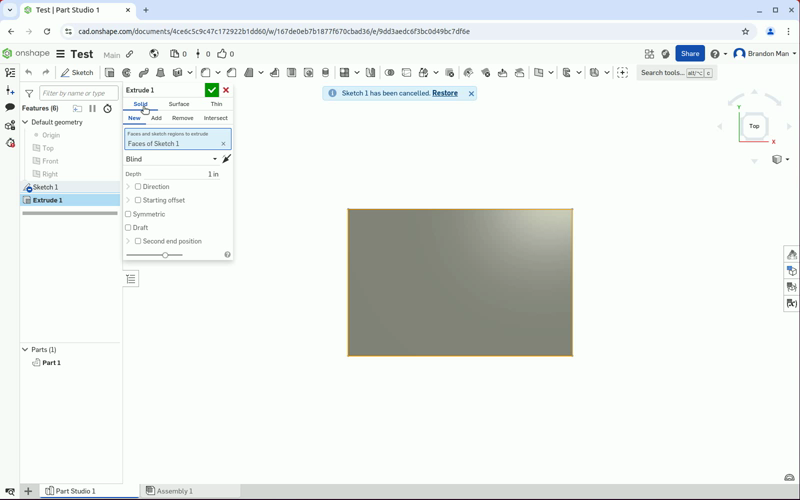
click(143, 106)
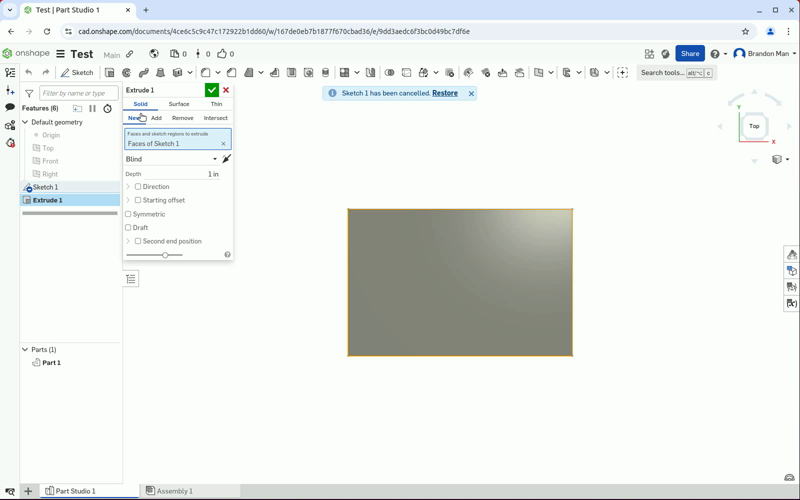
mouse_move(137, 120)
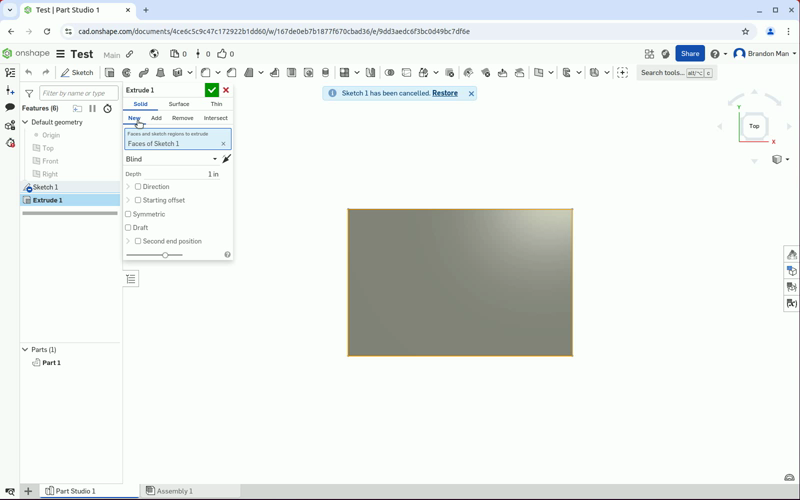
click(137, 120)
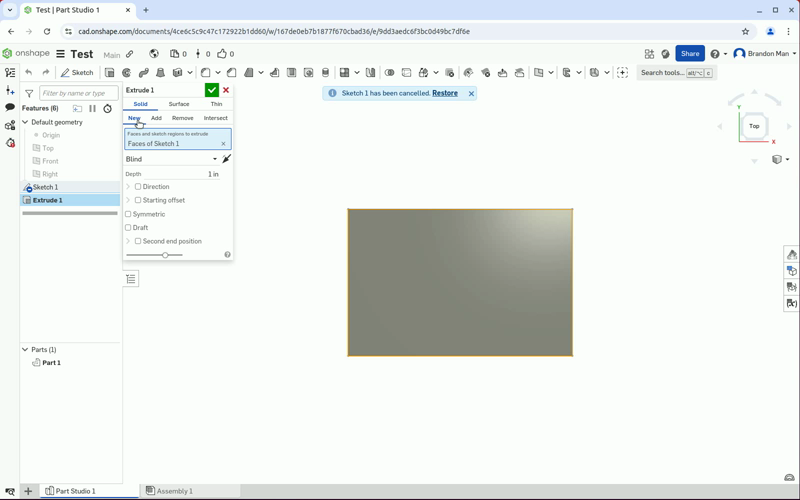
key(tab, 4)
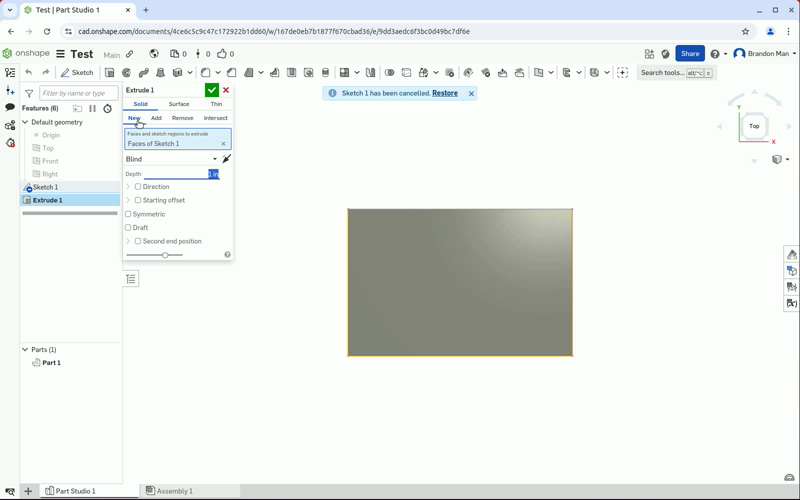
text(14.443)
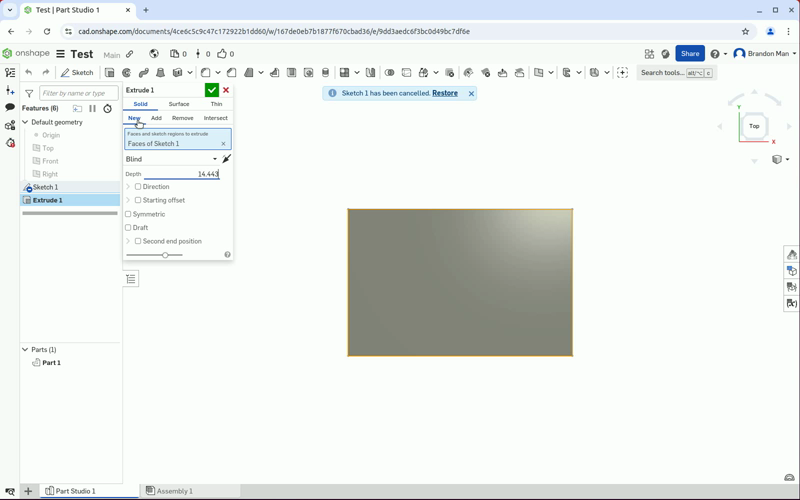
key(enter)
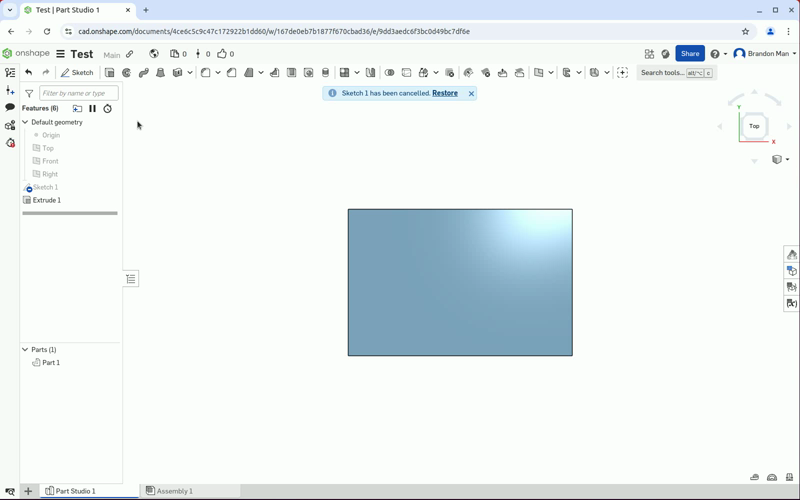
key(shift+h)
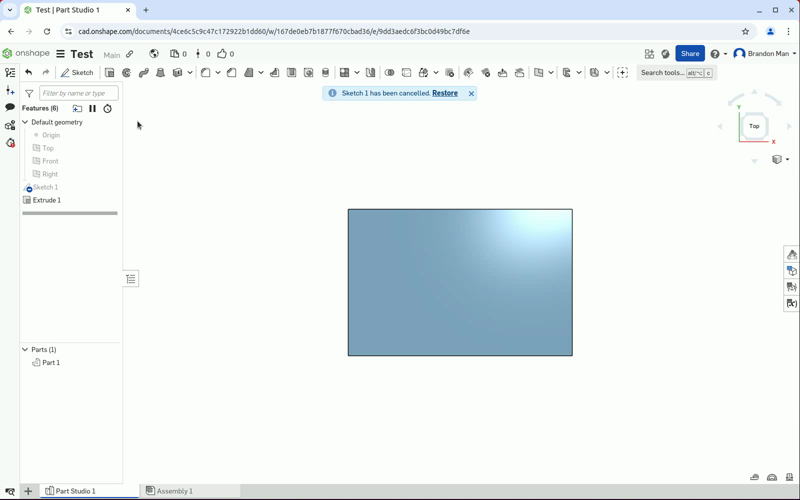
key(shift+h)
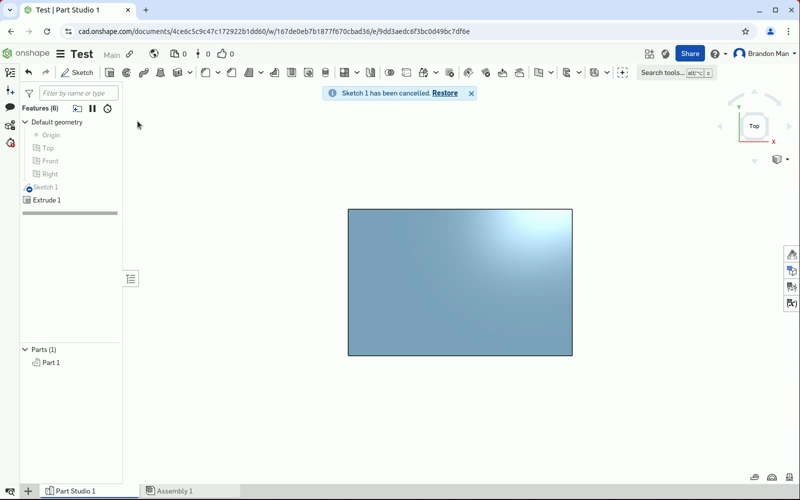
mouse_move(73, 189)
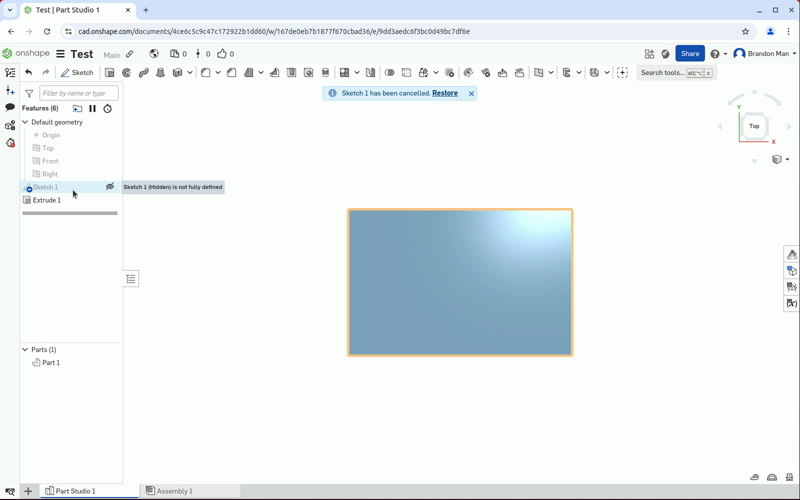
click(73, 189)
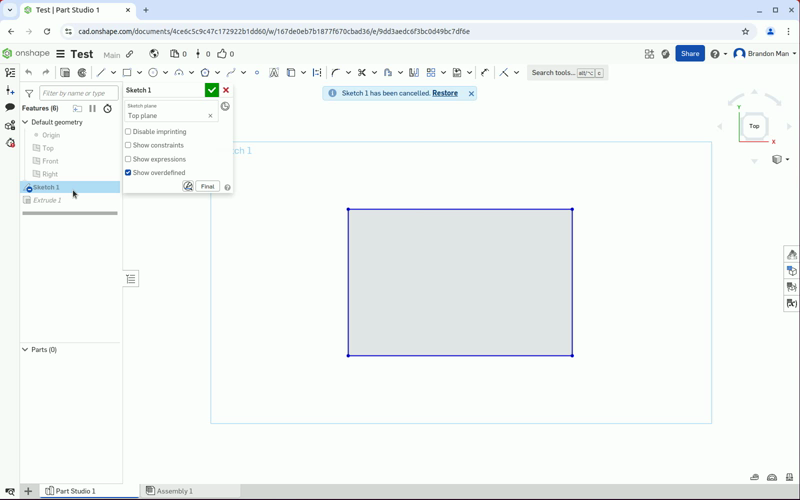
mouse_move(229, 92)
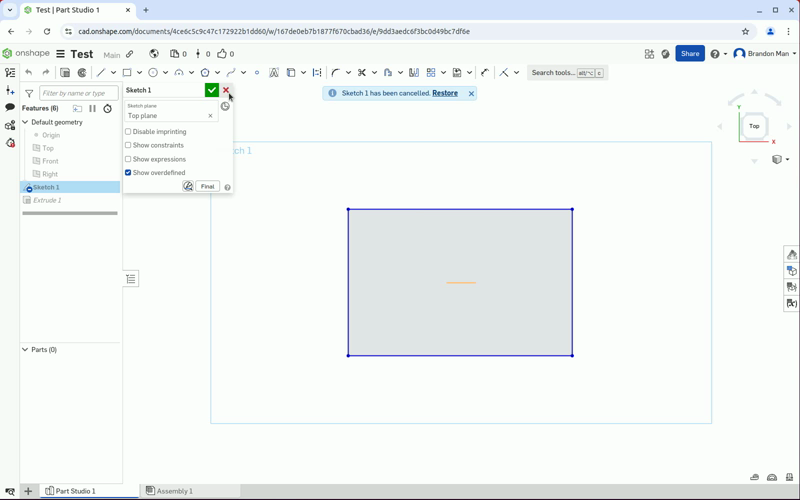
click(229, 92)
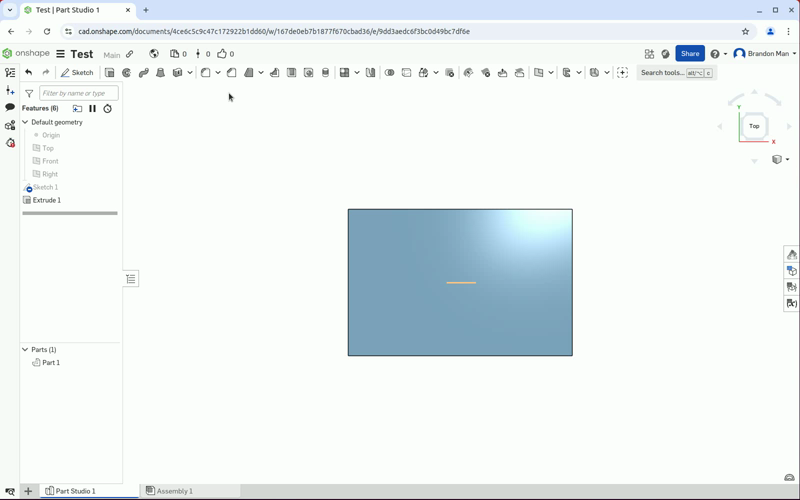
mouse_move(73, 352)
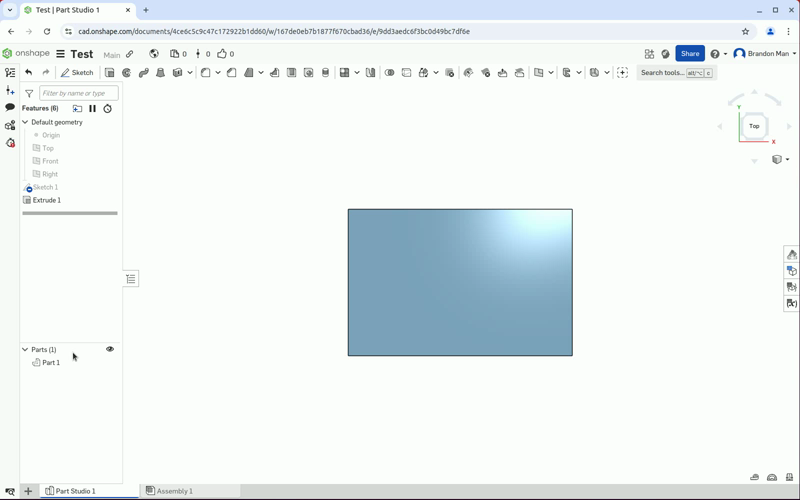
key(y)
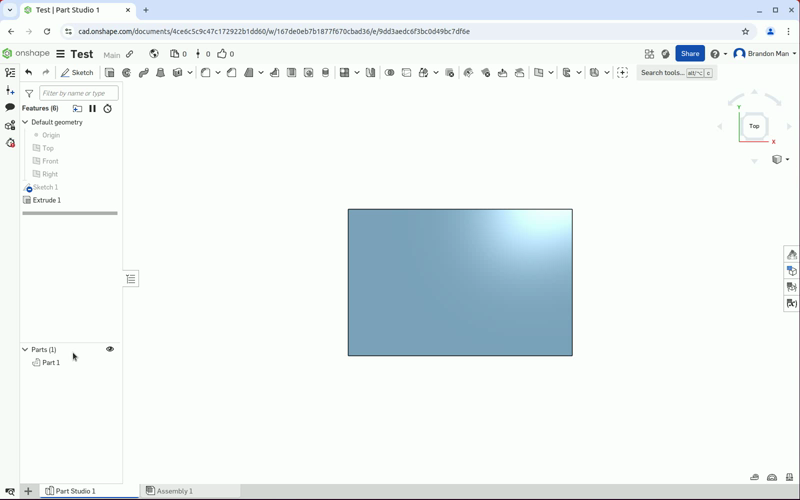
key(shift+p)
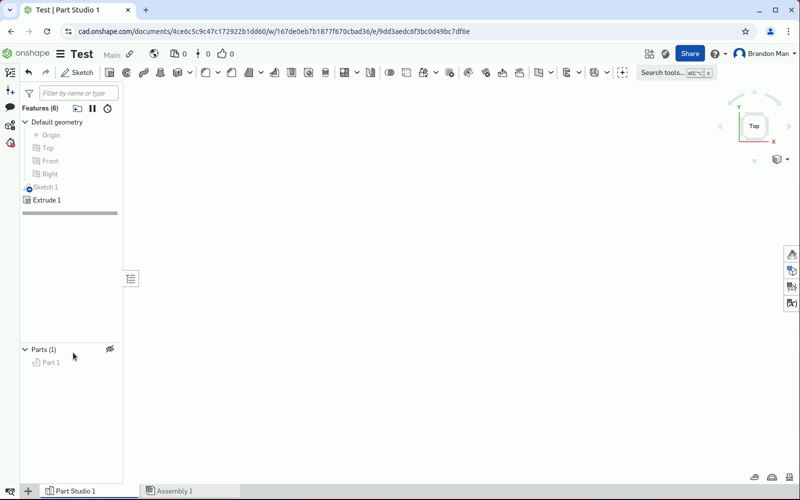
key(space)
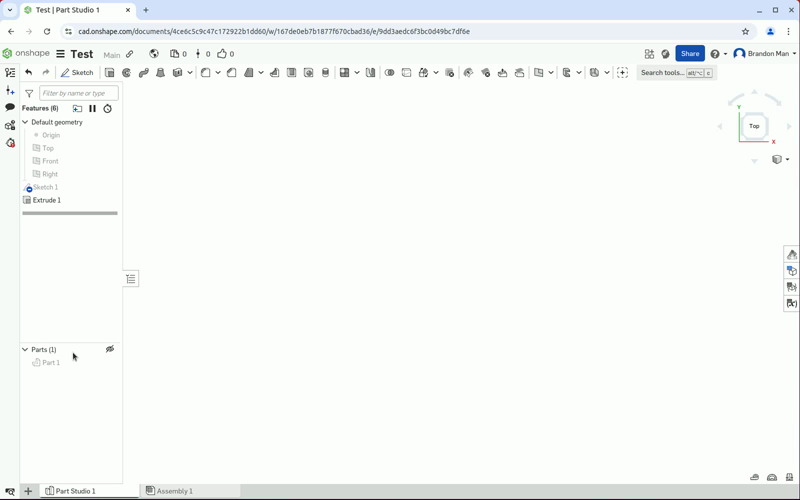
key_down(shift)
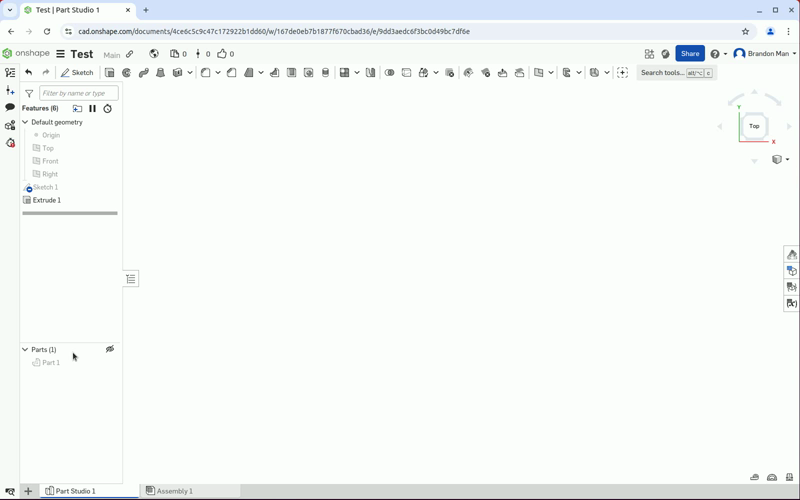
key(up)
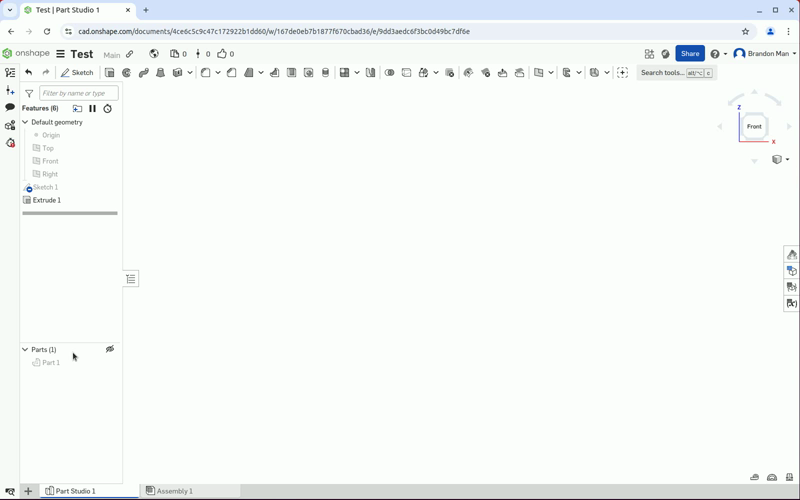
key_up(shift)
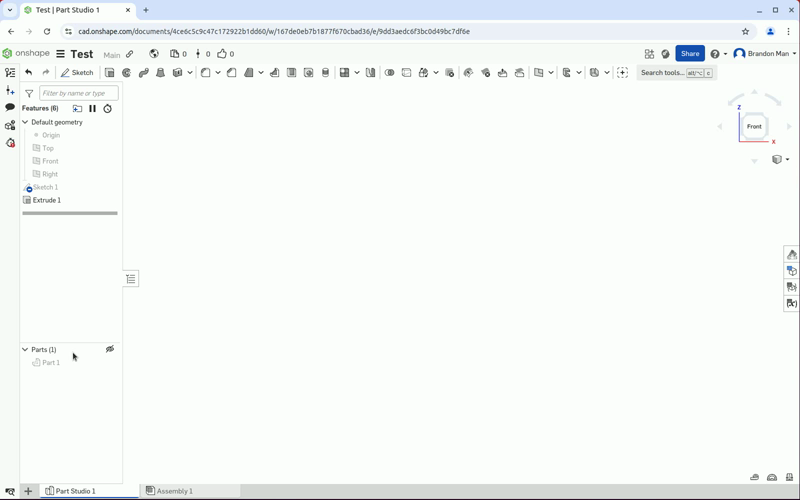
mouse_move(73, 352)
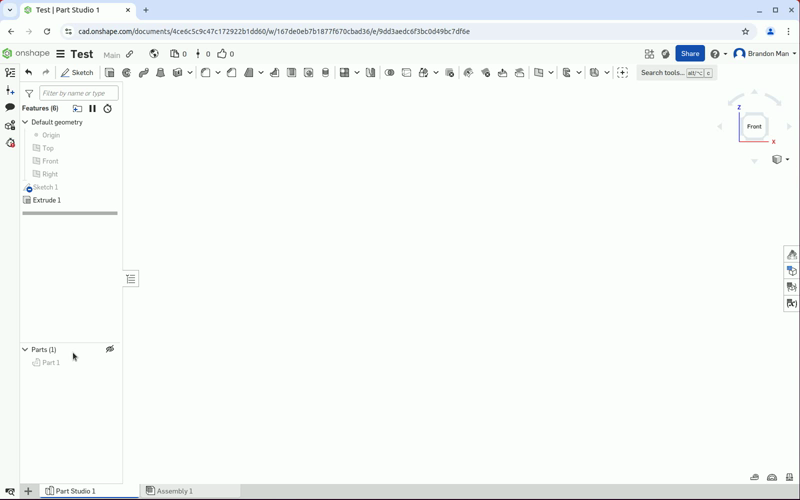
key(shift+y)
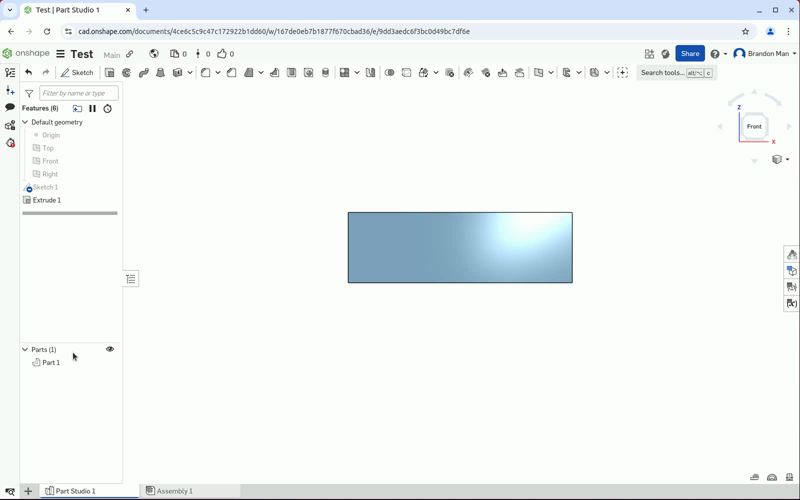
mouse_move(541, 75)
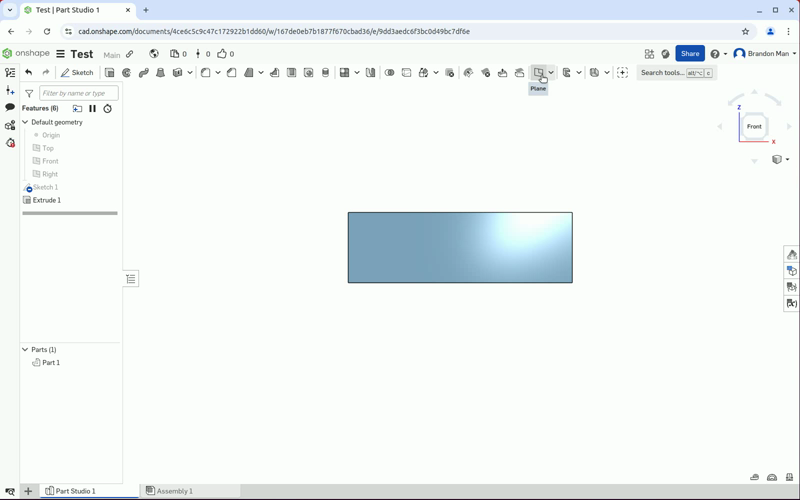
click(541, 75)
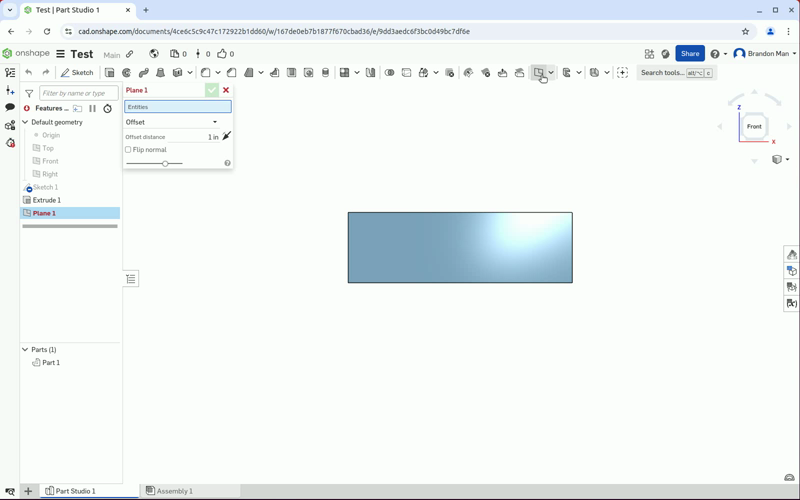
mouse_move(73, 163)
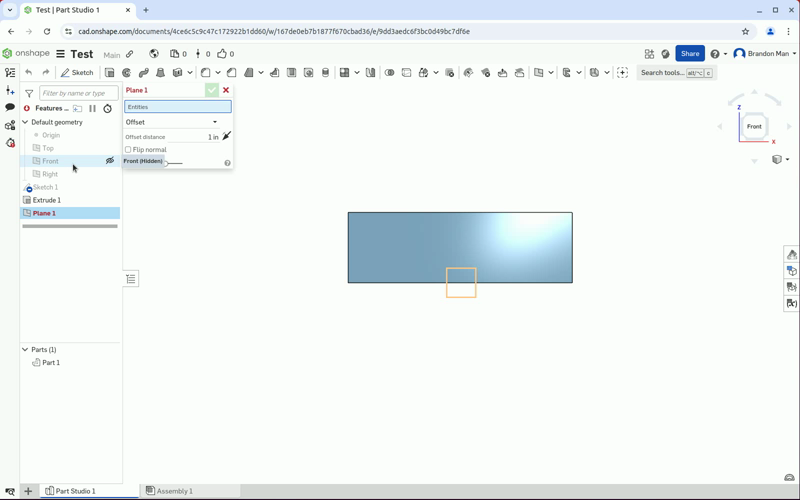
click(73, 163)
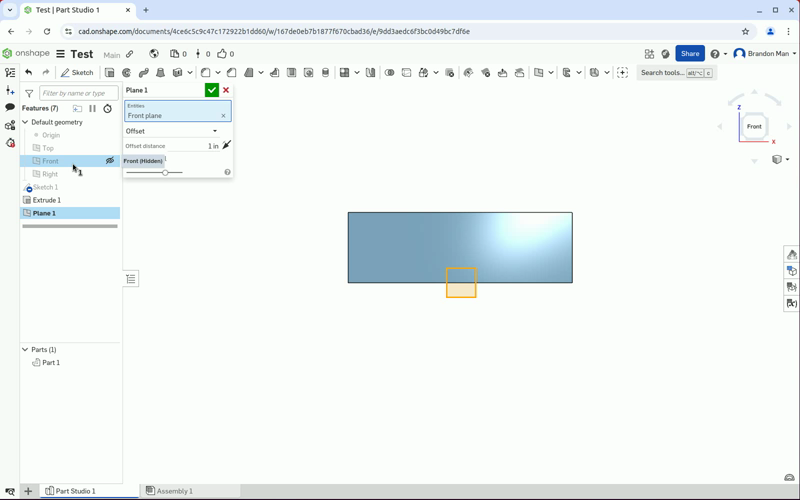
key(tab, 2)
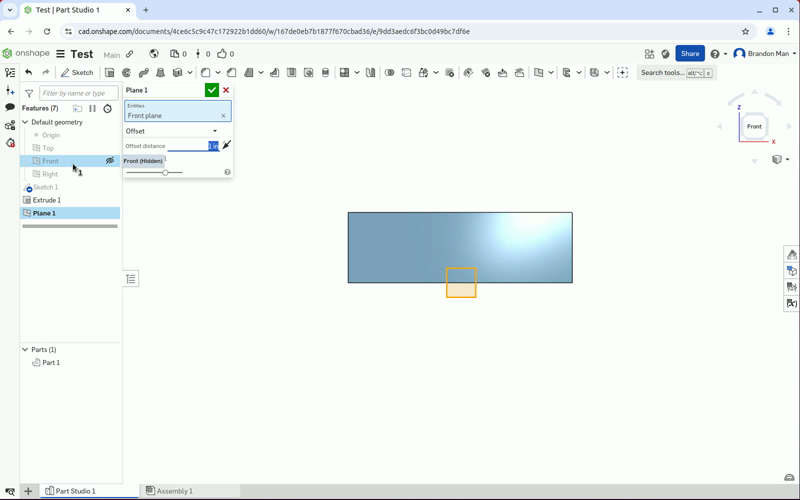
text(14.913)
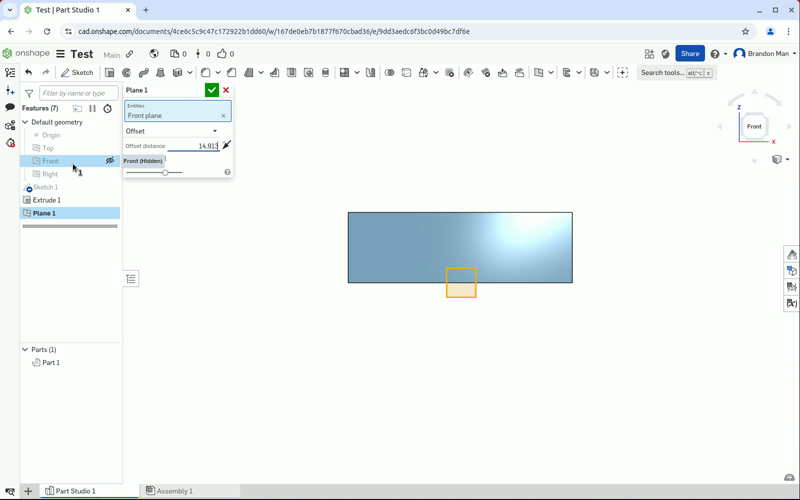
key(enter, 2)
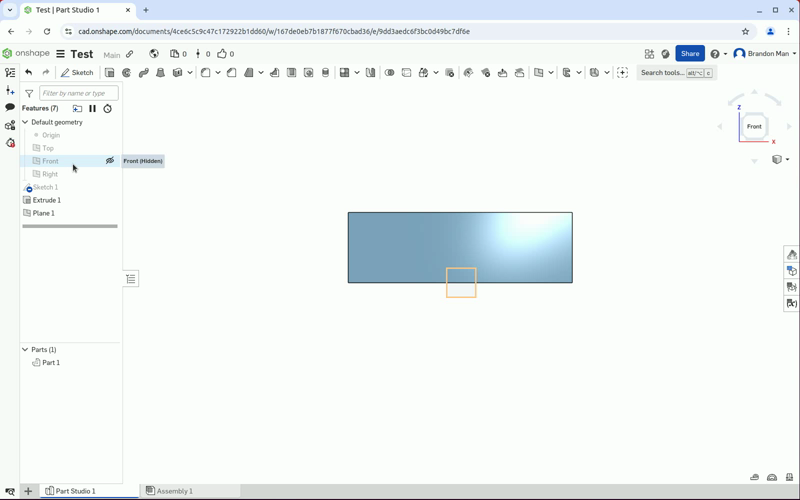
key(shift+s)
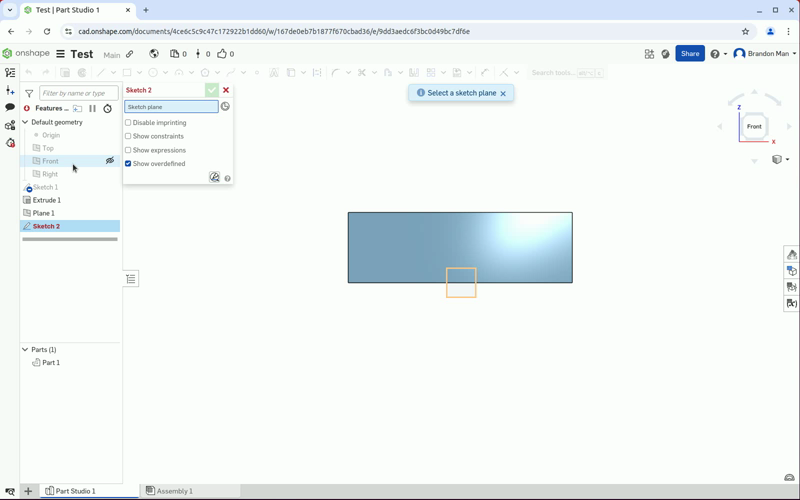
mouse_move(73, 215)
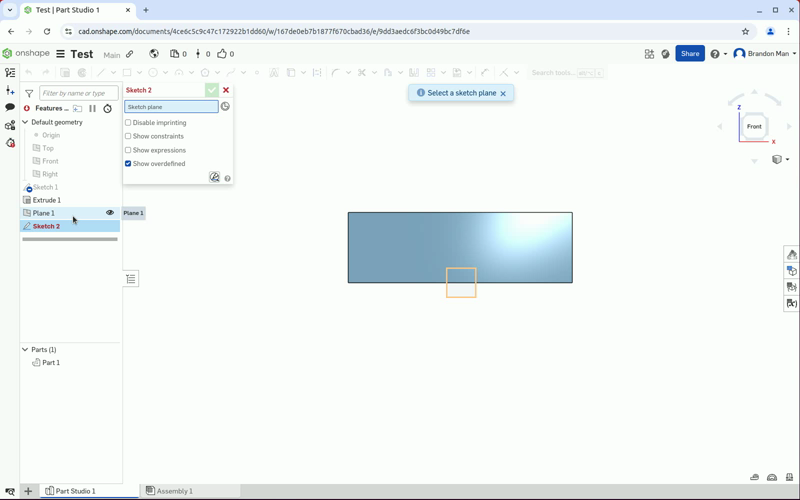
click(73, 215)
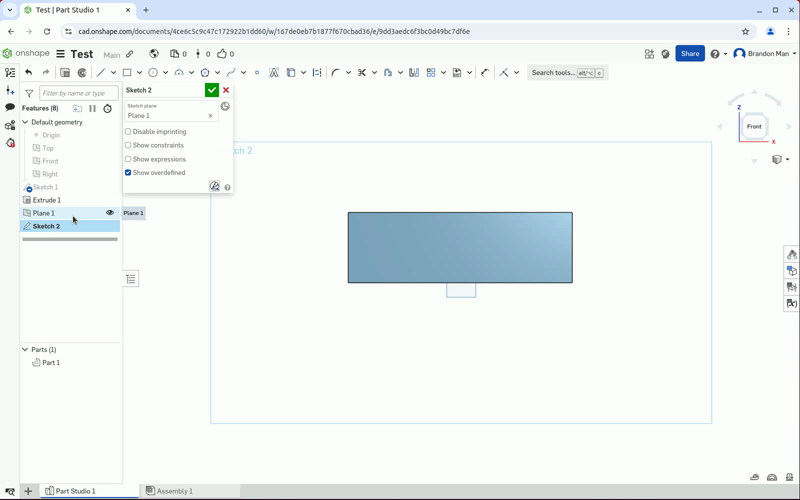
mouse_move(73, 352)
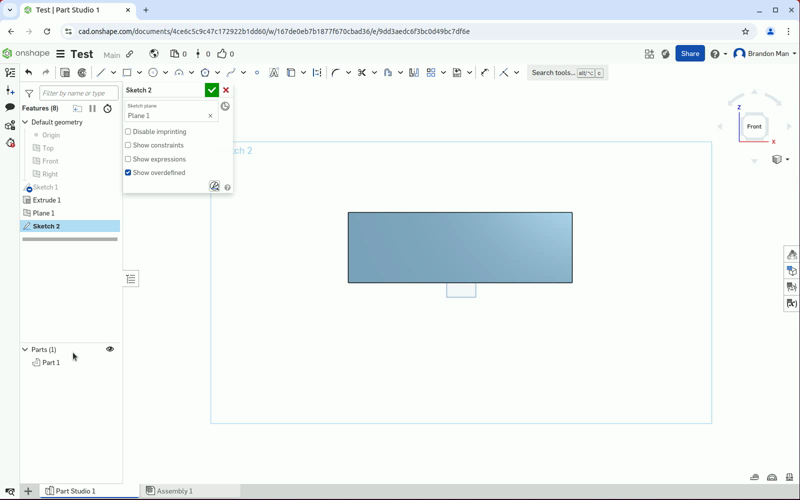
key(y)
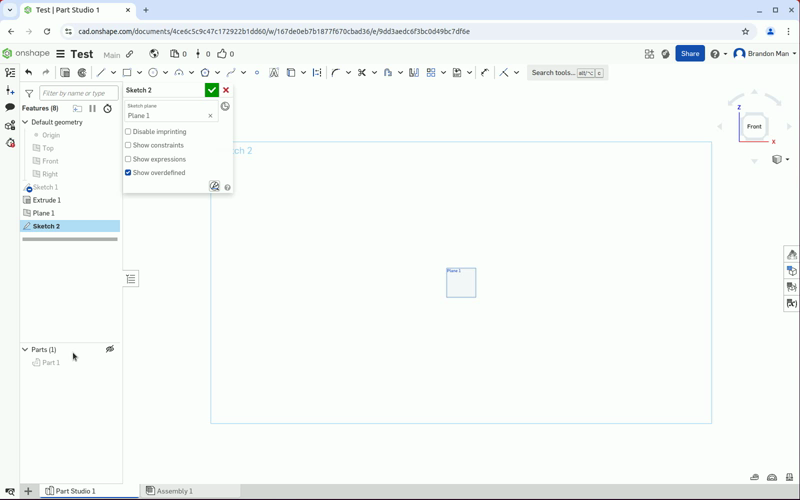
key(l)
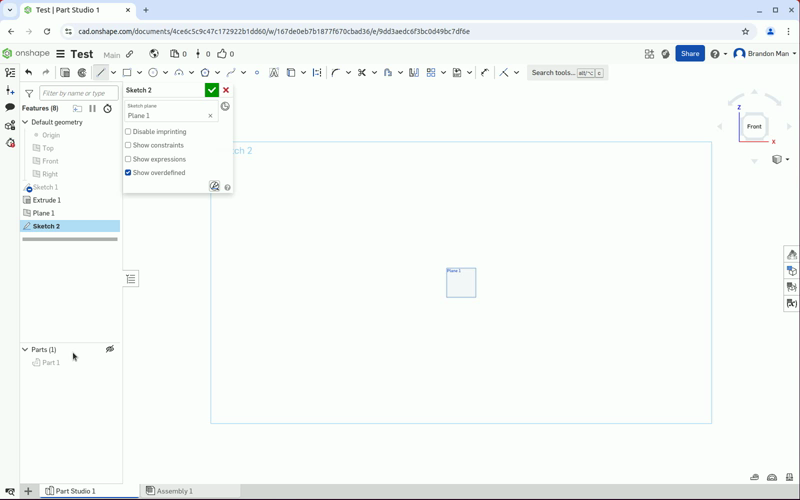
key_down(shift)
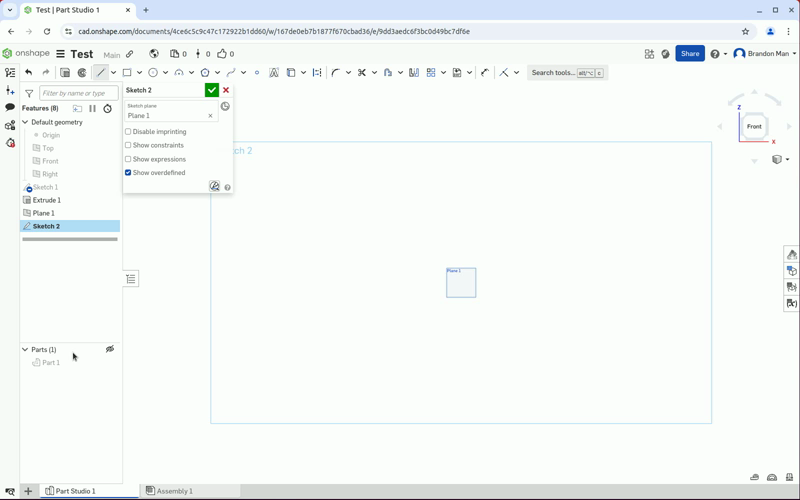
mouse_move(348, 282)
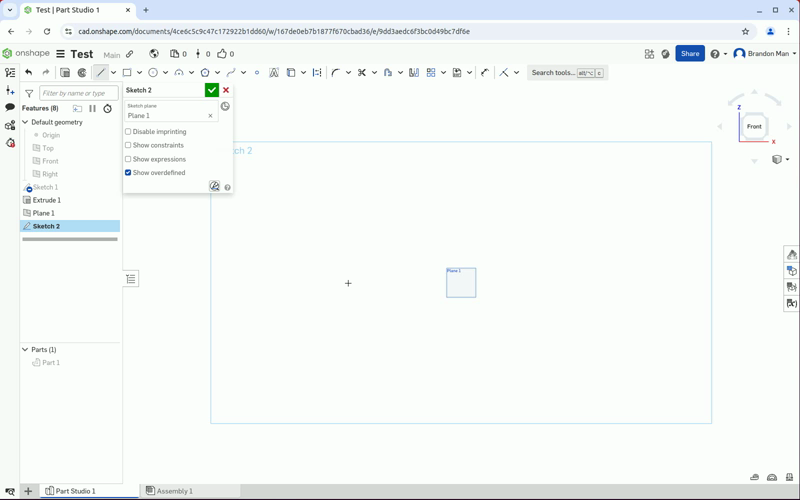
click(348, 282)
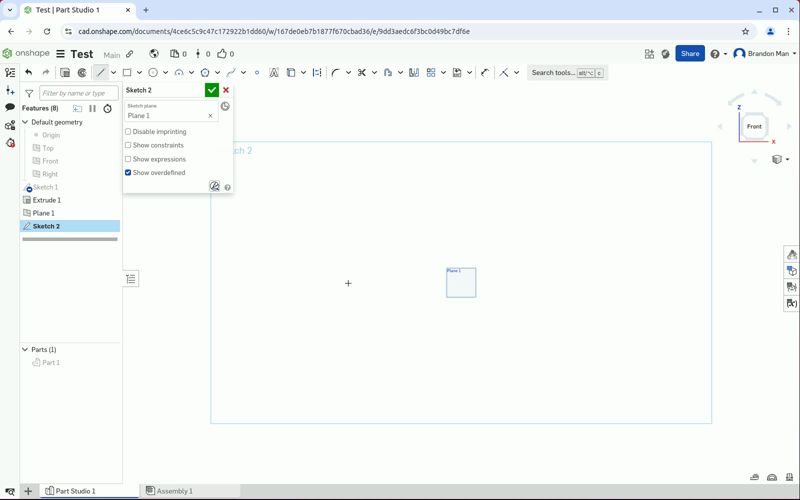
key_up(shift)
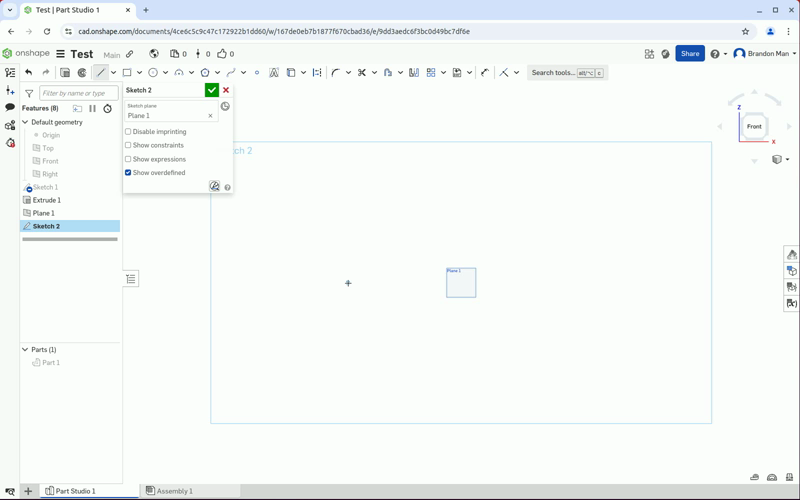
key_down(shift)
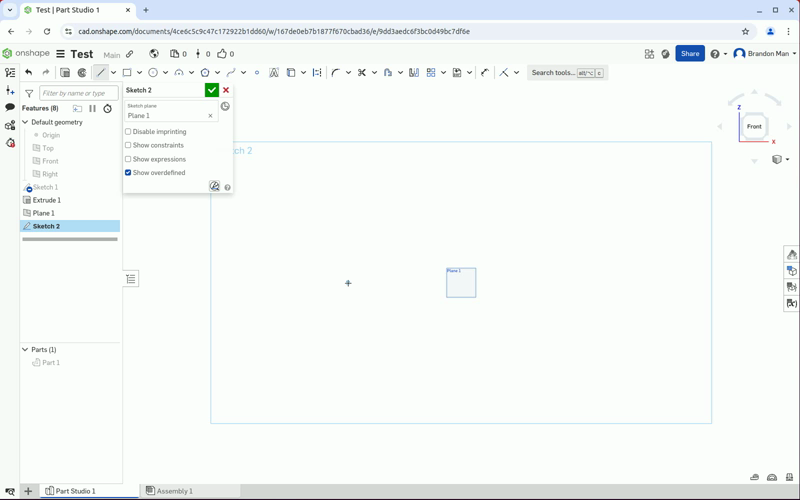
mouse_move(378, 282)
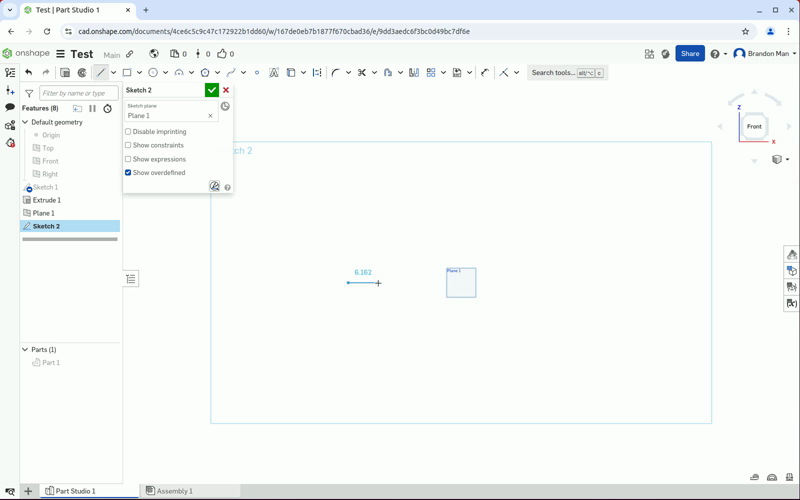
mouse_move(402, 282)
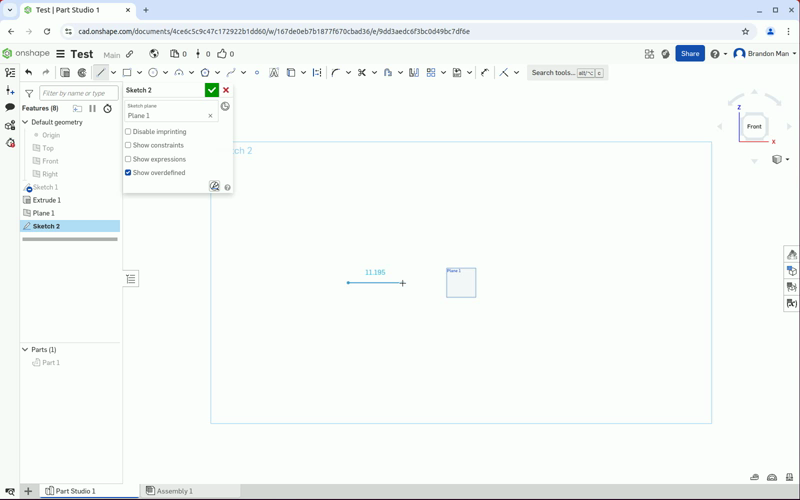
click(402, 282)
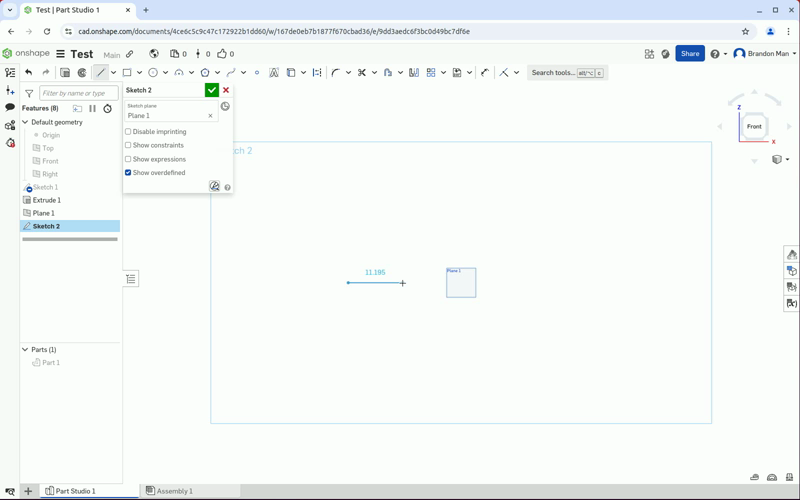
key_up(shift)
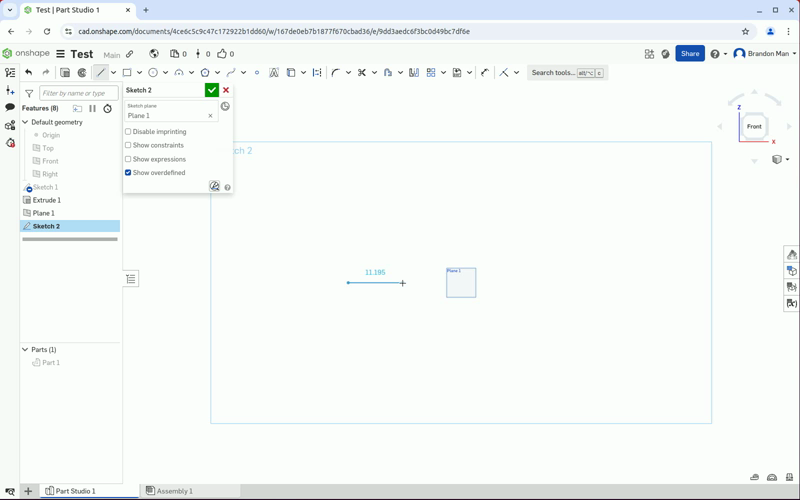
key_down(shift)
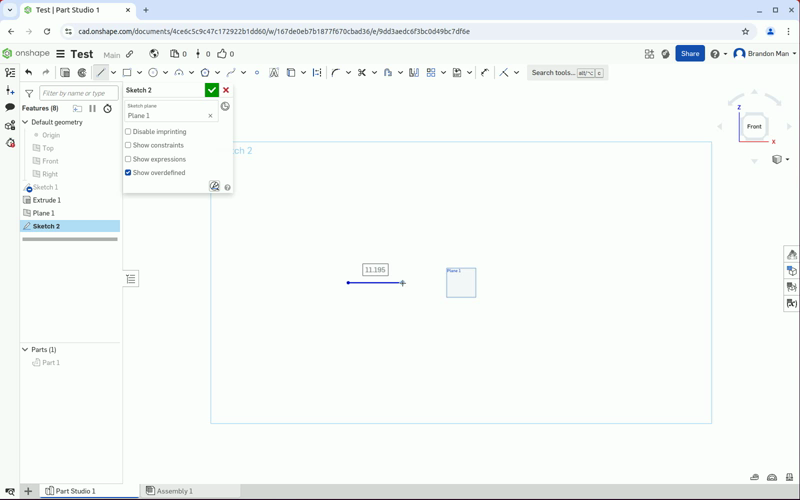
mouse_move(432, 282)
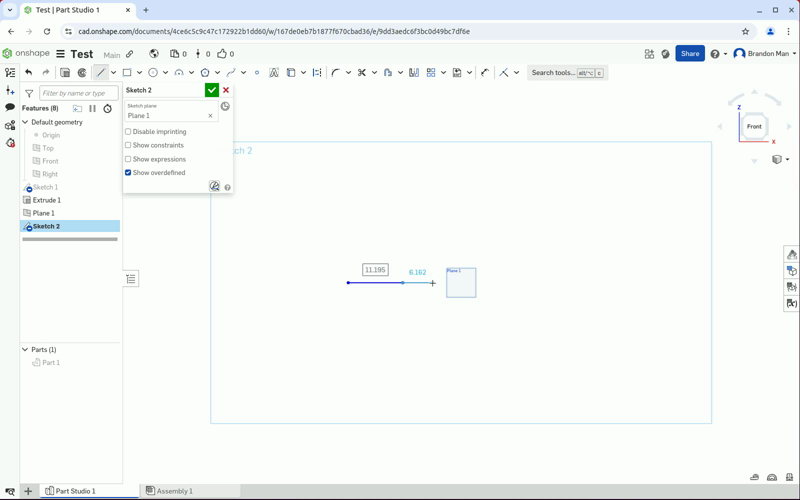
mouse_move(402, 237)
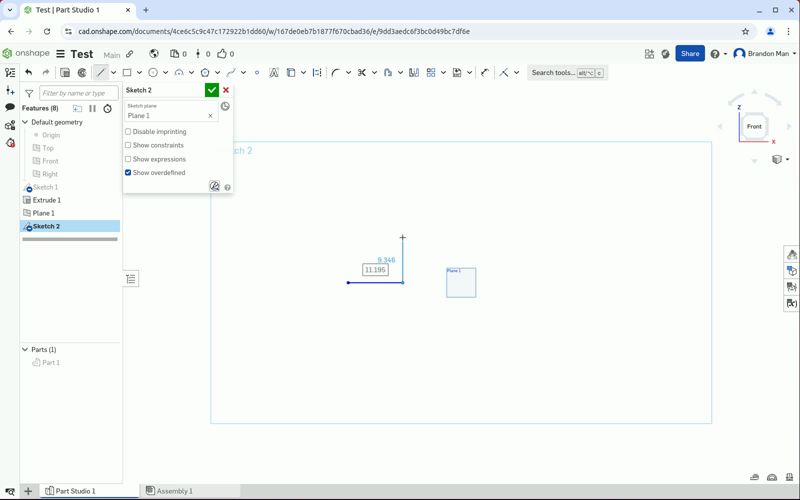
click(402, 237)
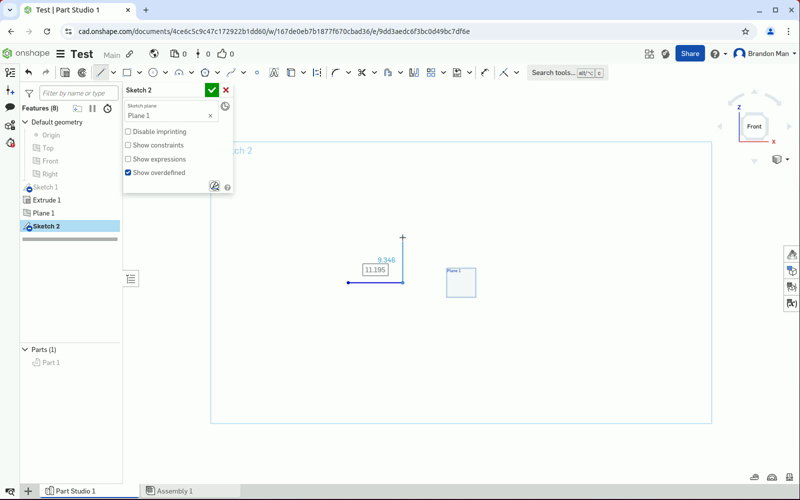
key_up(shift)
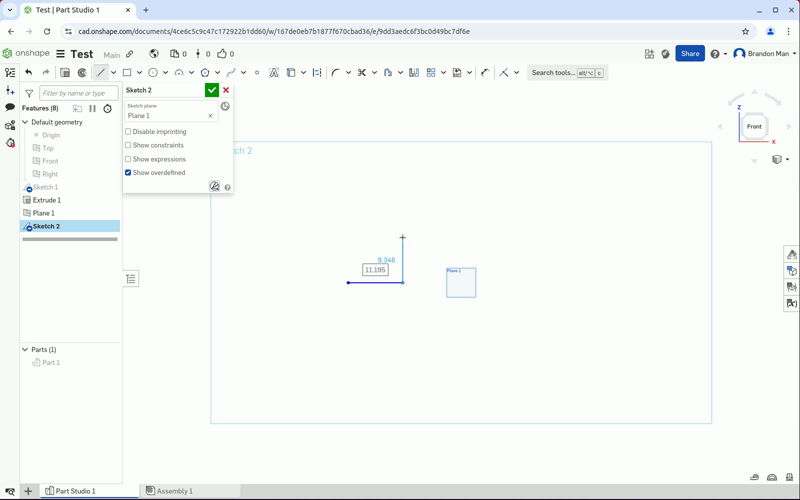
key_down(shift)
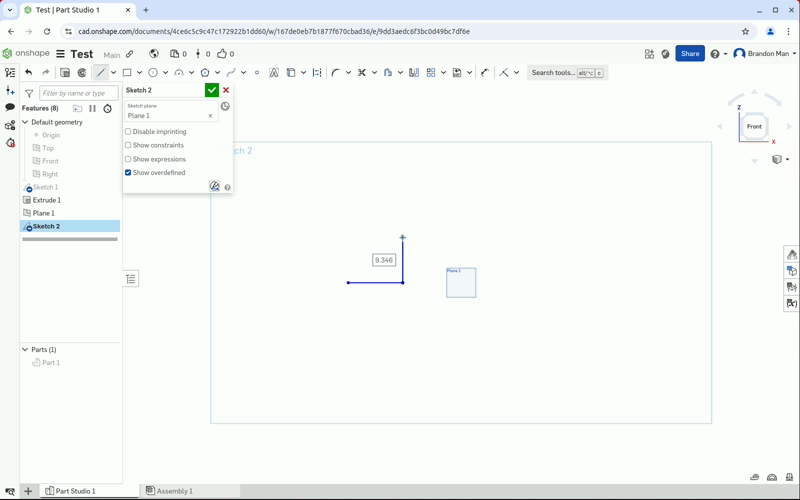
mouse_move(432, 237)
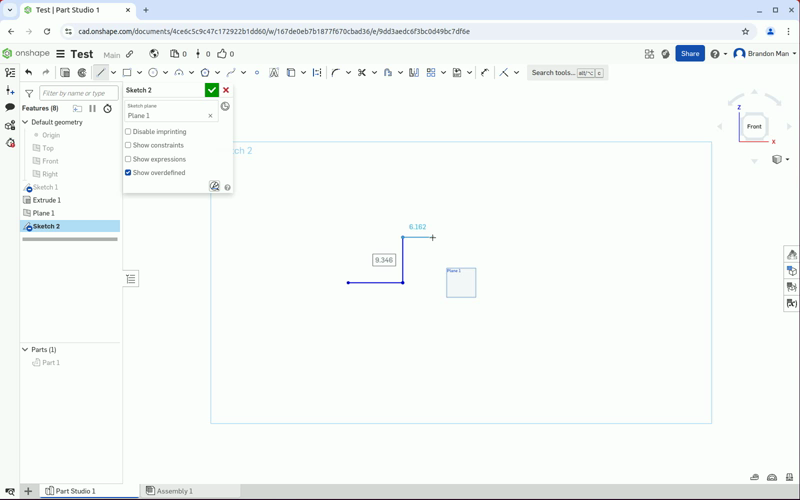
mouse_move(348, 237)
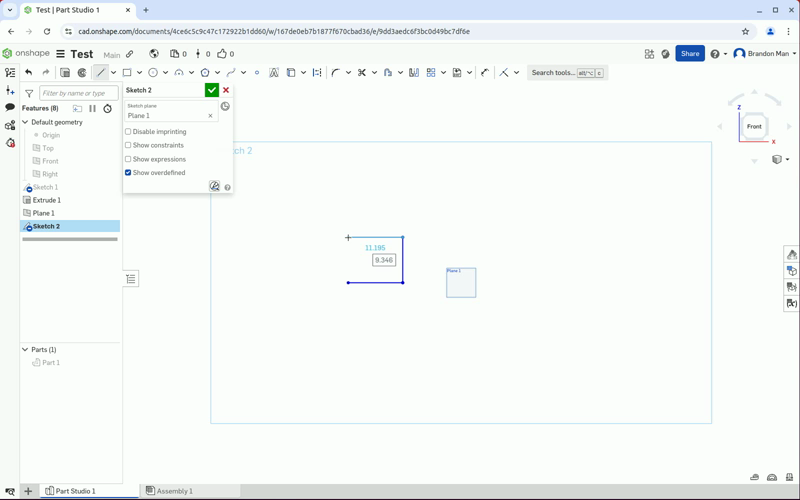
click(348, 237)
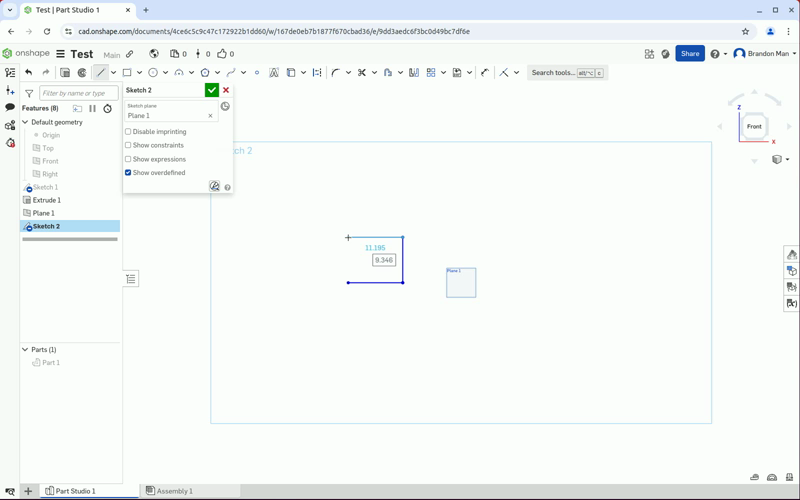
key_up(shift)
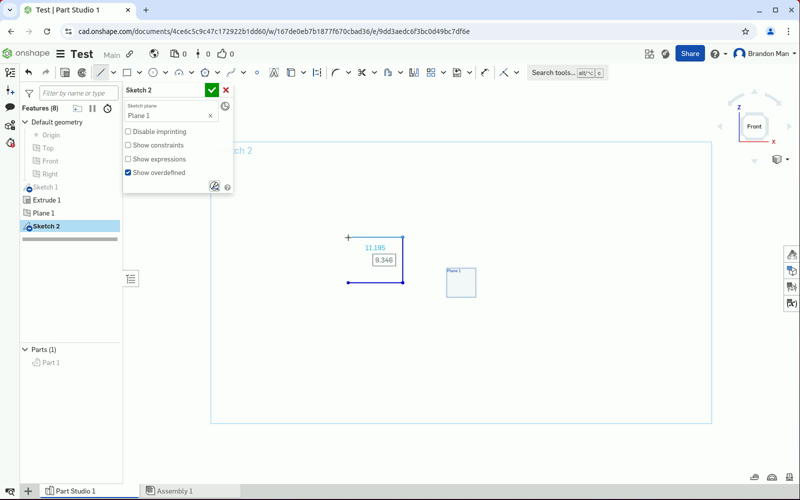
mouse_move(378, 237)
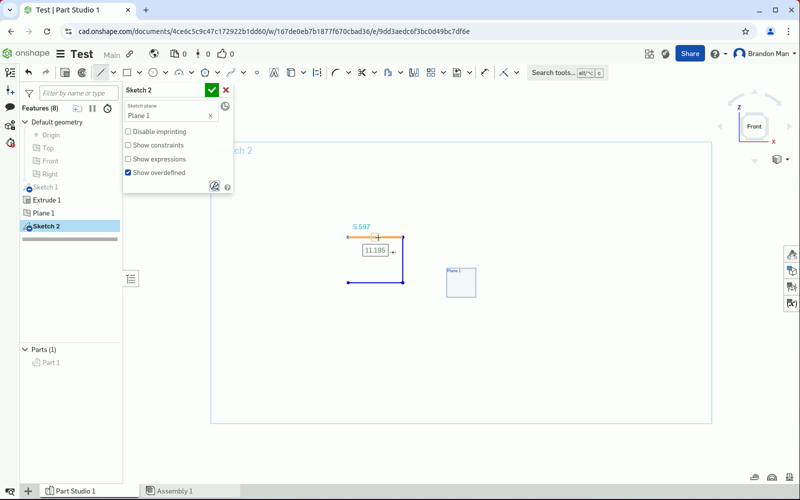
key_down(shift)
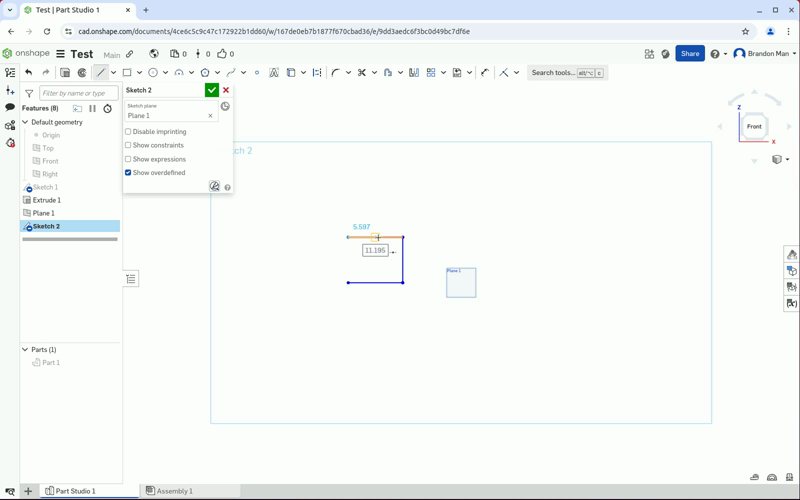
mouse_move(348, 282)
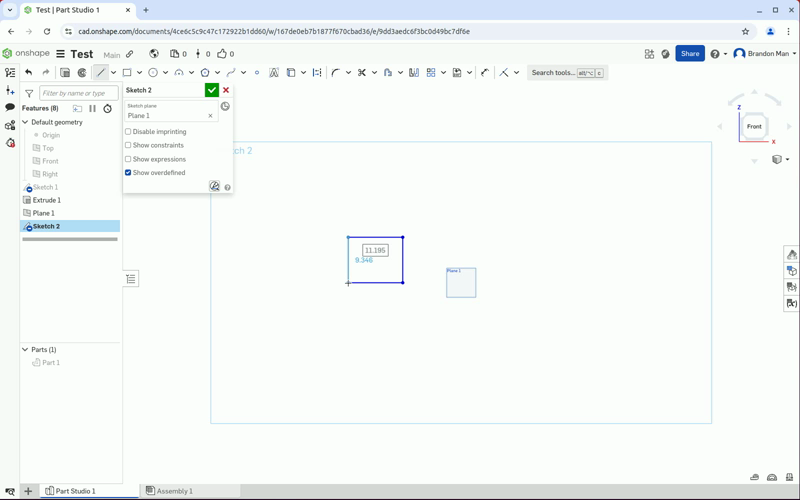
key_up(shift)
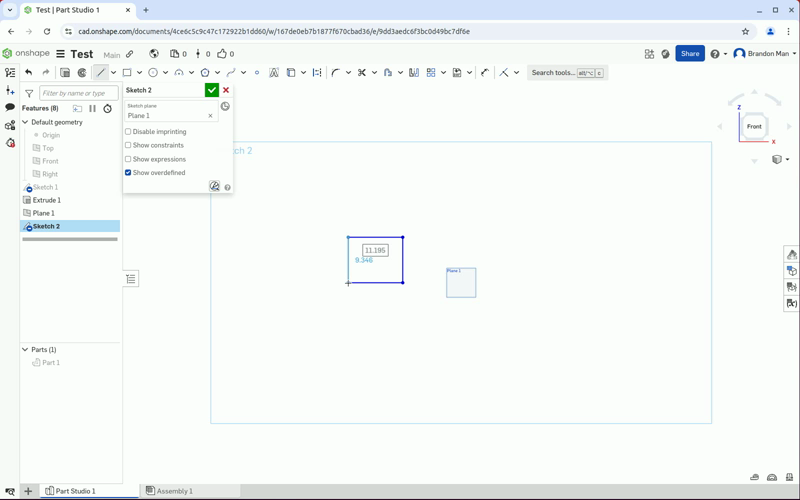
click(348, 282)
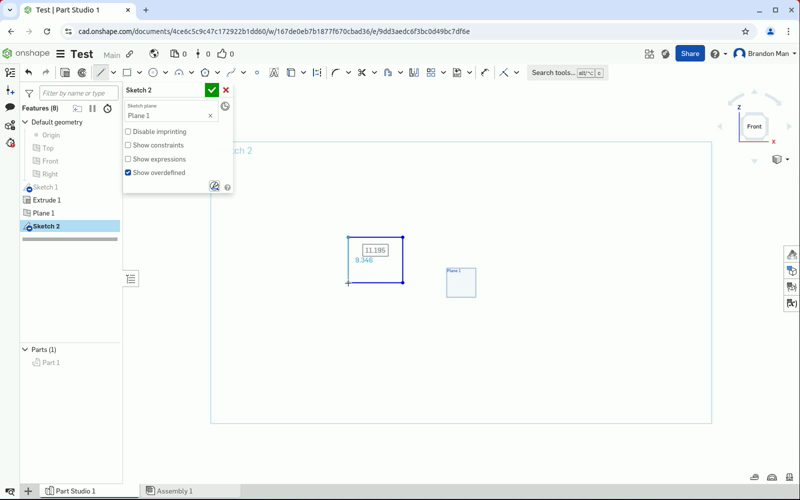
key(esc)
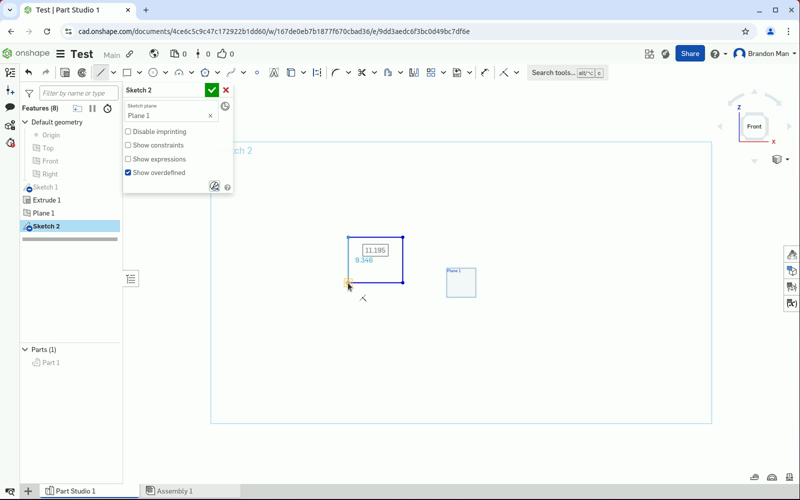
mouse_move(372, 267)
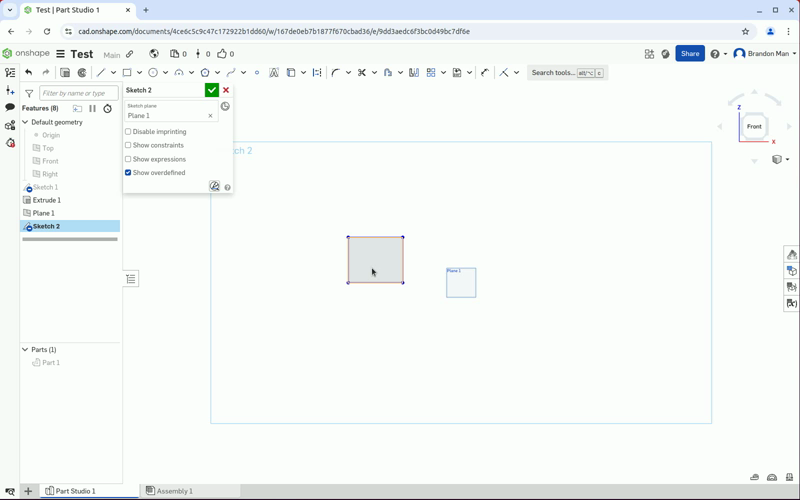
click(372, 267)
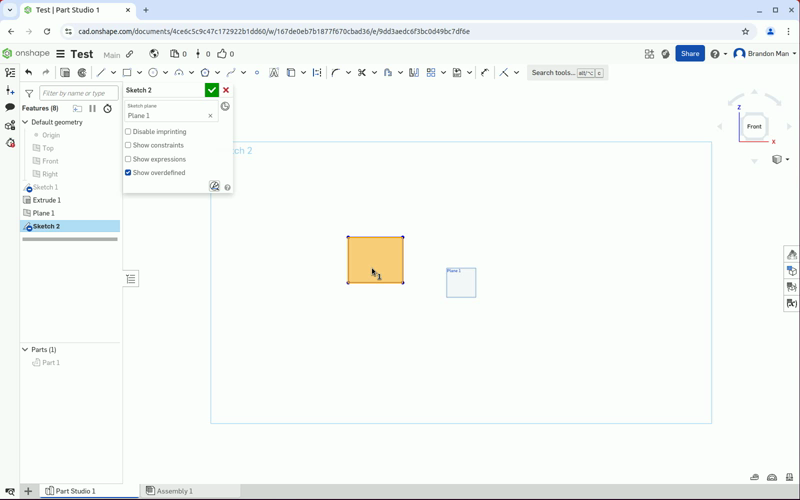
mouse_move(73, 352)
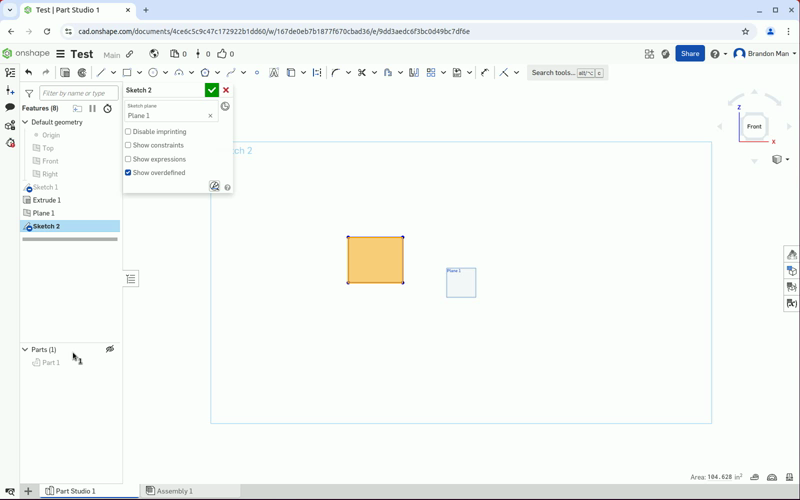
key(shift+y)
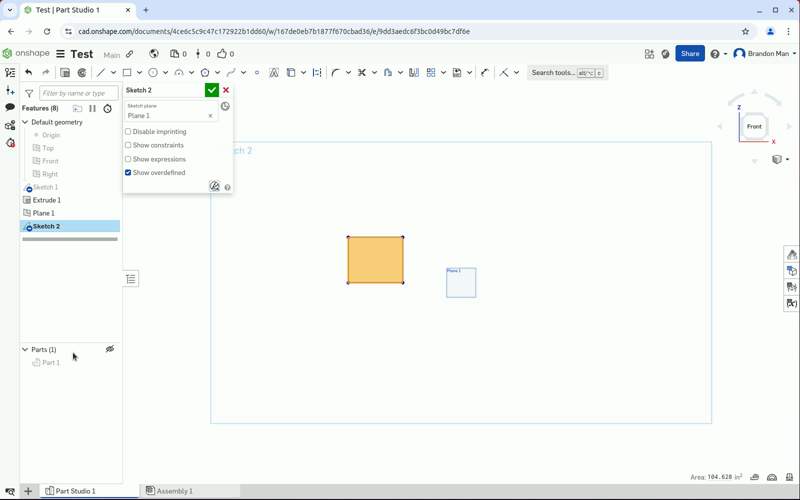
key(shift+e)
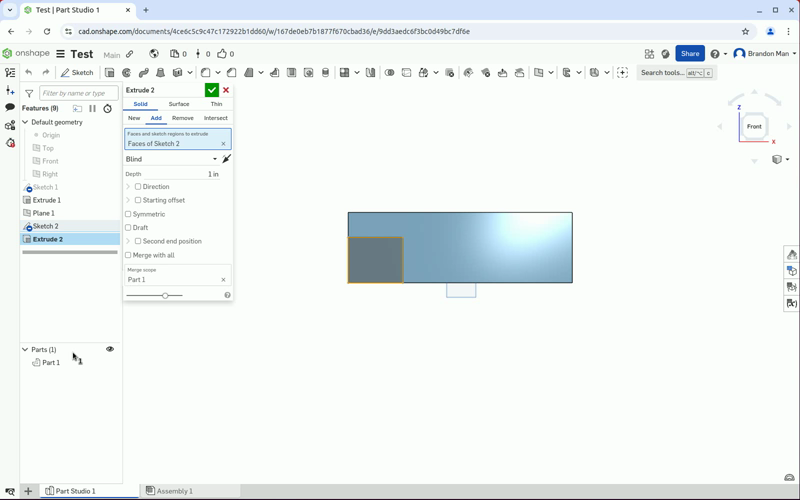
mouse_move(143, 106)
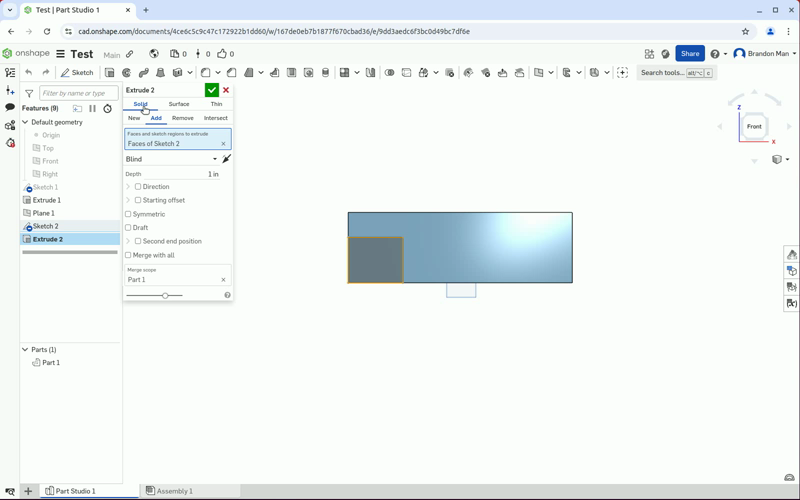
click(143, 106)
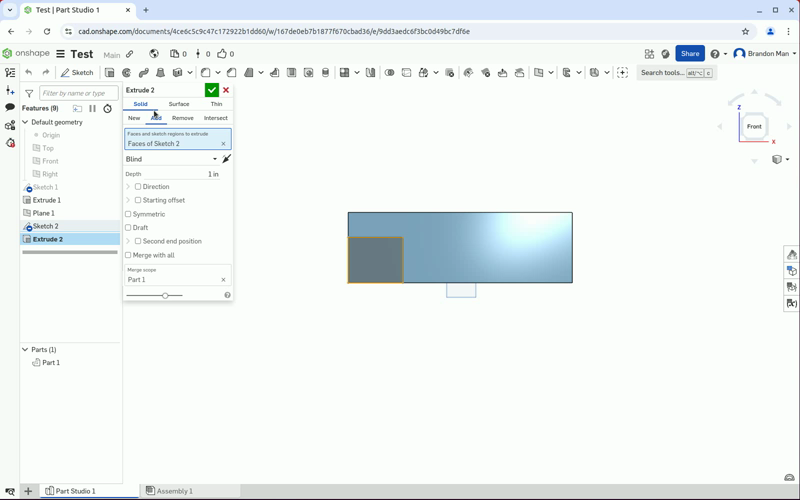
mouse_move(186, 120)
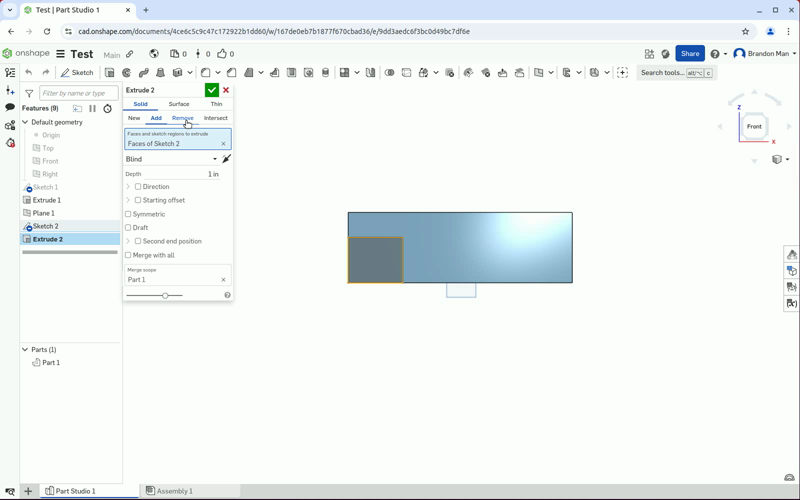
click(186, 120)
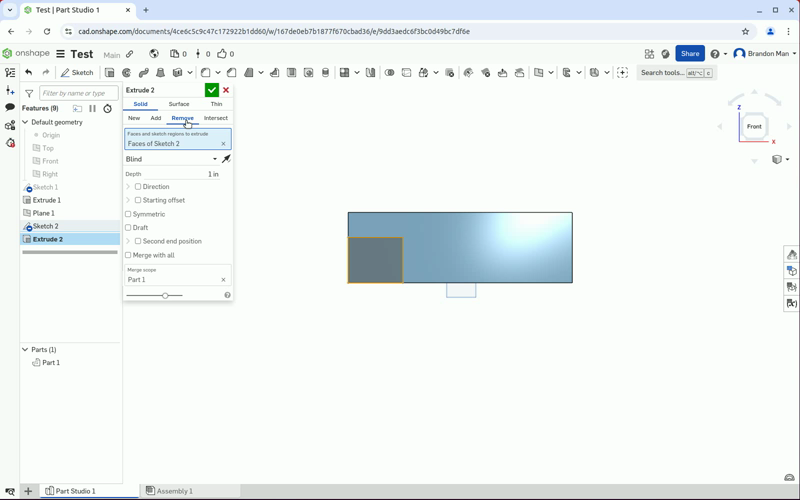
key(tab, 4)
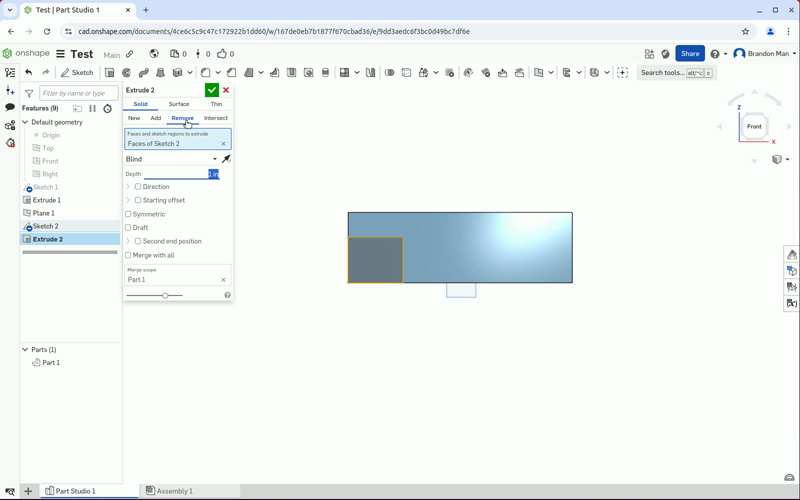
text(29.848)
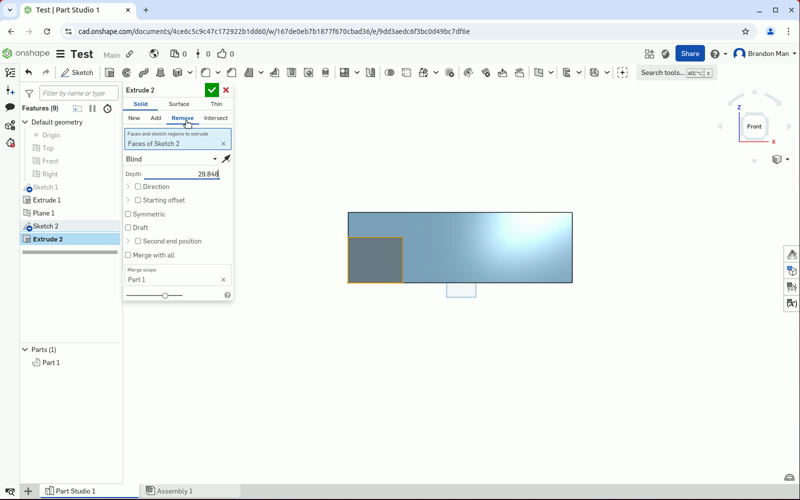
key(tab, 6)
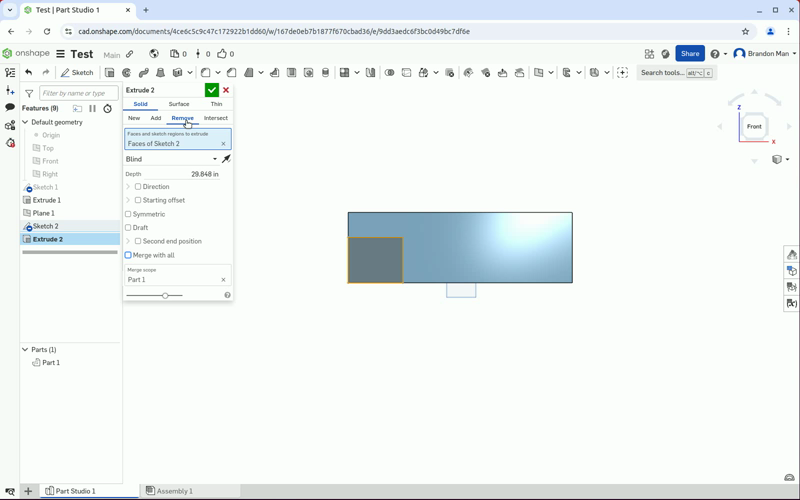
key(space)
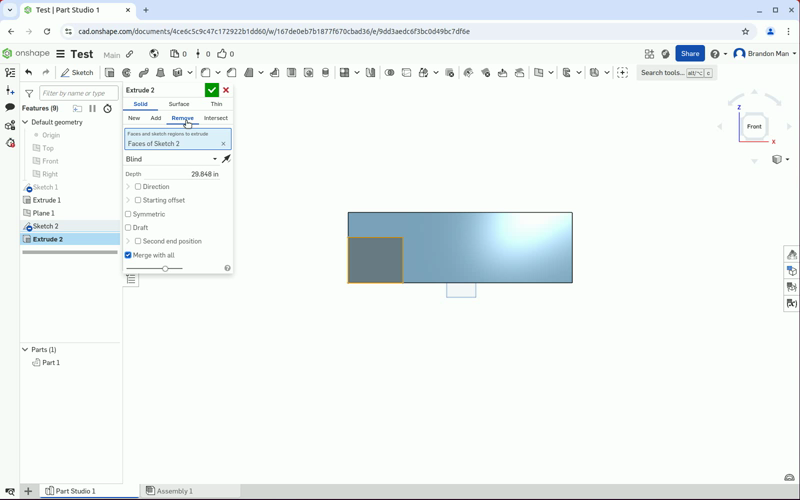
key(enter)
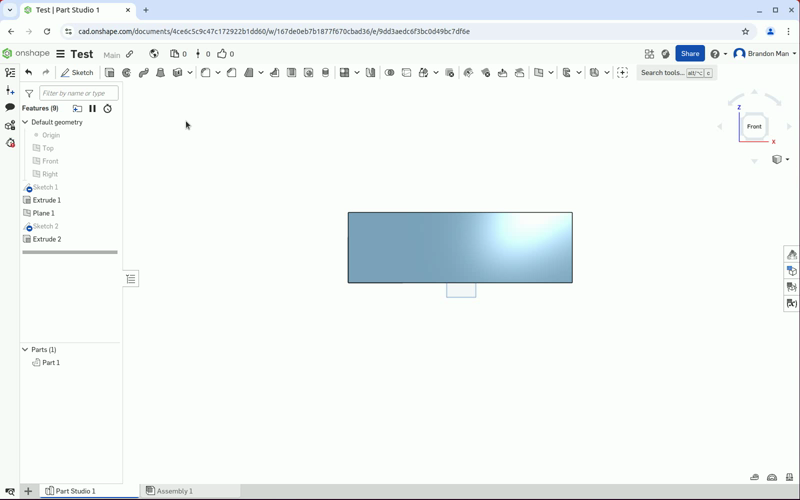
key(shift+h)
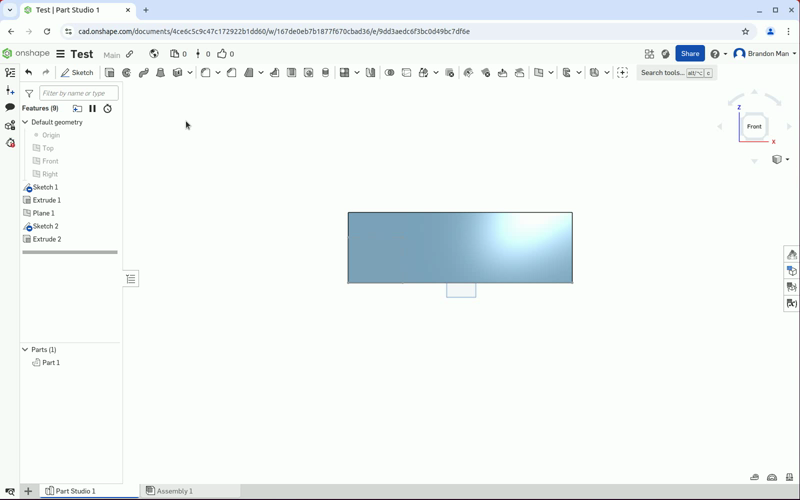
key(shift+h)
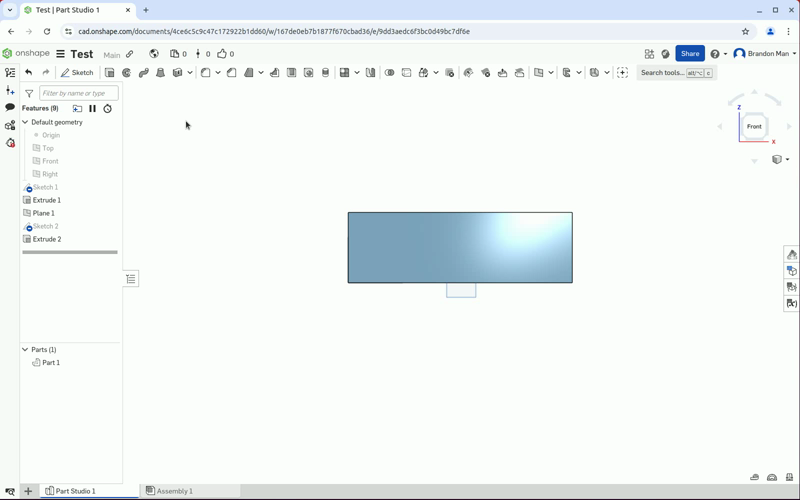
mouse_move(73, 189)
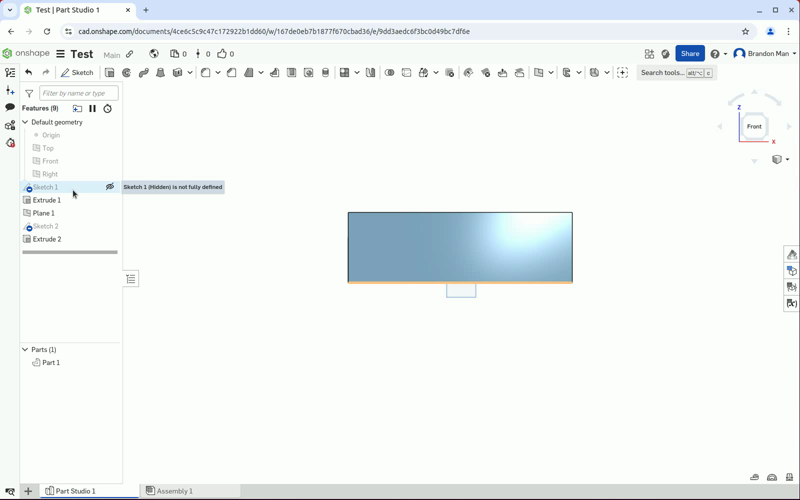
click(73, 189)
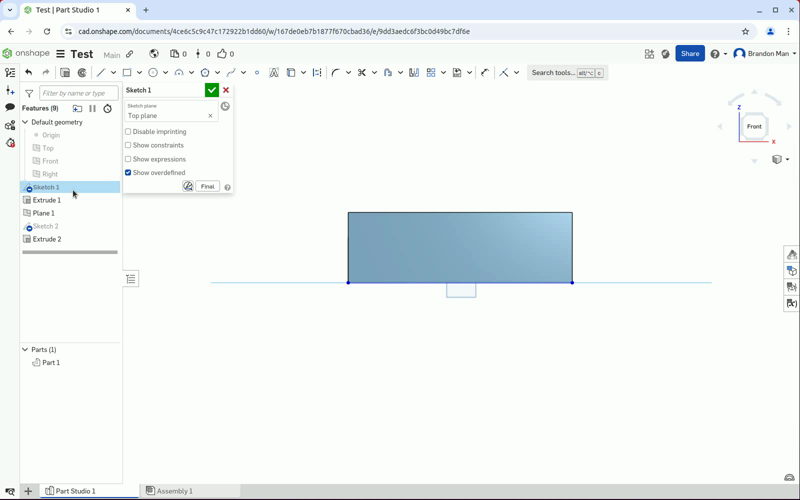
mouse_move(229, 92)
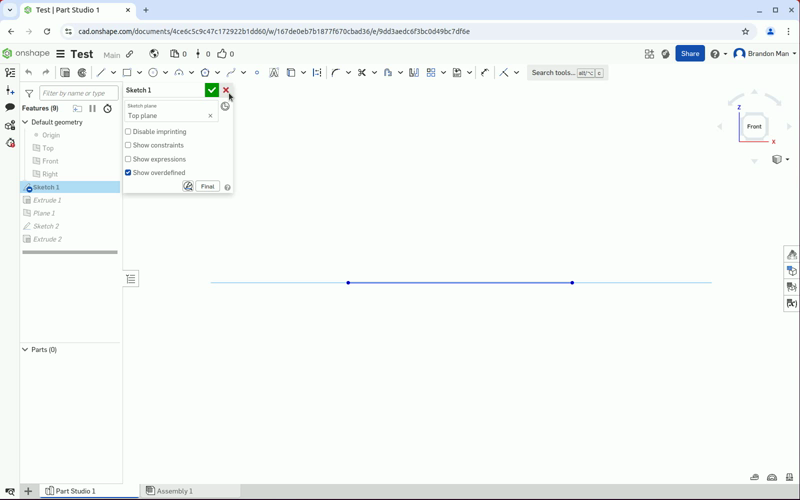
click(229, 92)
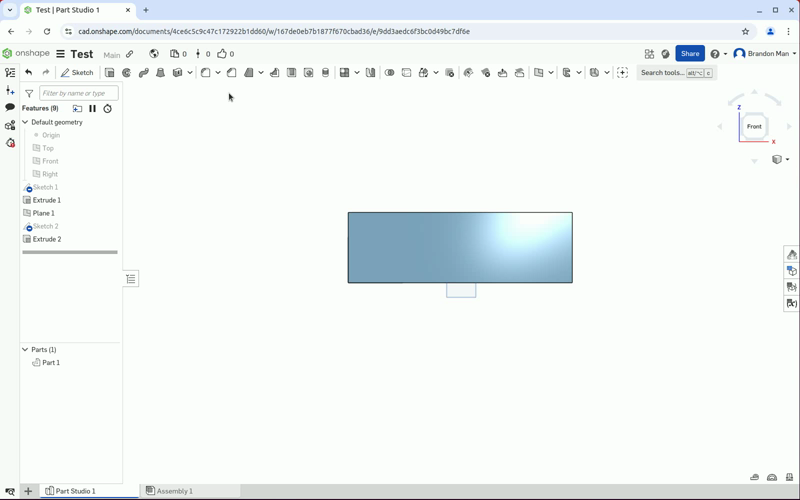
mouse_move(73, 352)
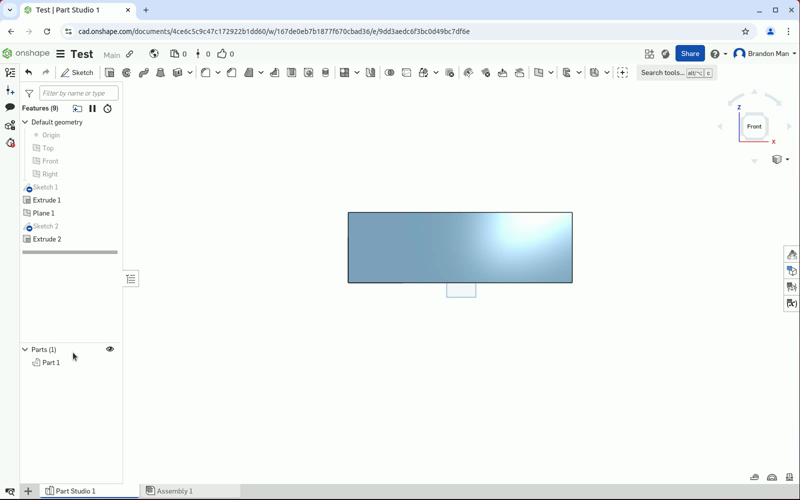
key(y)
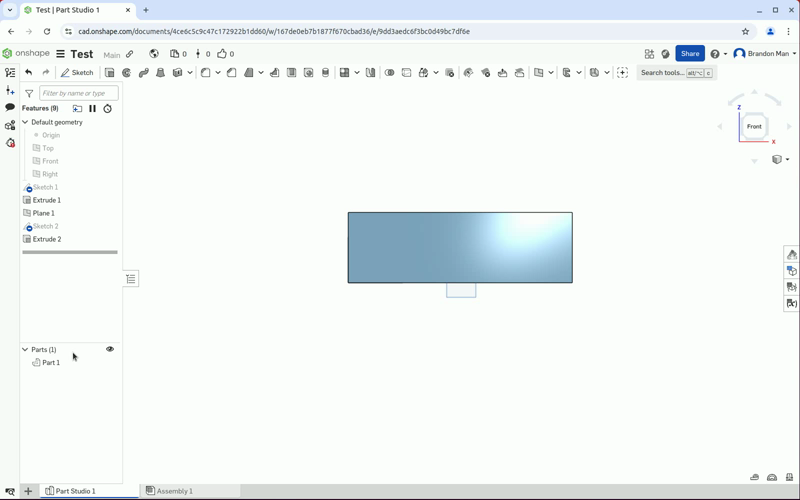
key(shift+p)
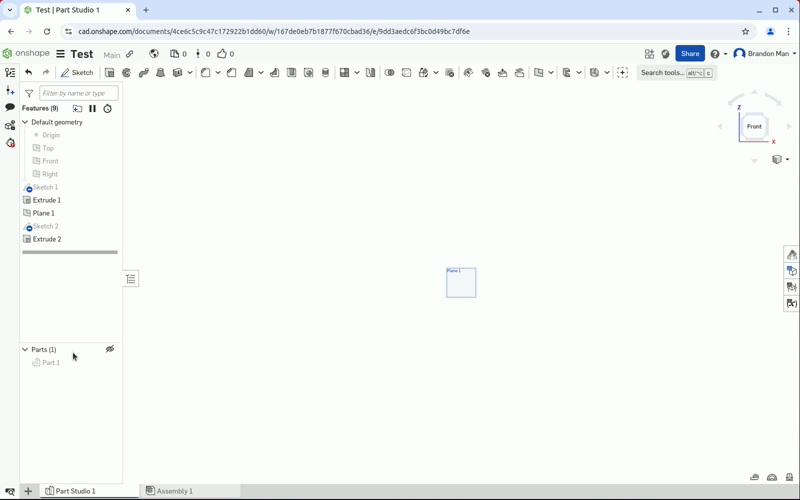
key(space)
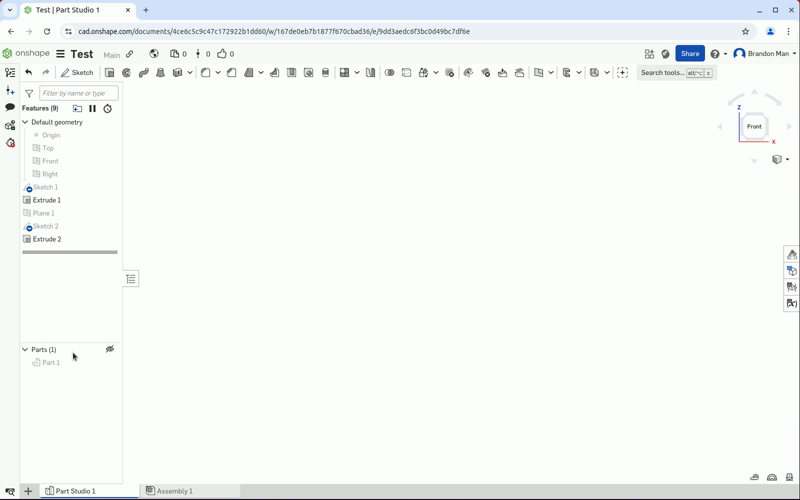
key_down(shift)
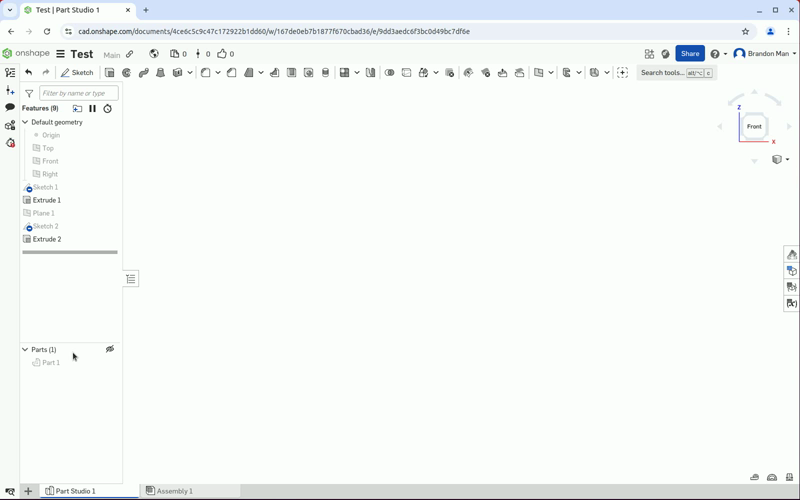
key(down)
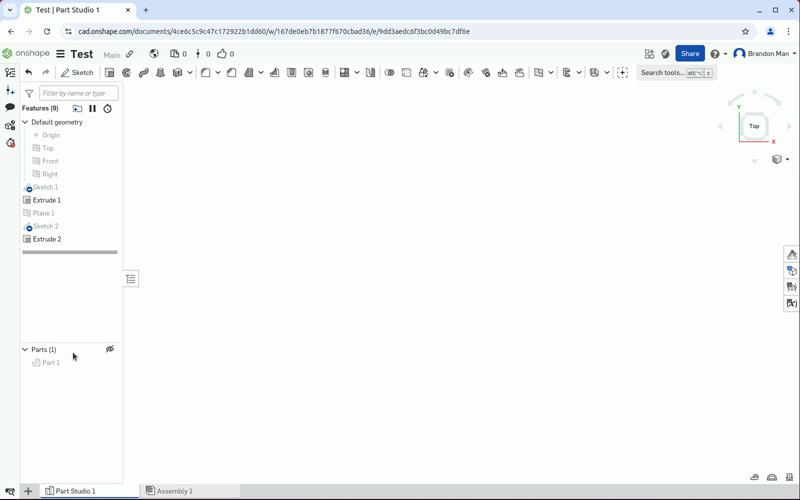
key_up(shift)
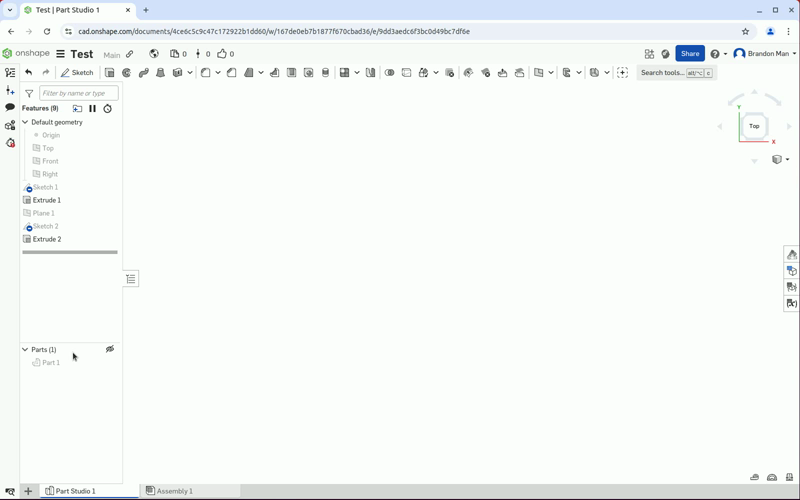
mouse_move(73, 352)
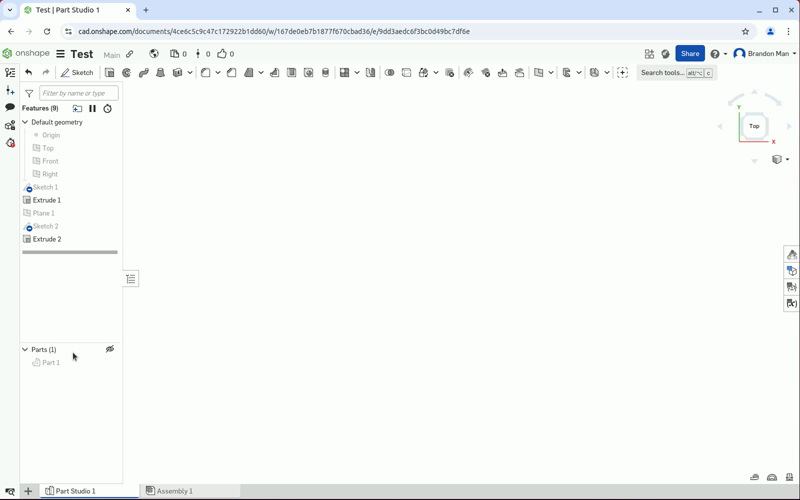
key(shift+y)
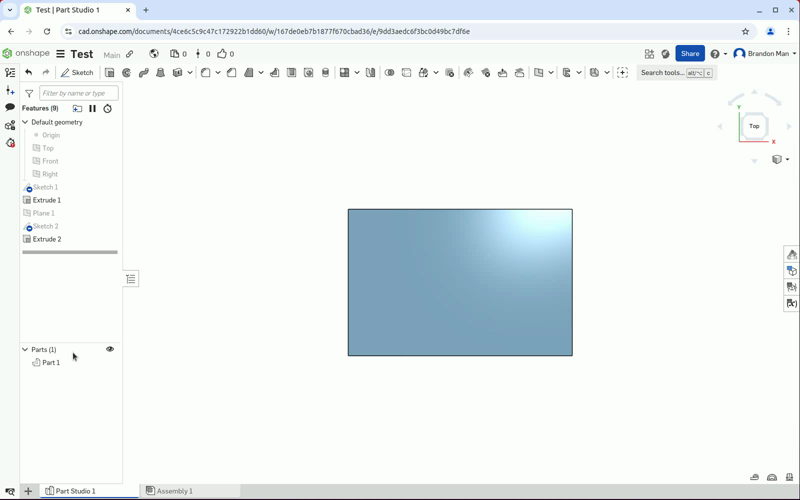
mouse_move(541, 75)
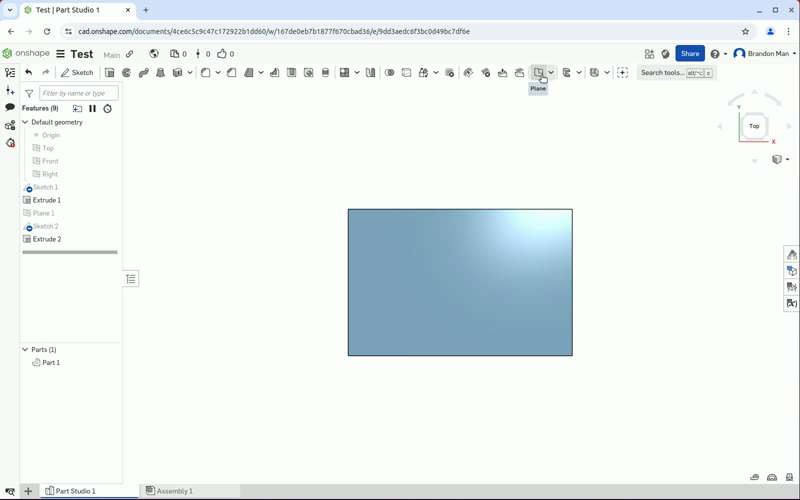
click(541, 75)
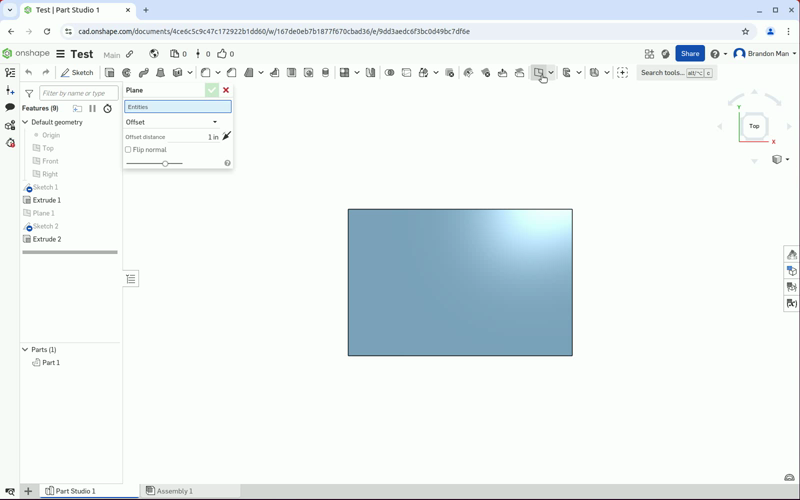
mouse_move(73, 150)
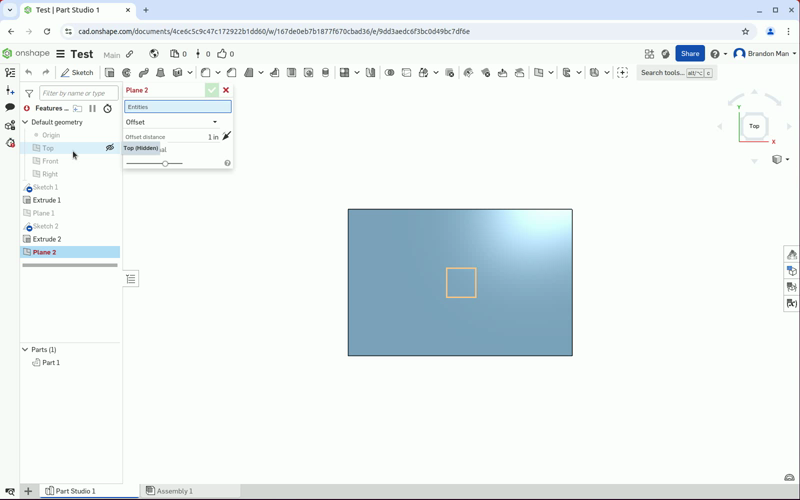
click(73, 150)
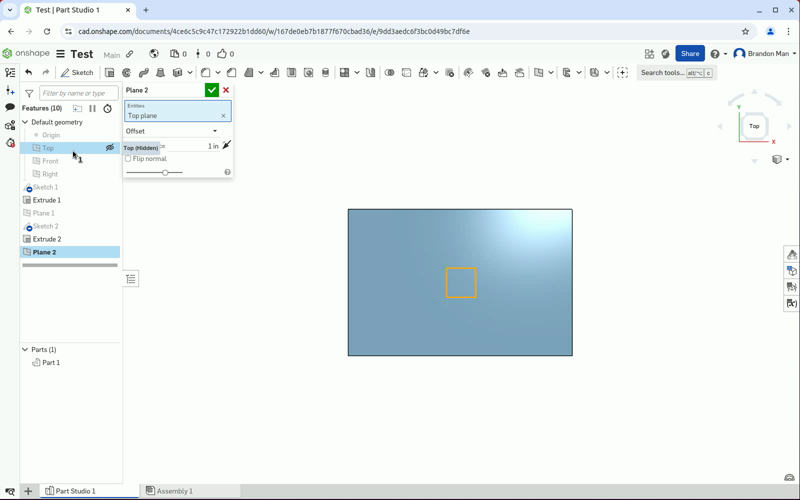
key(tab, 2)
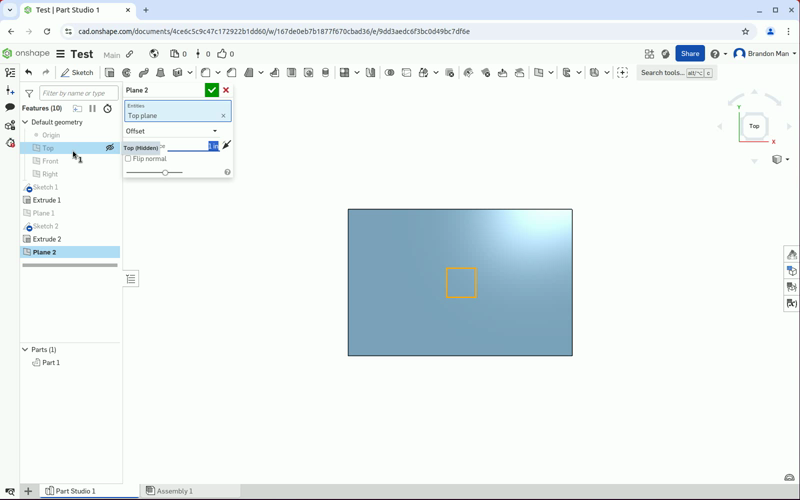
text(14.45)
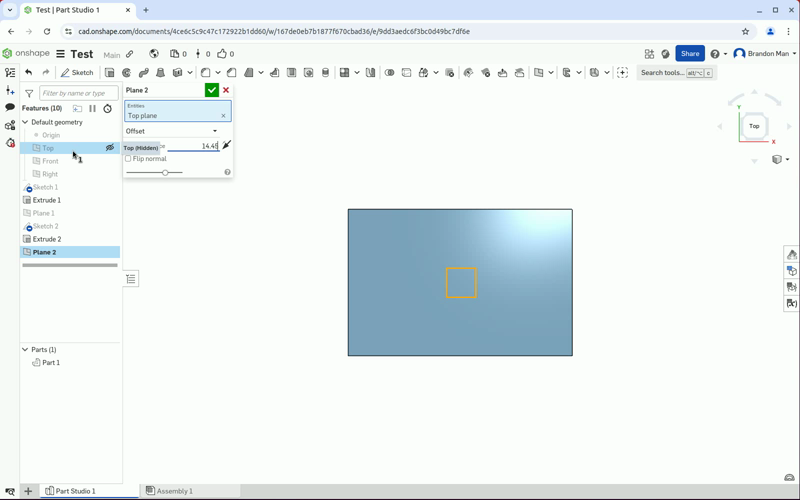
key(enter, 2)
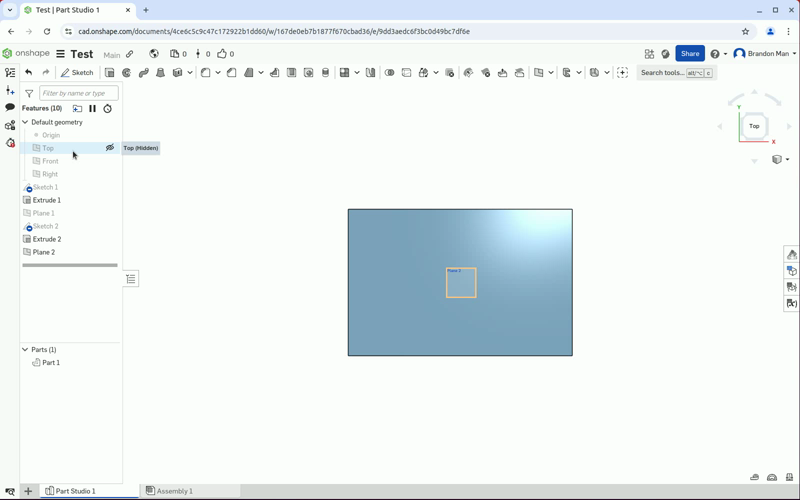
key(shift+s)
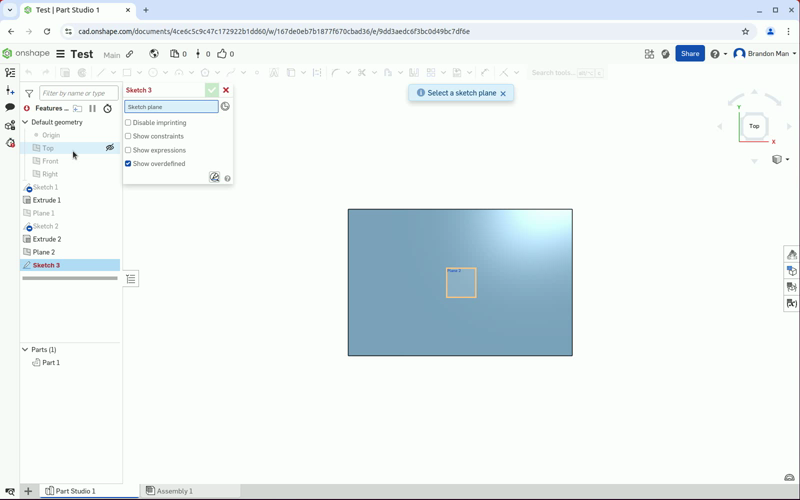
mouse_move(73, 254)
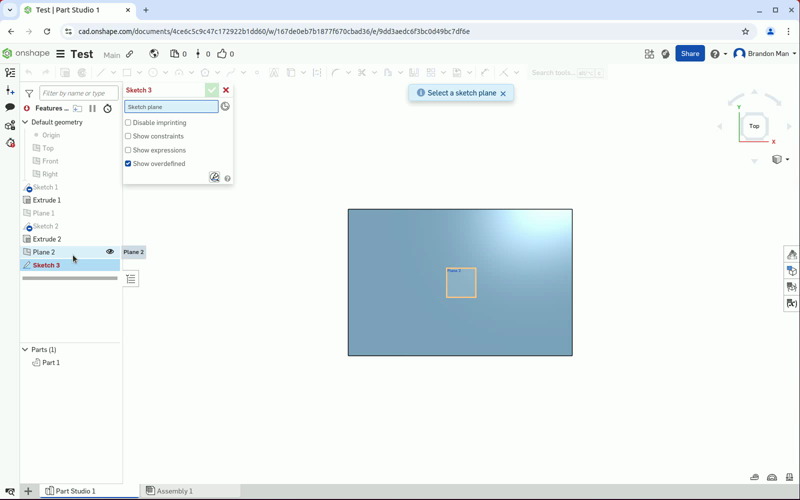
click(73, 254)
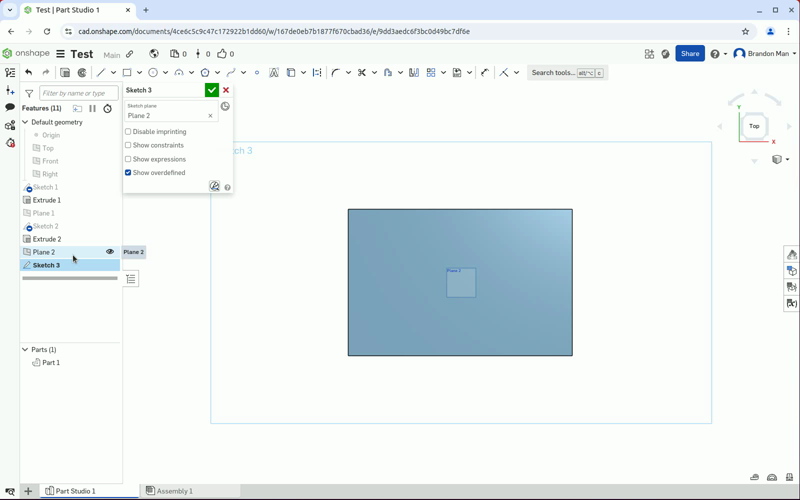
mouse_move(73, 352)
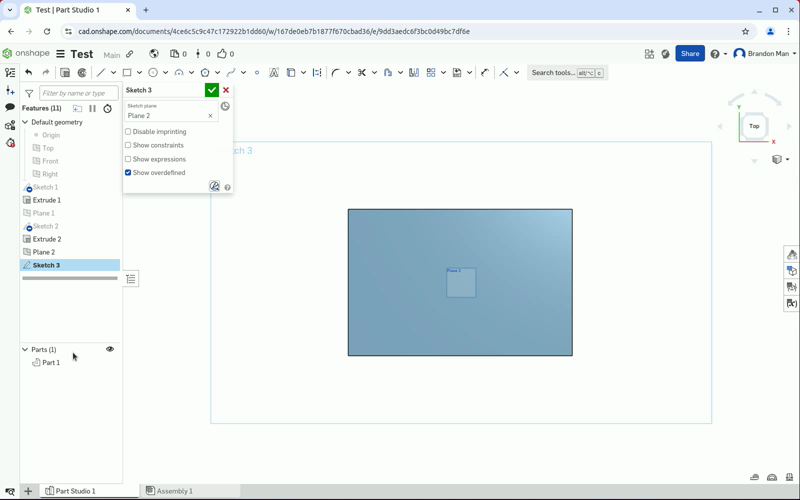
key(y)
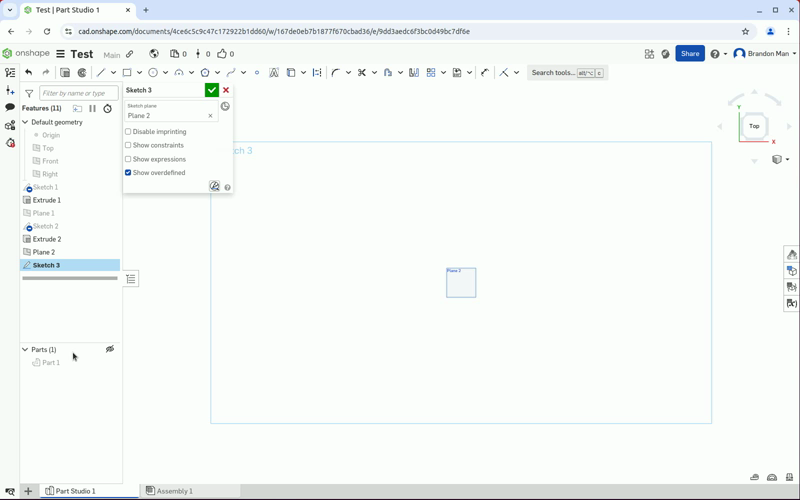
key(l)
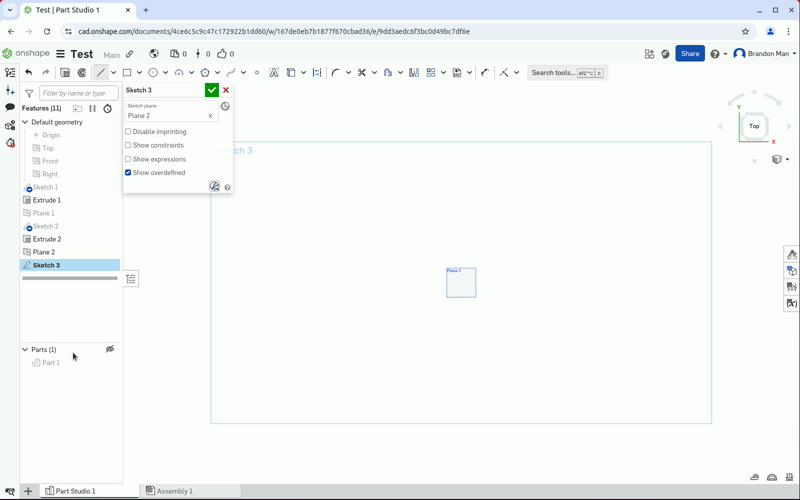
key_down(shift)
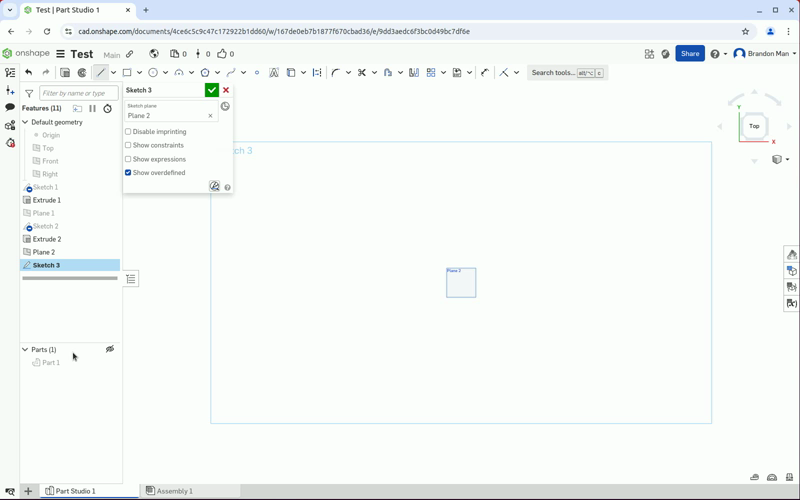
mouse_move(447, 355)
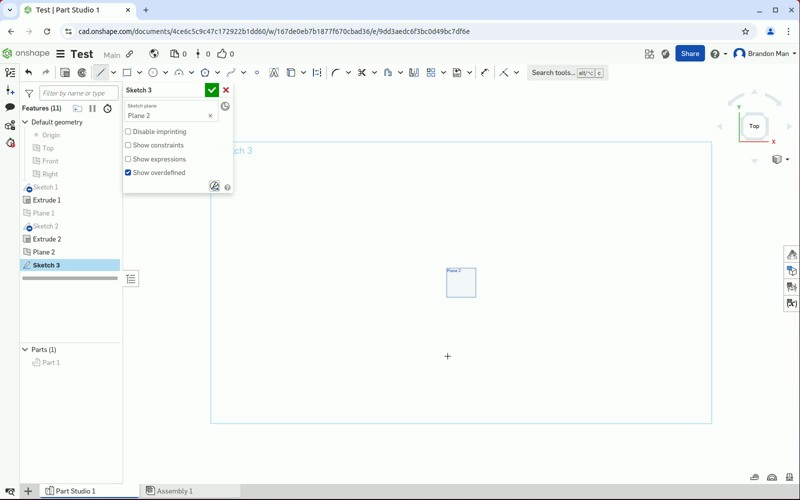
click(447, 355)
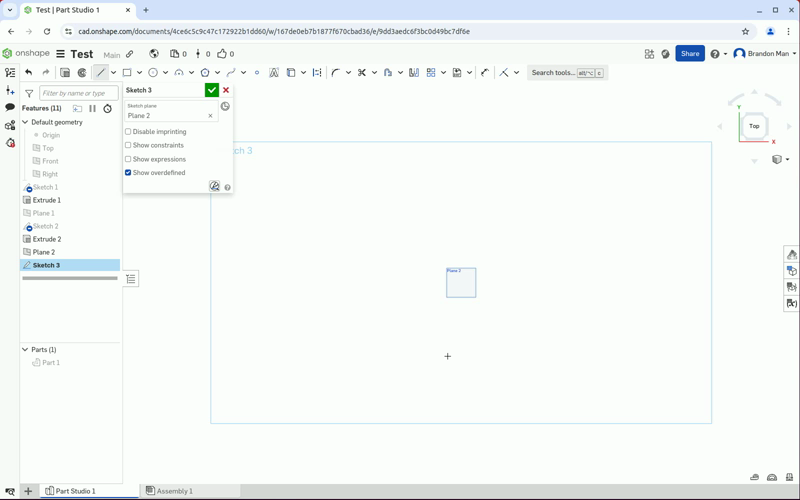
key_up(shift)
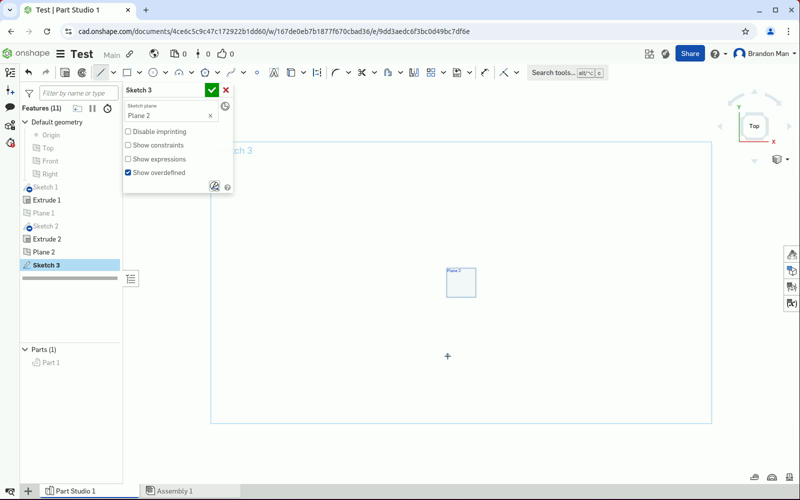
key_down(shift)
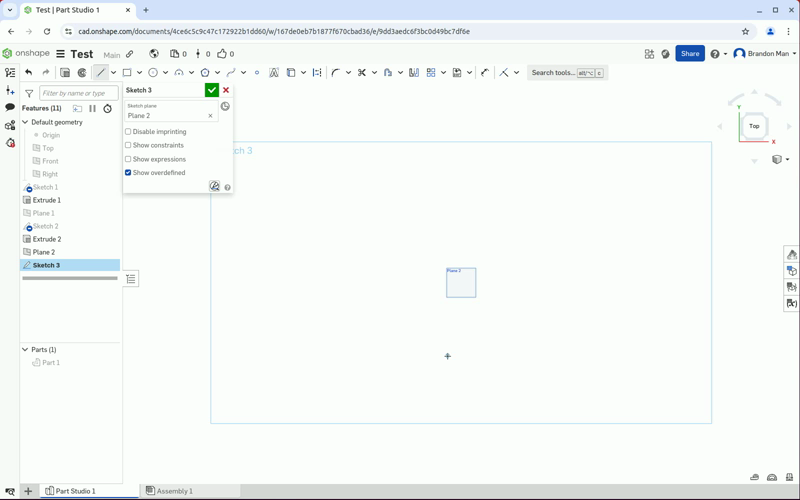
mouse_move(477, 355)
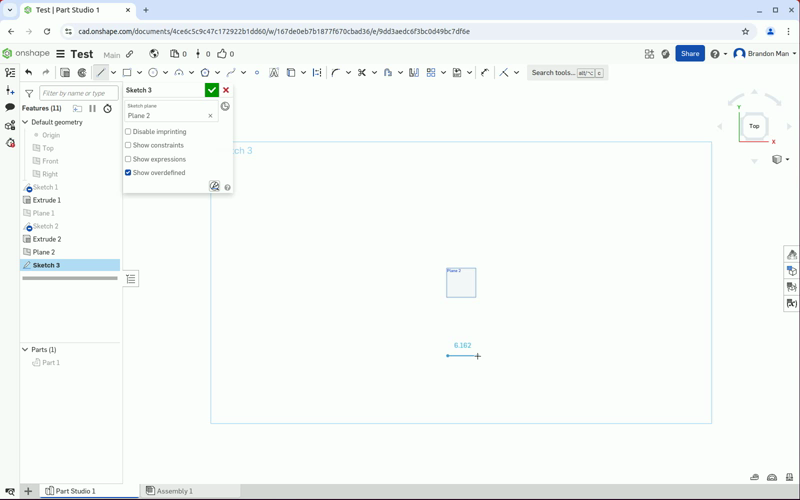
mouse_move(477, 355)
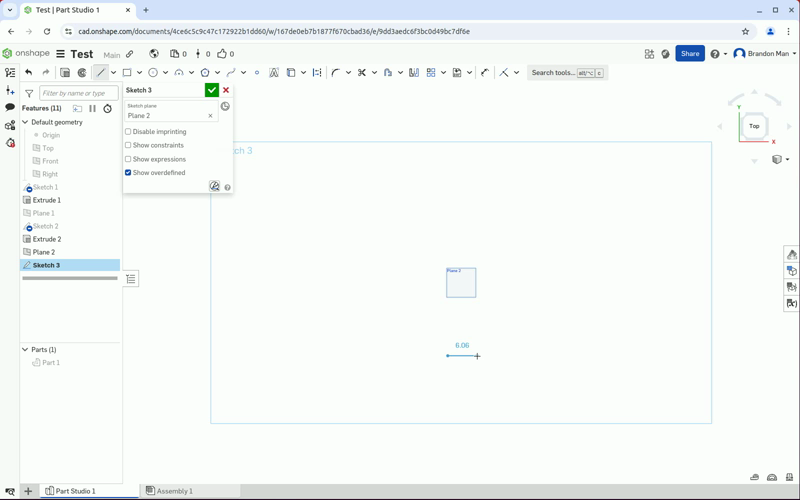
click(477, 355)
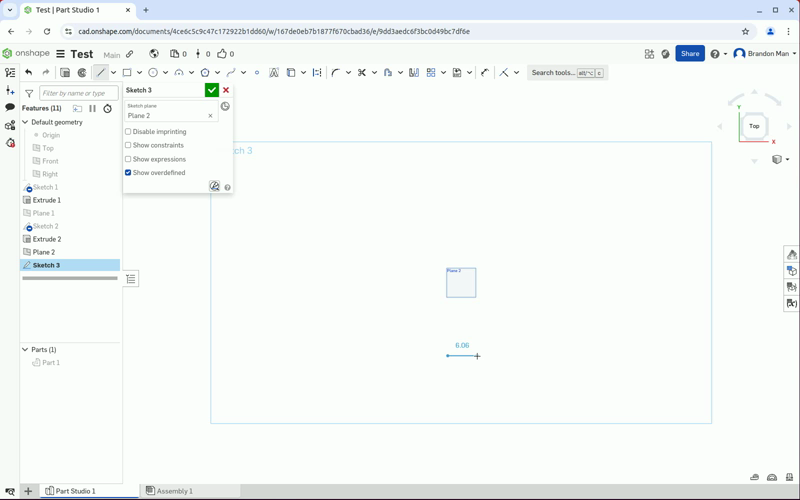
key_up(shift)
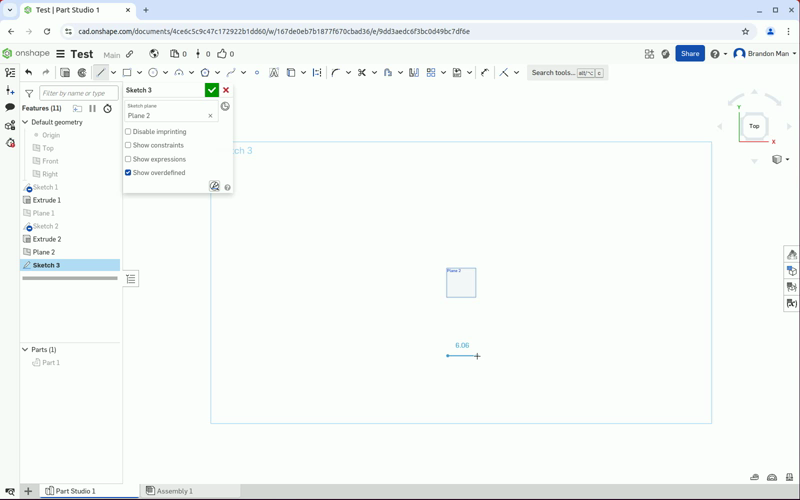
key_down(shift)
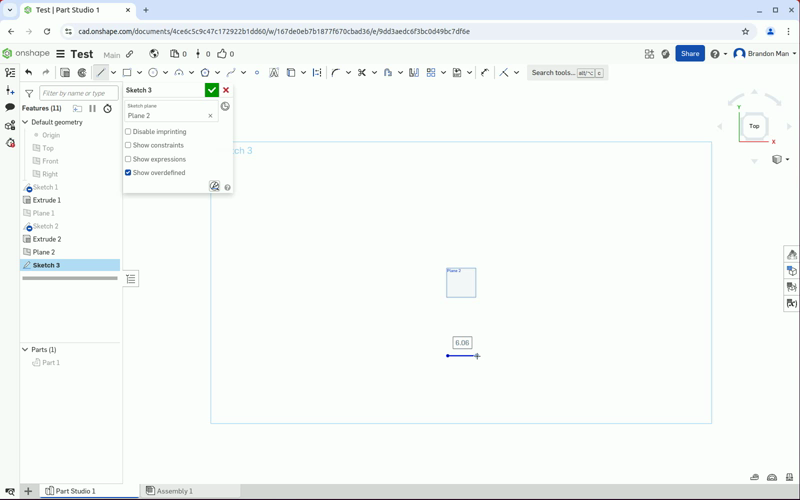
mouse_move(573, 355)
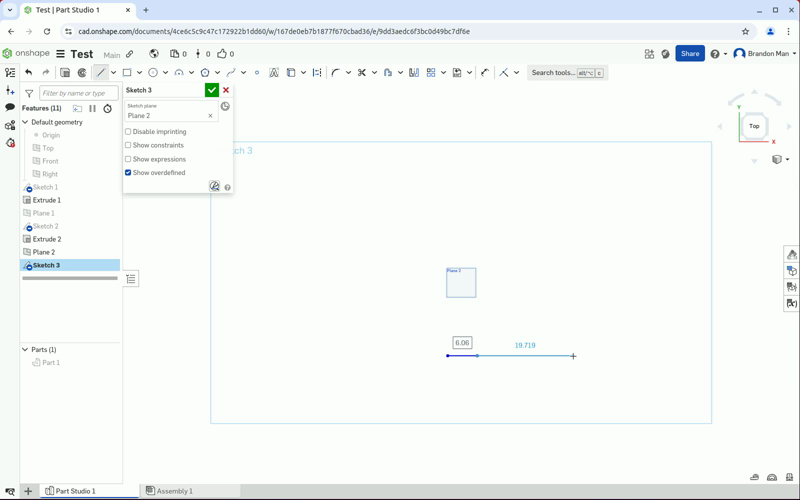
click(573, 355)
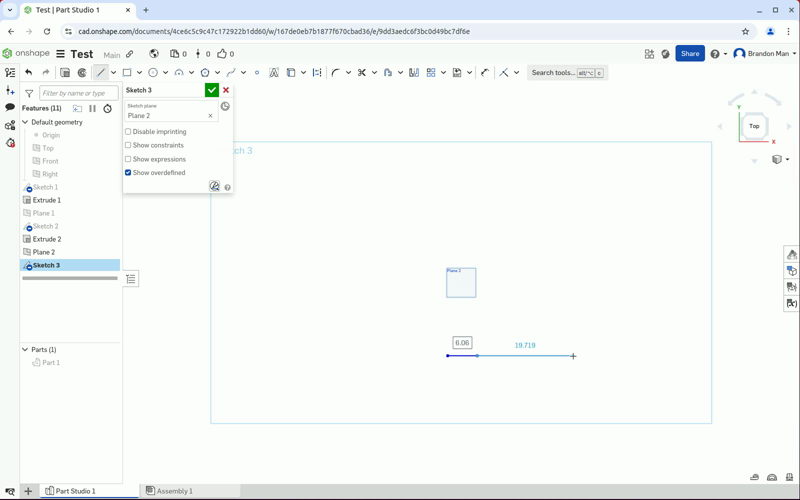
key_up(shift)
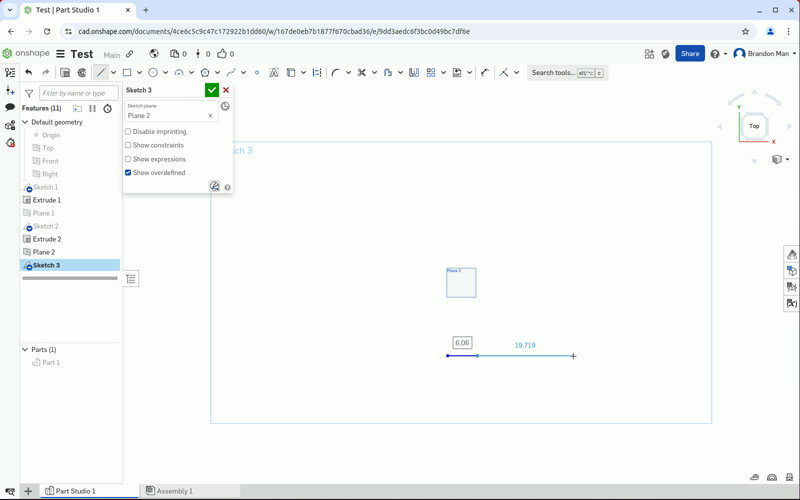
key_down(shift)
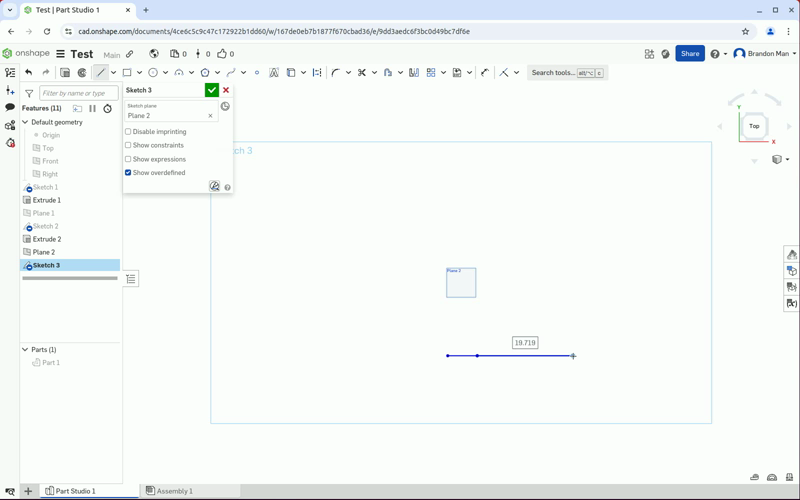
mouse_move(589, 355)
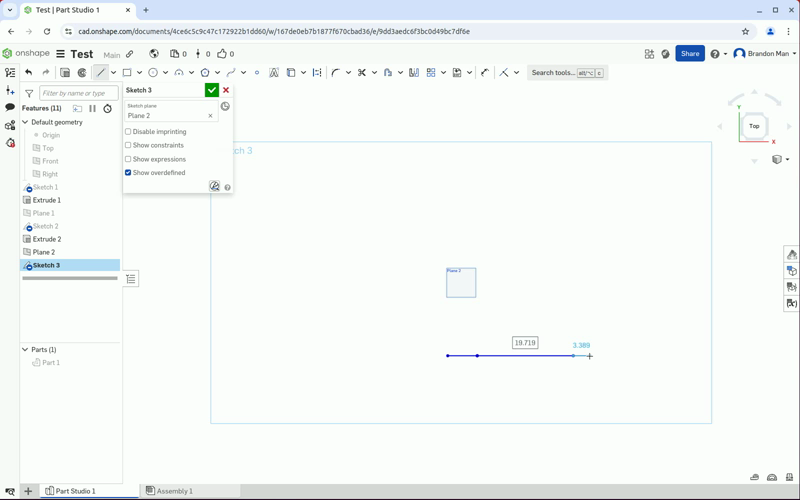
mouse_move(573, 334)
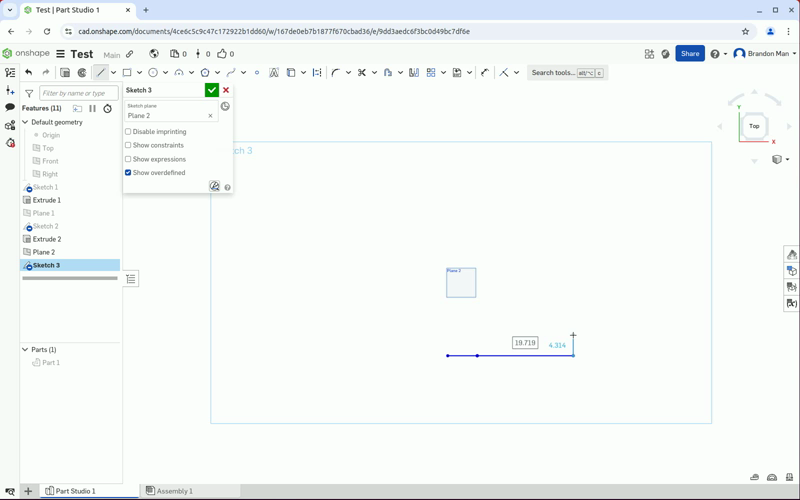
click(573, 334)
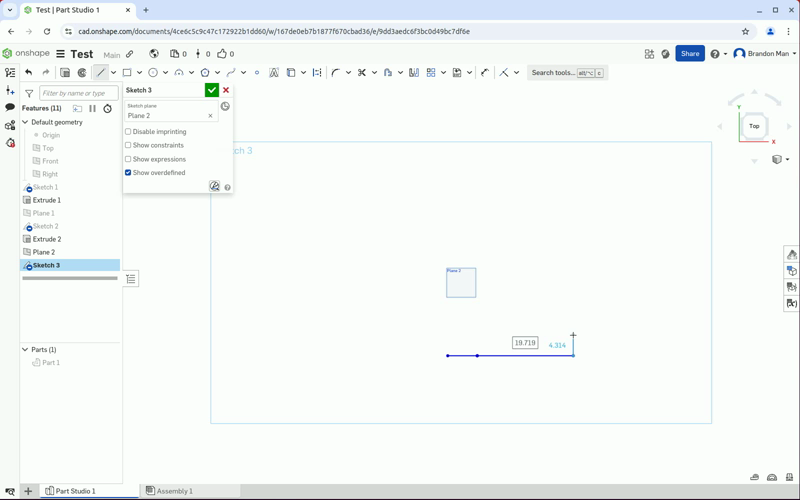
key_up(shift)
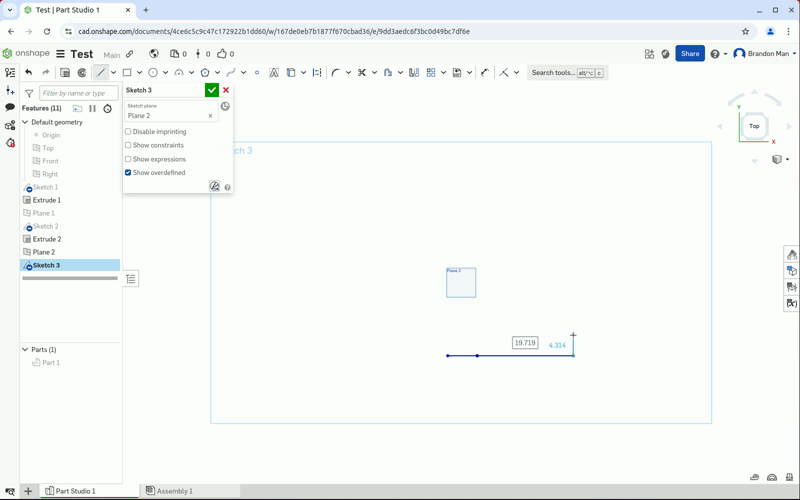
key_down(shift)
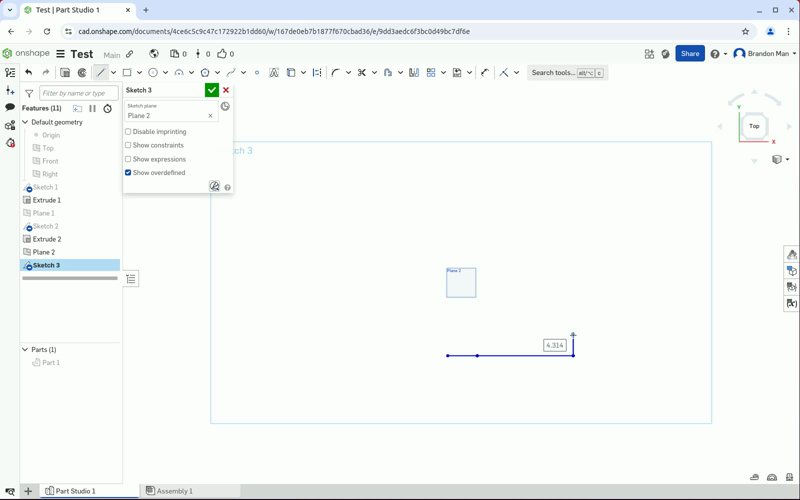
mouse_move(477, 334)
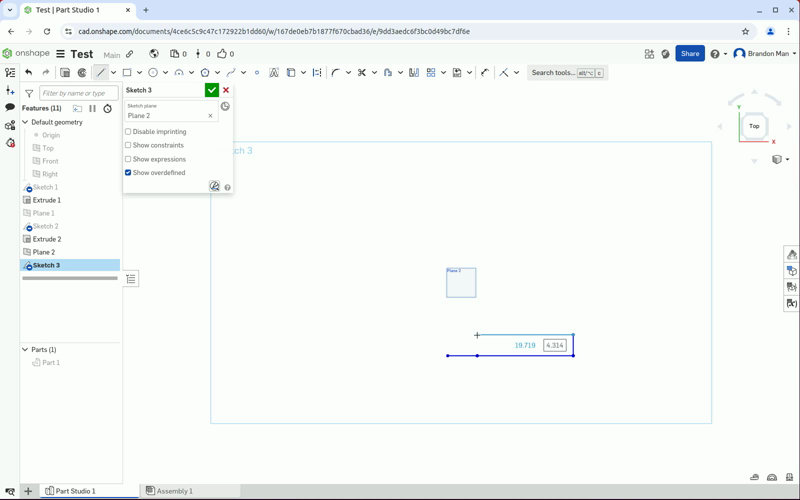
click(477, 334)
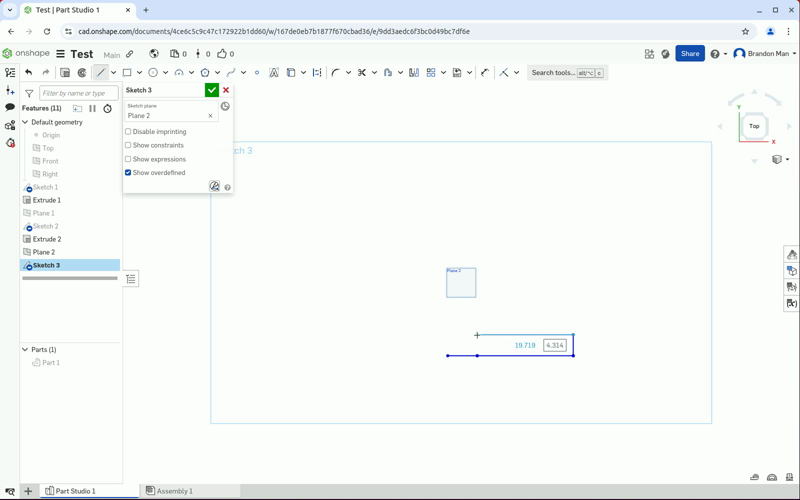
key_up(shift)
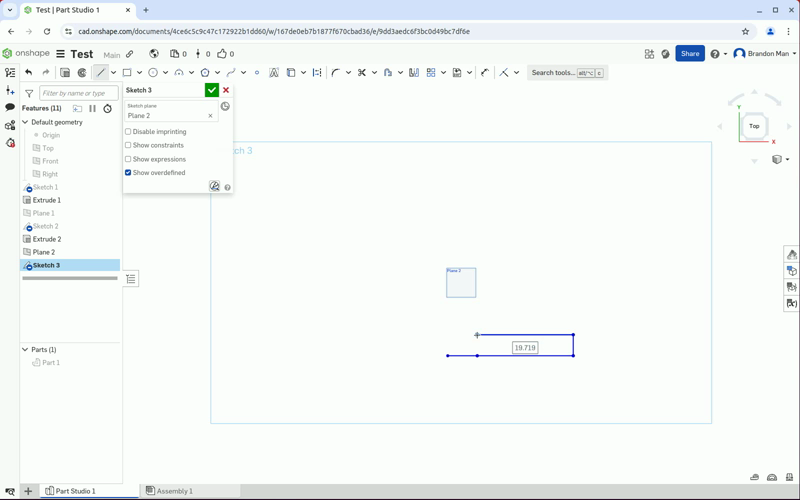
key(esc)
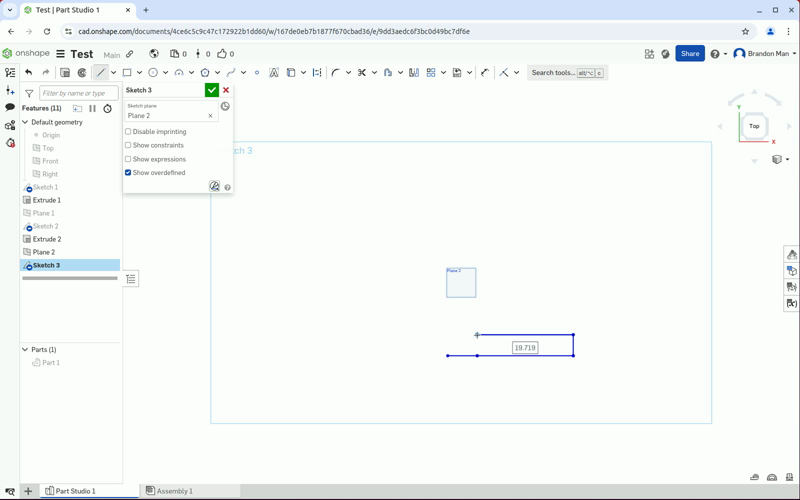
key(a)
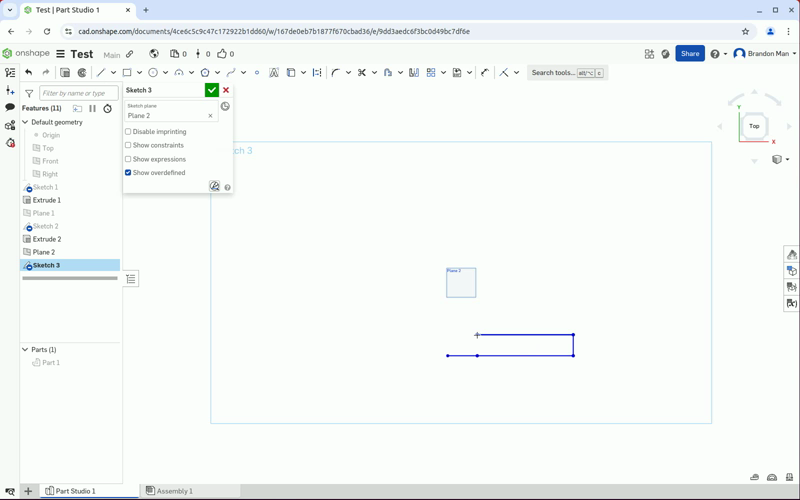
mouse_move(477, 334)
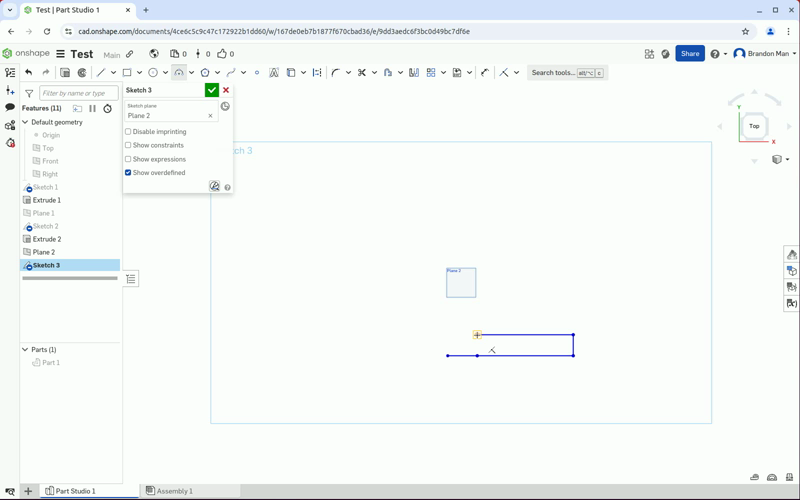
click(477, 334)
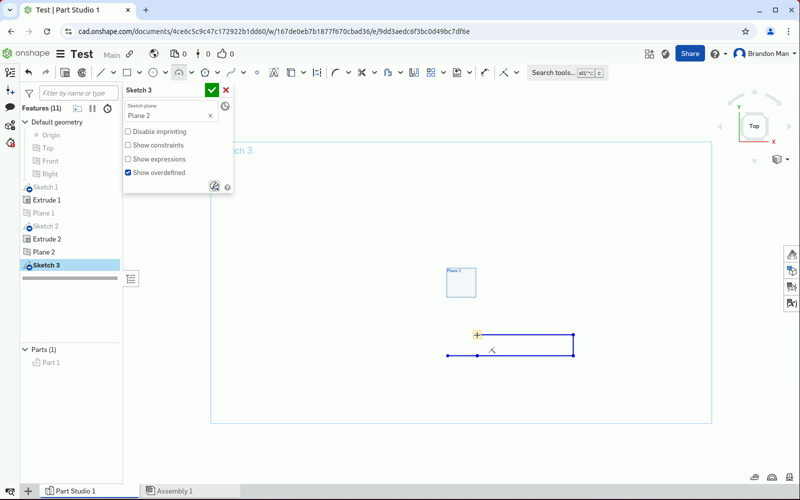
mouse_move(447, 355)
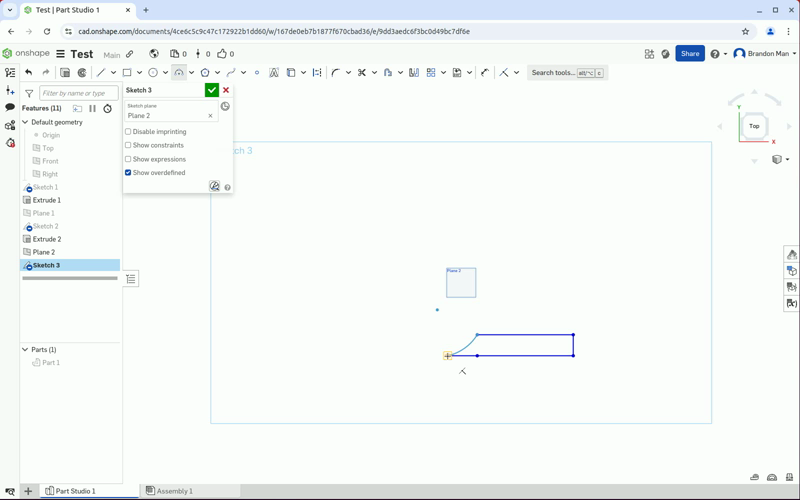
click(447, 355)
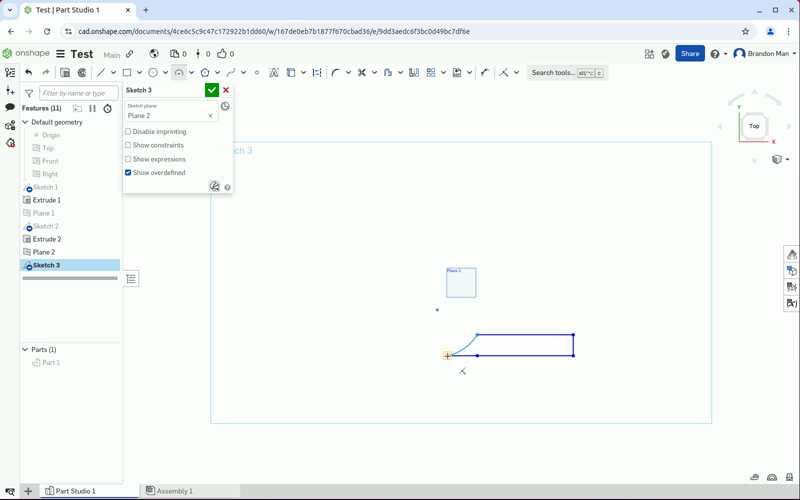
key_down(shift)
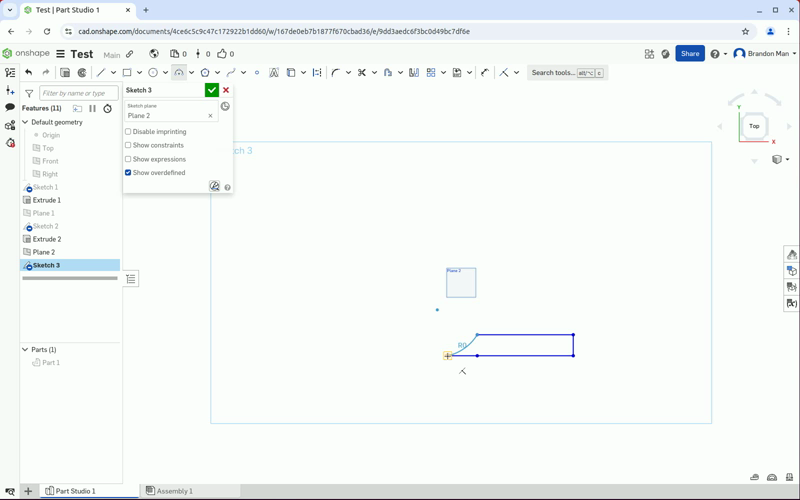
mouse_move(458, 340)
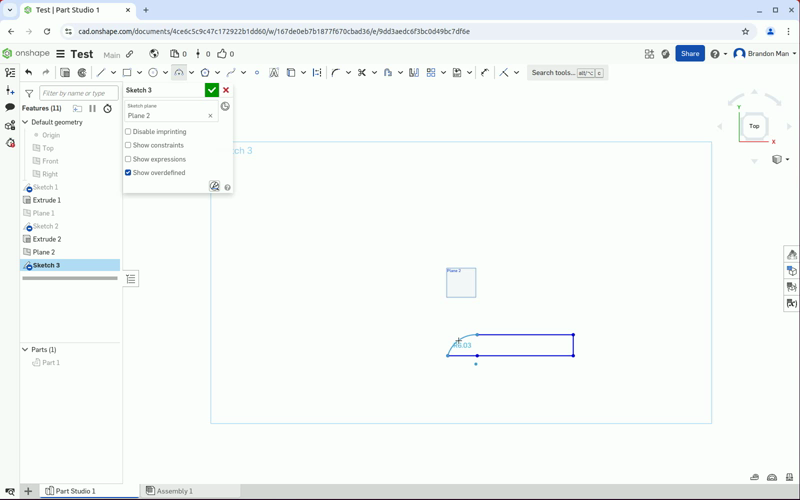
click(458, 340)
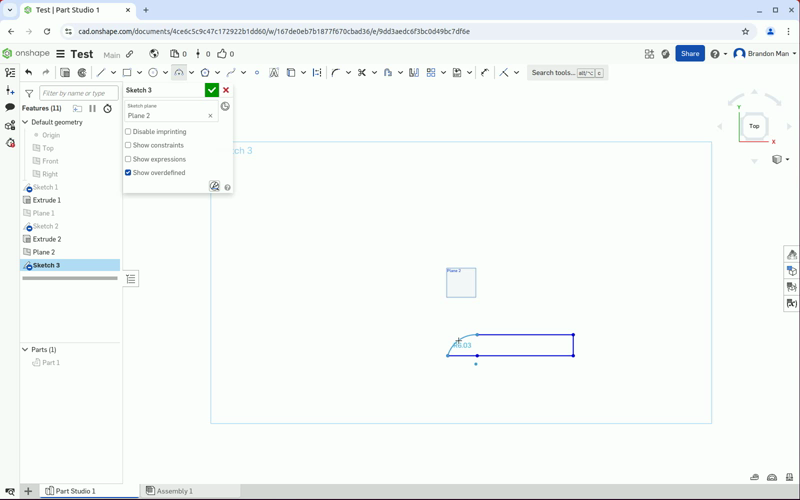
key_up(shift)
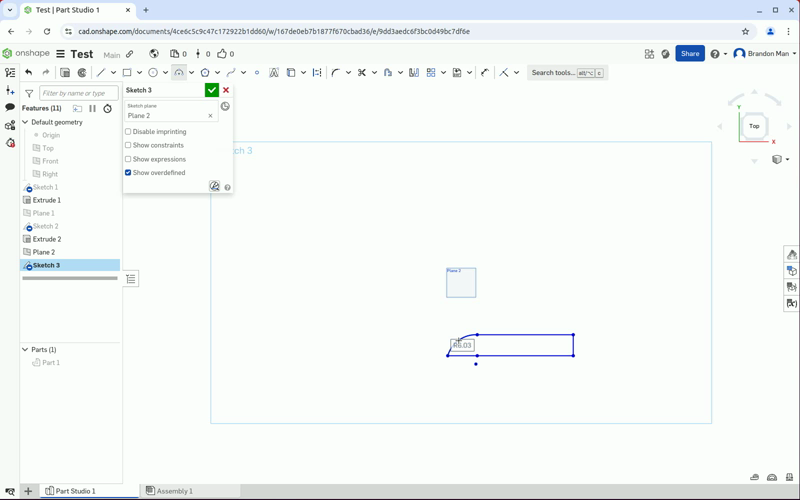
key(esc)
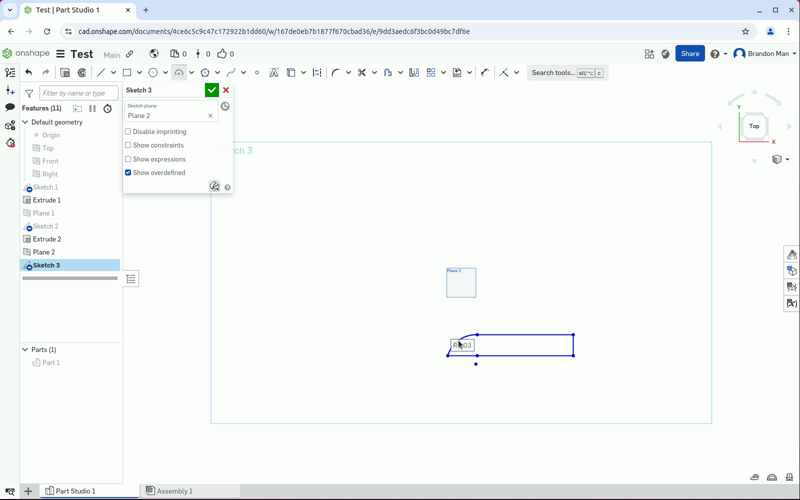
mouse_move(544, 336)
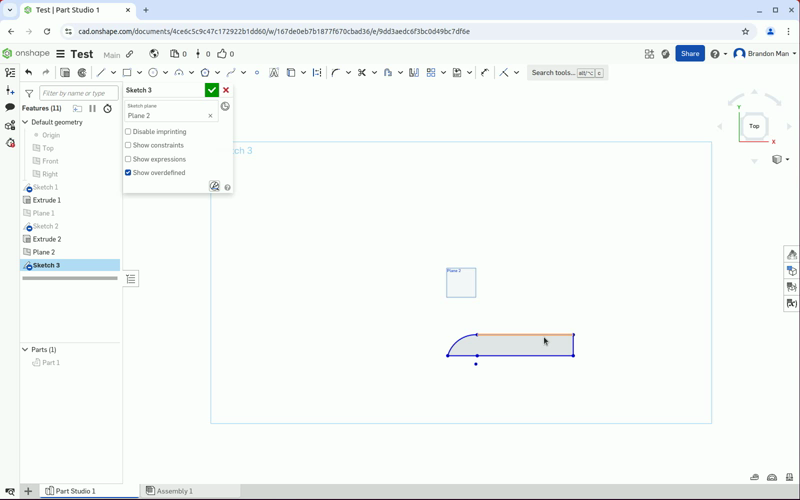
click(544, 336)
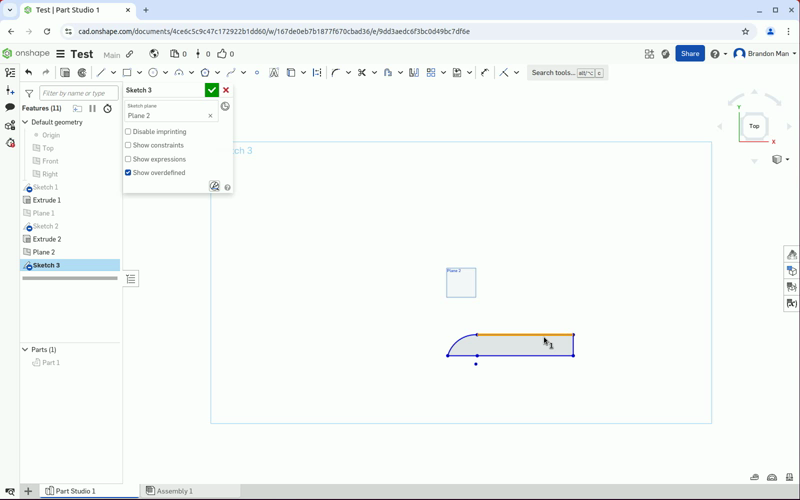
mouse_move(73, 352)
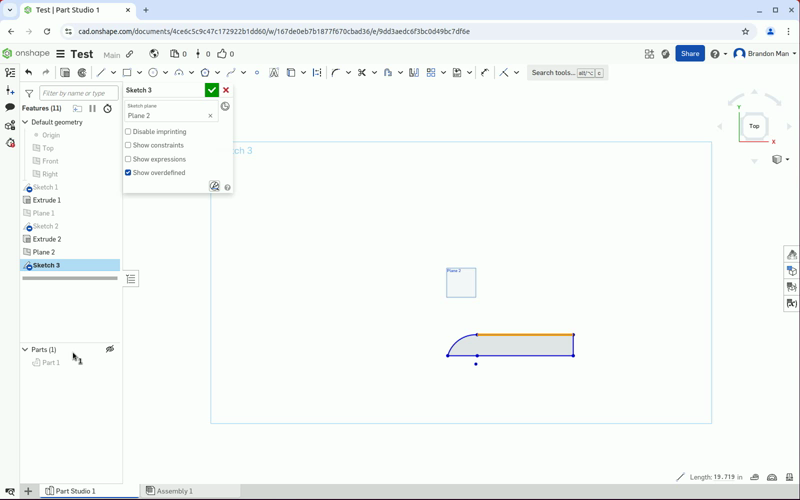
key(shift+y)
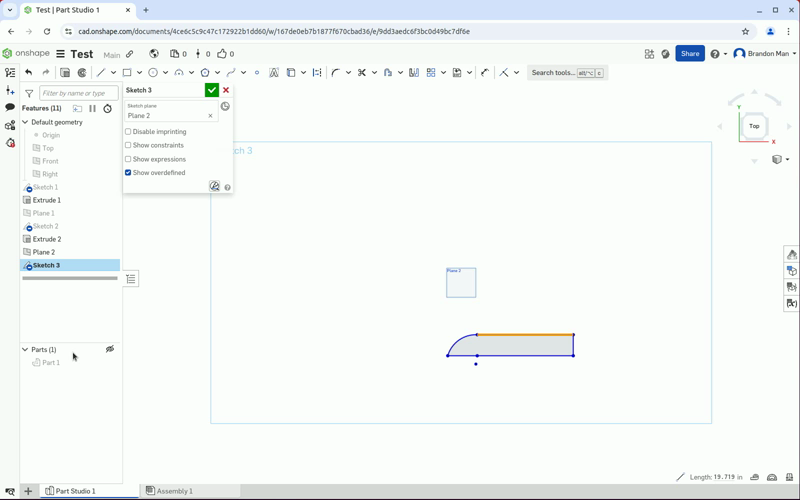
key(shift+e)
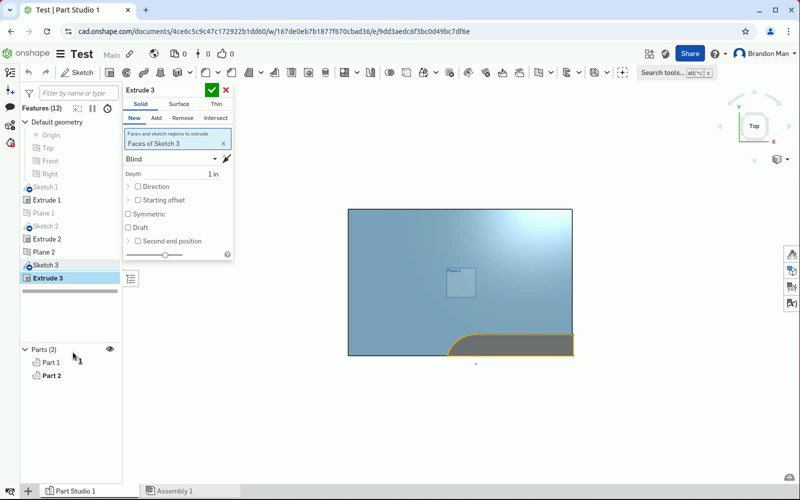
mouse_move(143, 106)
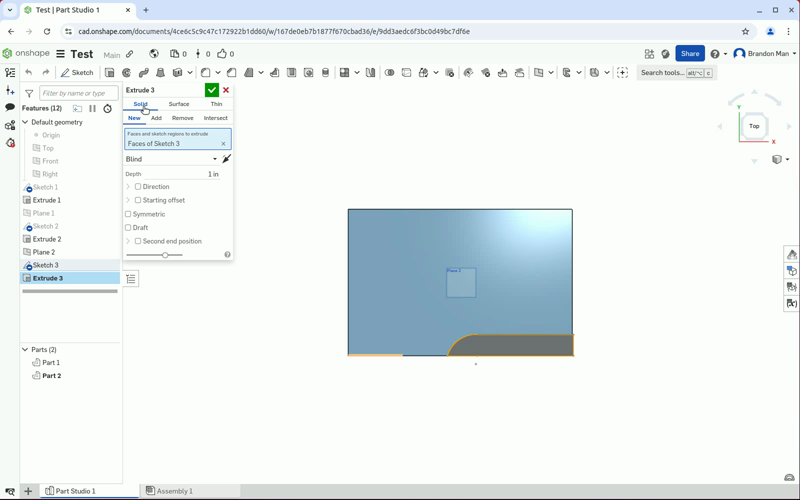
click(143, 106)
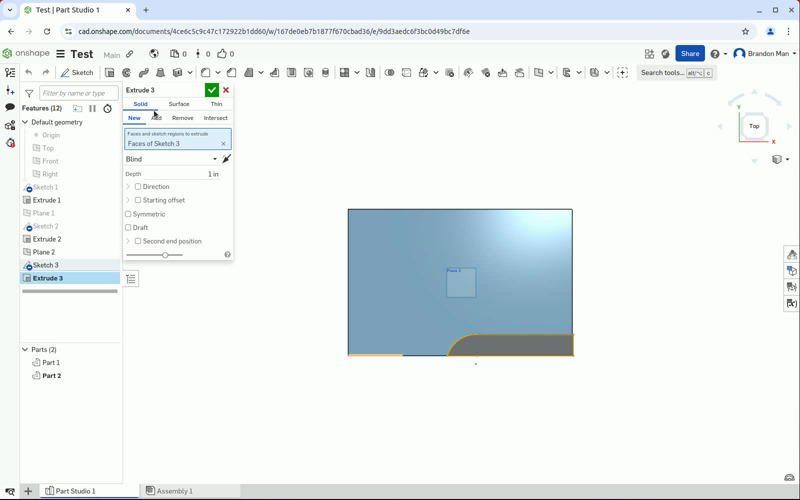
mouse_move(186, 120)
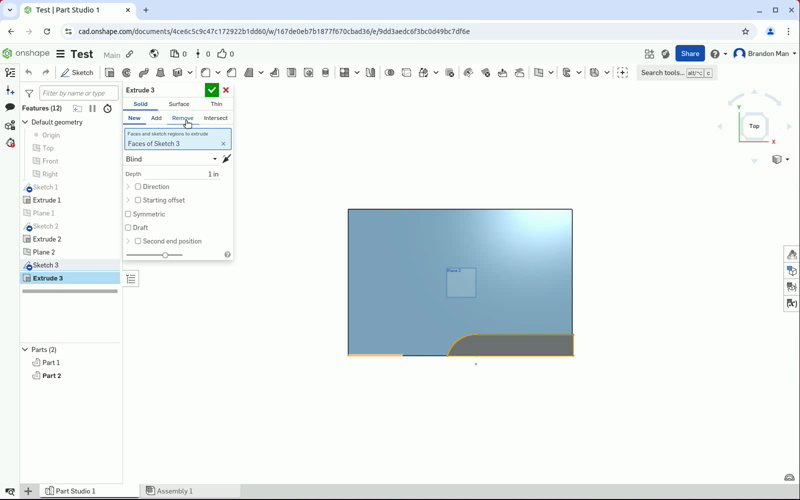
click(186, 120)
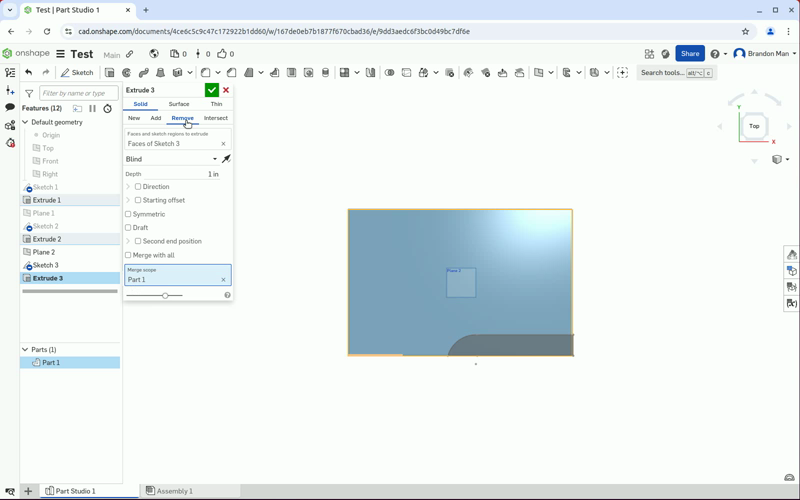
key(tab, 4)
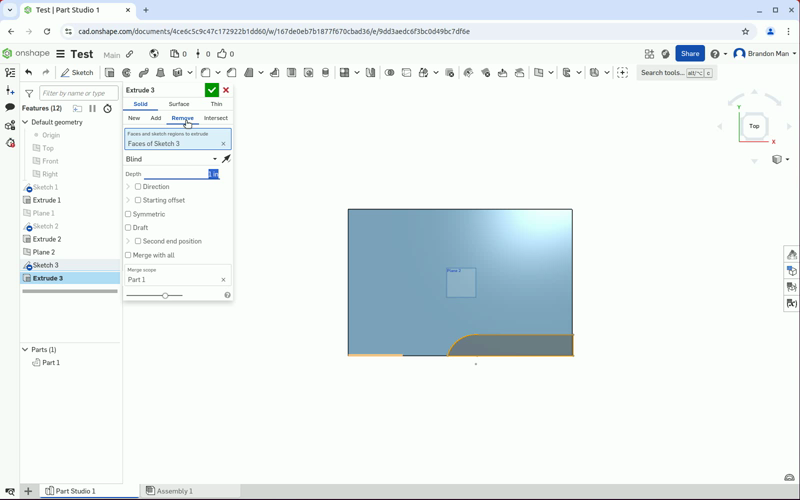
text(9.388)
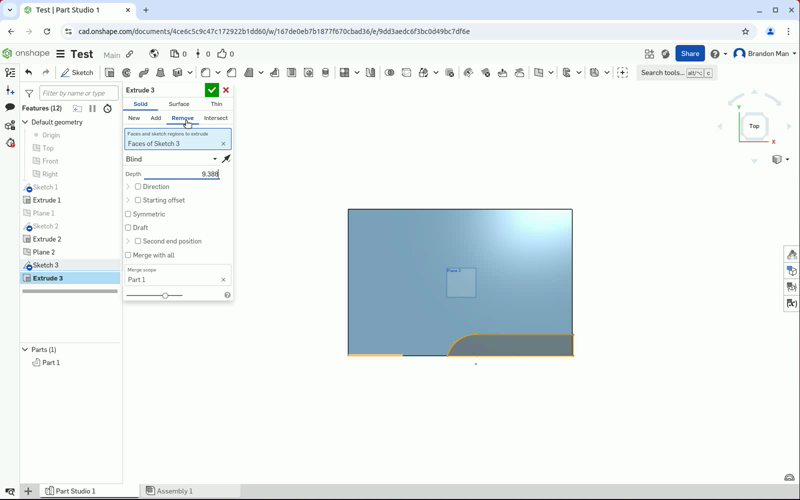
key(tab, 6)
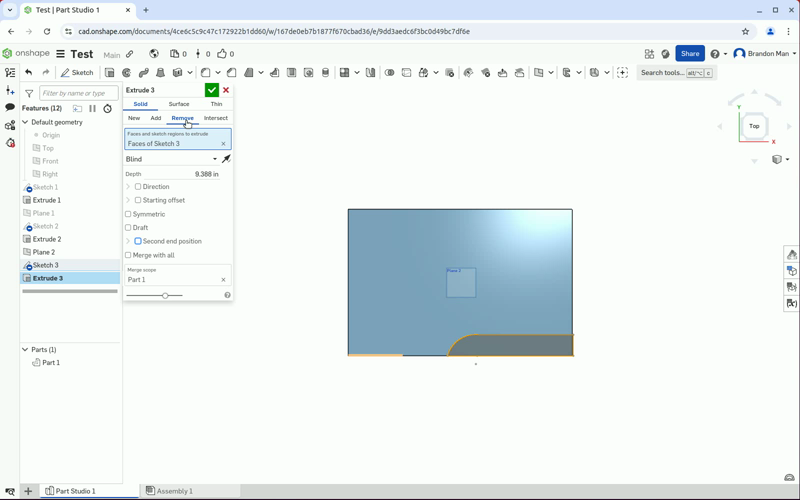
key(space)
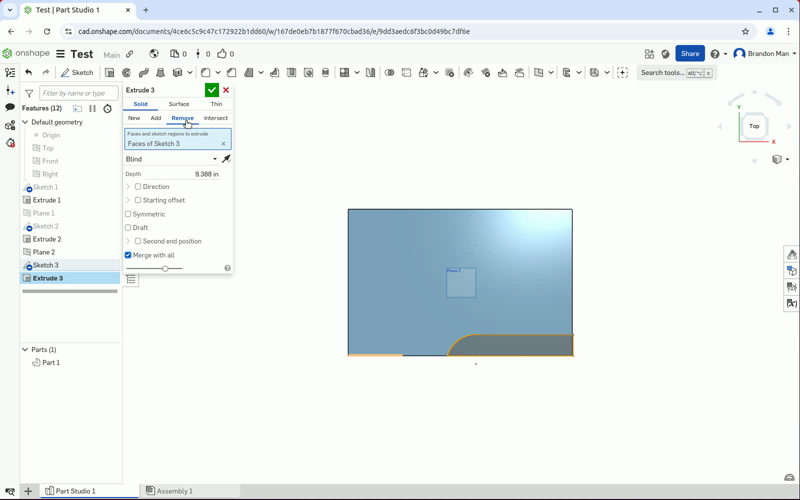
key(enter)
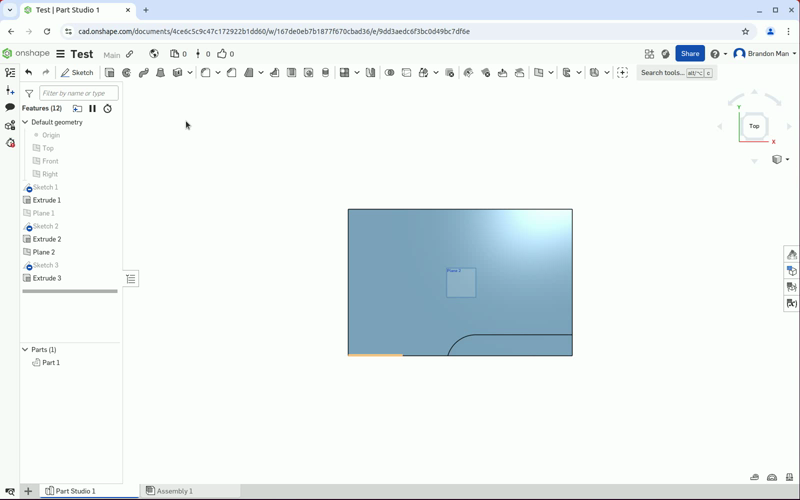
key(shift+h)
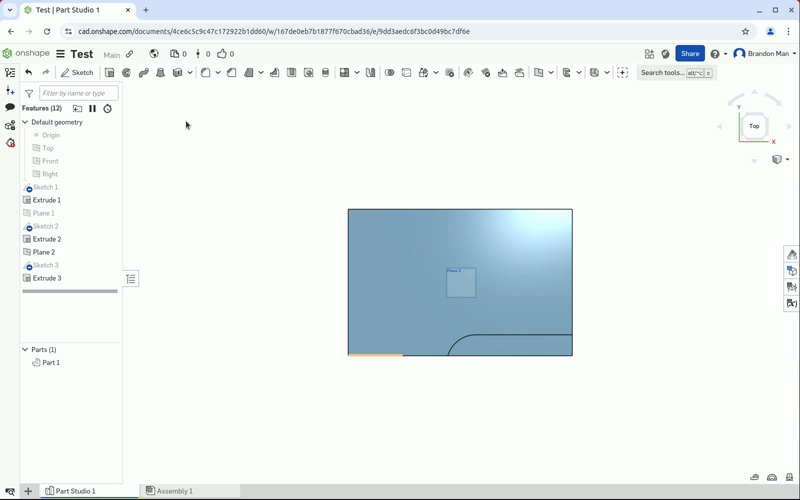
key(shift+h)
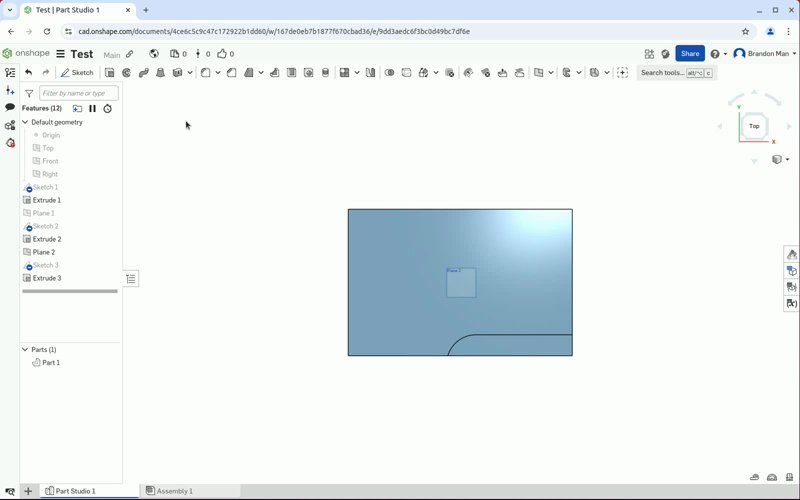
mouse_move(73, 189)
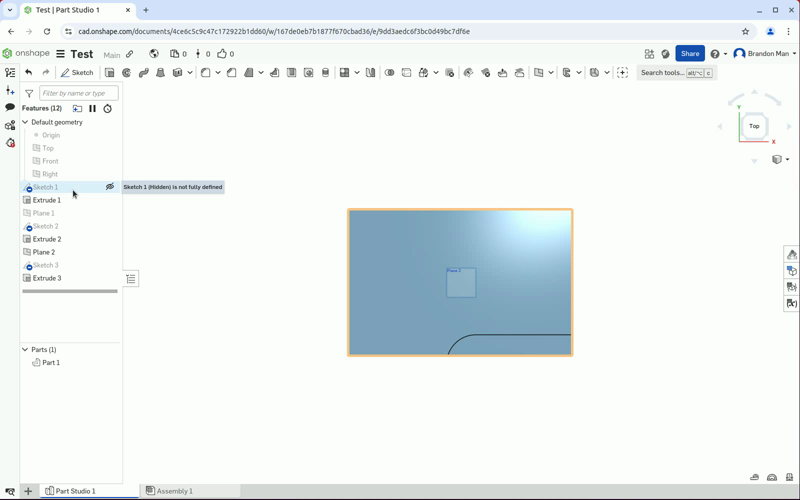
click(73, 189)
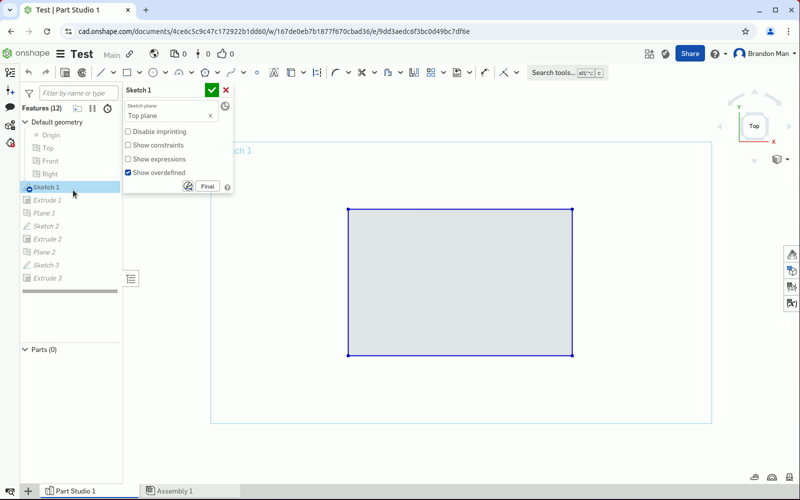
mouse_move(229, 92)
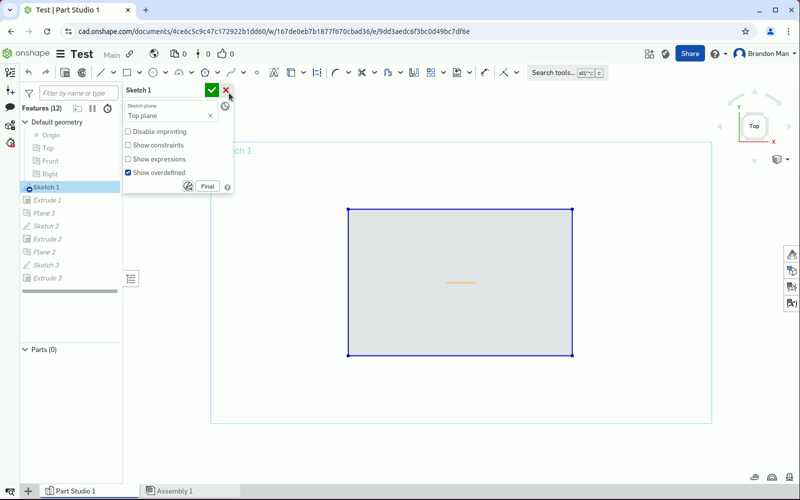
click(229, 92)
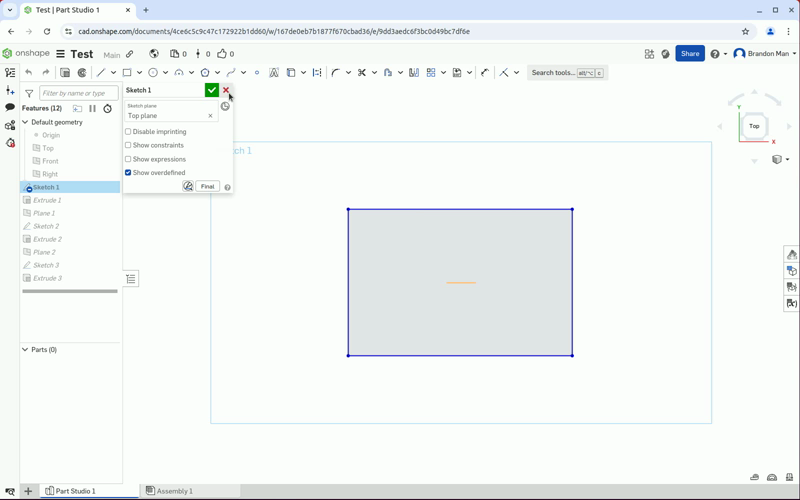
key(shift+s)
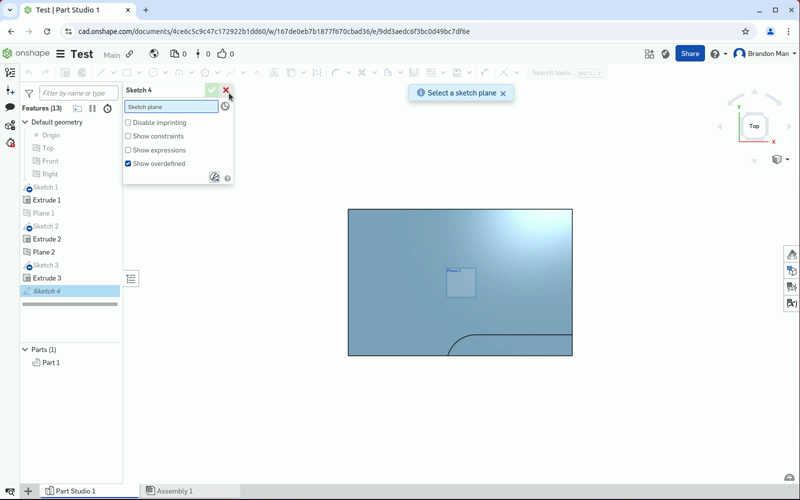
mouse_move(73, 254)
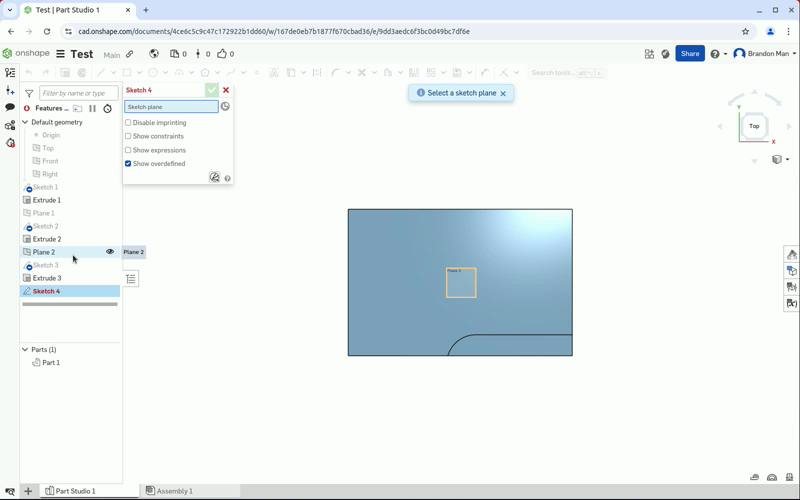
click(73, 254)
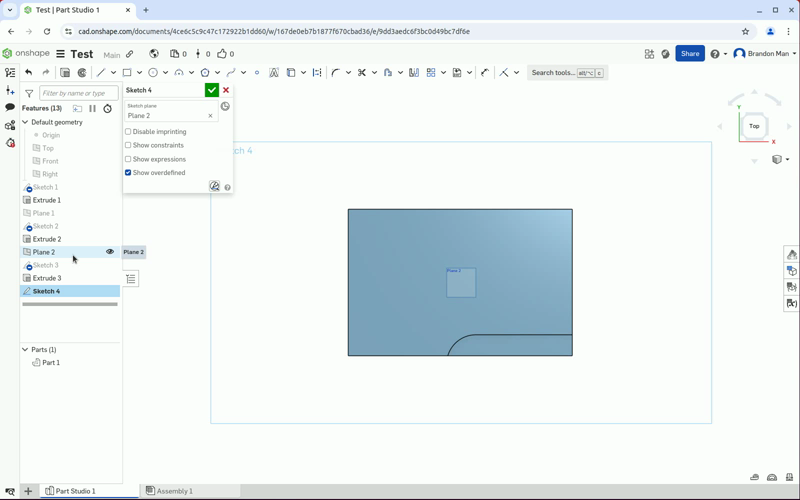
mouse_move(73, 352)
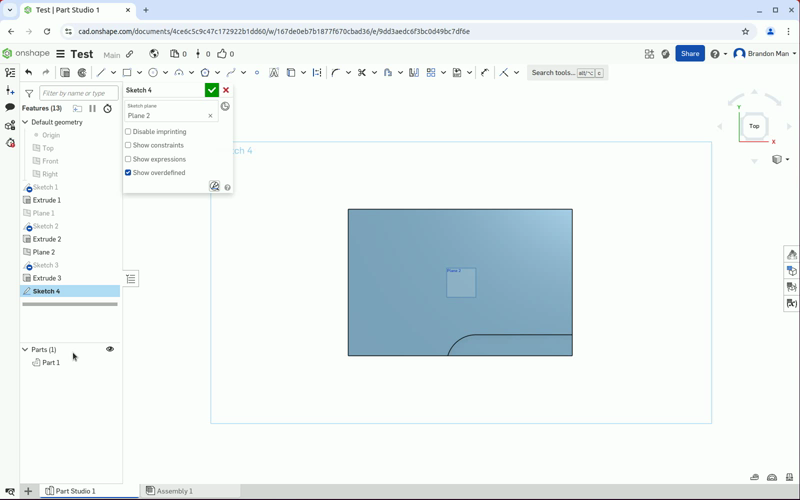
key(y)
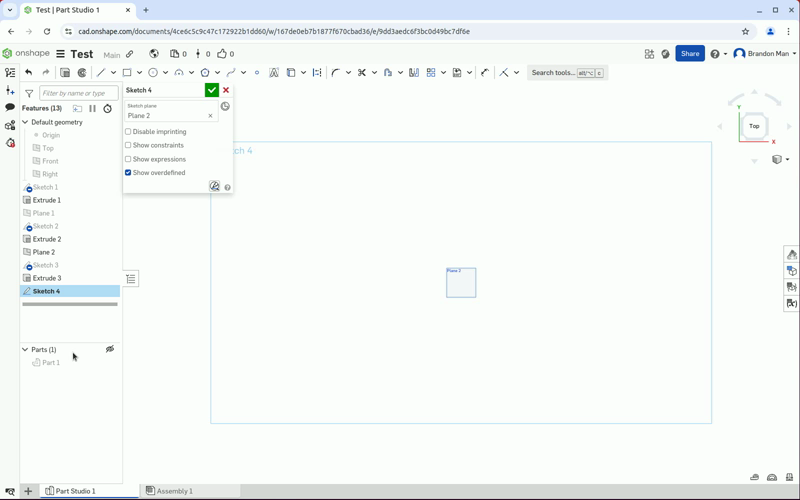
key(a)
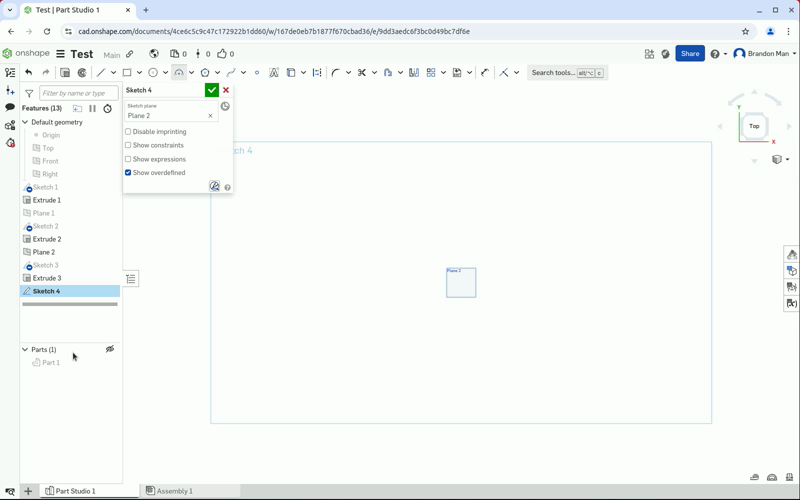
key_down(shift)
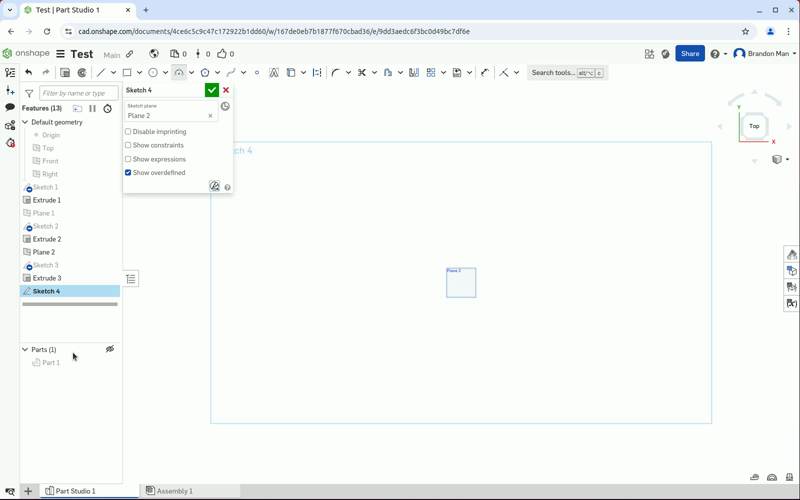
mouse_move(447, 210)
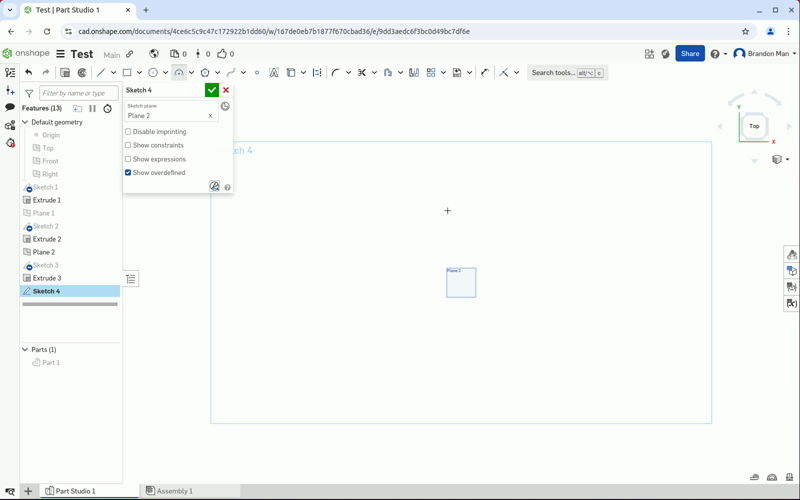
click(447, 210)
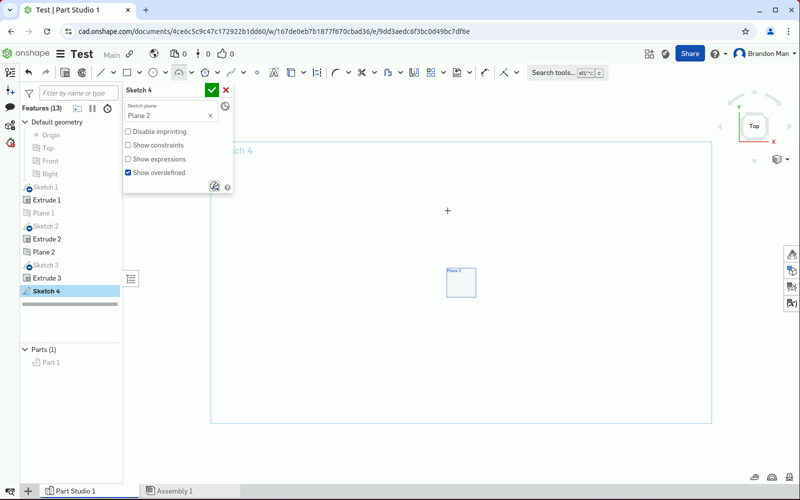
key_up(shift)
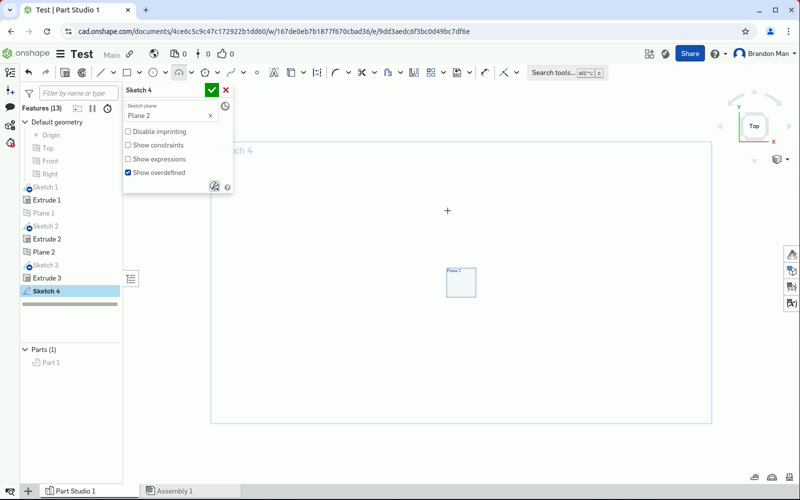
key_down(shift)
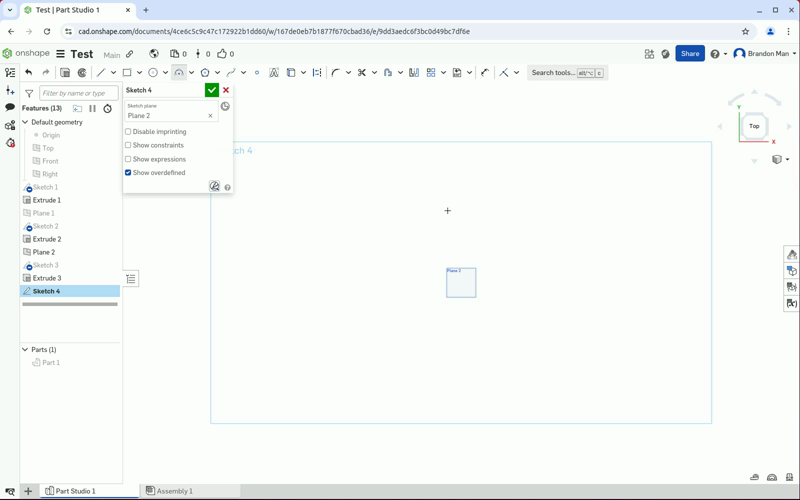
mouse_move(477, 231)
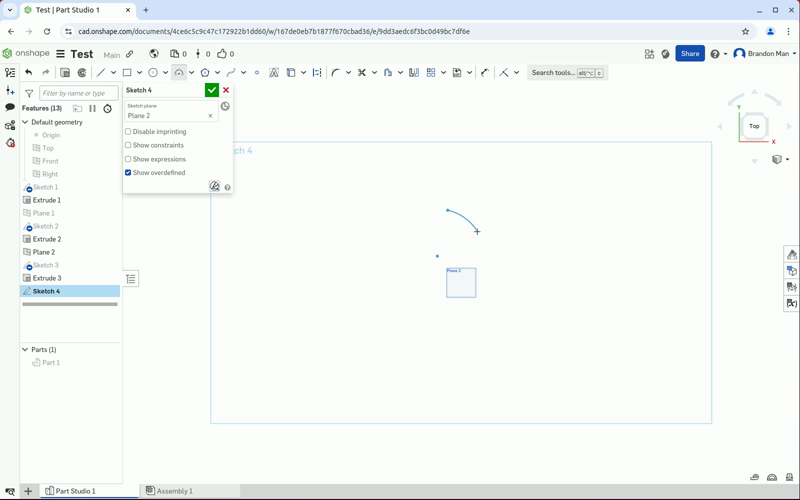
click(477, 231)
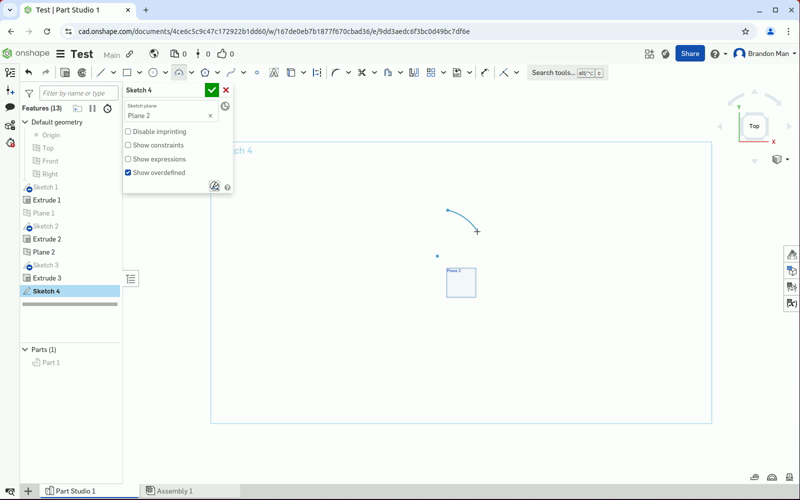
mouse_move(458, 225)
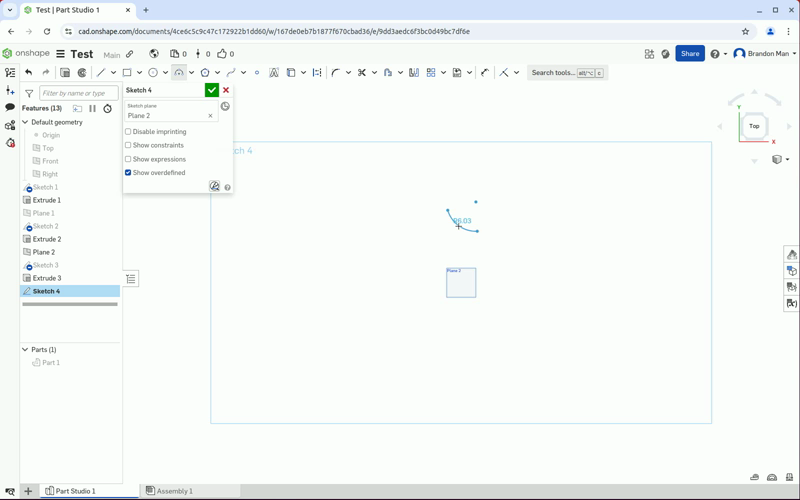
click(458, 225)
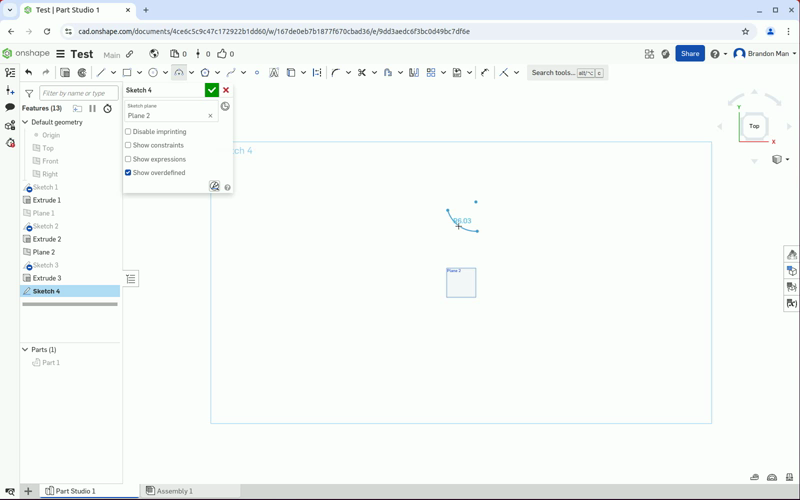
key_up(shift)
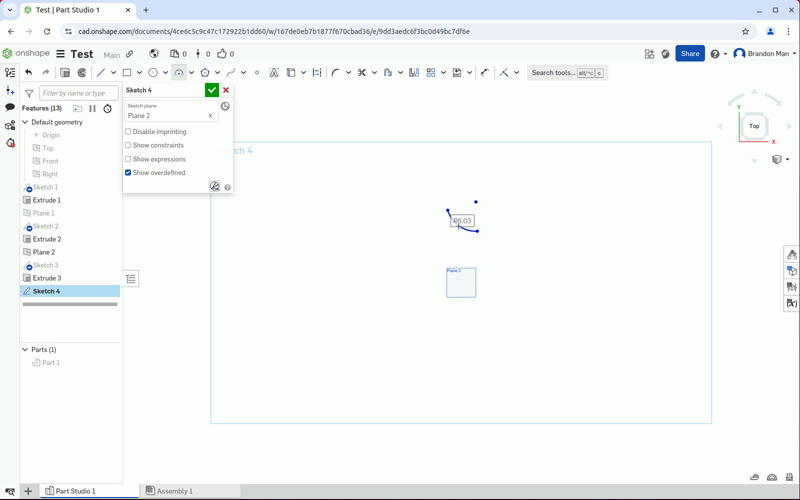
key(esc)
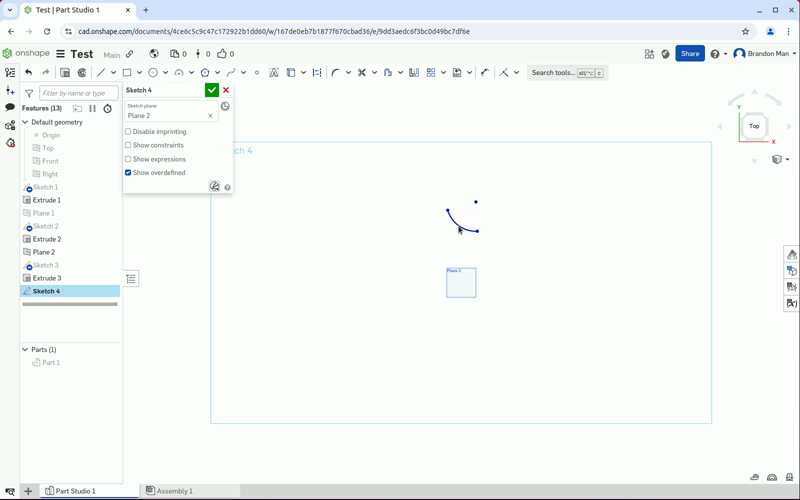
key(l)
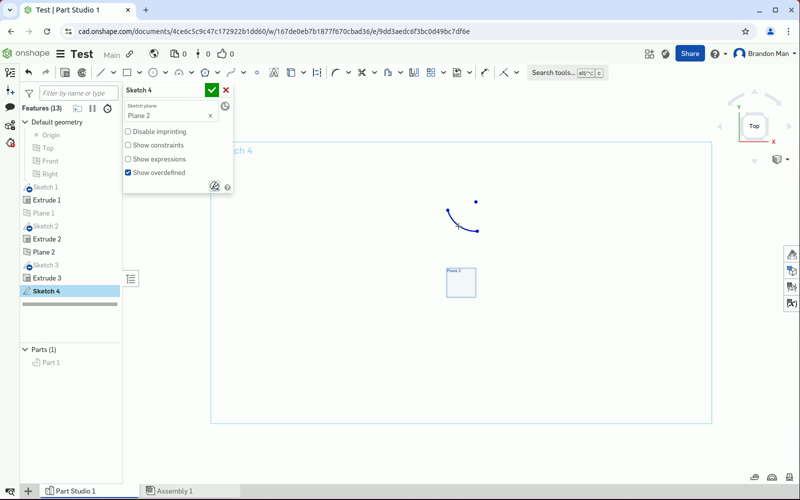
mouse_move(477, 231)
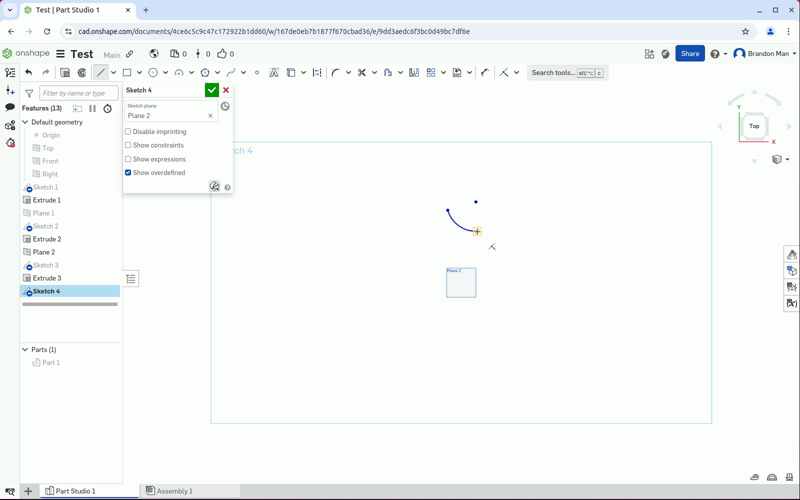
click(477, 231)
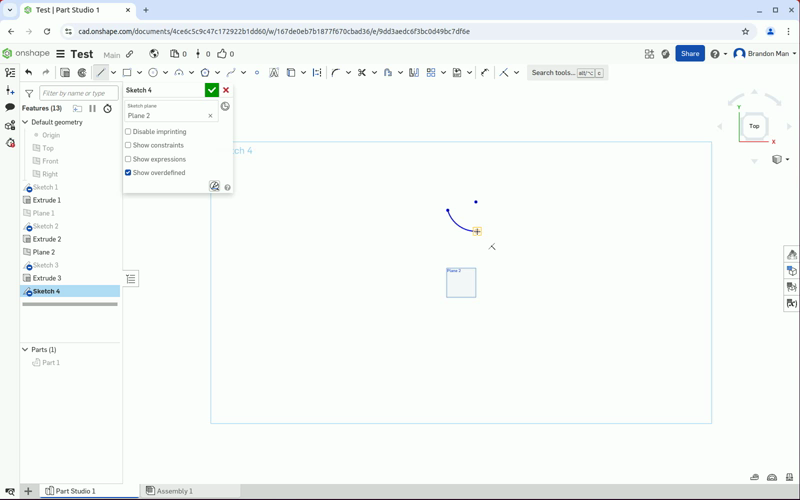
key_down(shift)
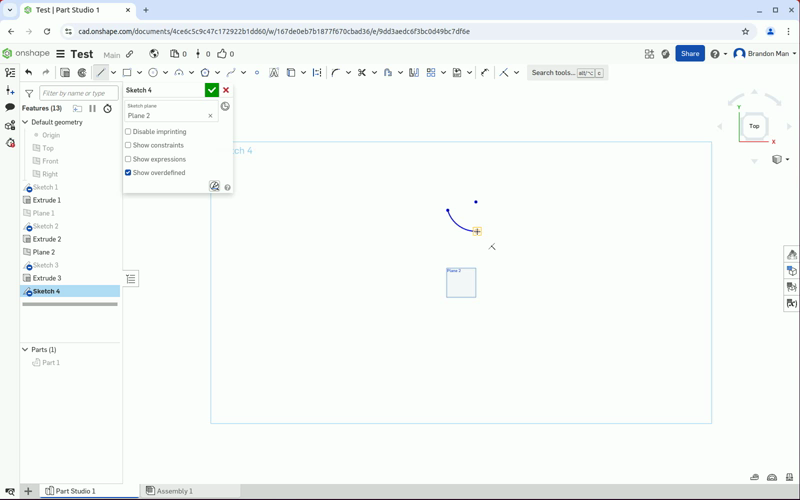
mouse_move(573, 231)
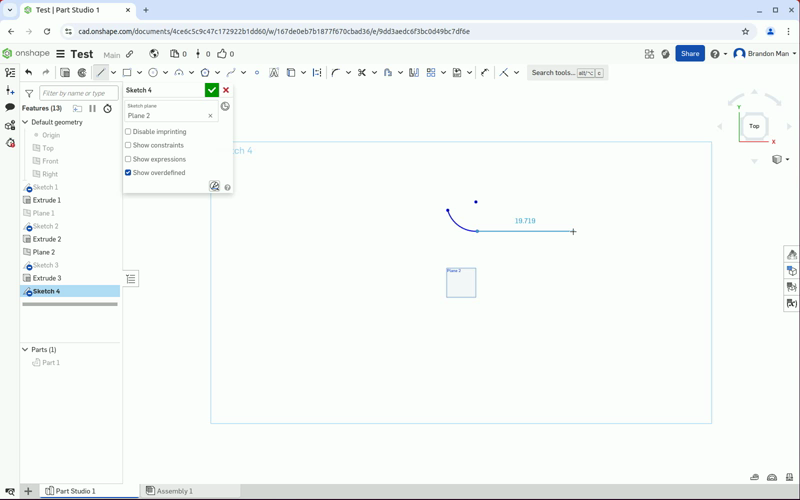
click(573, 231)
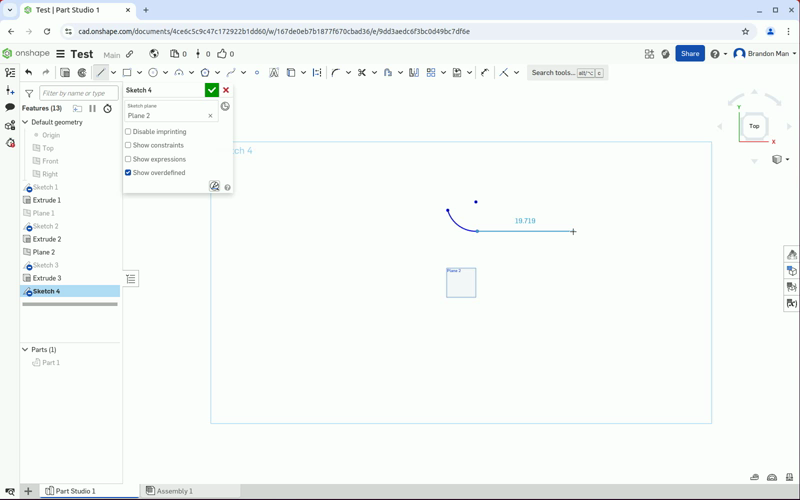
key_up(shift)
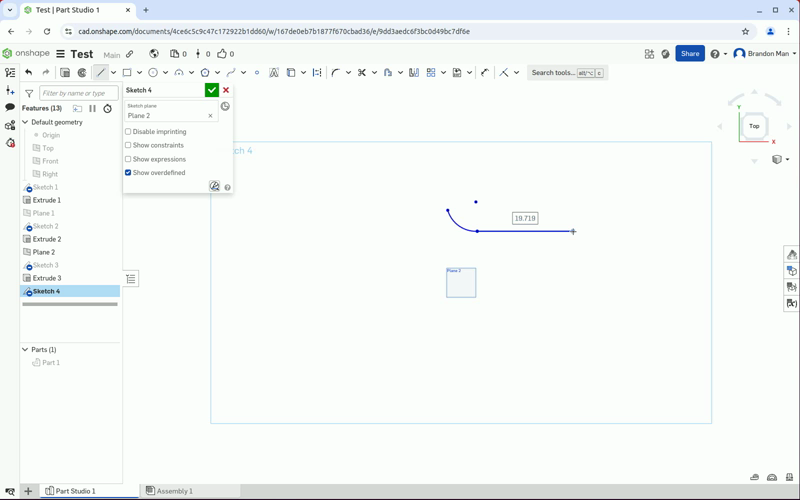
key_down(shift)
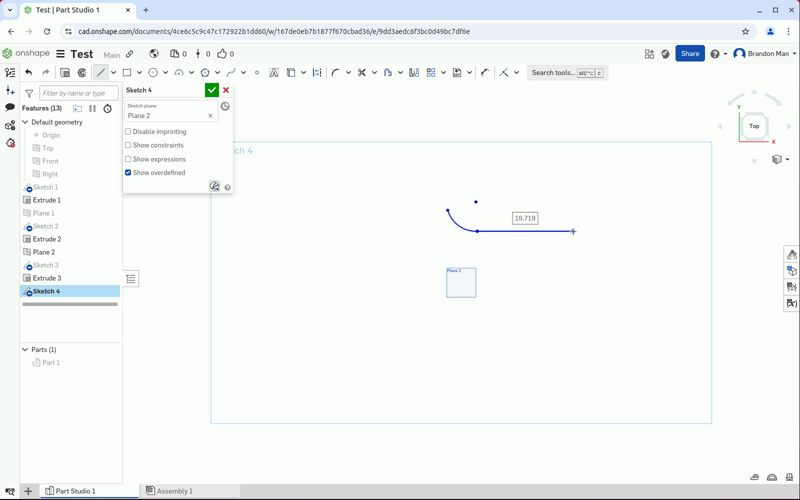
mouse_move(589, 231)
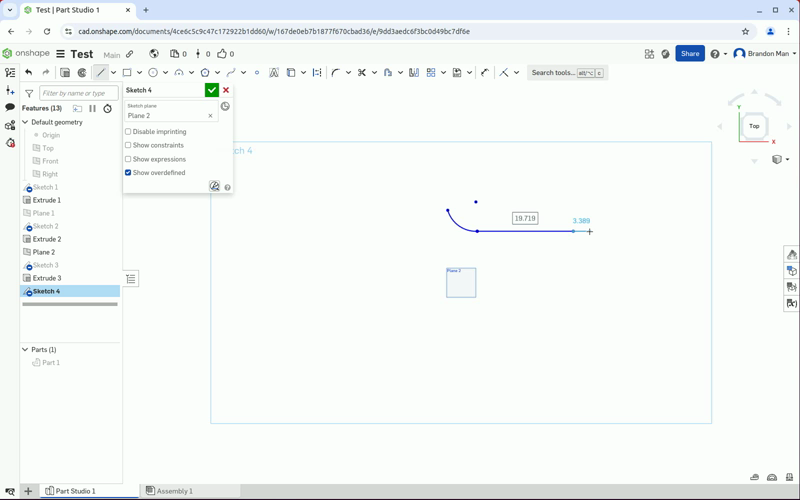
mouse_move(573, 210)
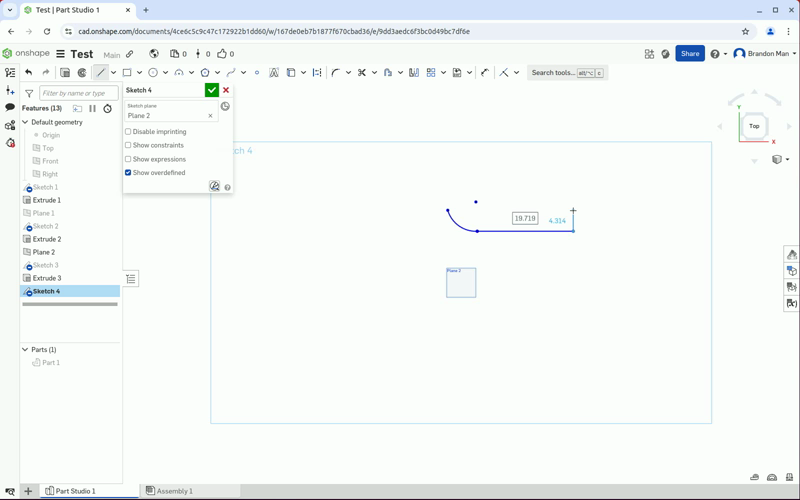
click(573, 210)
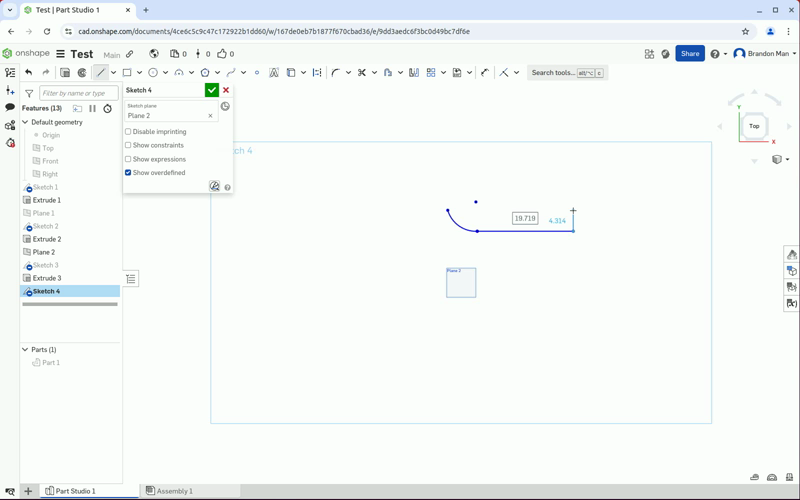
key_up(shift)
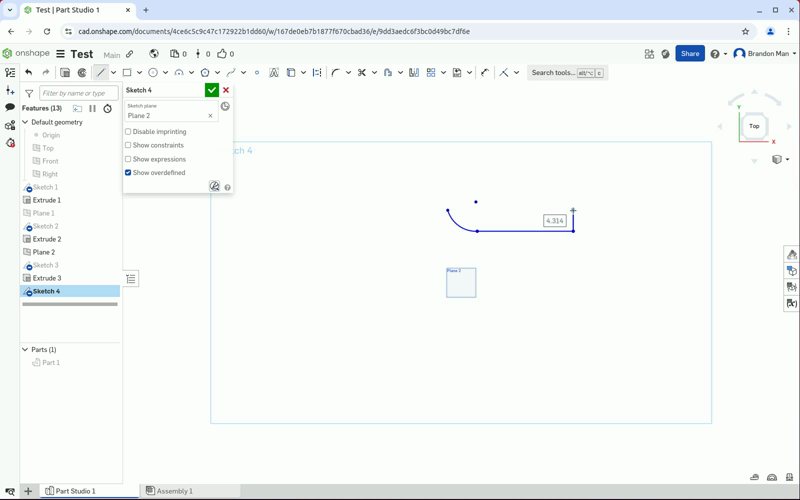
key_down(shift)
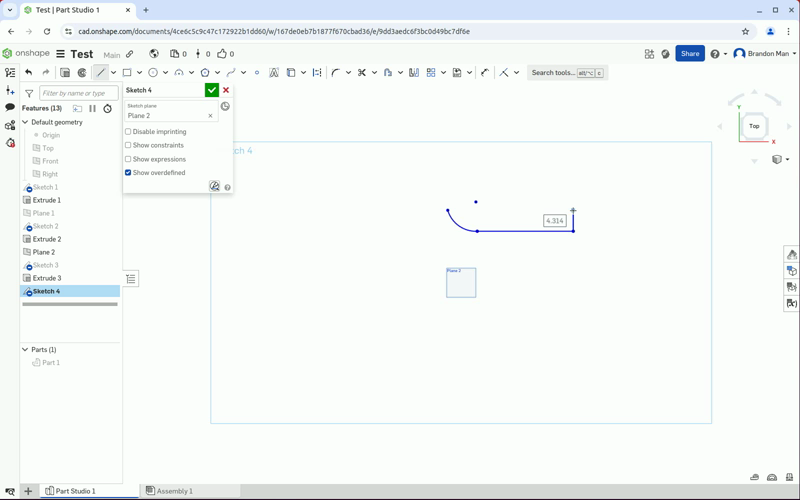
mouse_move(477, 210)
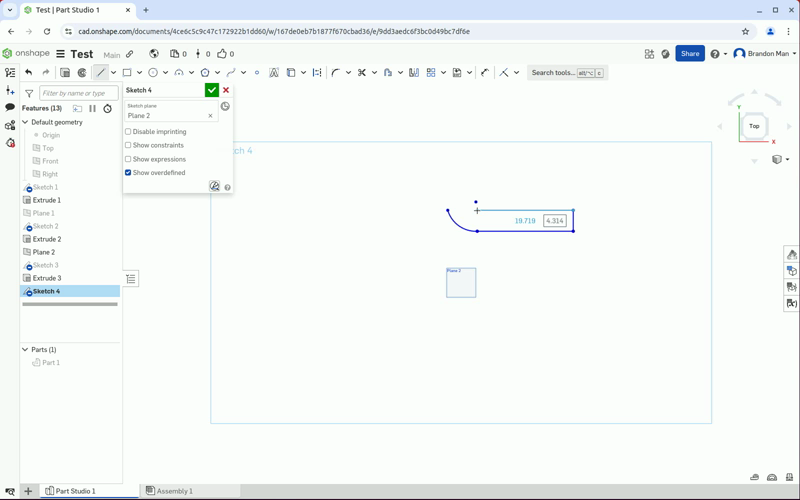
click(477, 210)
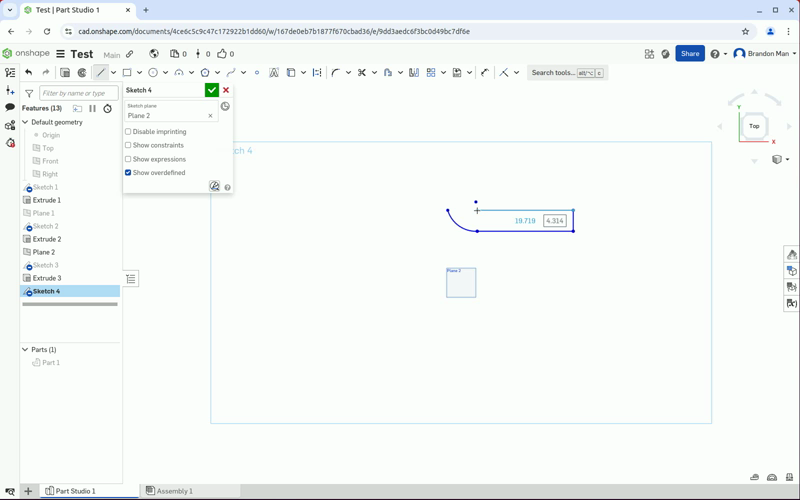
key_up(shift)
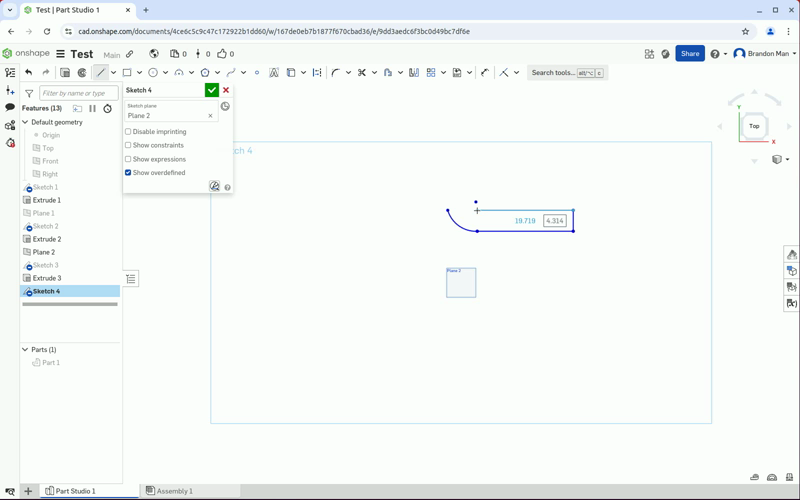
mouse_move(507, 210)
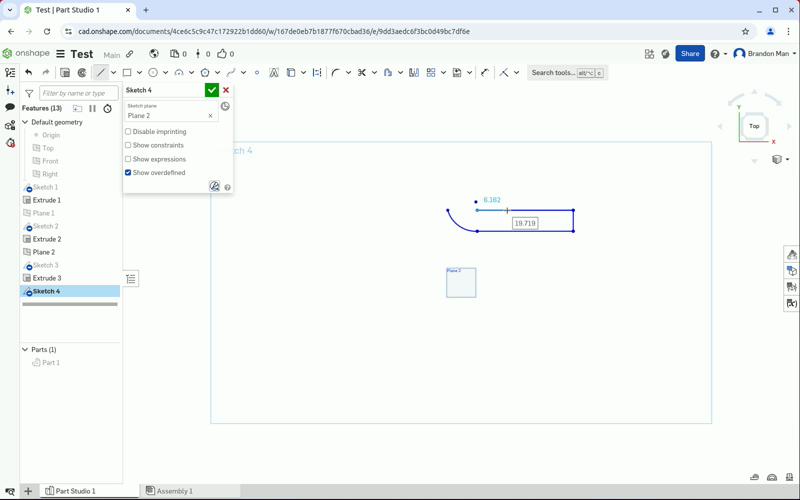
key_down(shift)
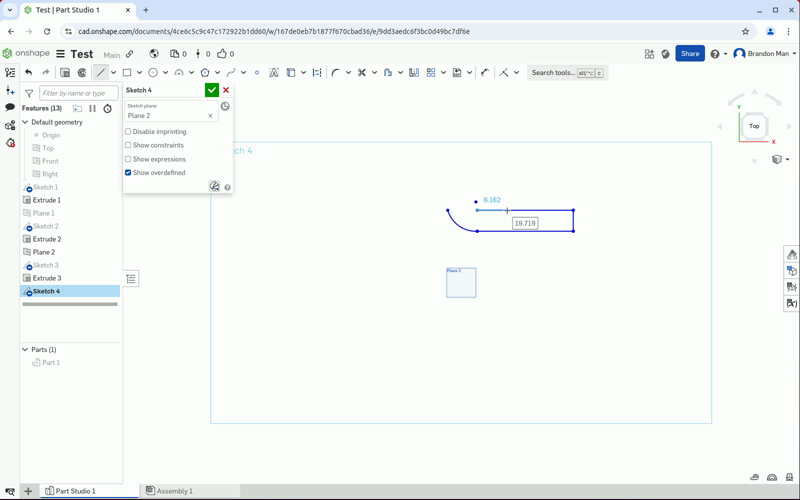
mouse_move(447, 210)
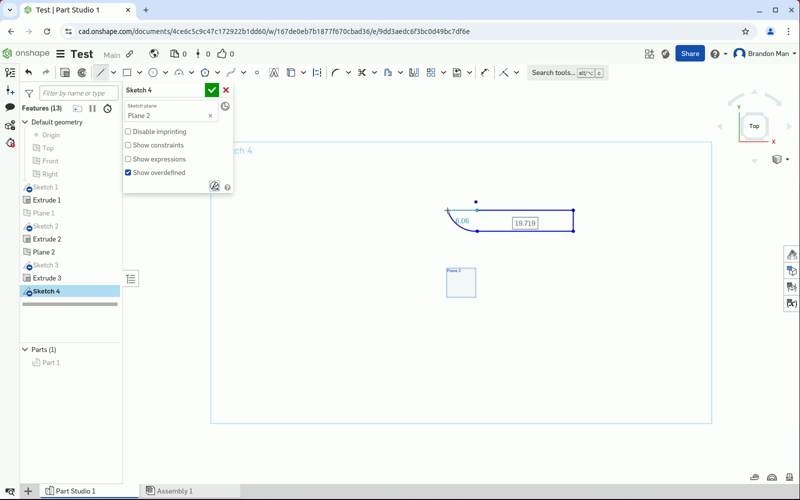
key_up(shift)
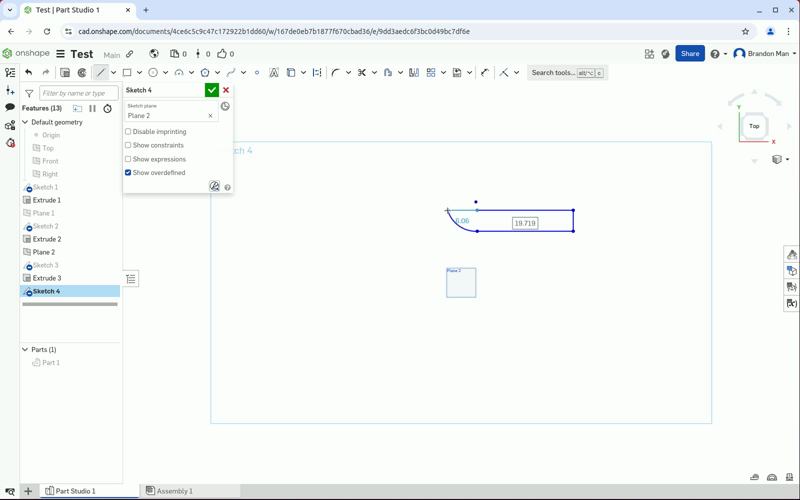
click(447, 210)
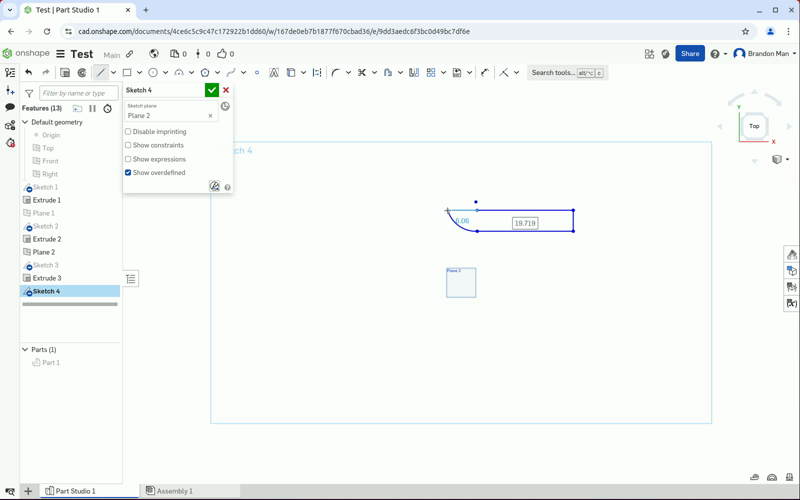
key(esc)
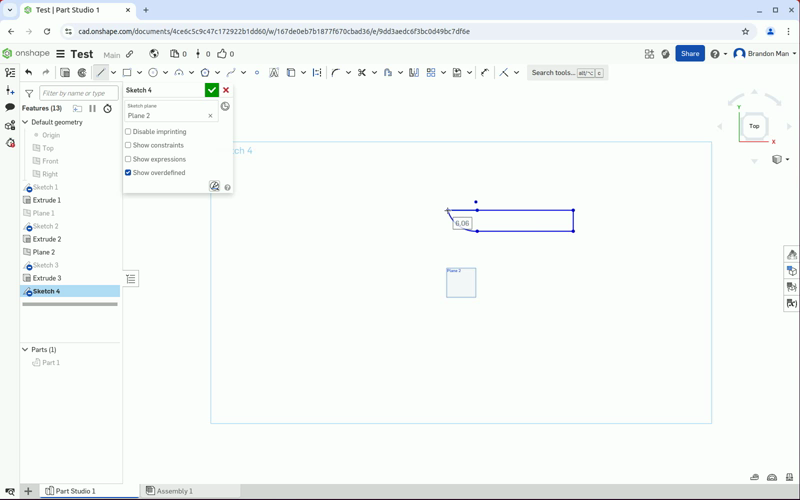
mouse_move(505, 220)
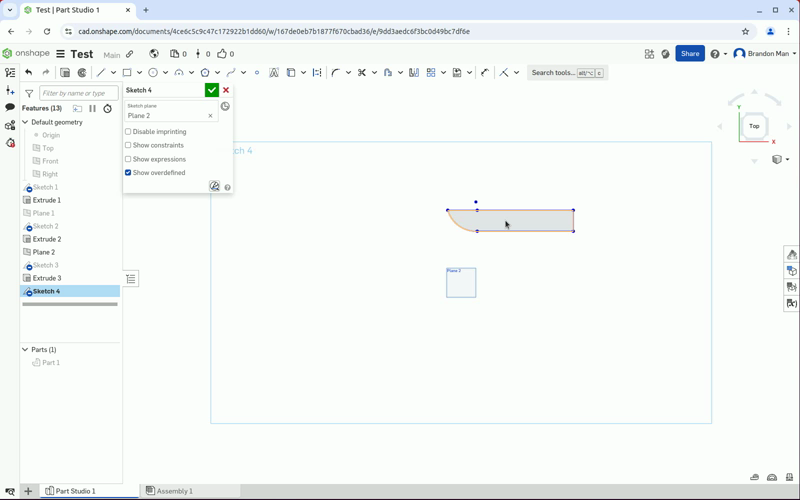
click(505, 220)
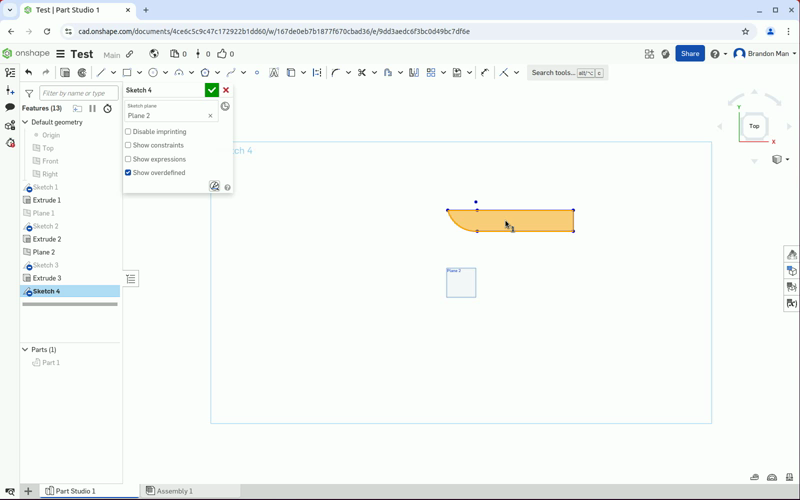
mouse_move(73, 352)
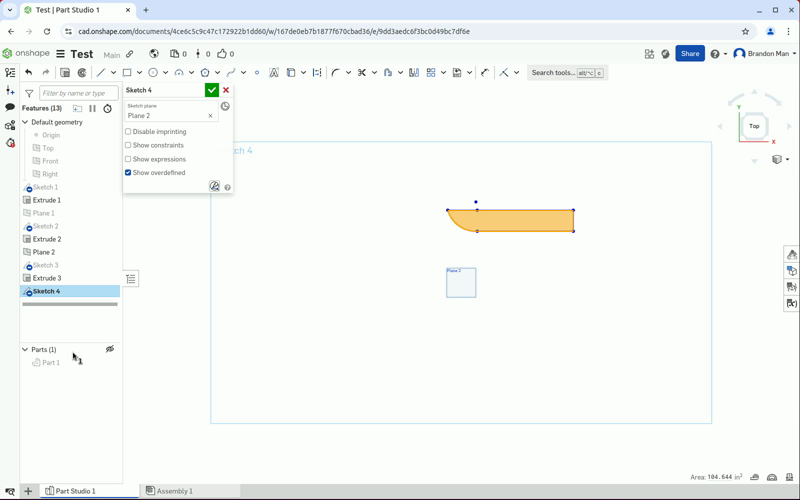
key(shift+y)
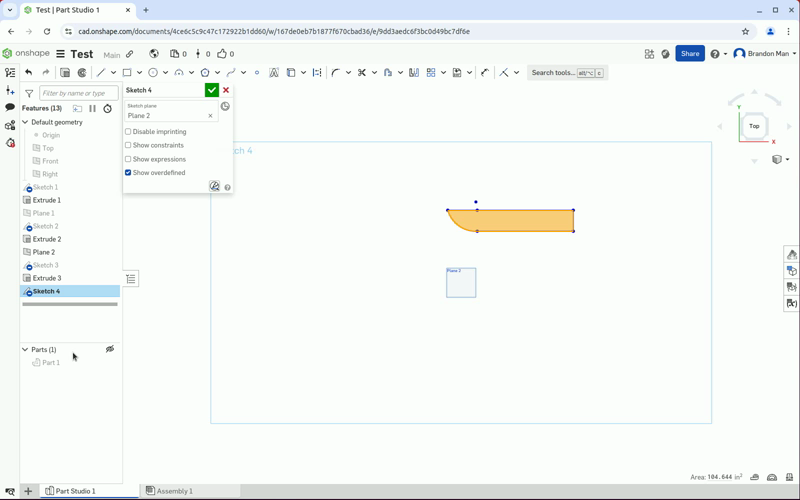
key(shift+e)
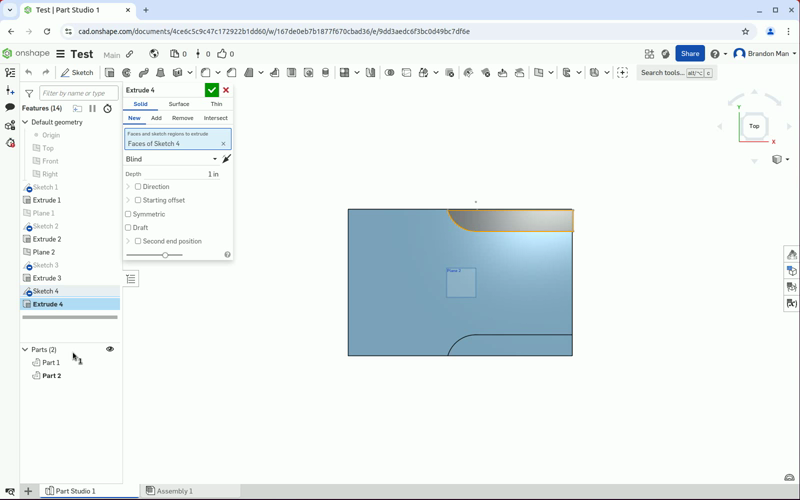
mouse_move(143, 106)
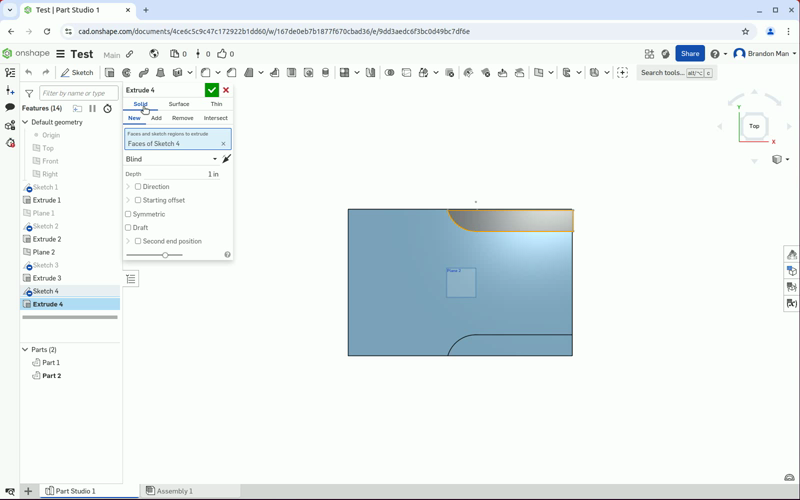
click(143, 106)
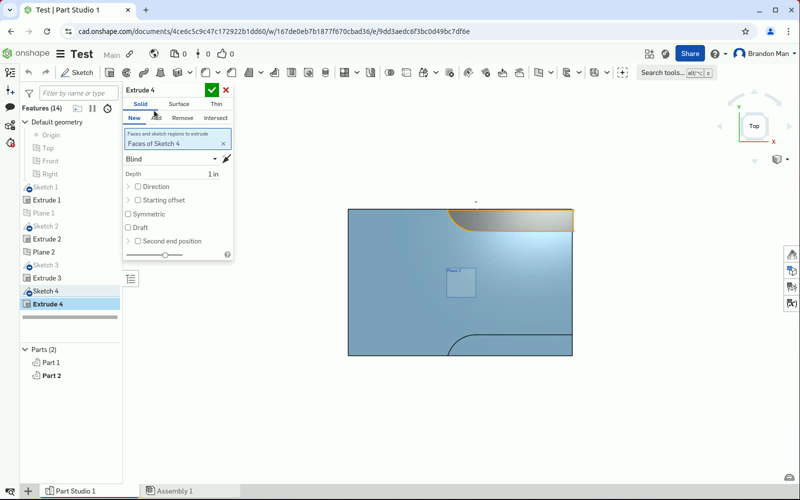
mouse_move(186, 120)
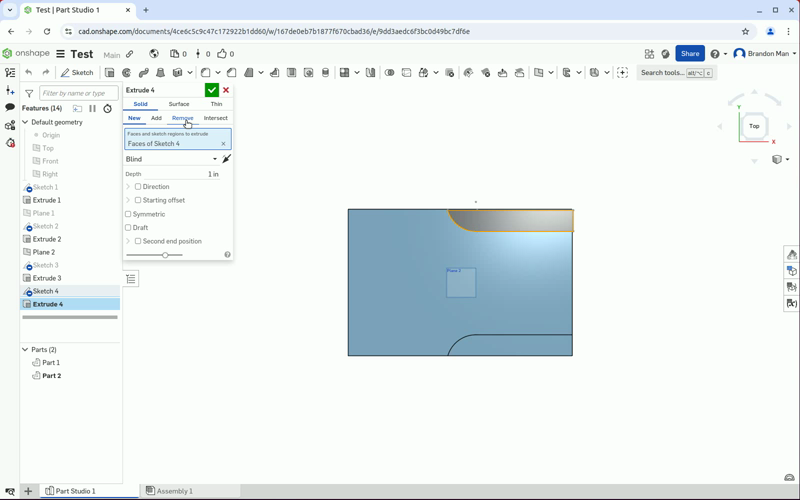
click(186, 120)
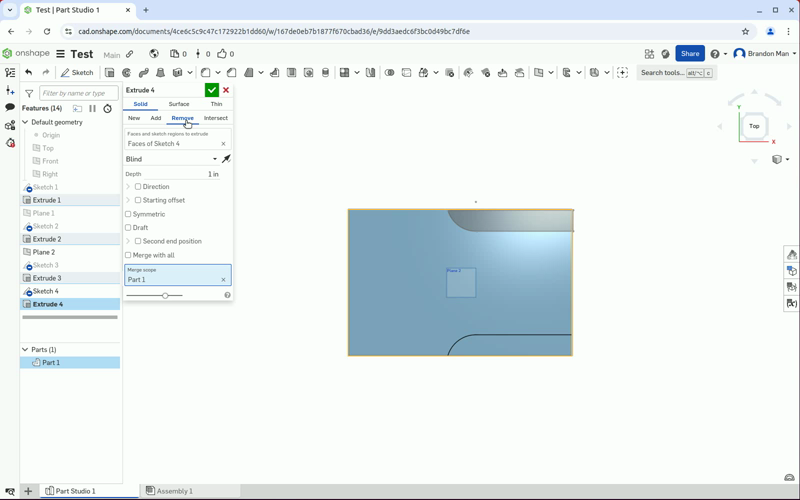
key(tab, 4)
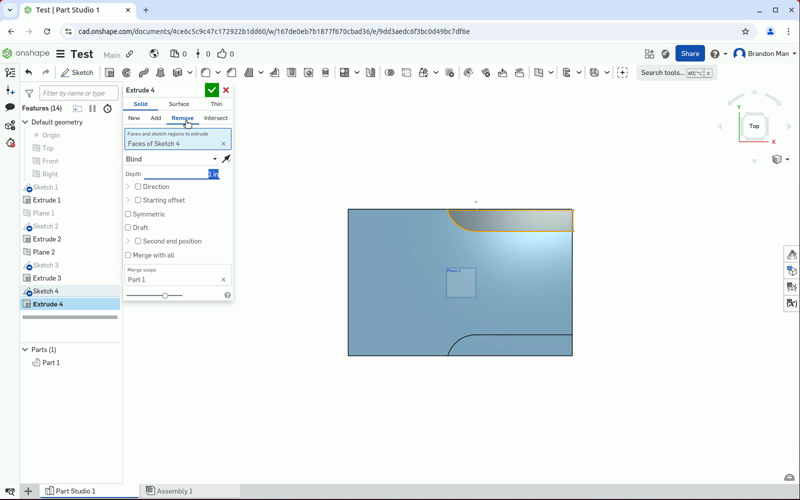
text(9.388)
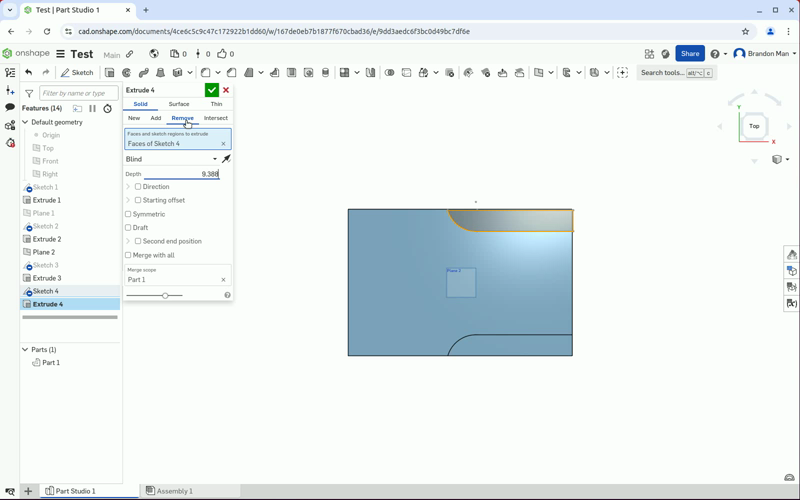
key(tab, 6)
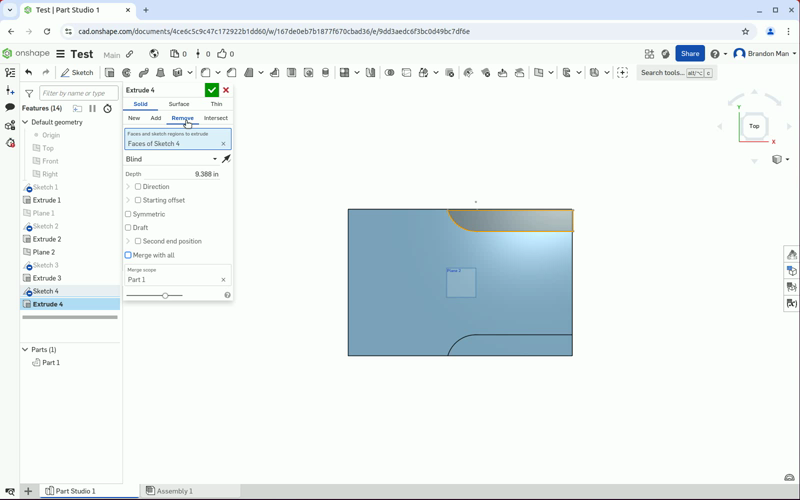
key(space)
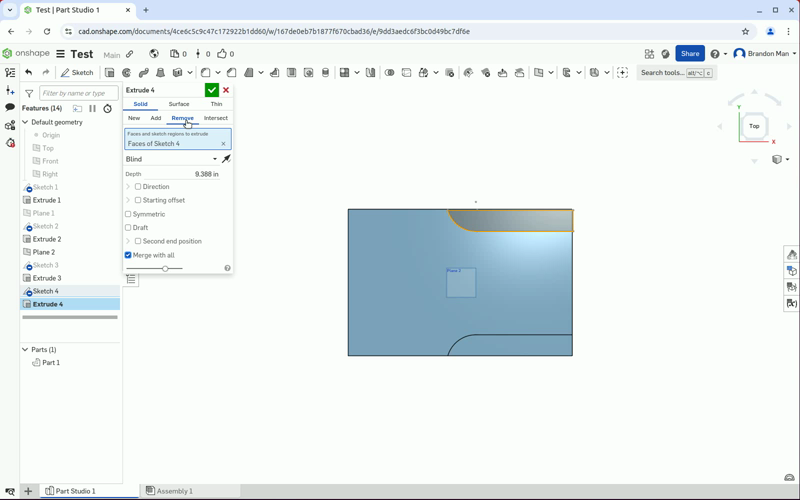
key(enter)
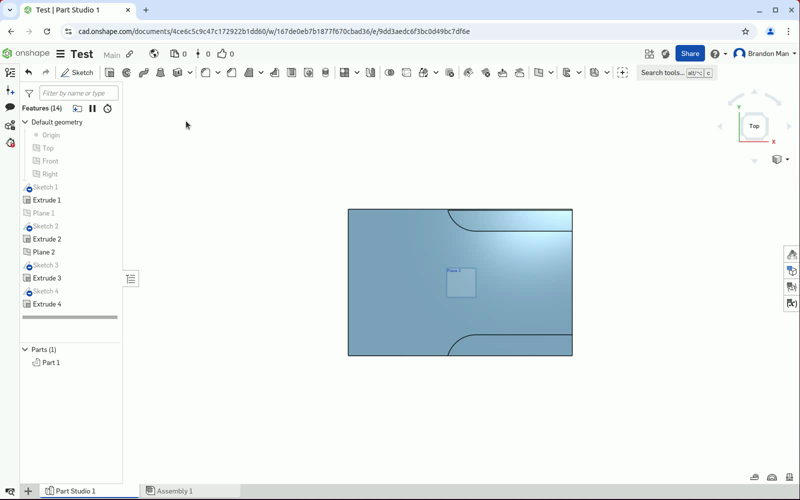
key(shift+h)
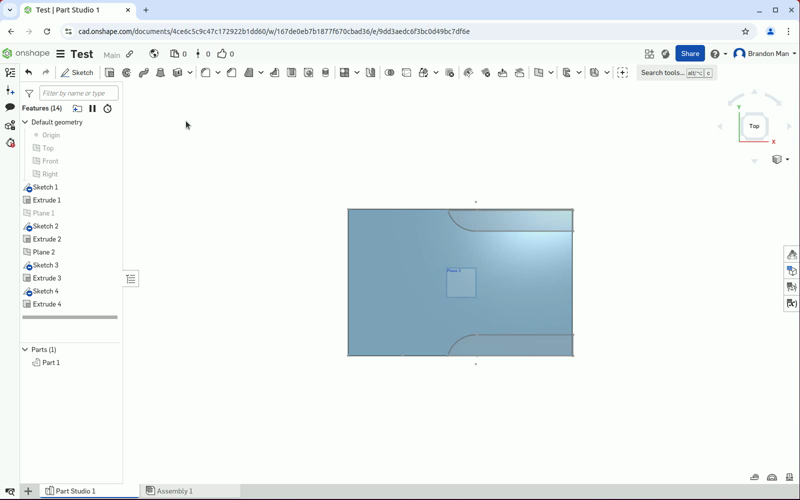
key(shift+h)
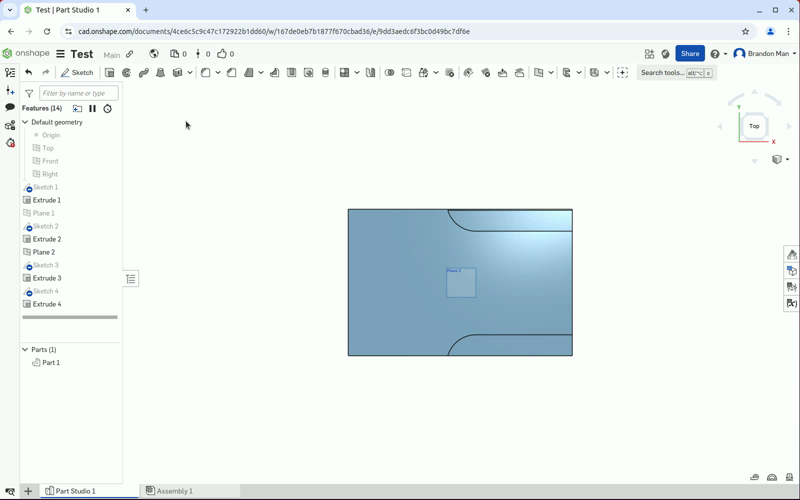
mouse_move(73, 189)
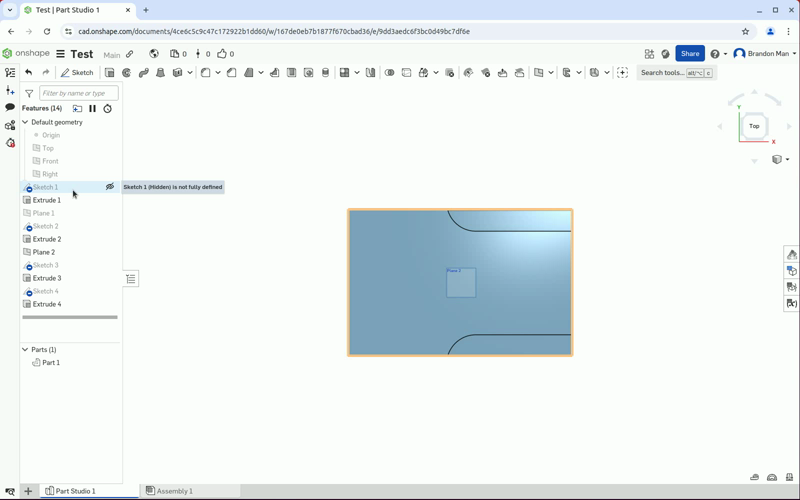
click(73, 189)
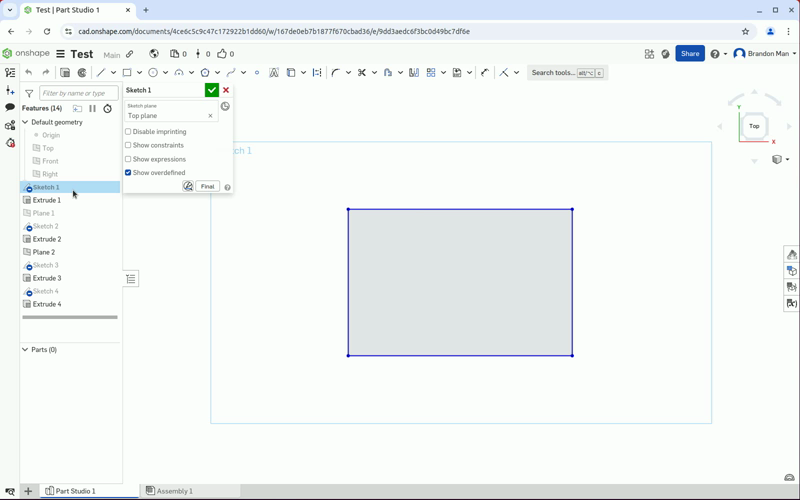
mouse_move(229, 92)
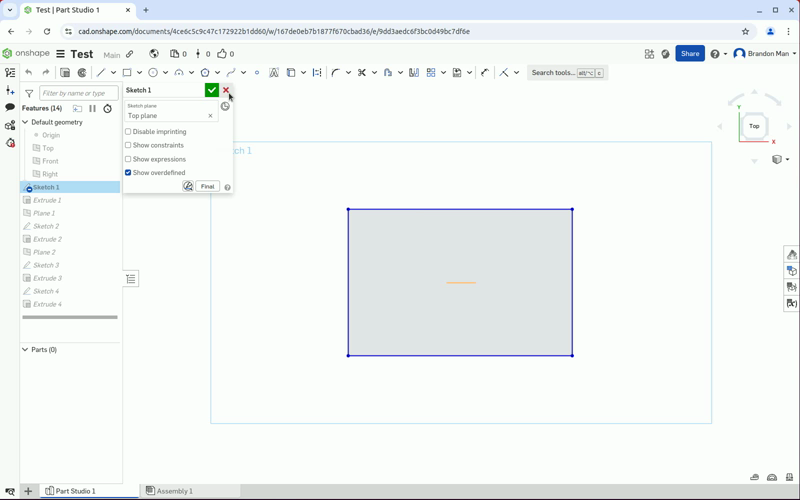
click(229, 92)
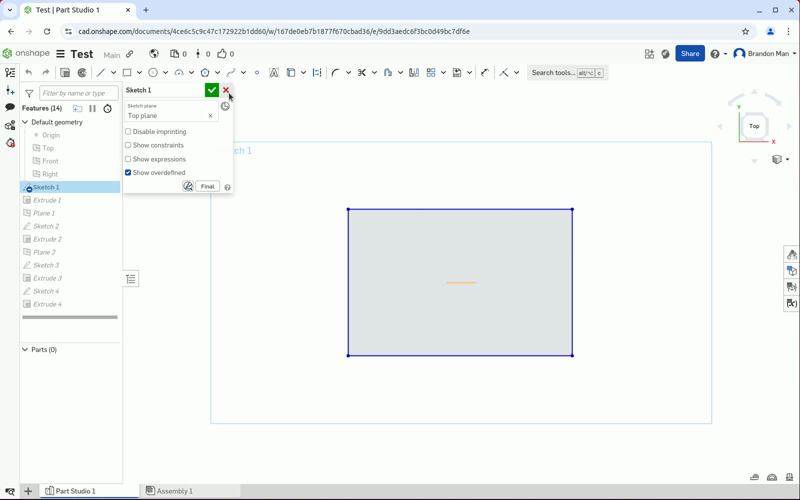
key(shift+s)
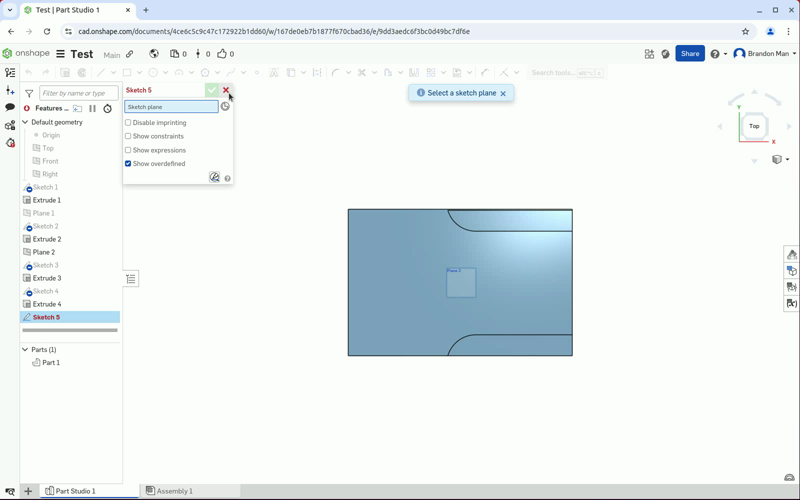
mouse_move(73, 254)
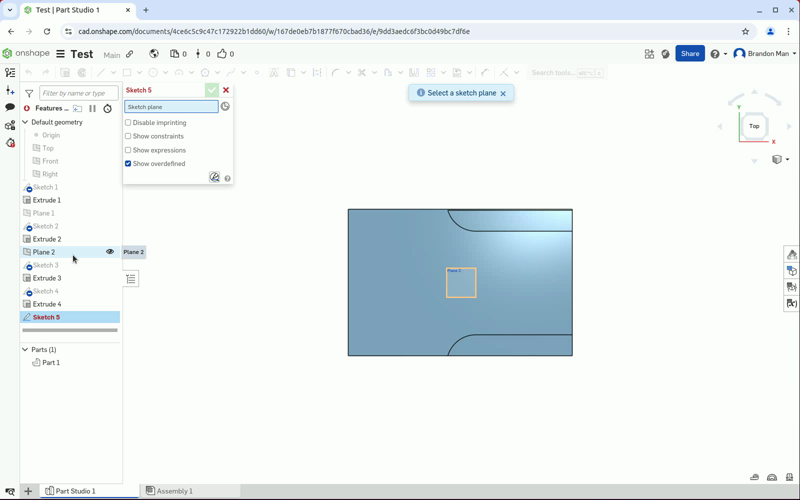
click(73, 254)
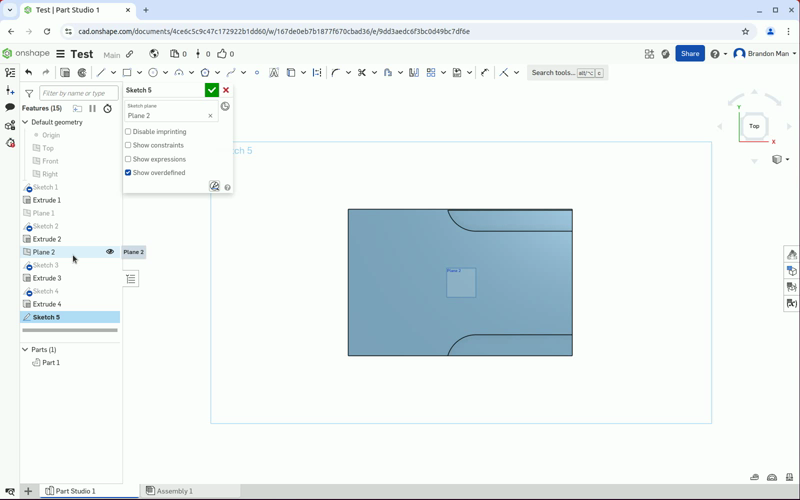
mouse_move(73, 352)
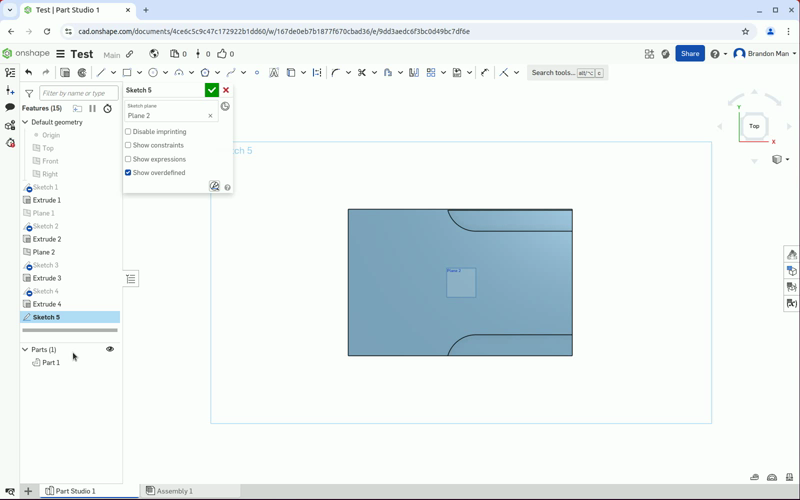
key(y)
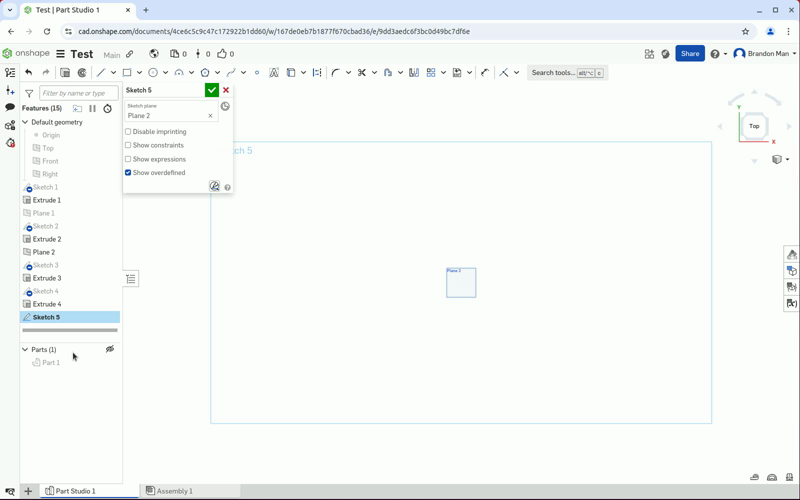
key(l)
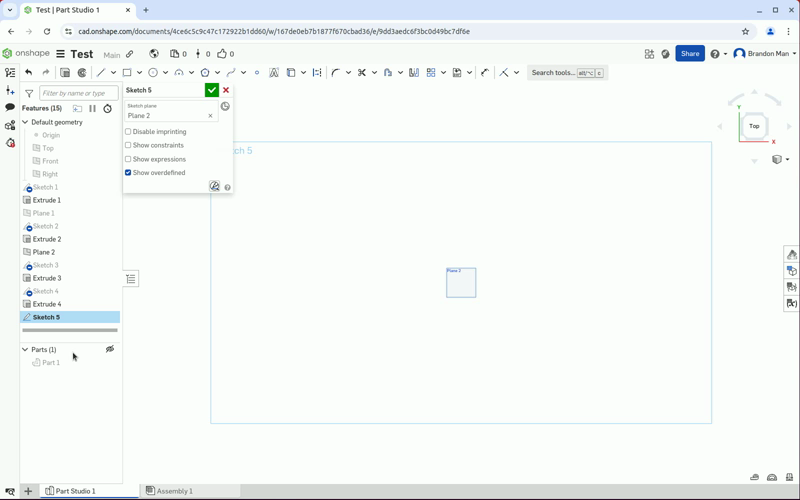
key_down(shift)
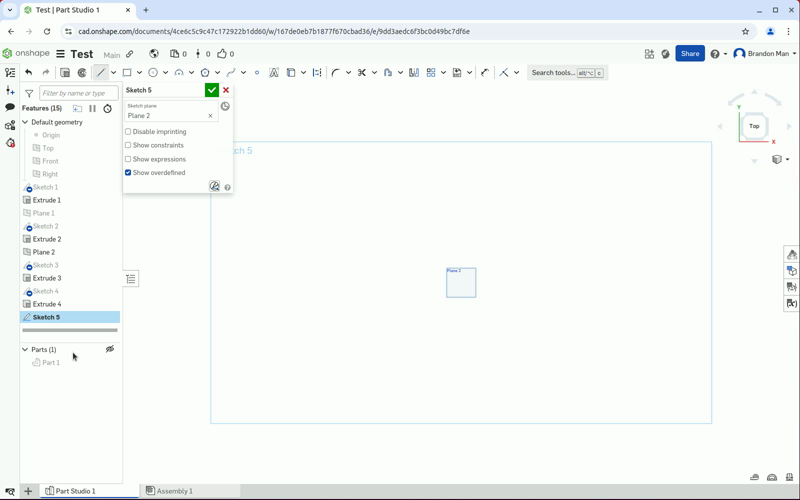
mouse_move(399, 314)
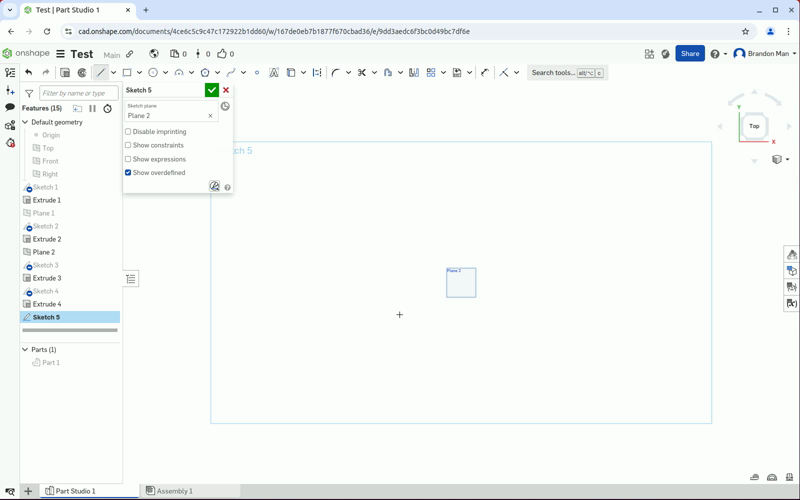
click(399, 314)
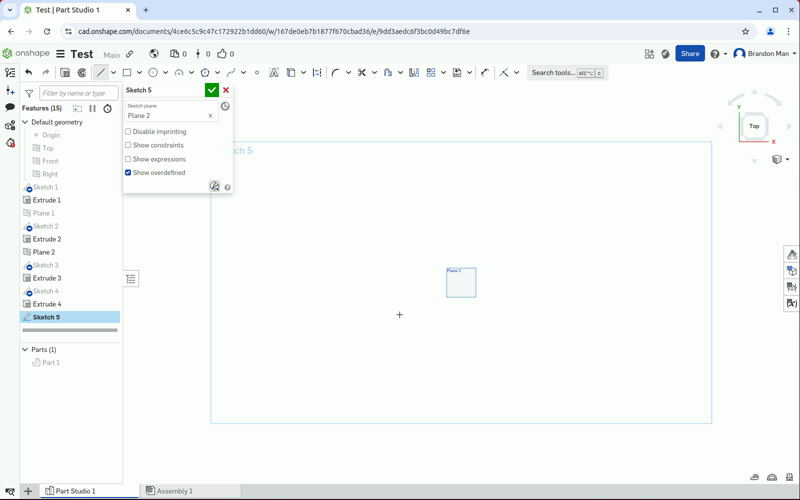
key_up(shift)
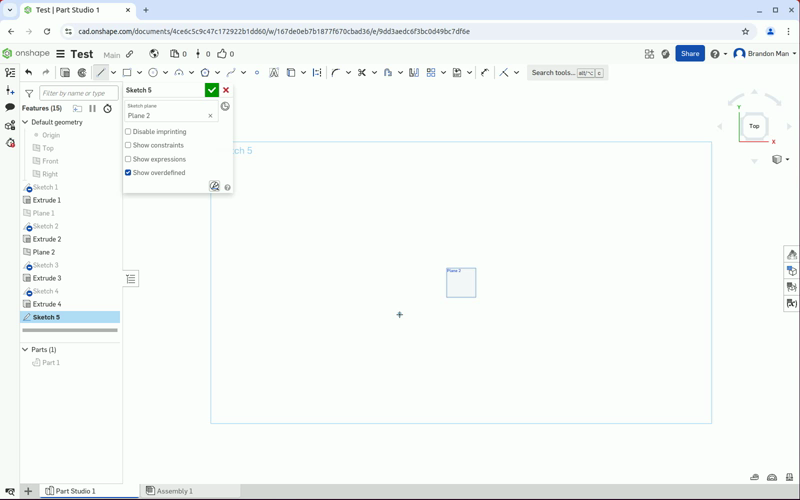
key_down(shift)
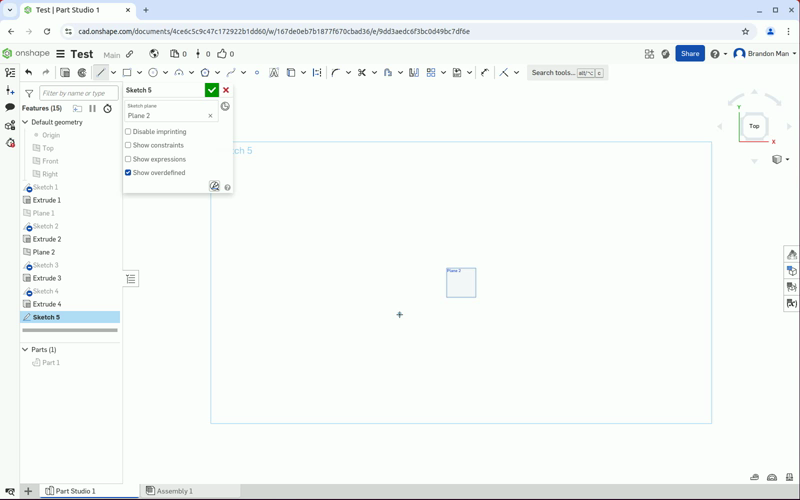
mouse_move(399, 252)
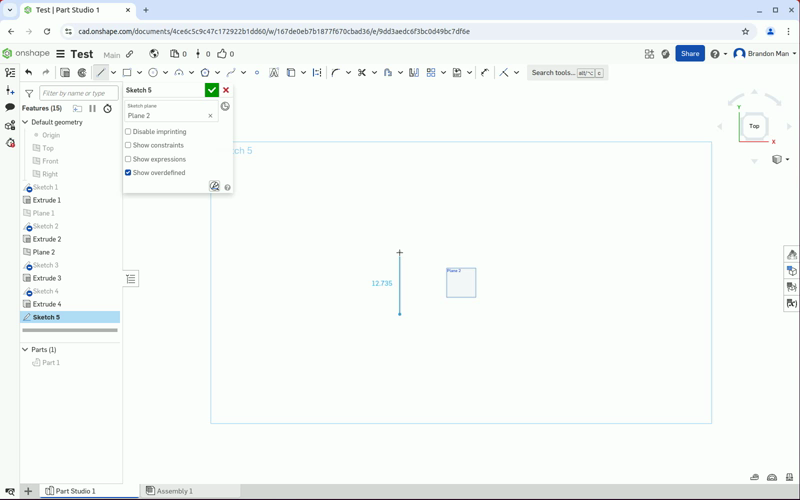
click(399, 252)
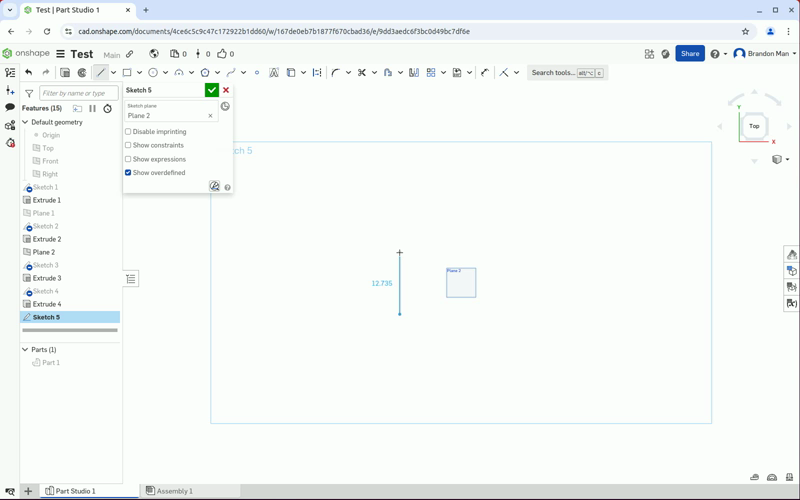
key_up(shift)
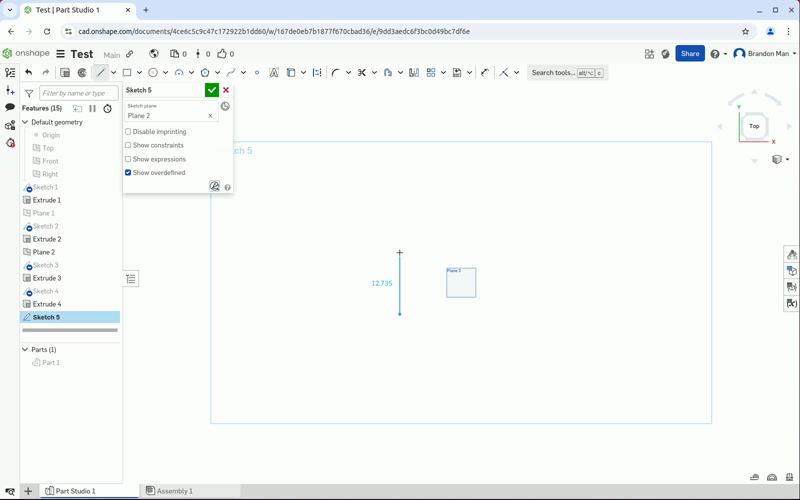
key(esc)
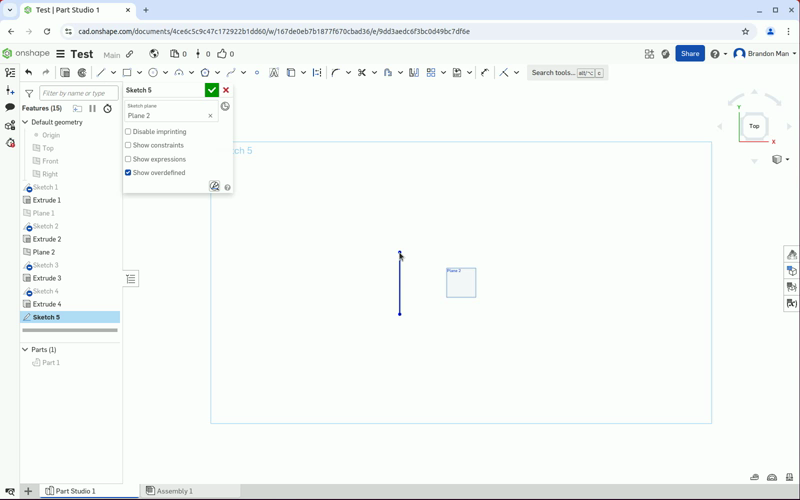
key(a)
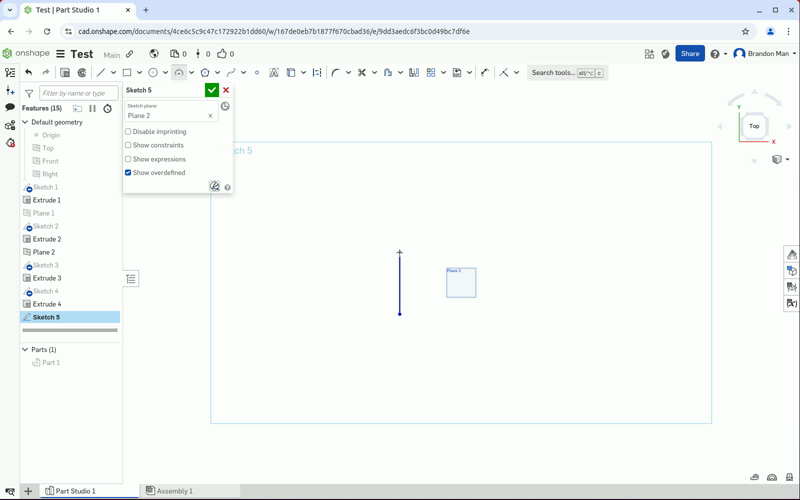
mouse_move(399, 252)
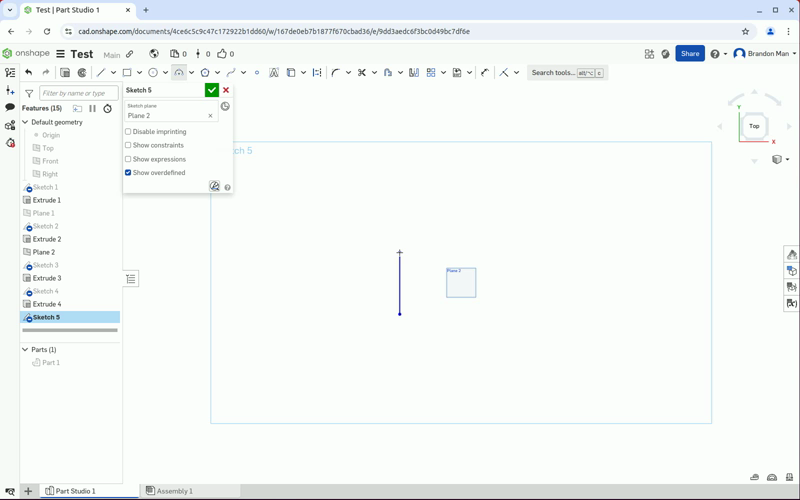
click(399, 252)
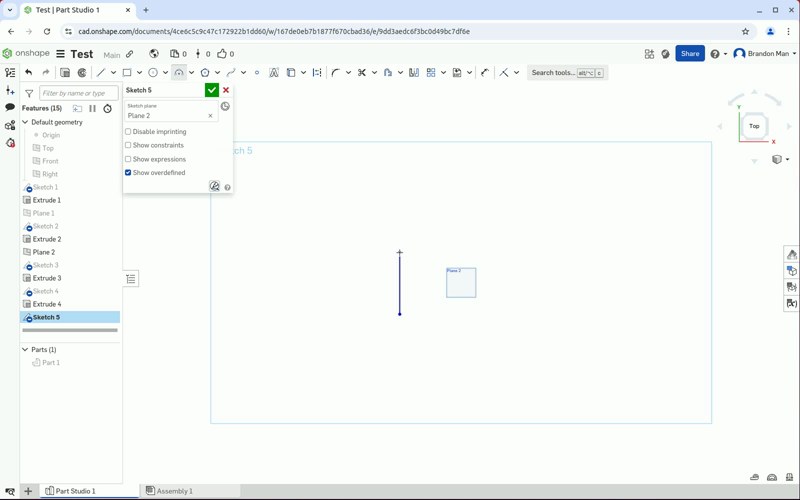
mouse_move(399, 314)
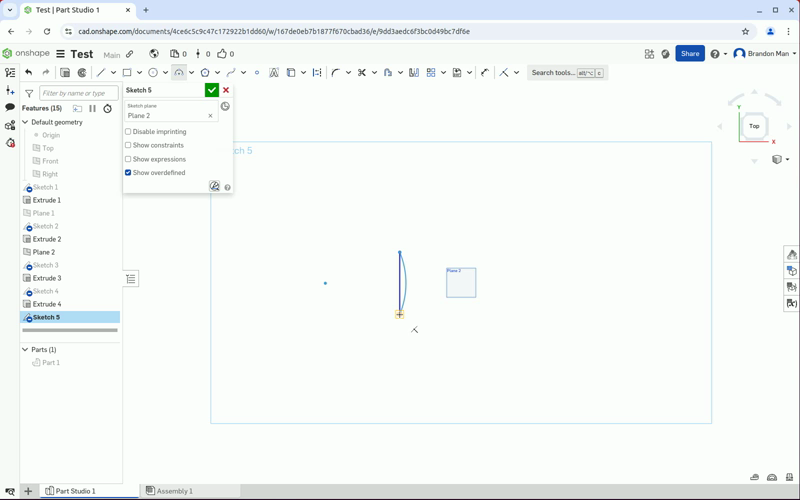
click(399, 314)
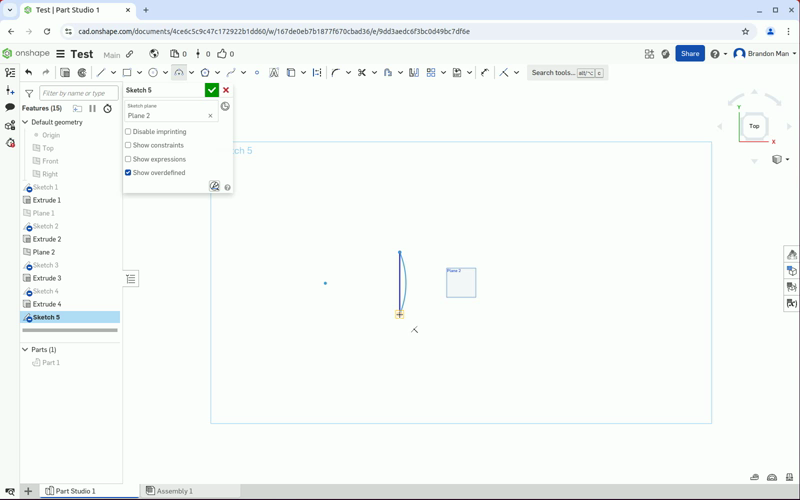
key_down(shift)
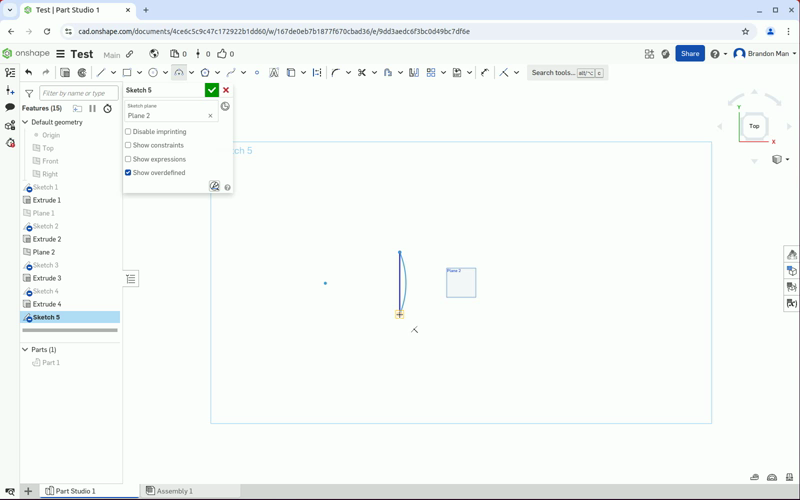
mouse_move(368, 283)
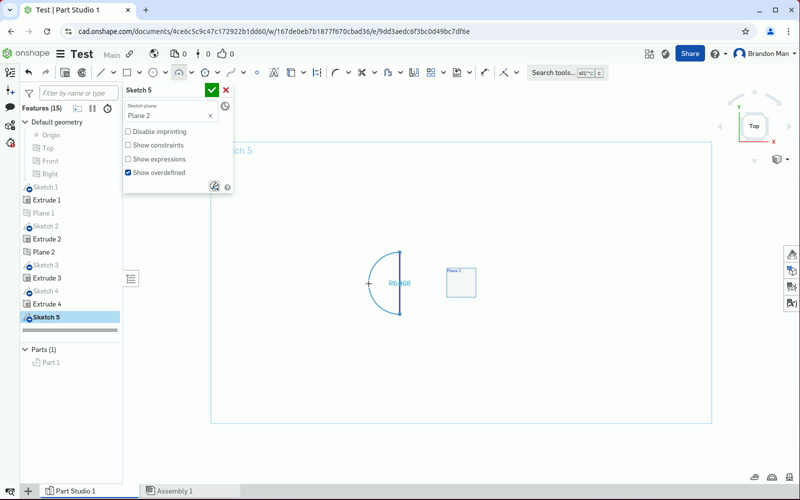
click(368, 283)
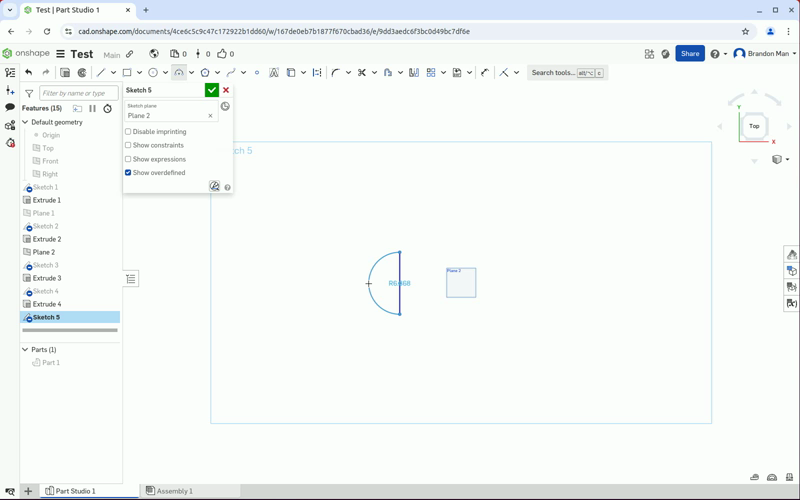
key_up(shift)
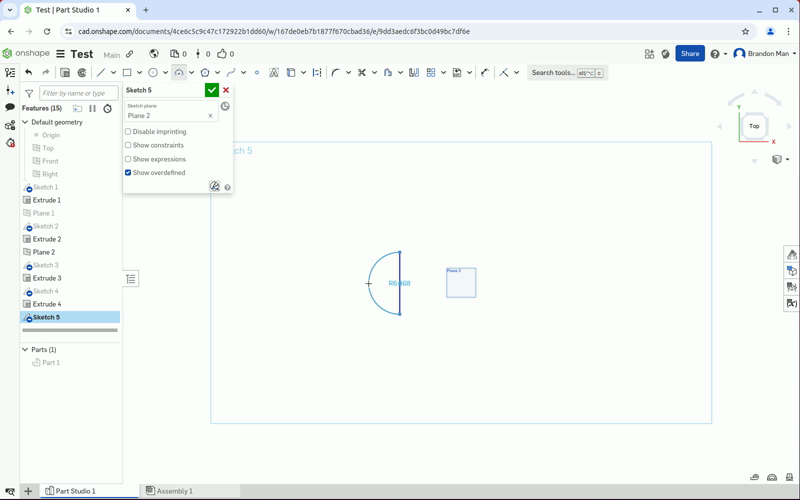
key(esc)
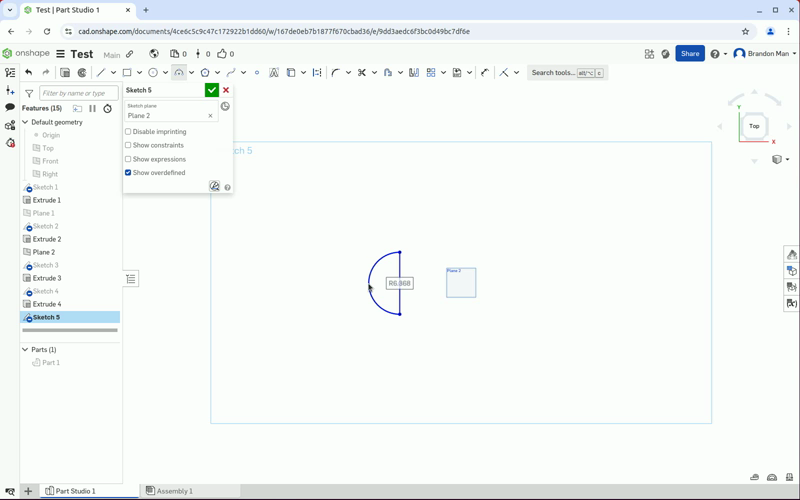
mouse_move(387, 290)
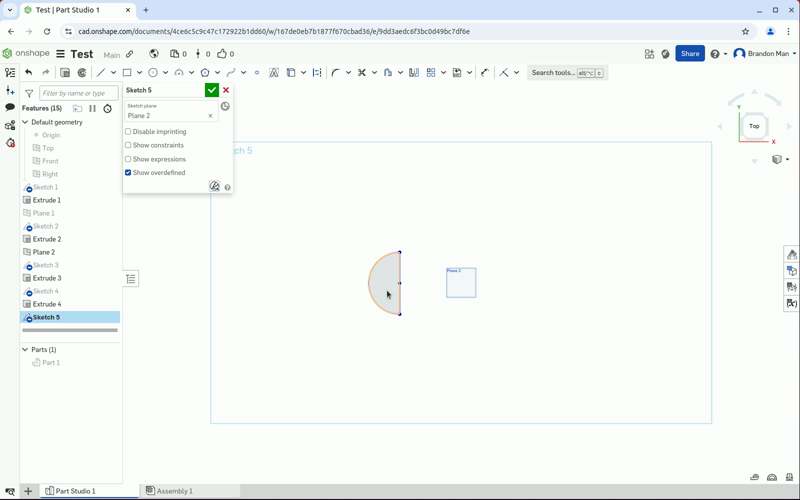
scroll(6)
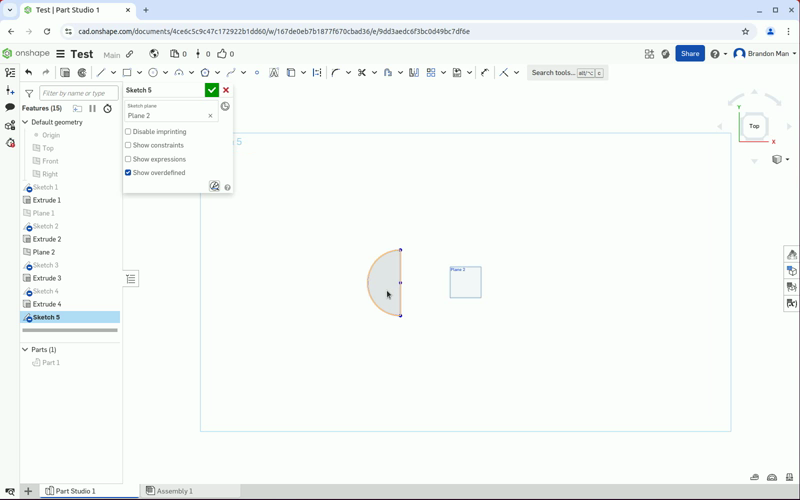
scroll(6)
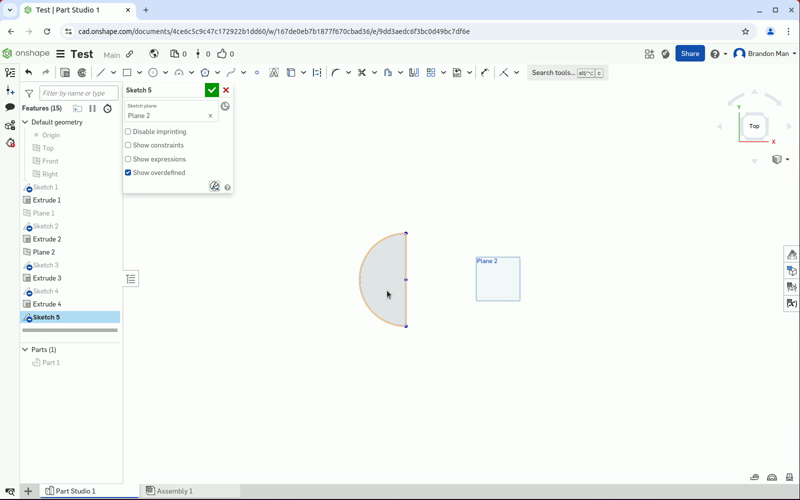
scroll(6)
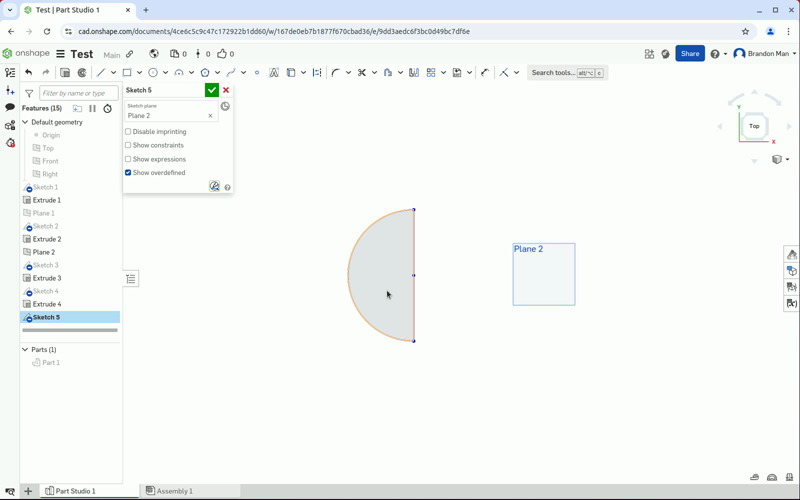
scroll(6)
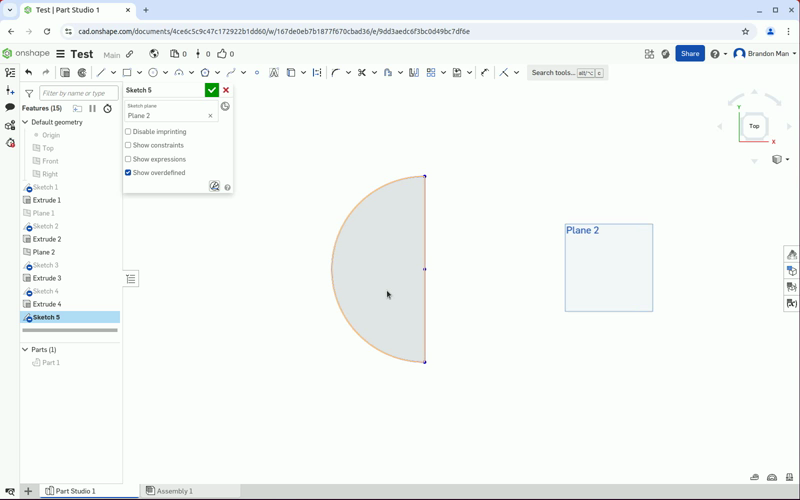
scroll(6)
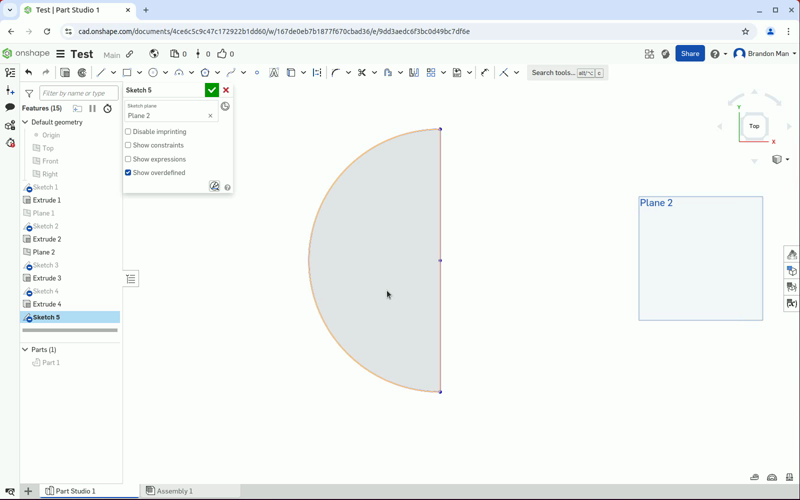
scroll(6)
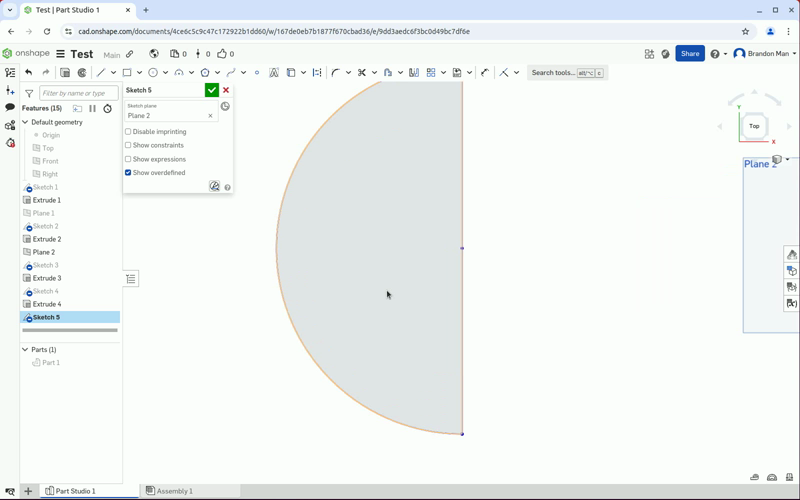
scroll(6)
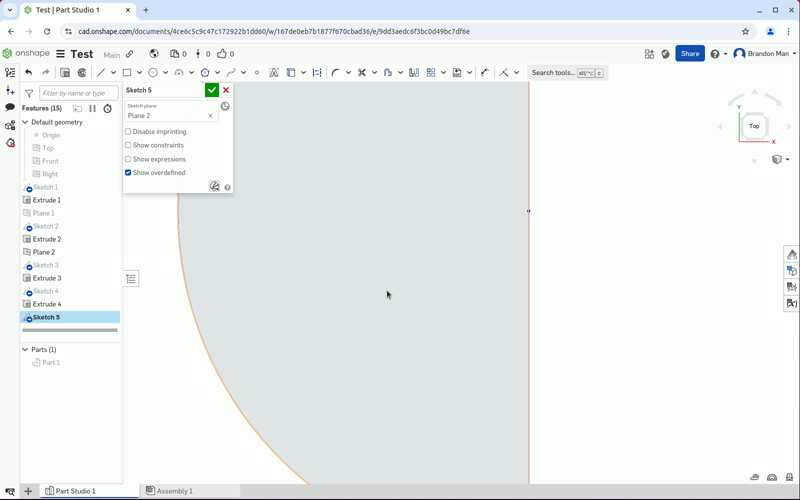
click(387, 290)
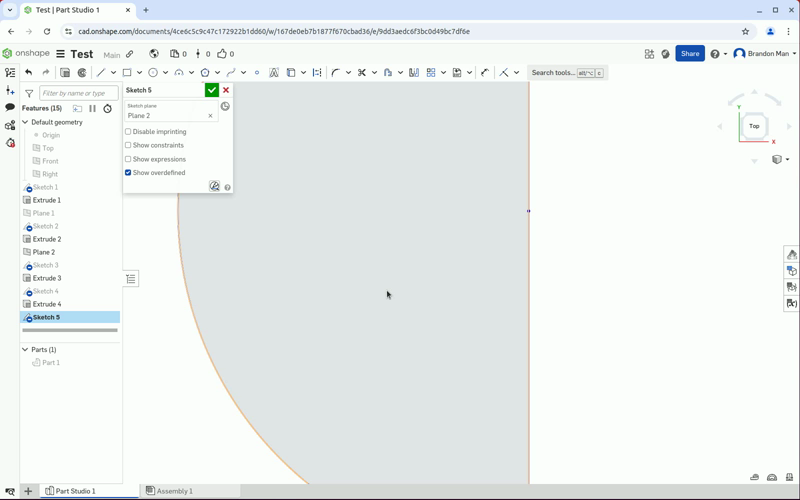
scroll(-6)
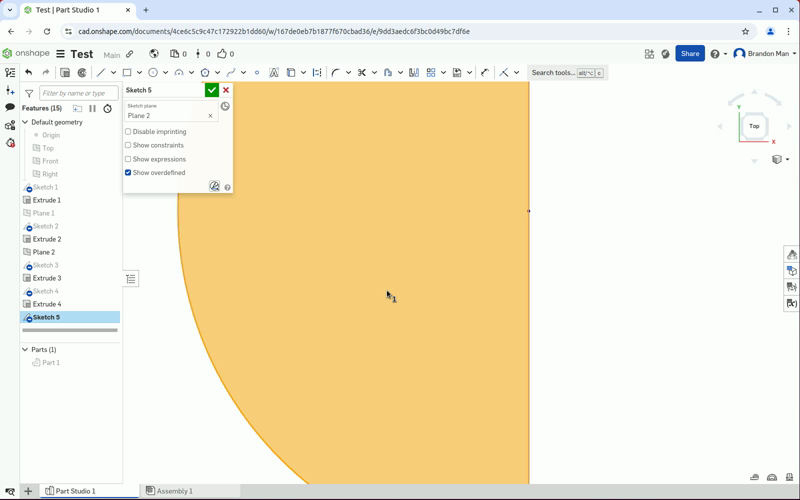
scroll(-6)
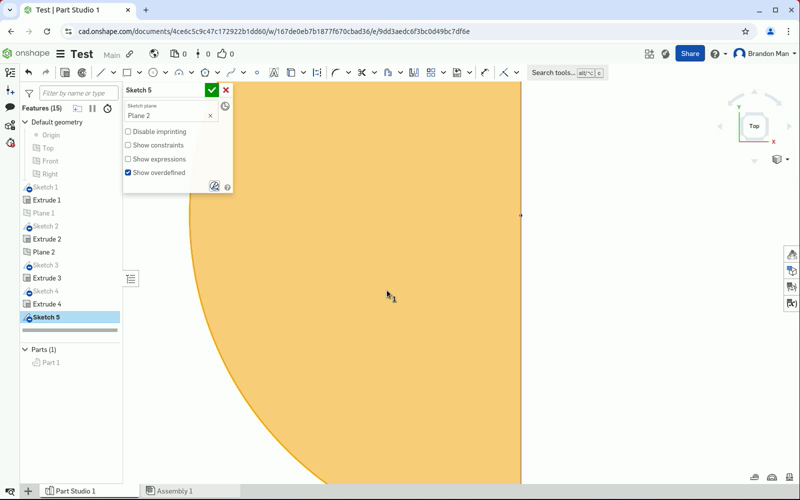
scroll(-6)
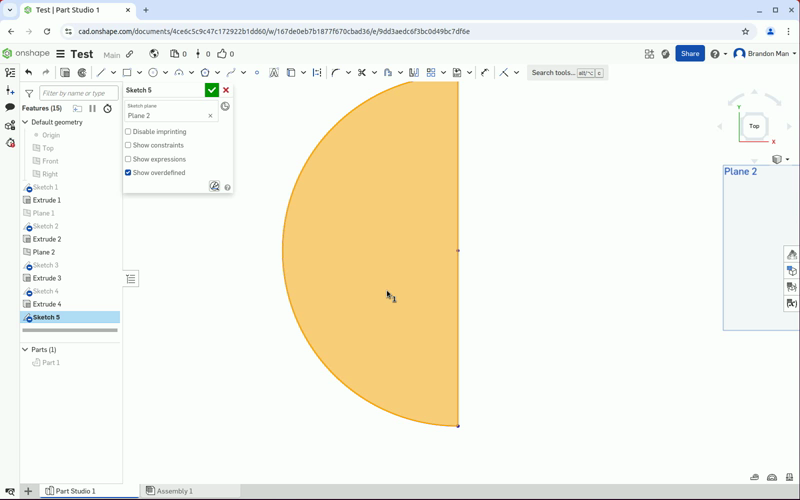
scroll(-6)
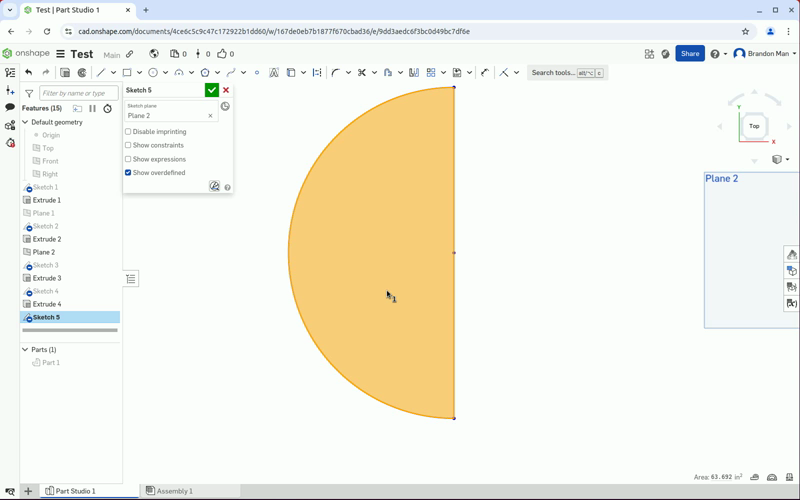
scroll(-6)
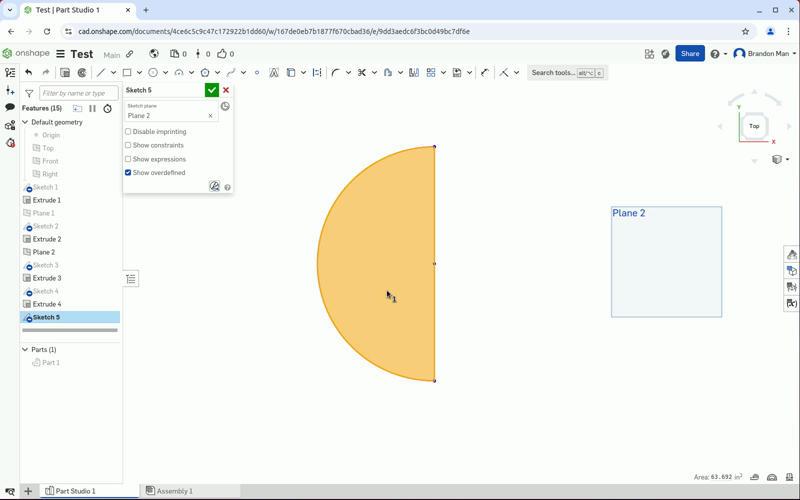
scroll(-6)
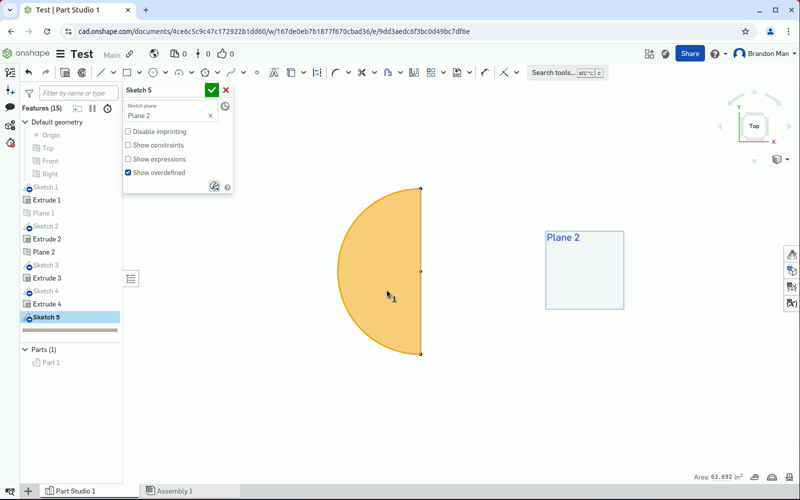
scroll(-6)
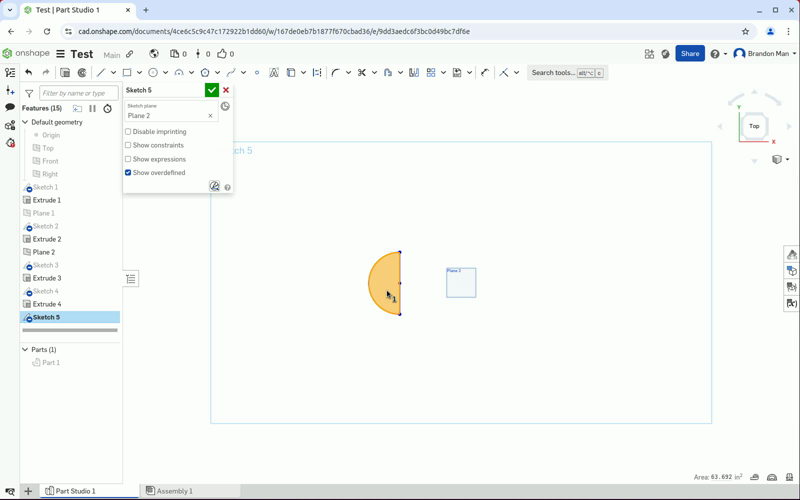
mouse_move(73, 352)
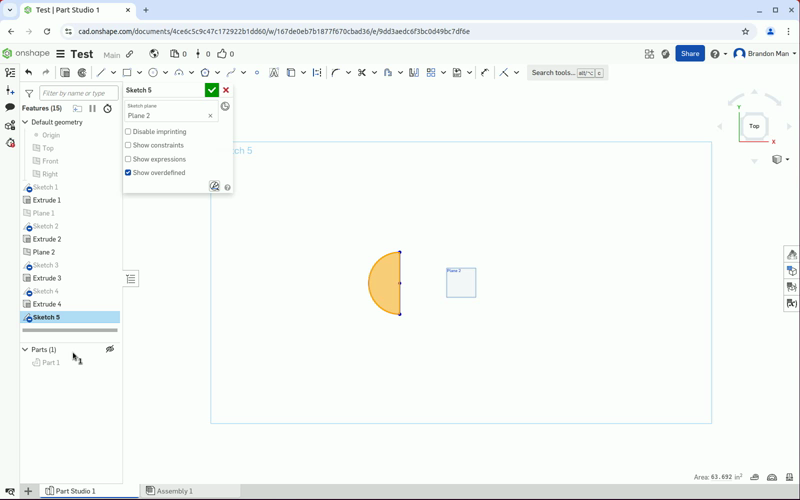
key(shift+y)
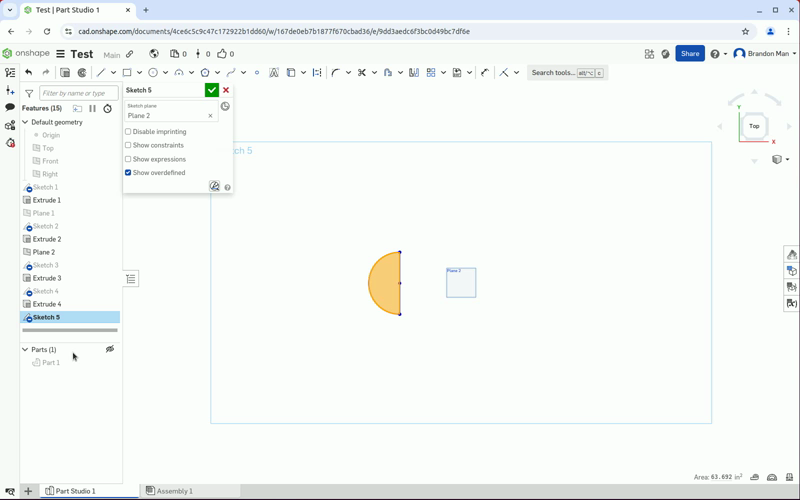
key(shift+e)
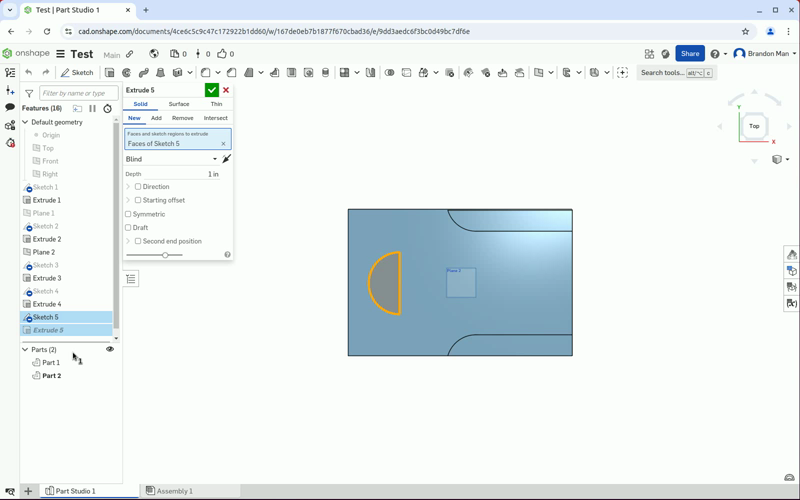
mouse_move(143, 106)
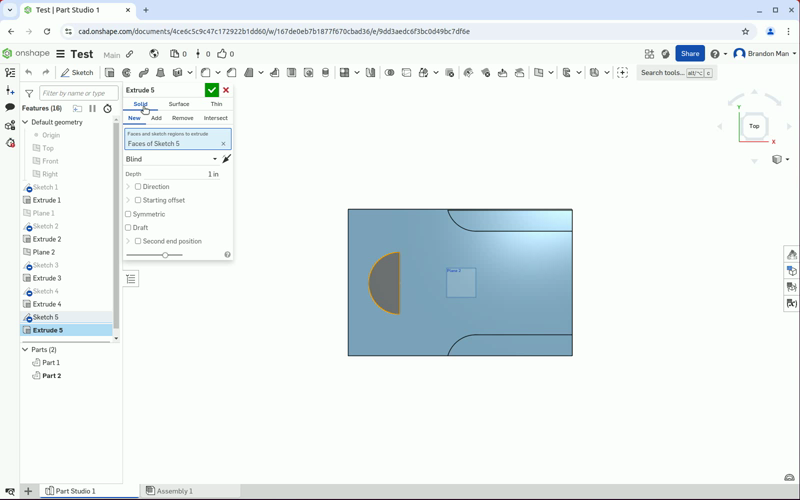
click(143, 106)
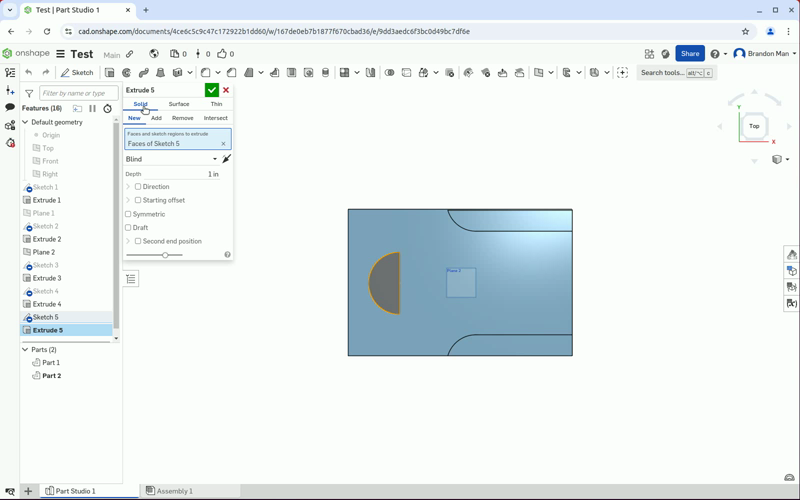
mouse_move(186, 120)
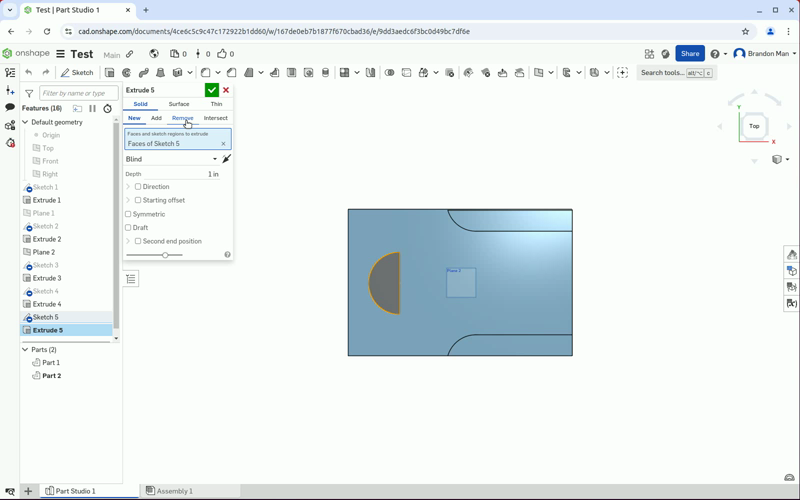
click(186, 120)
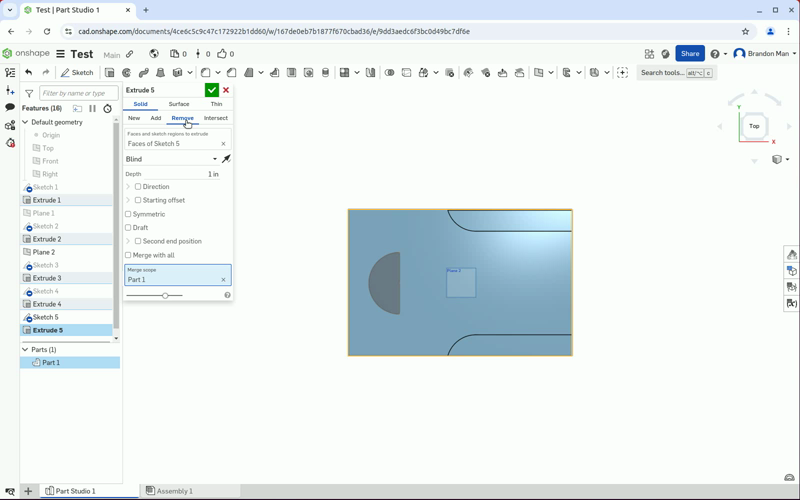
key(tab, 4)
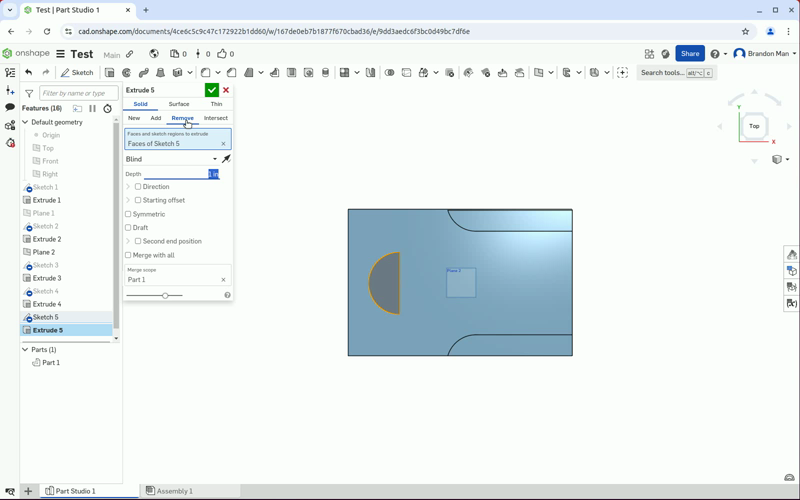
text(9.388)
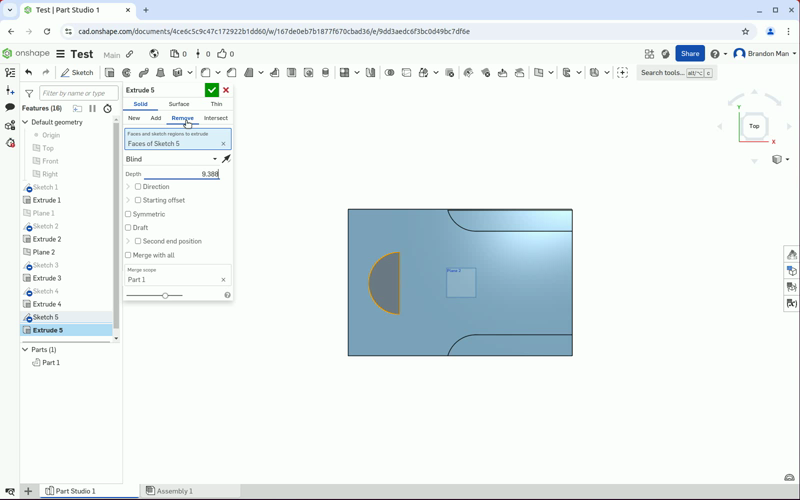
key(tab, 6)
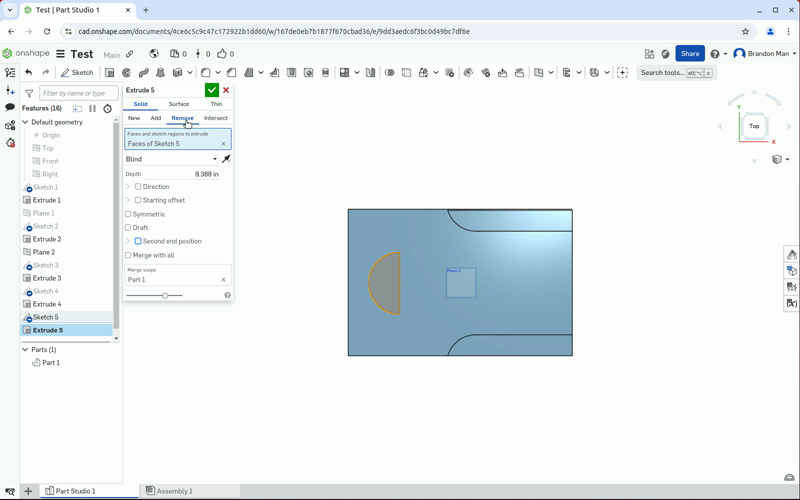
key(space)
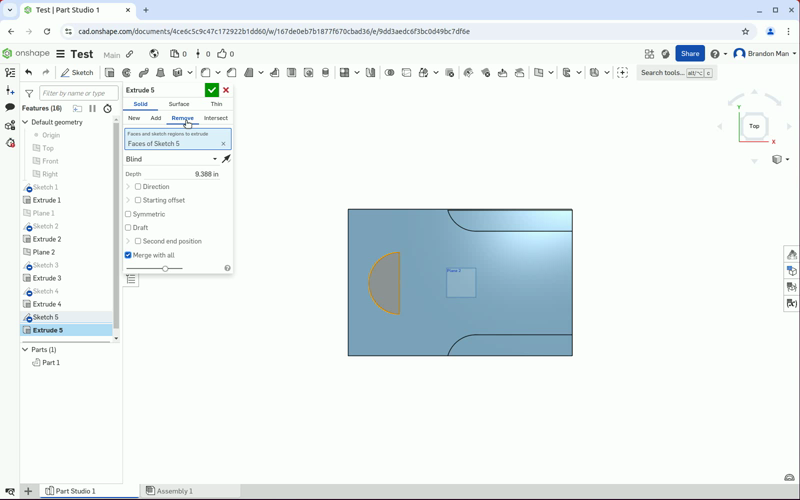
key(enter)
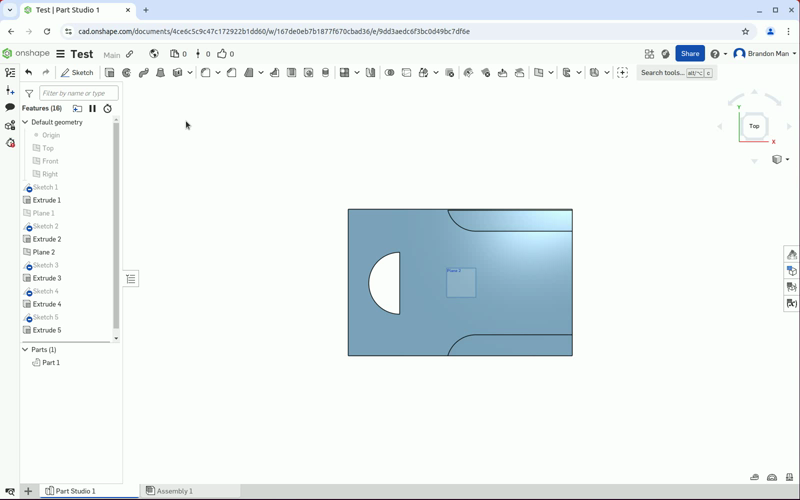
key(shift+h)
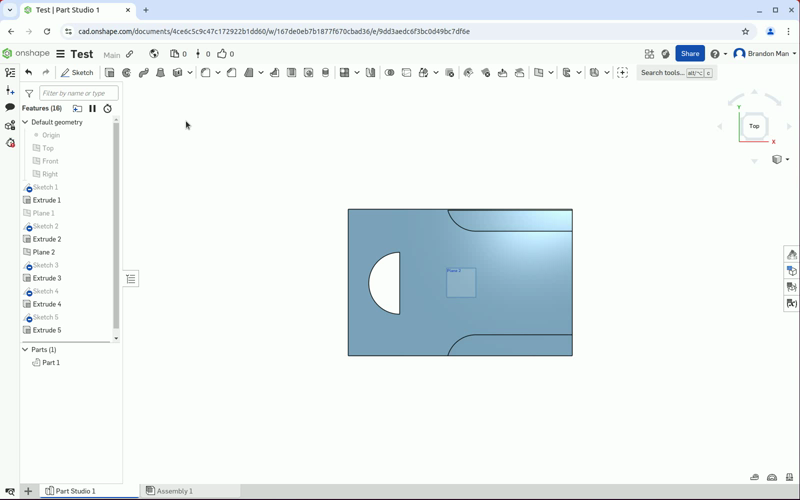
key(shift+h)
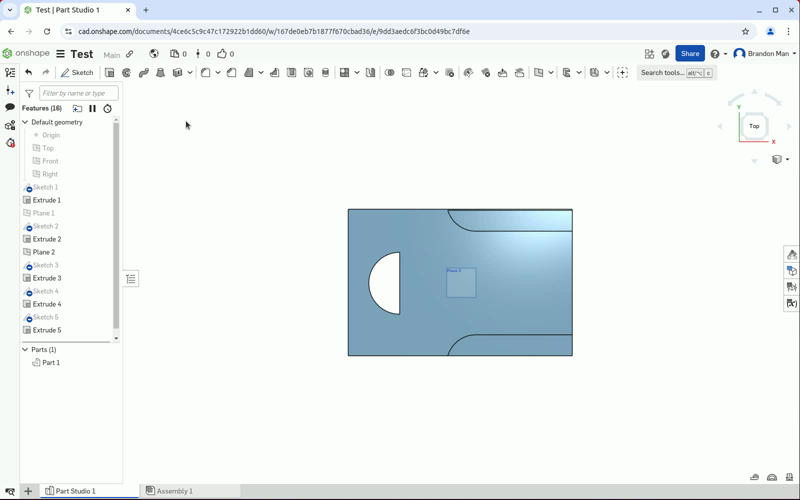
mouse_move(69, 189)
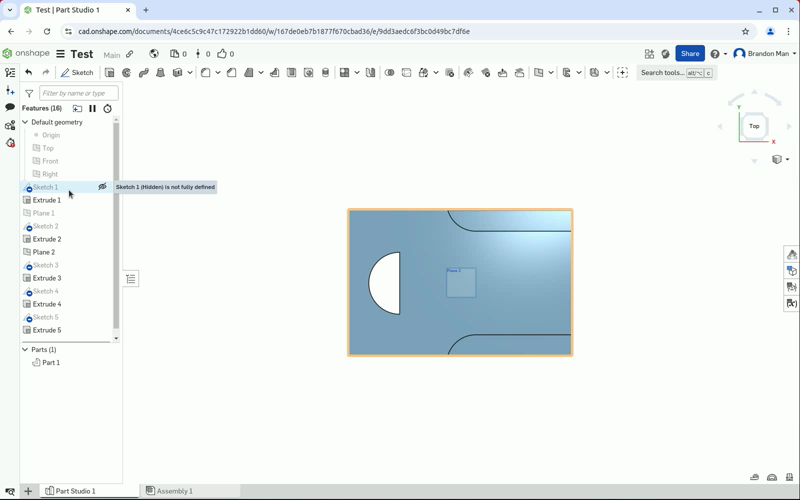
click(69, 189)
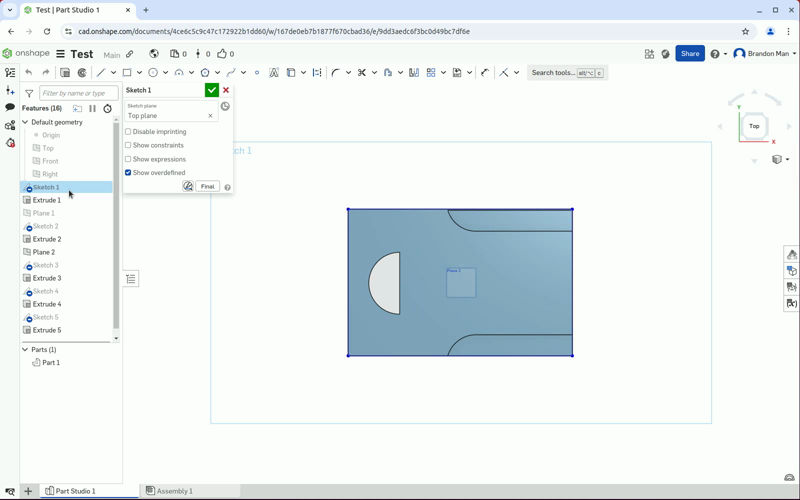
mouse_move(229, 92)
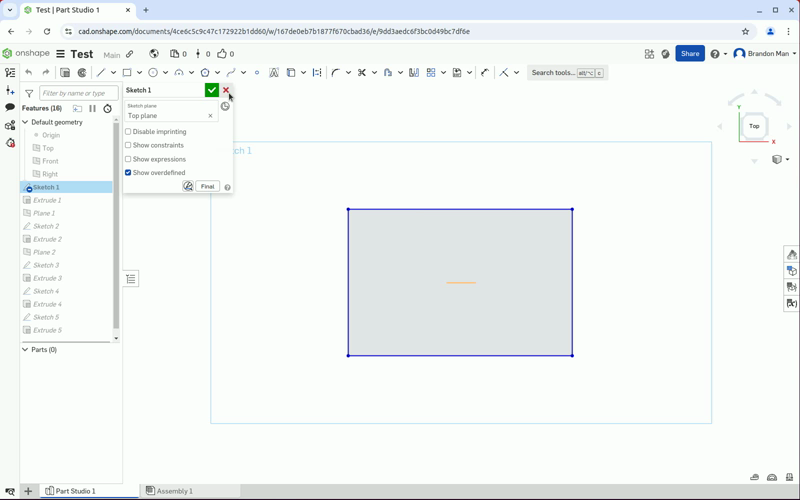
click(229, 92)
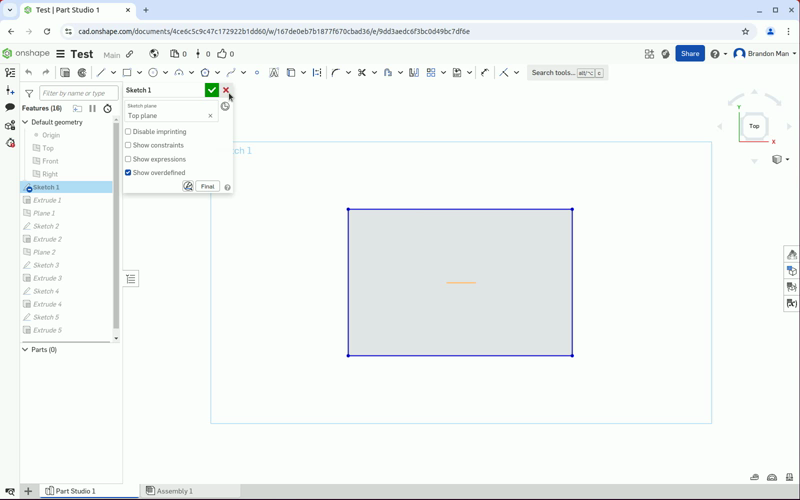
key(shift+s)
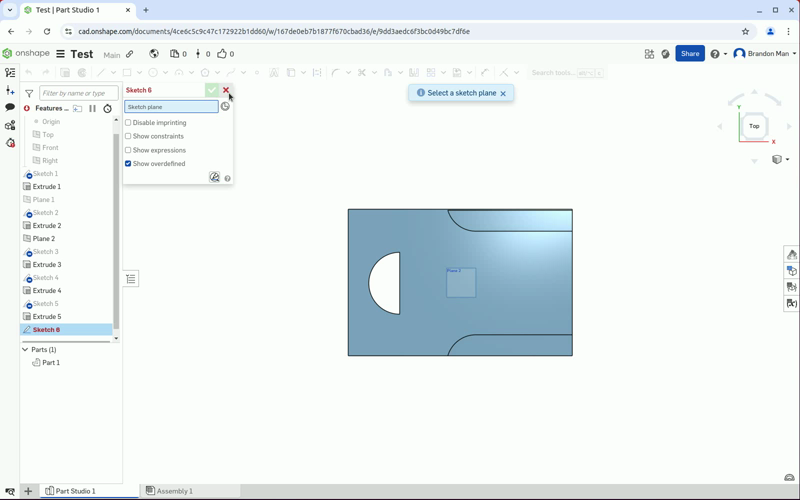
mouse_move(69, 241)
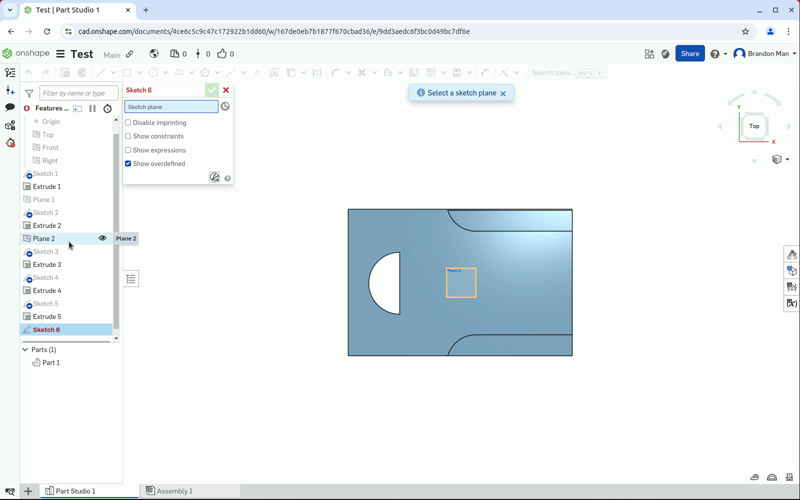
click(69, 241)
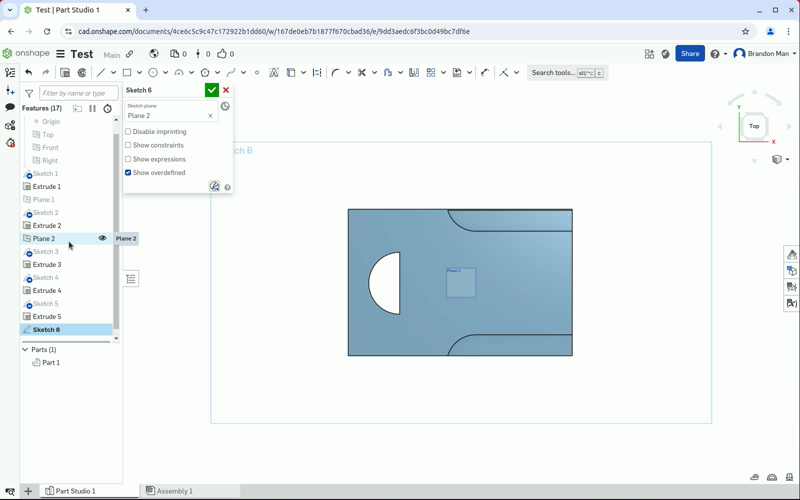
mouse_move(73, 352)
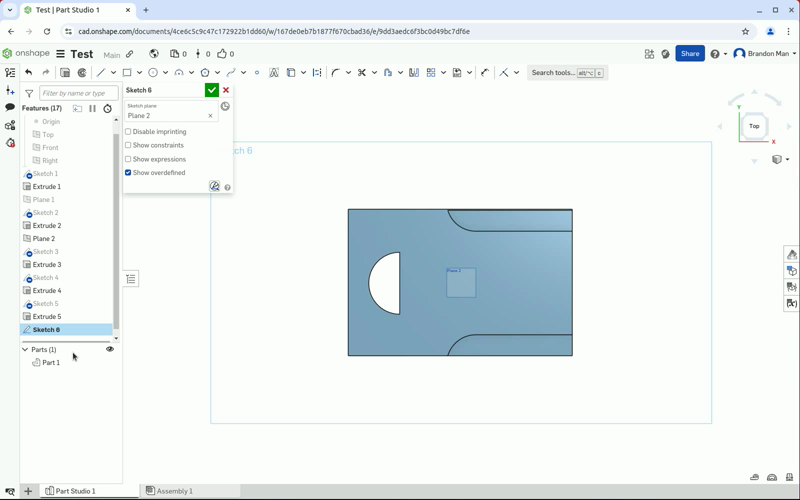
key(y)
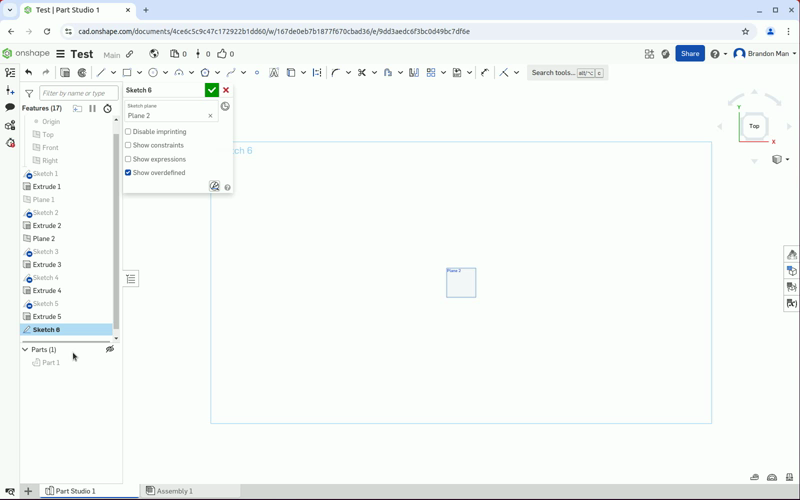
key(a)
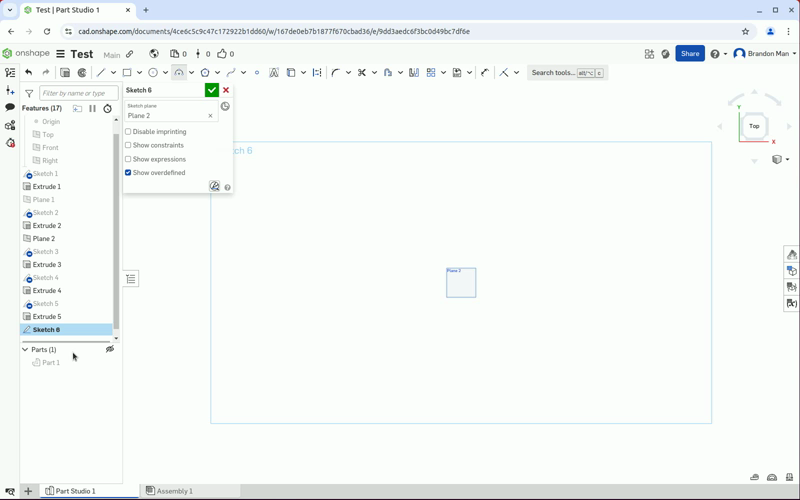
key_down(shift)
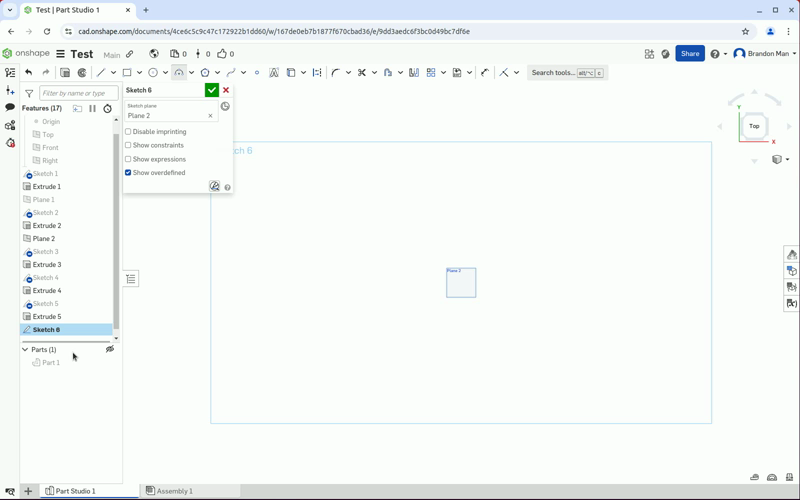
mouse_move(525, 314)
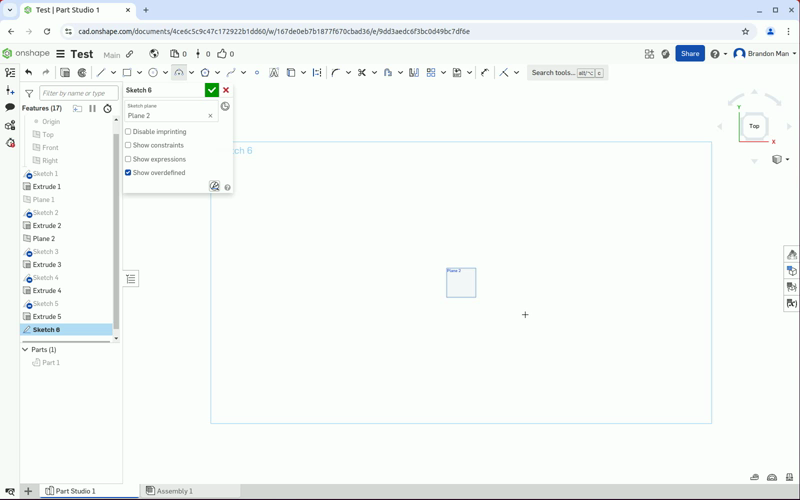
click(525, 314)
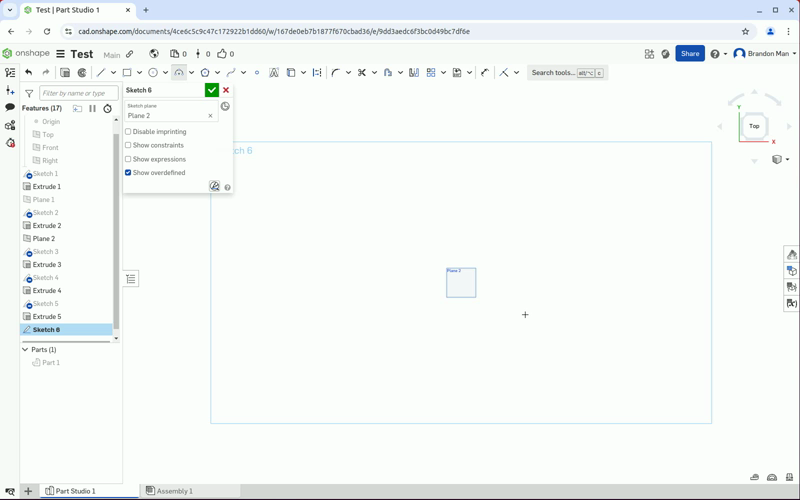
key_up(shift)
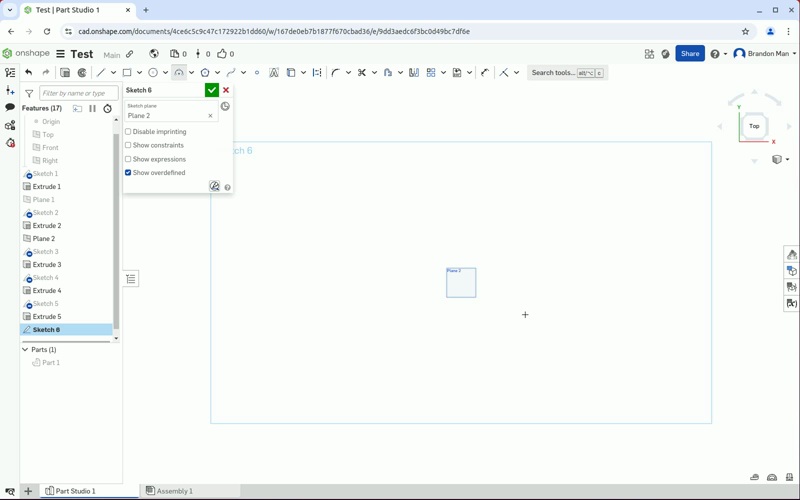
key_down(shift)
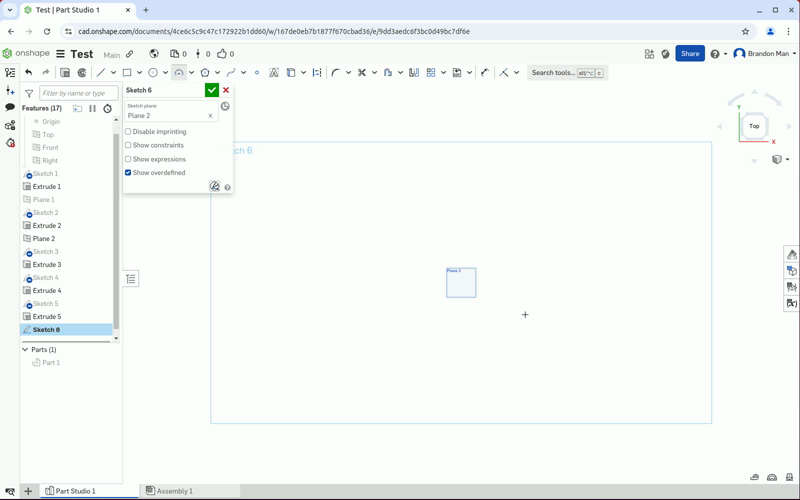
mouse_move(525, 252)
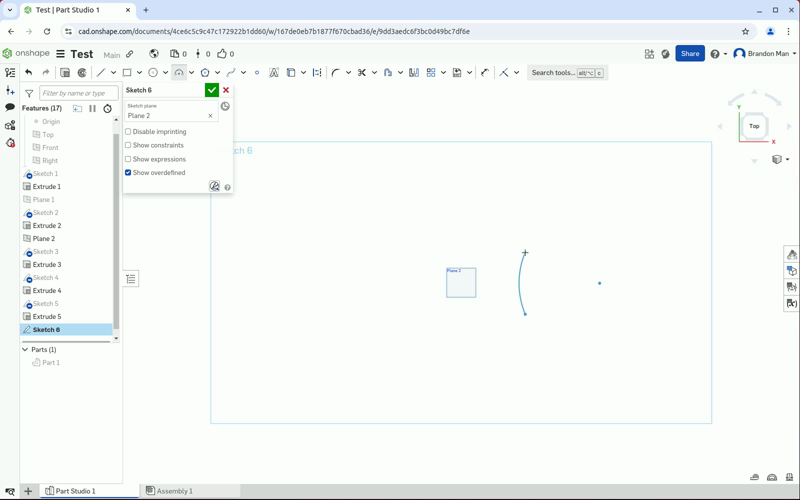
click(525, 252)
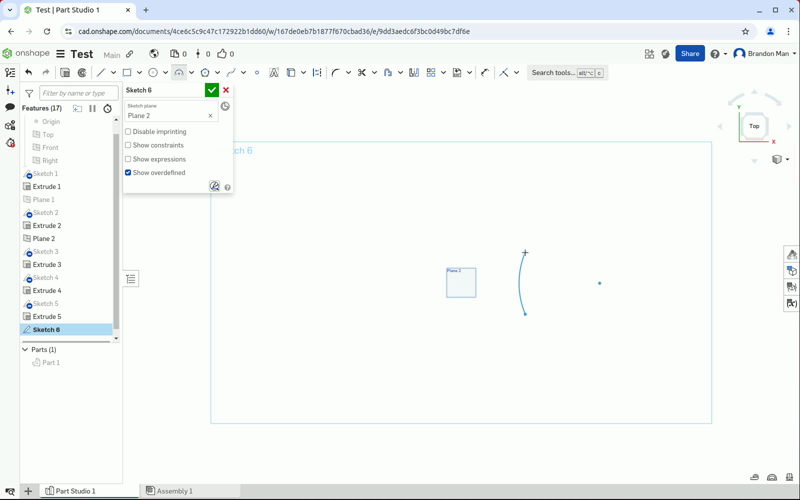
mouse_move(556, 283)
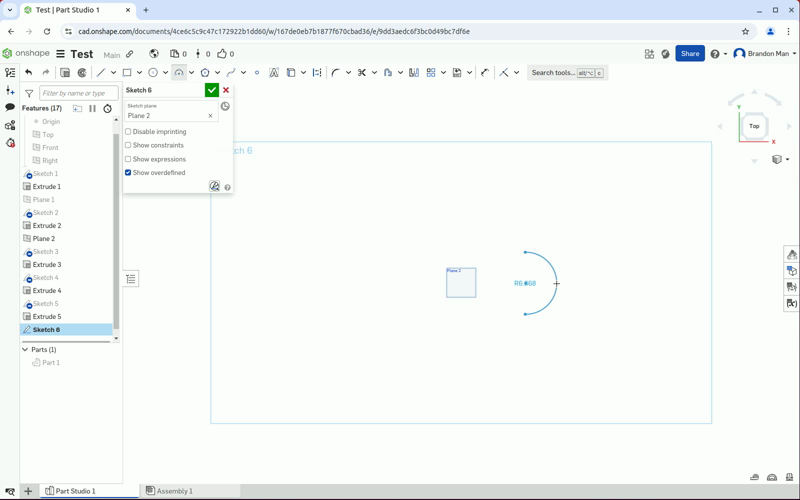
click(556, 283)
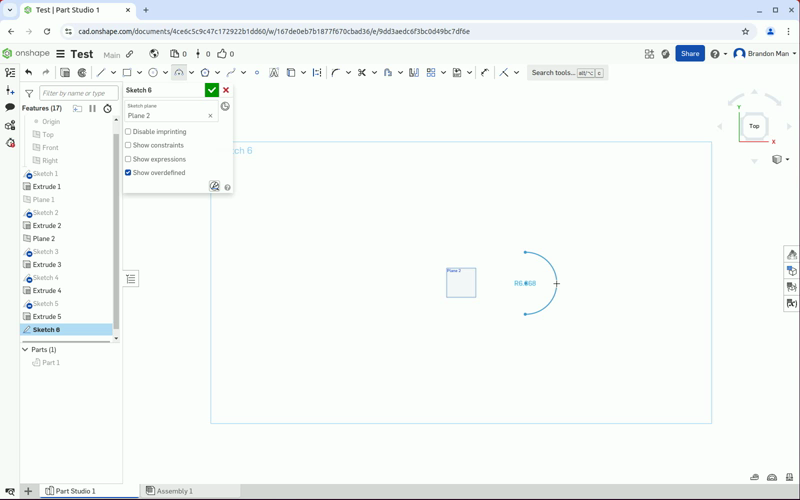
key_up(shift)
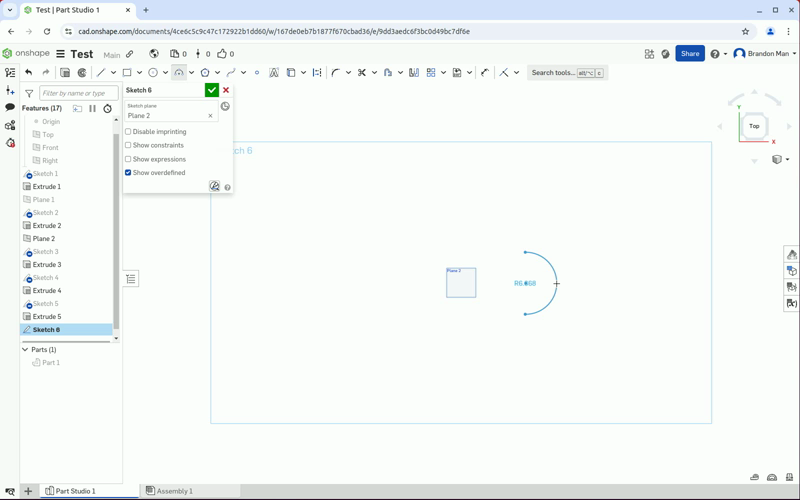
key(esc)
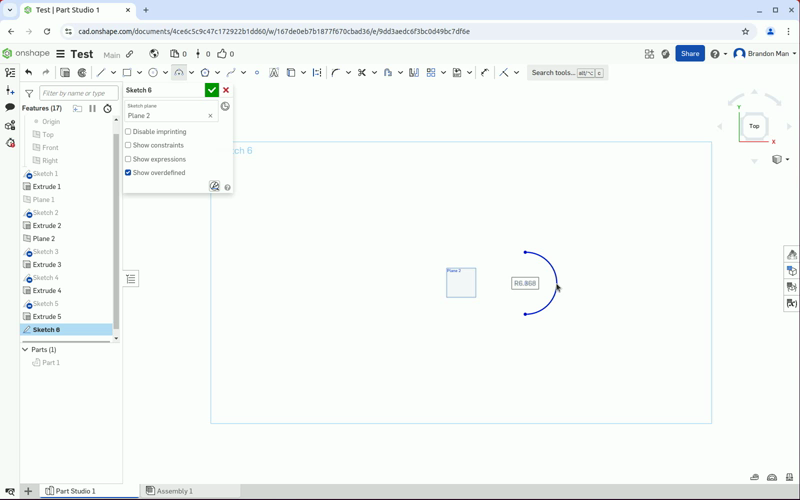
key(l)
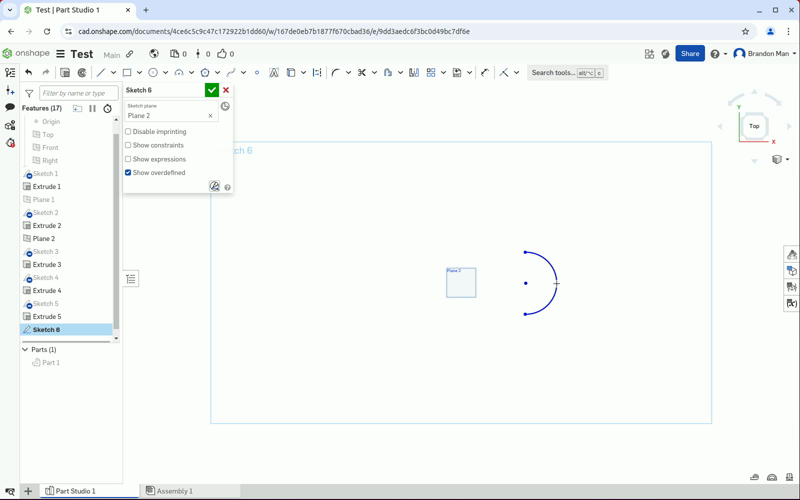
mouse_move(525, 252)
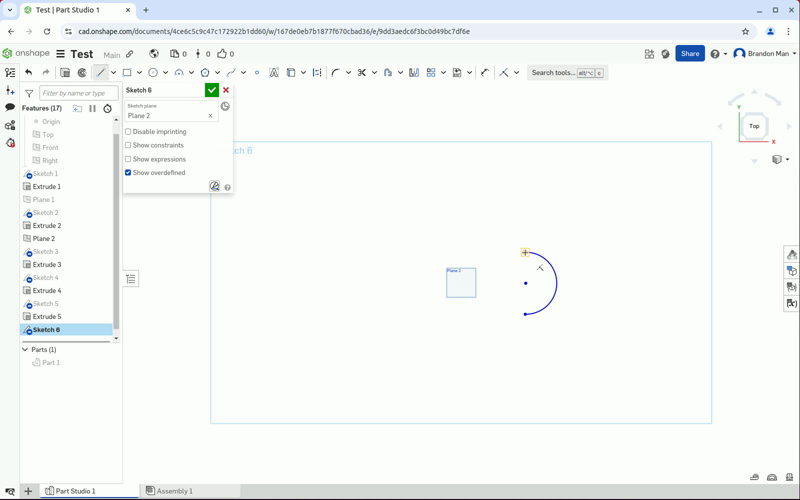
click(525, 252)
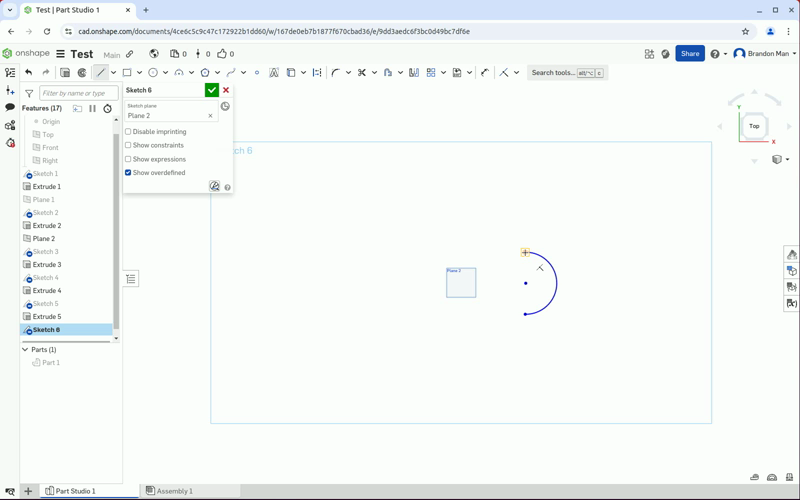
key_down(shift)
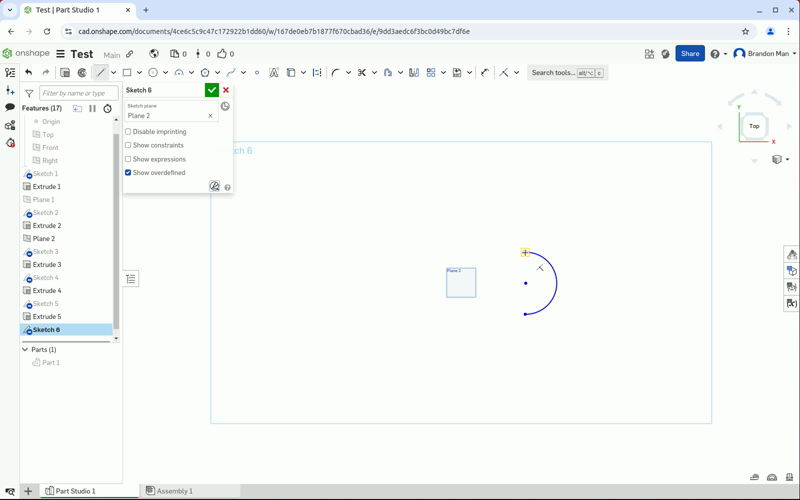
mouse_move(525, 314)
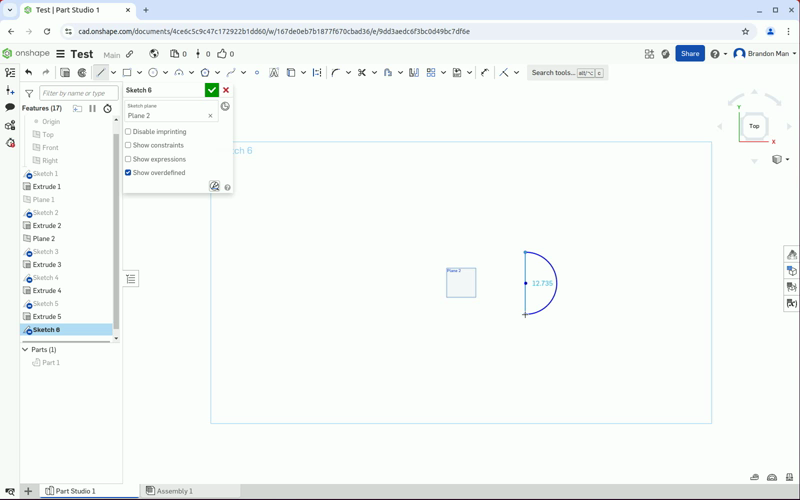
key_up(shift)
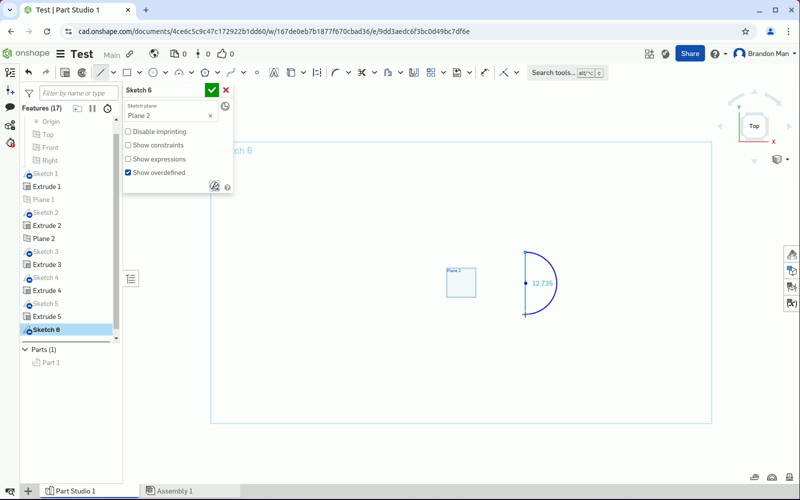
click(525, 314)
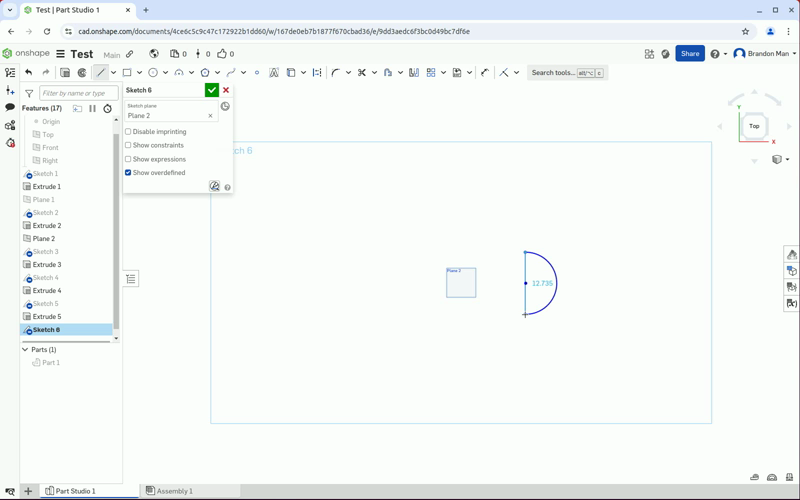
key(esc)
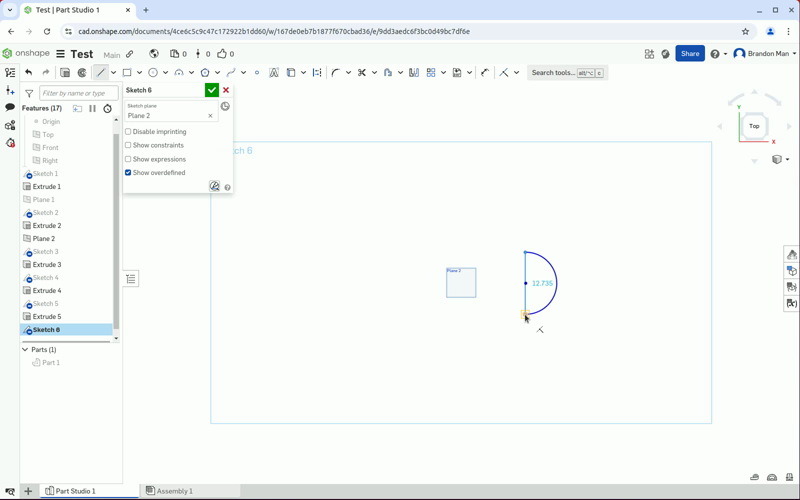
key(c)
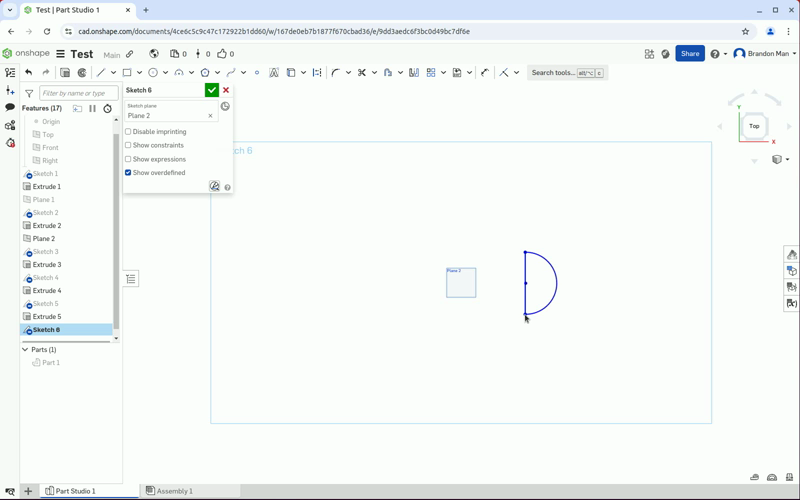
key_down(shift)
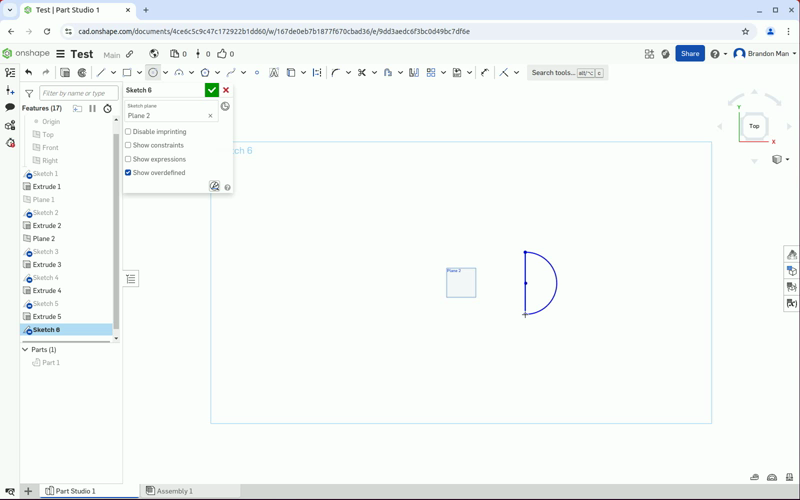
mouse_move(539, 282)
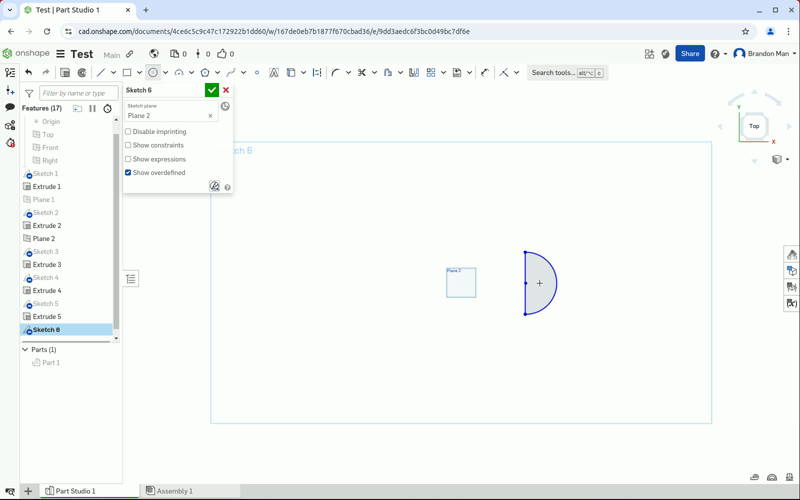
click(539, 282)
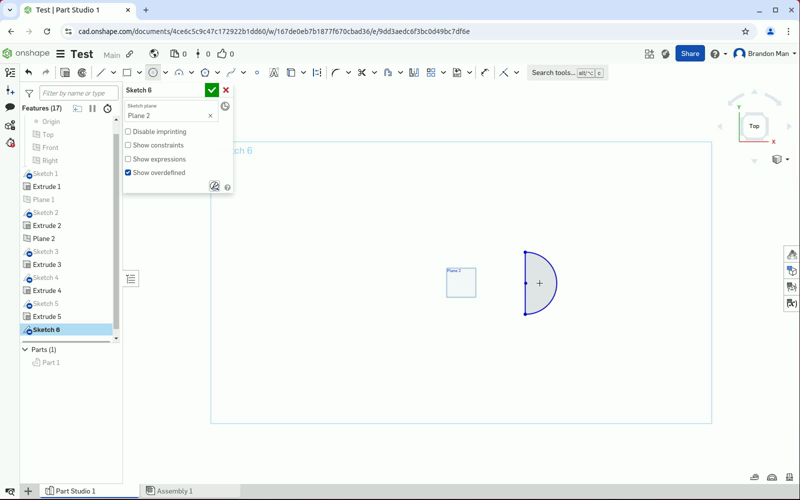
key_up(shift)
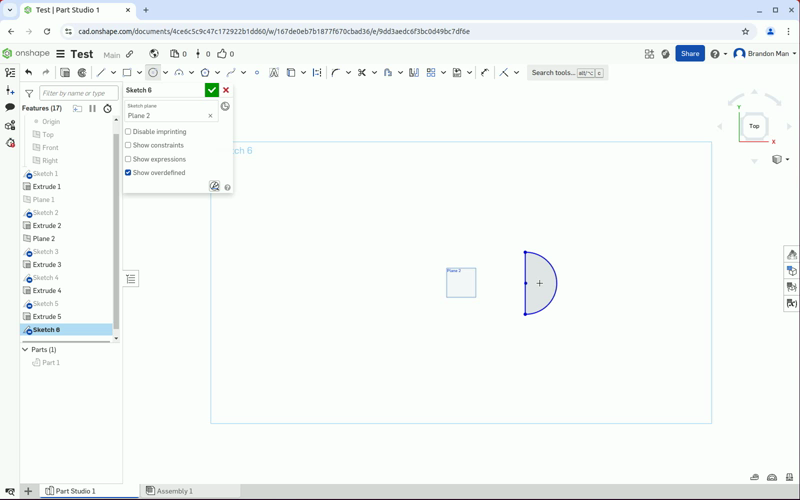
mouse_move(552, 282)
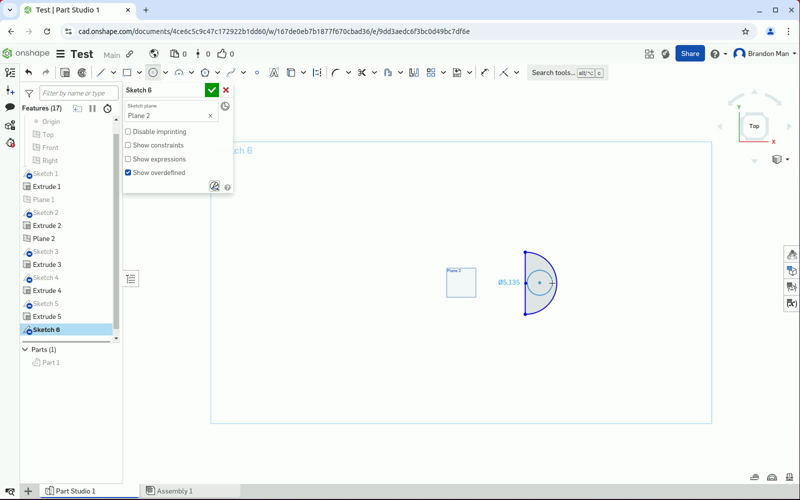
scroll(6)
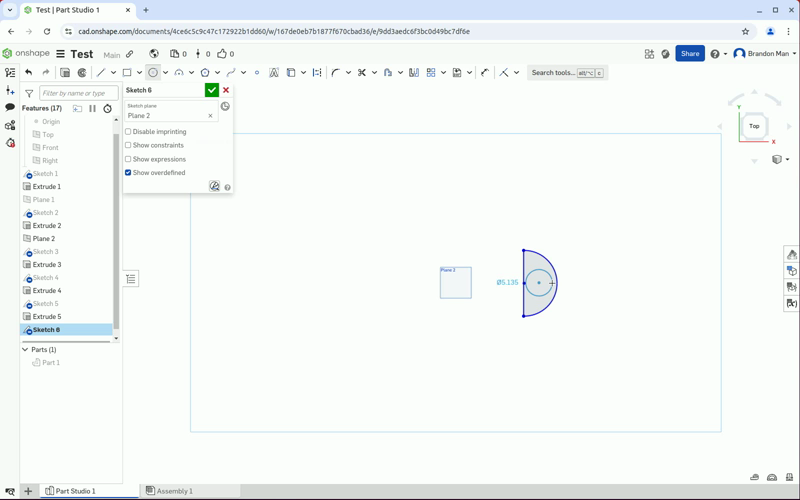
scroll(6)
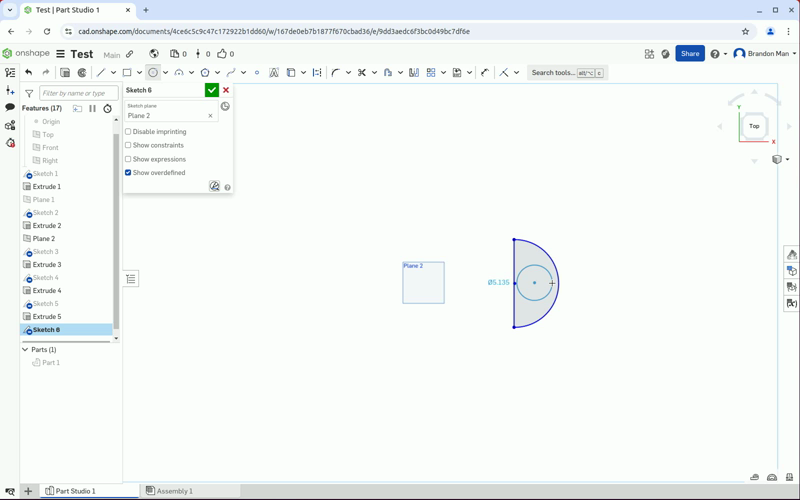
scroll(6)
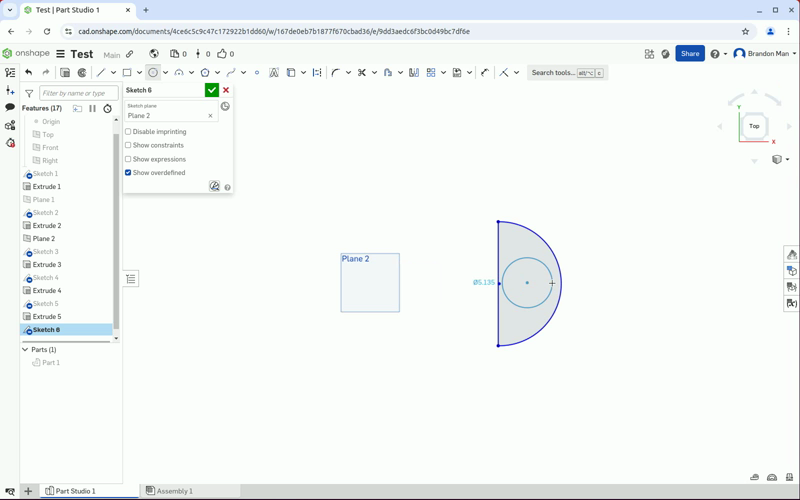
scroll(6)
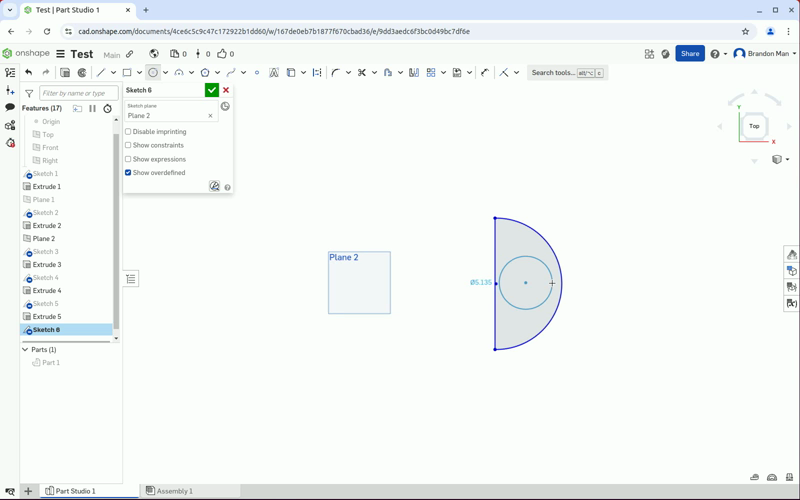
scroll(6)
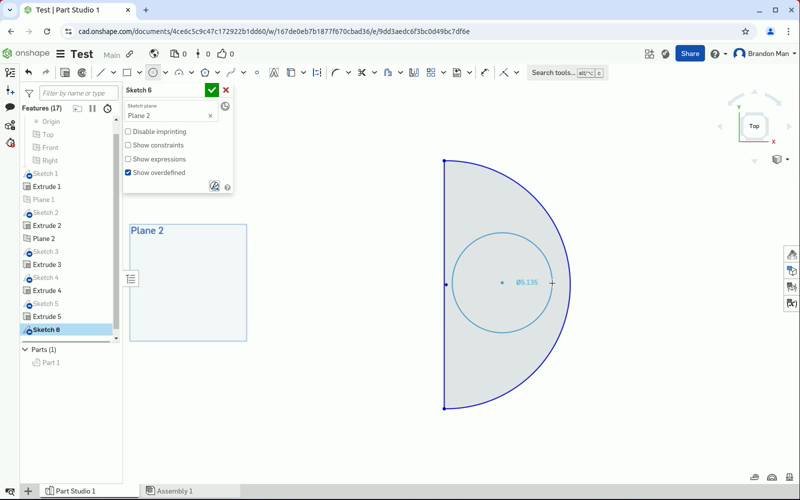
scroll(6)
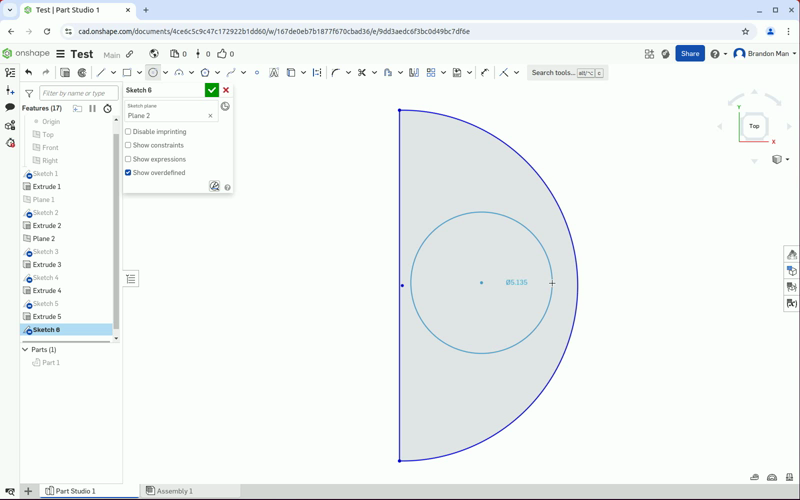
scroll(6)
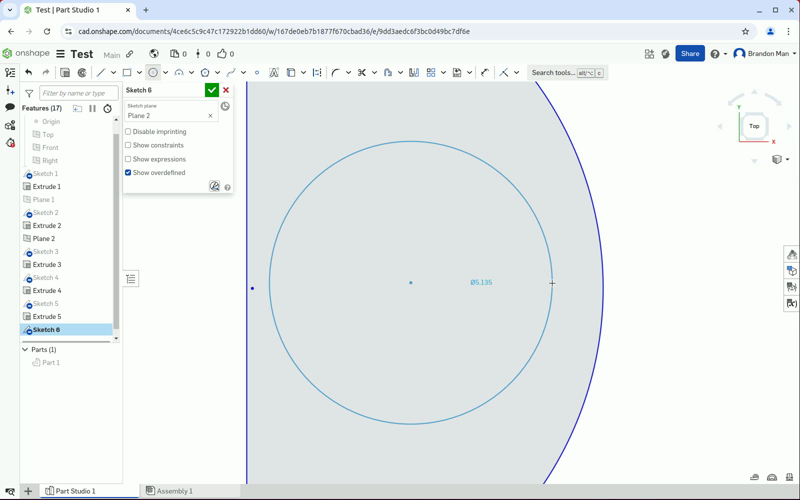
click(552, 282)
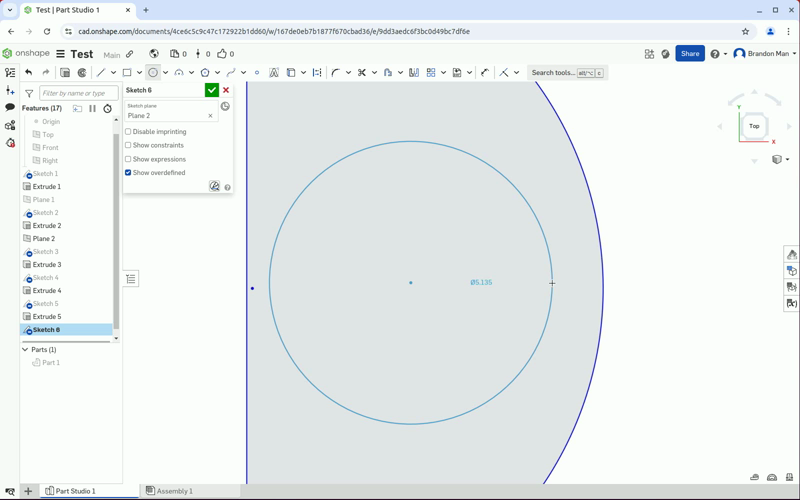
scroll(-6)
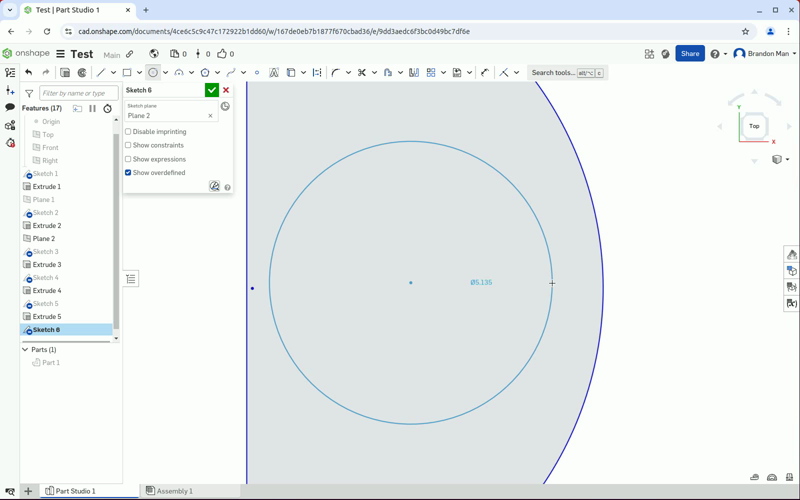
scroll(-6)
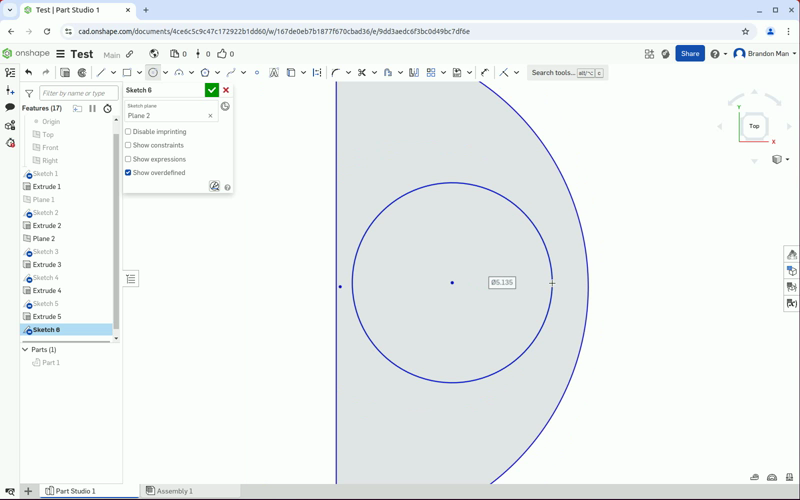
scroll(-6)
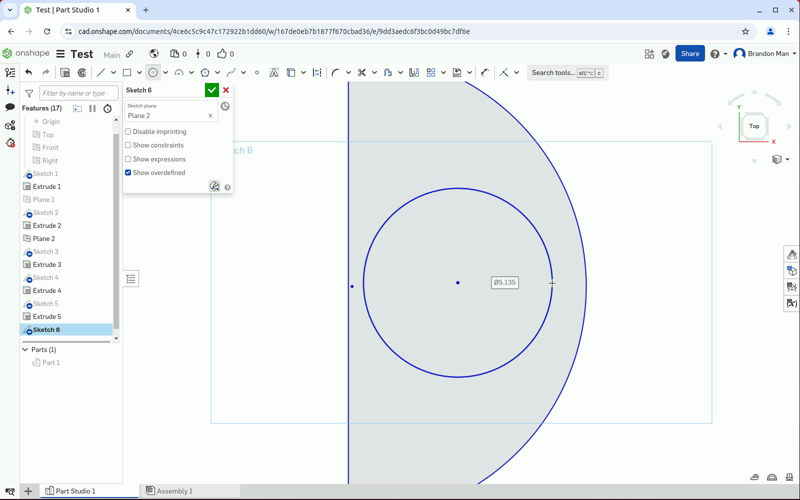
scroll(-6)
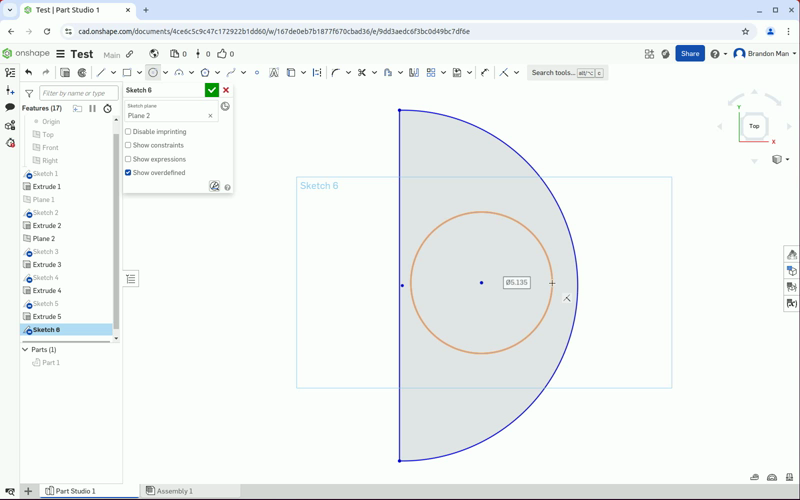
scroll(-6)
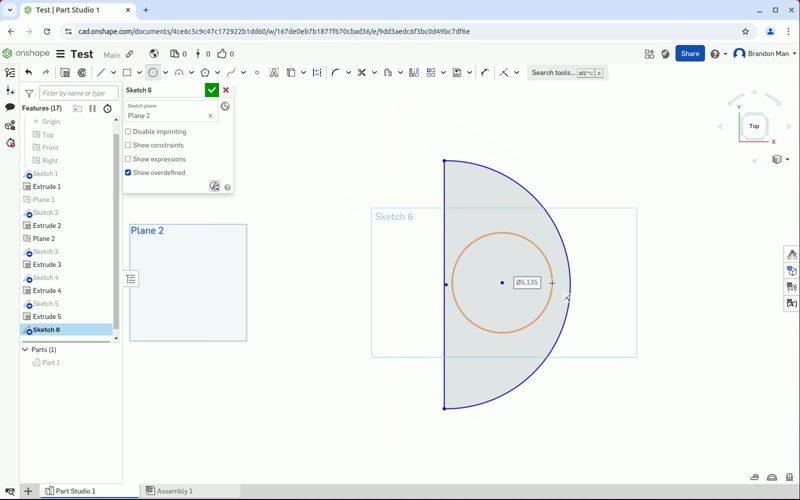
scroll(-6)
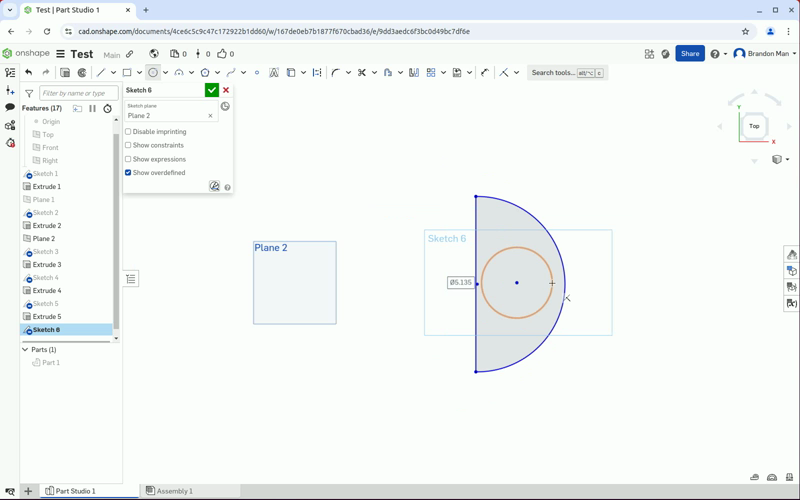
scroll(-6)
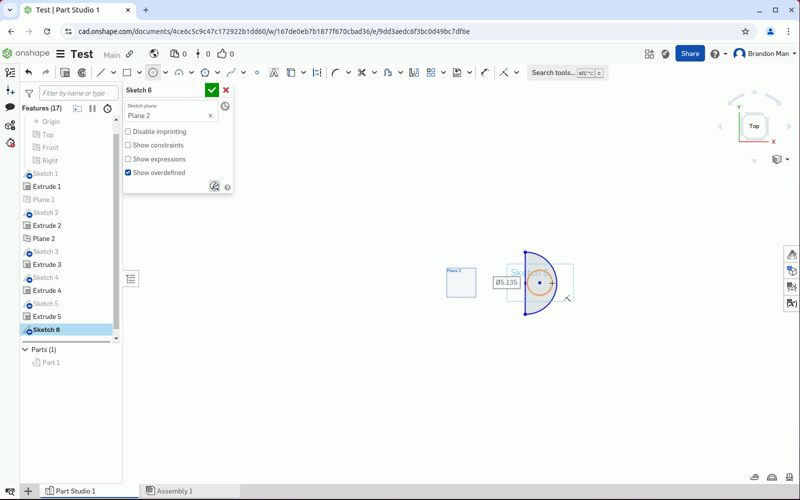
key(esc)
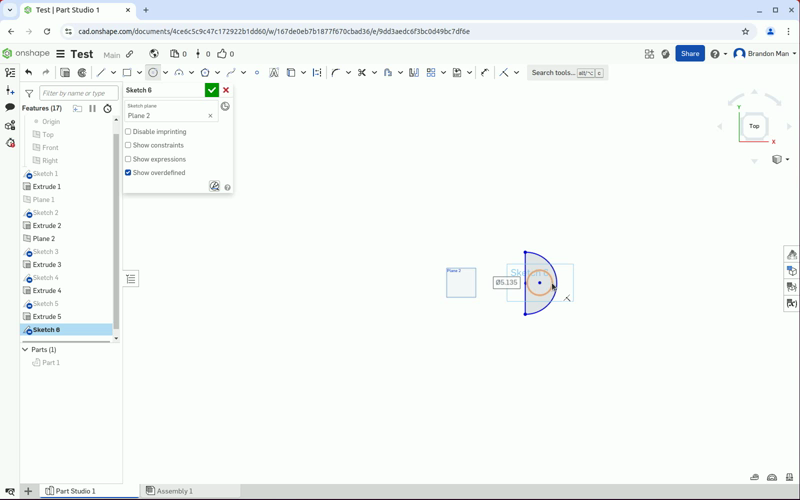
mouse_move(533, 256)
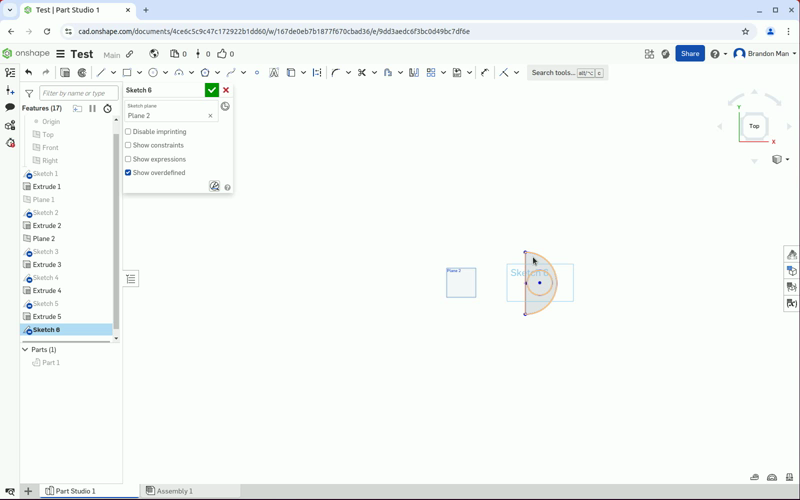
scroll(6)
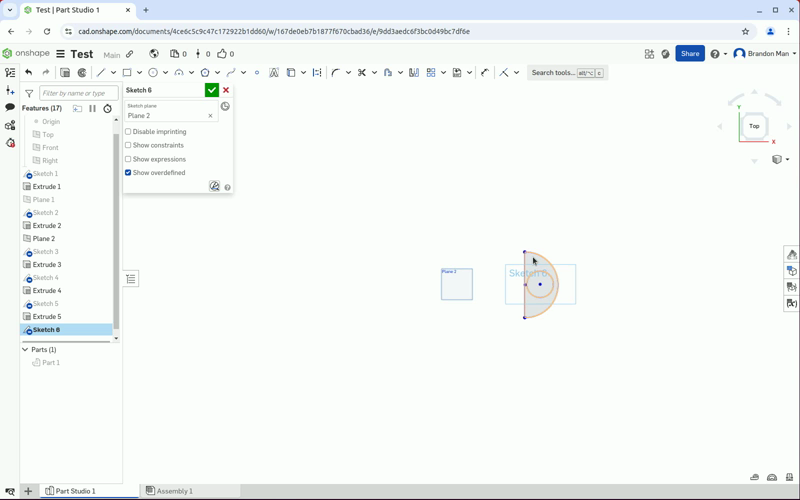
scroll(6)
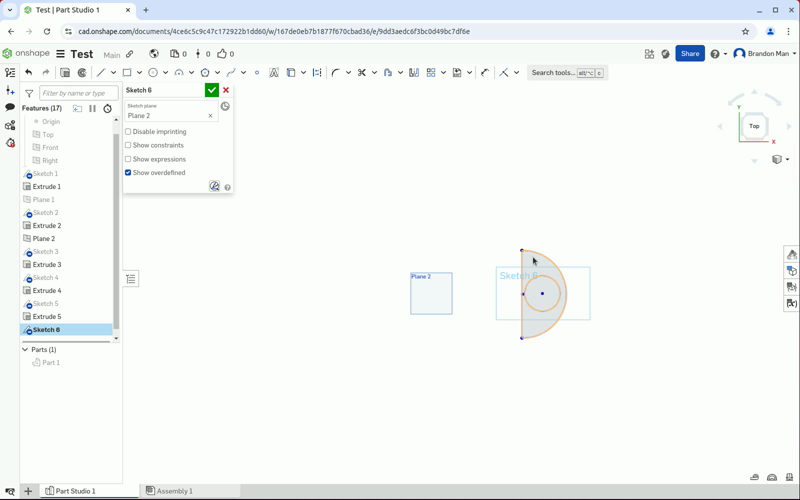
scroll(6)
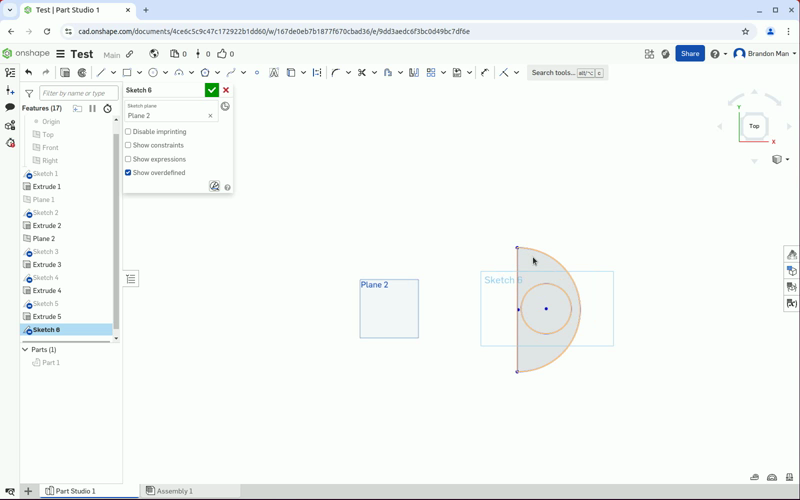
scroll(6)
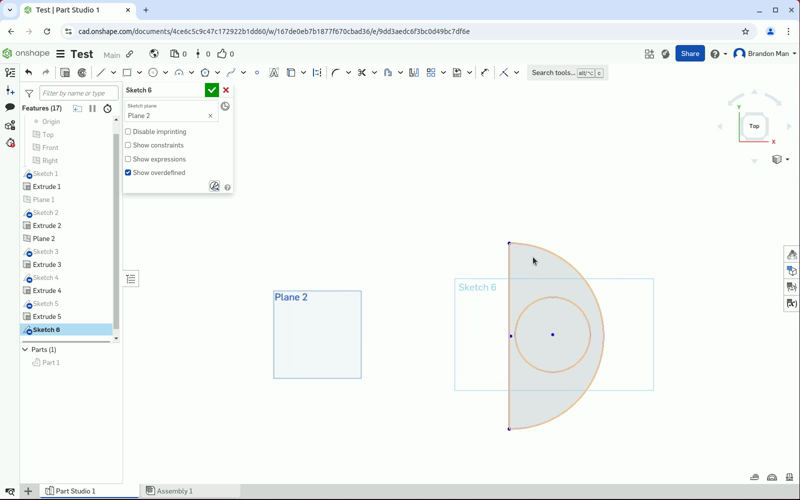
scroll(6)
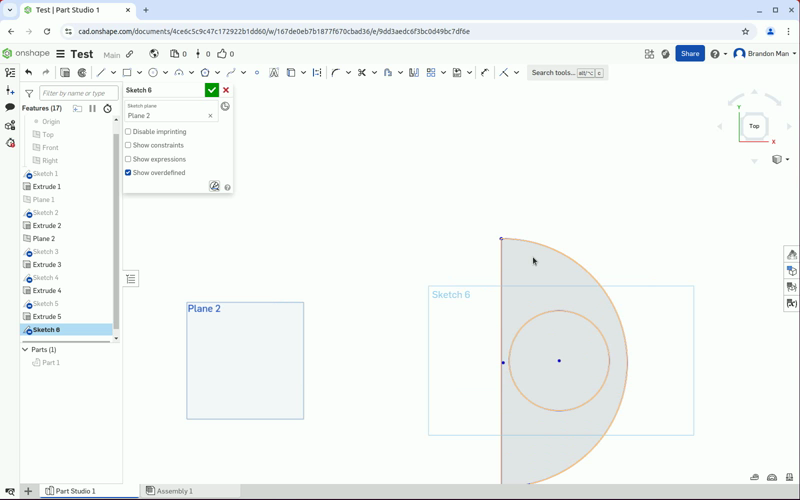
scroll(6)
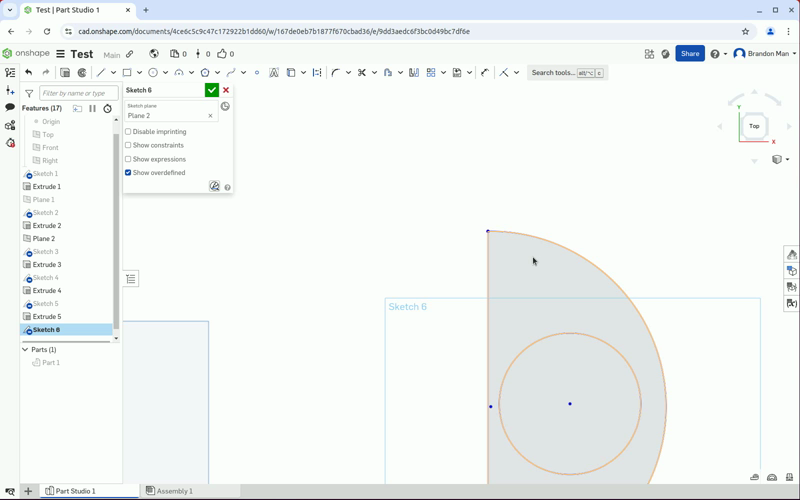
scroll(6)
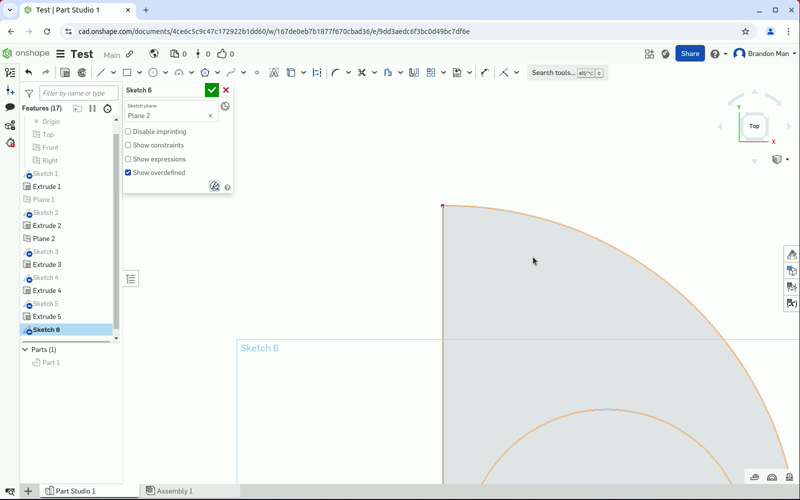
click(533, 256)
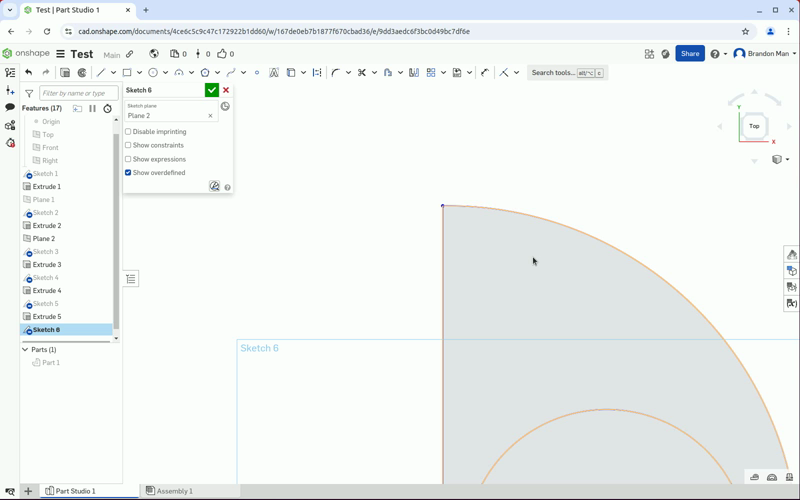
scroll(-6)
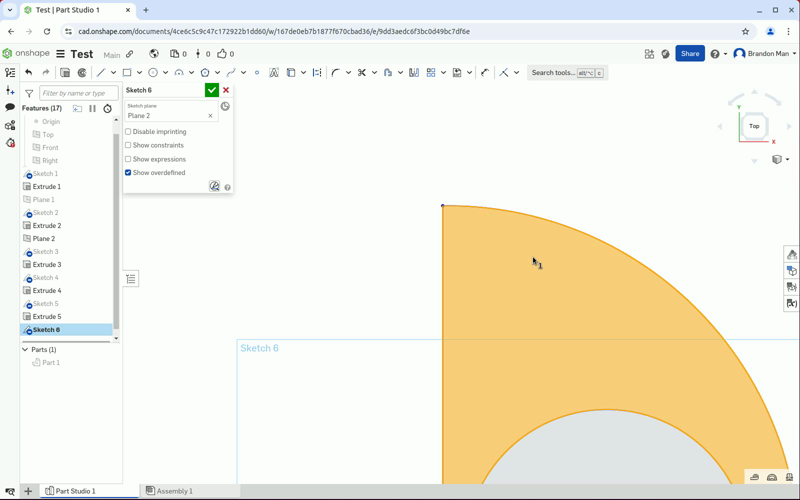
scroll(-6)
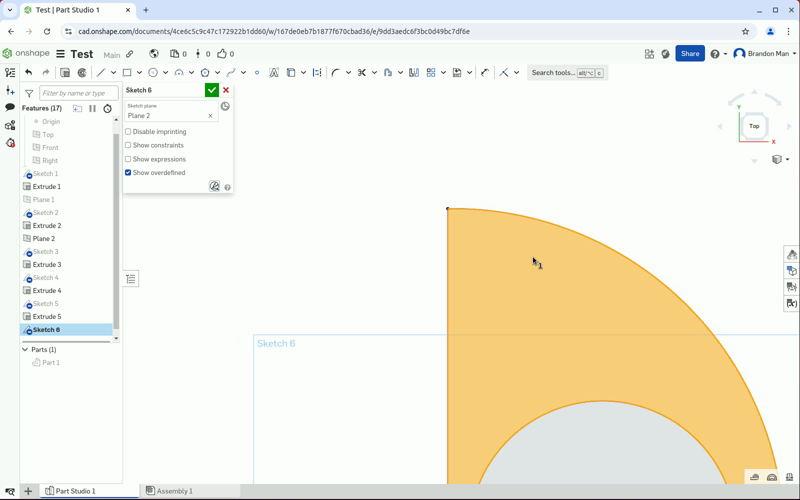
scroll(-6)
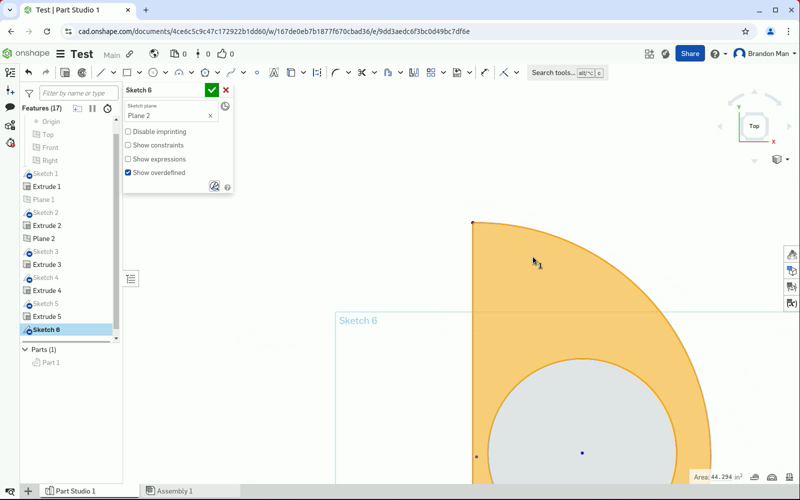
scroll(-6)
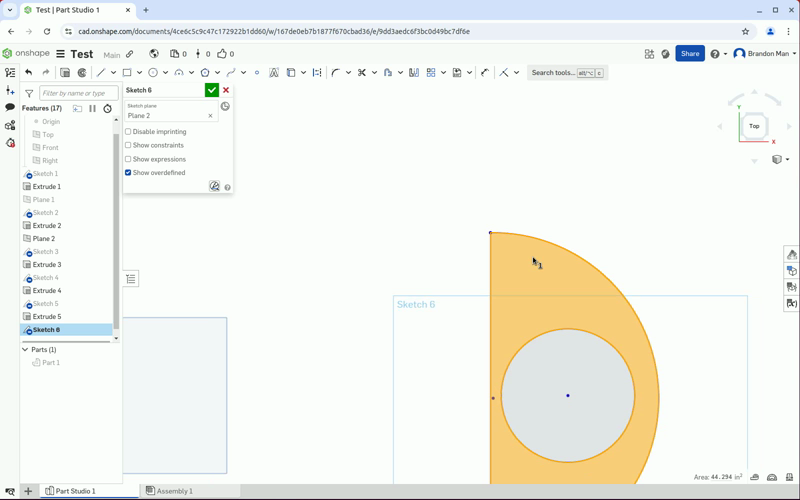
scroll(-6)
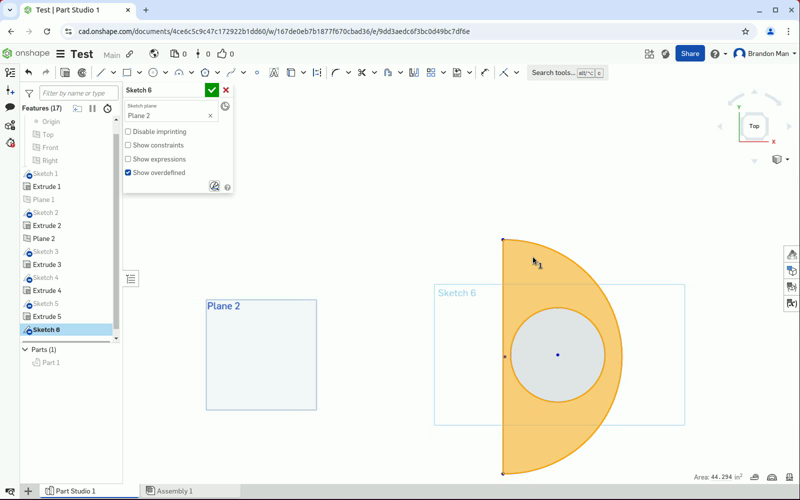
scroll(-6)
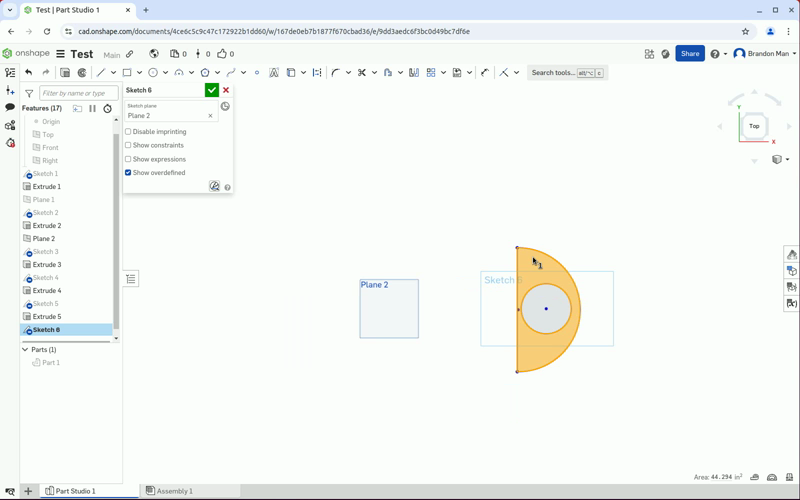
scroll(-6)
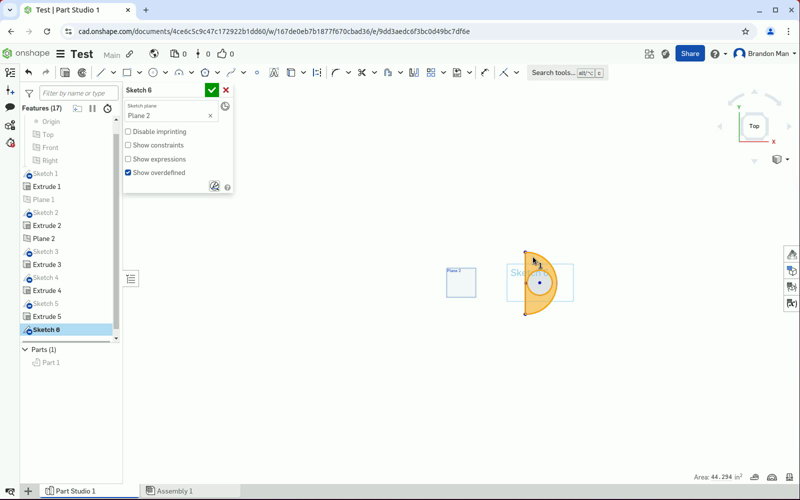
mouse_move(73, 352)
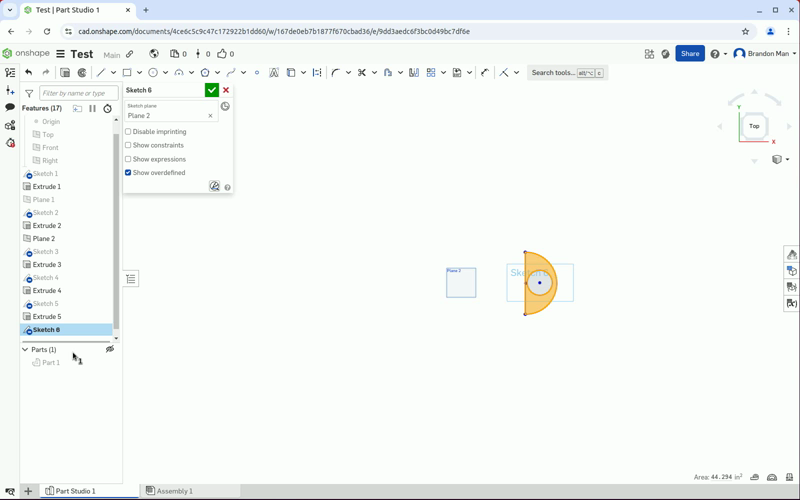
key(shift+y)
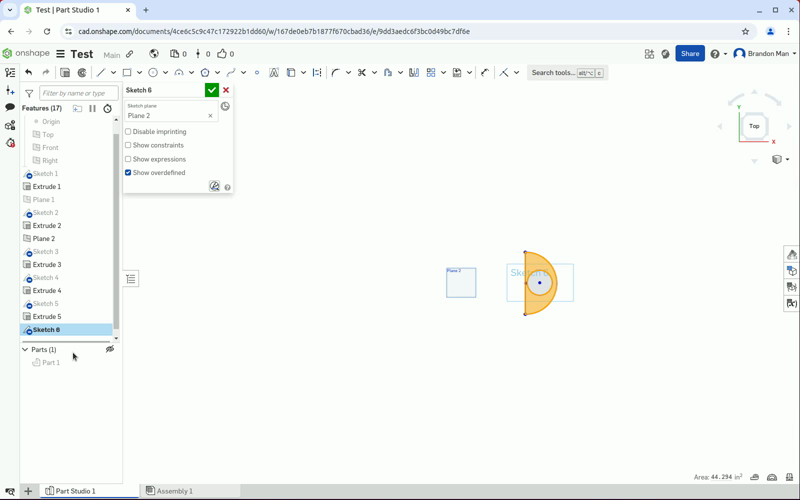
key(shift+e)
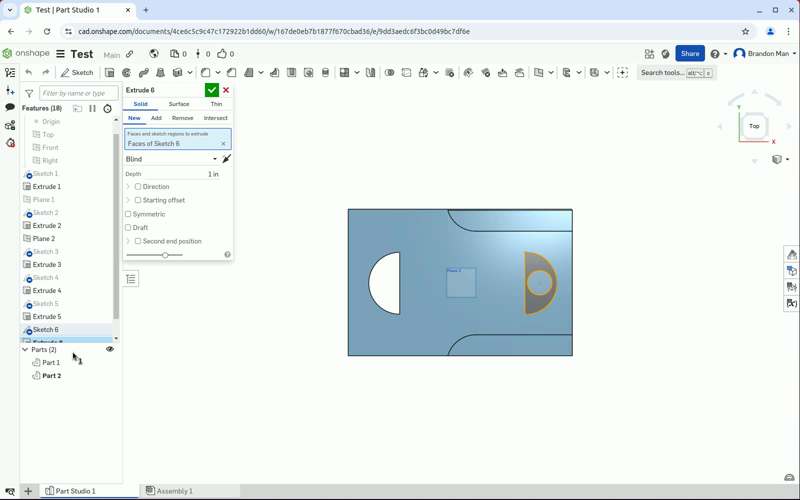
mouse_move(143, 106)
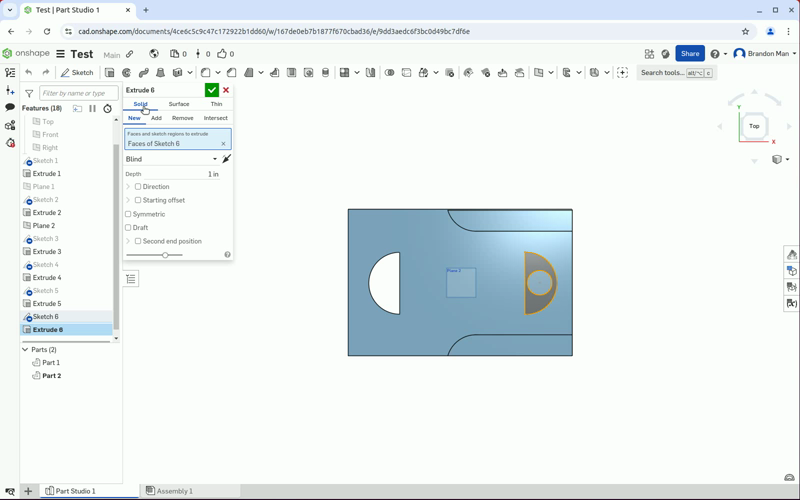
click(143, 106)
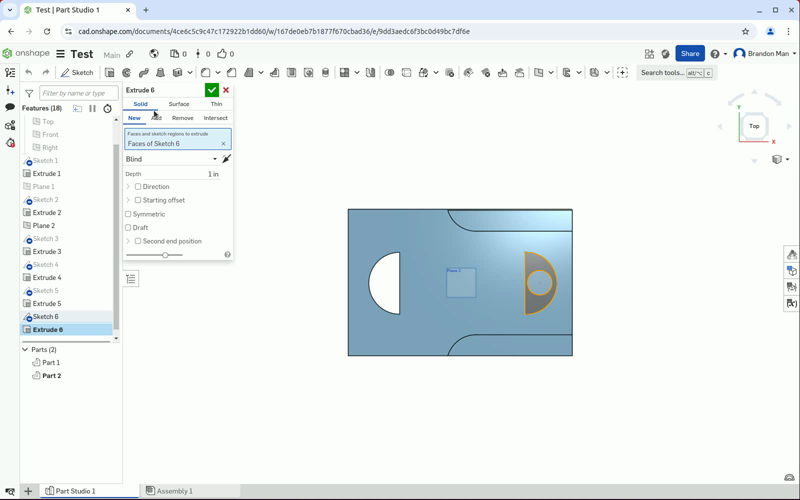
mouse_move(186, 120)
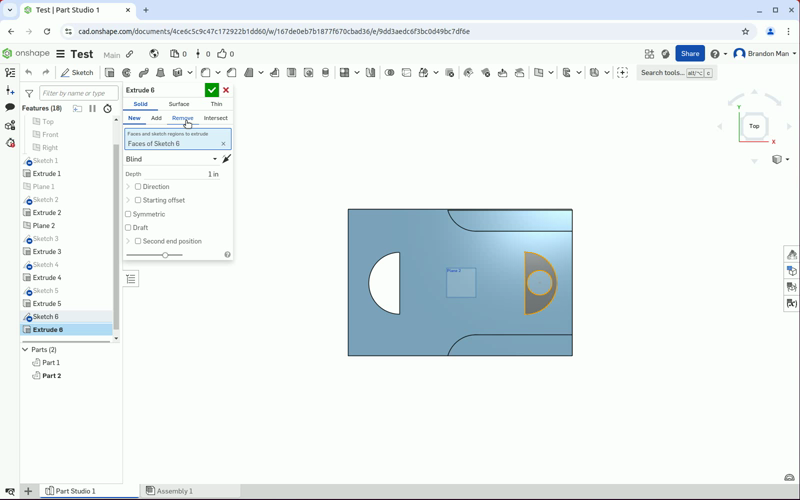
click(186, 120)
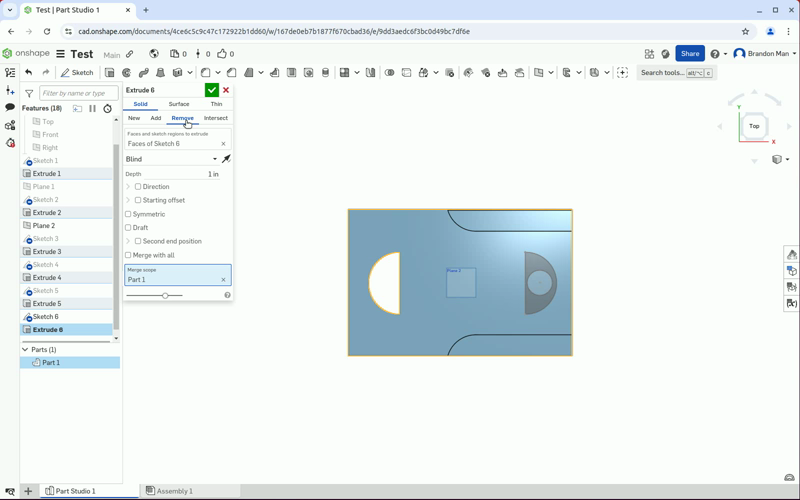
key(tab, 4)
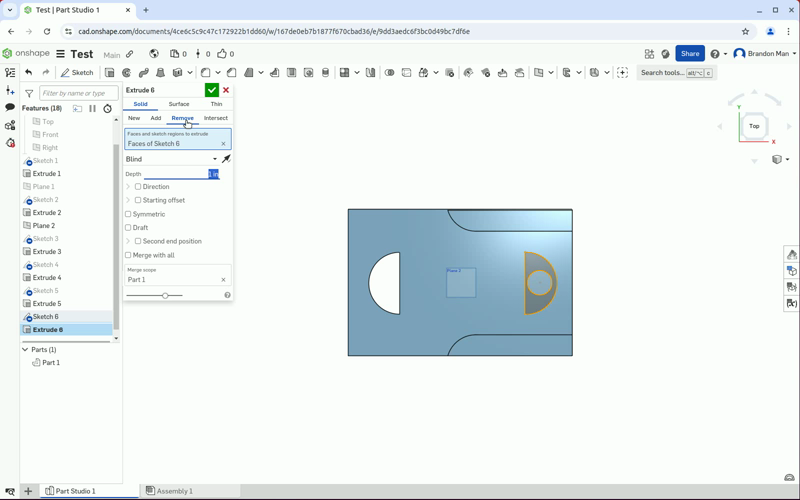
text(9.388)
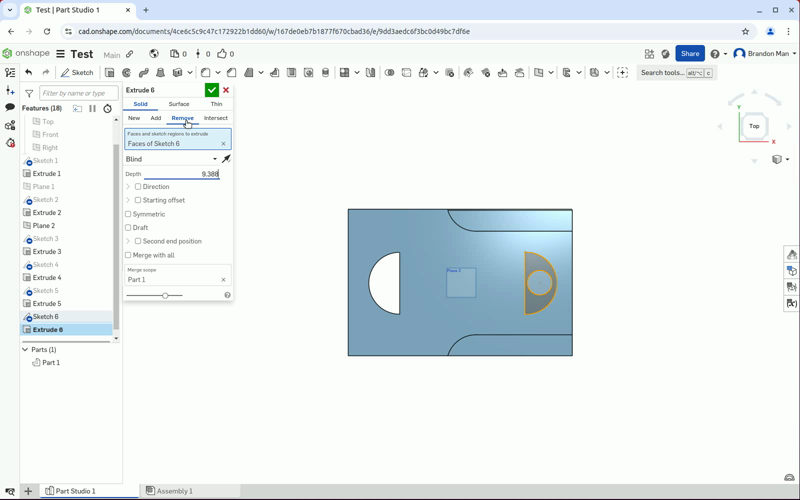
key(tab, 6)
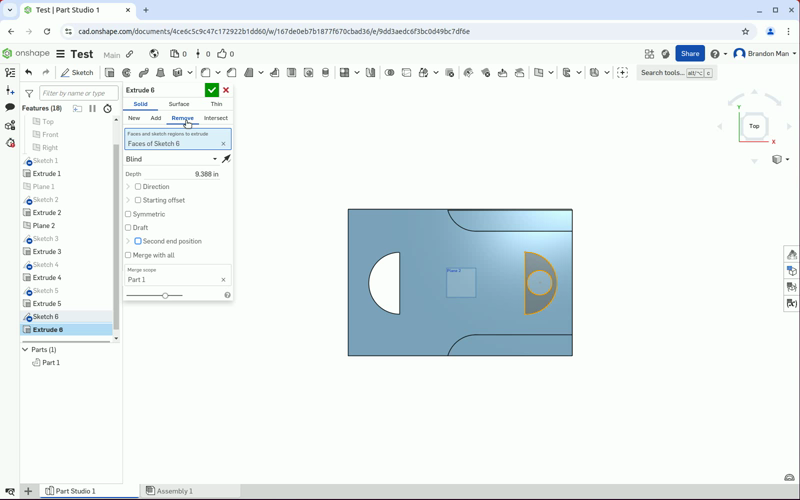
key(space)
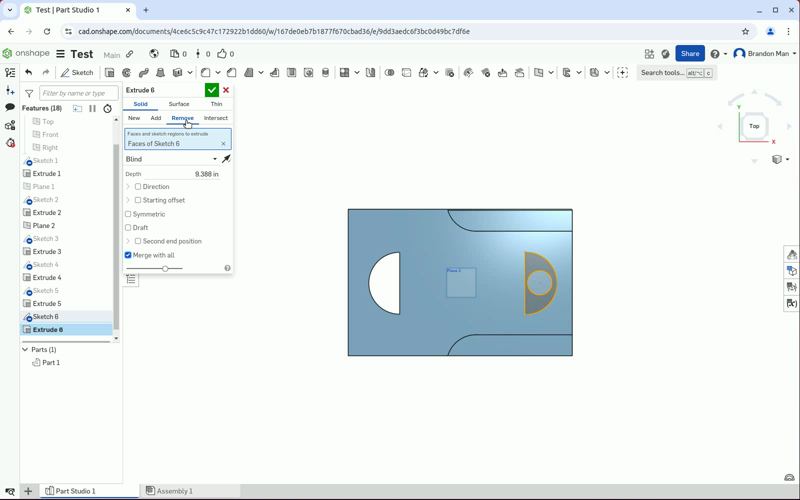
key(enter)
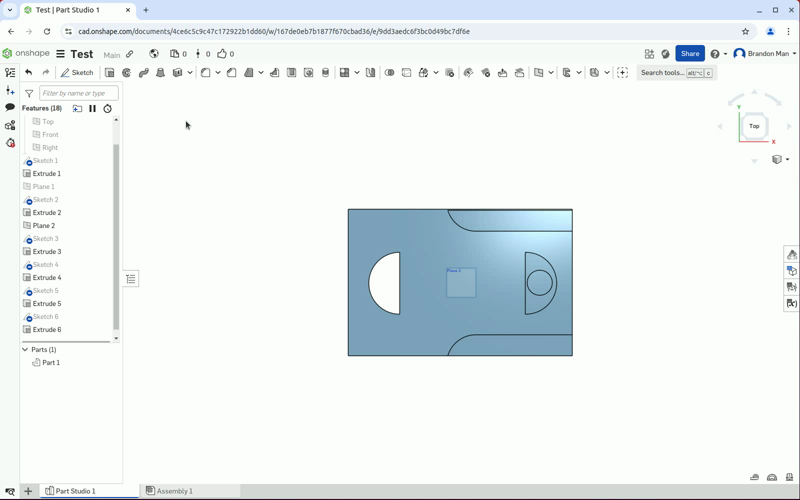
key(shift+h)
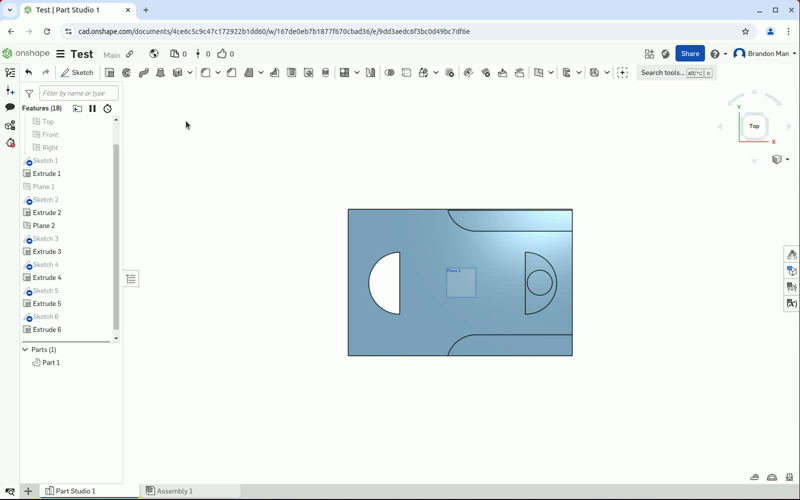
key(shift+h)
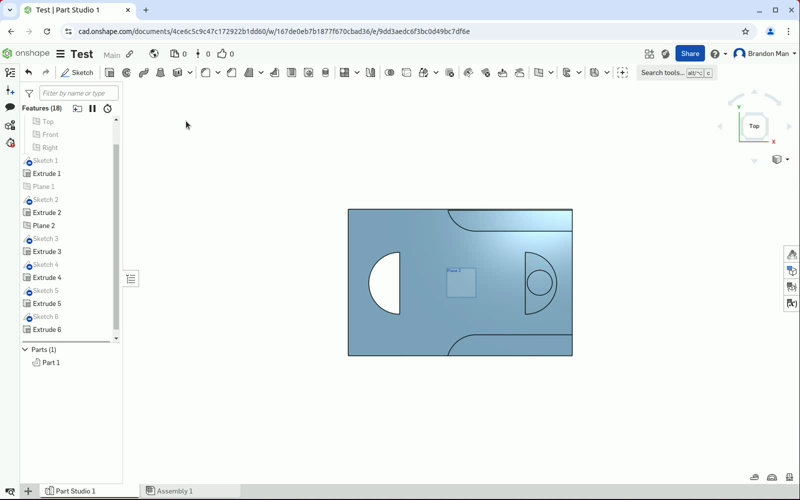
mouse_move(69, 163)
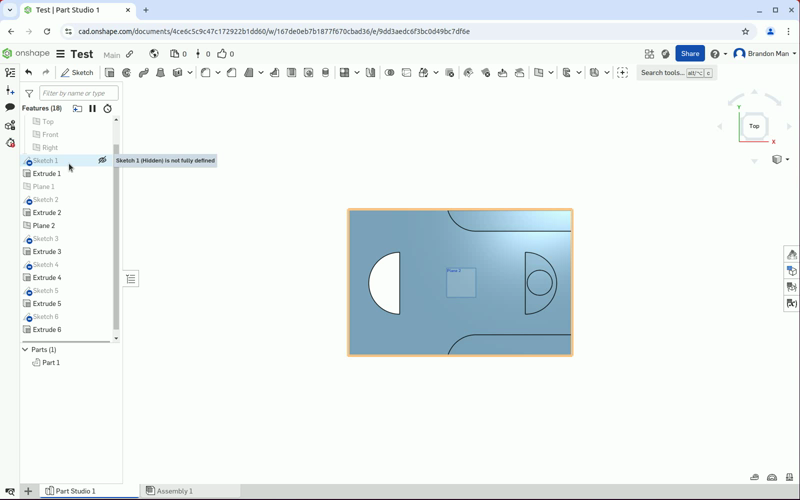
click(69, 163)
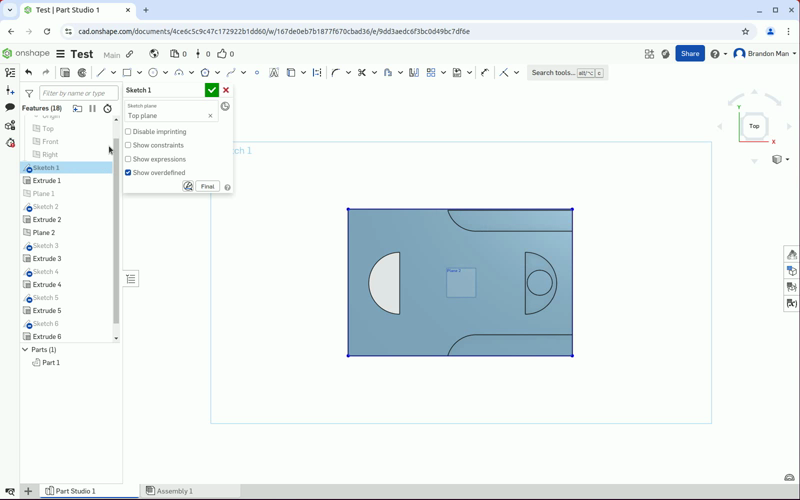
mouse_move(229, 92)
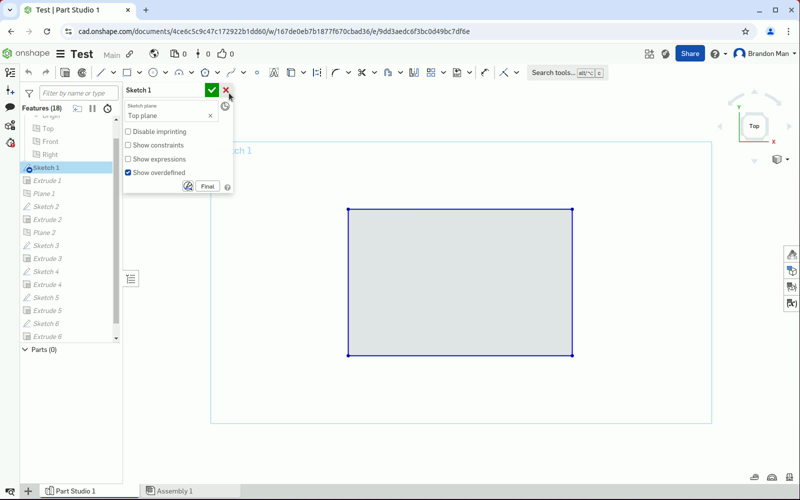
click(229, 92)
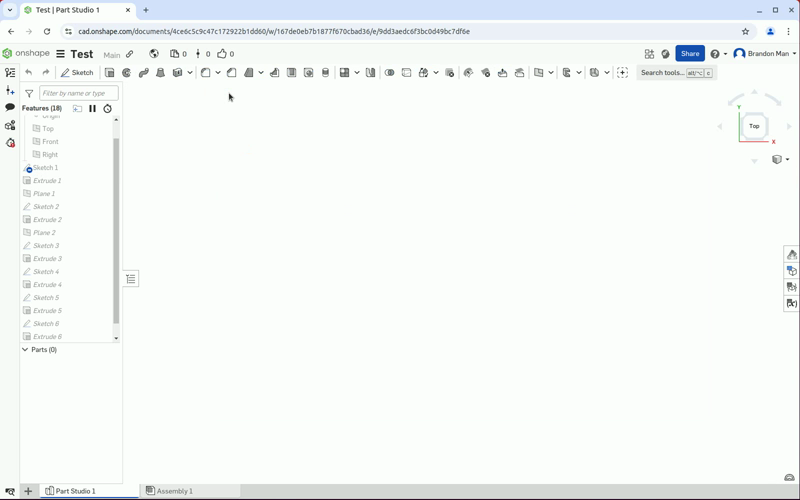
key(shift+s)
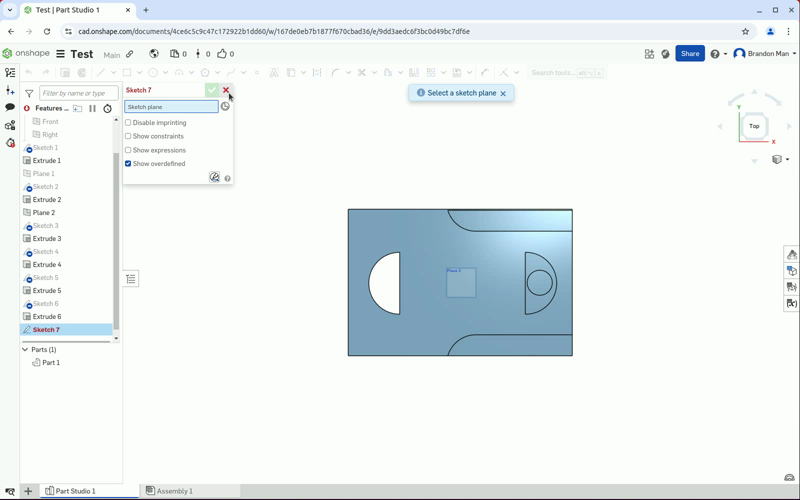
mouse_move(69, 215)
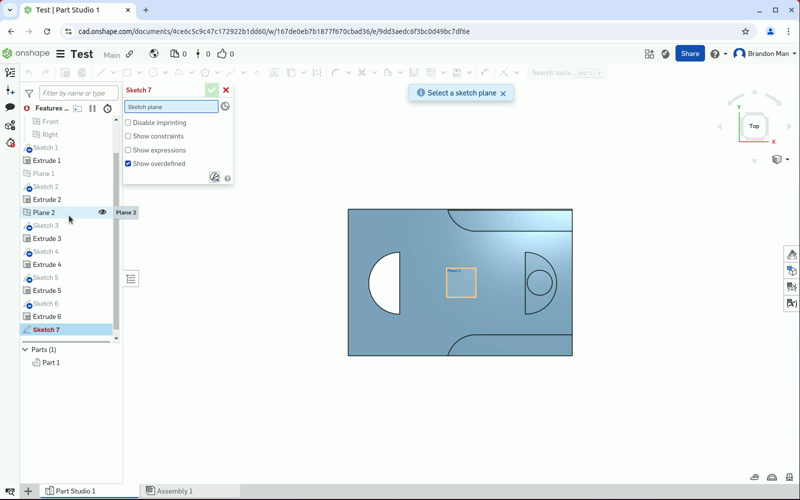
click(69, 215)
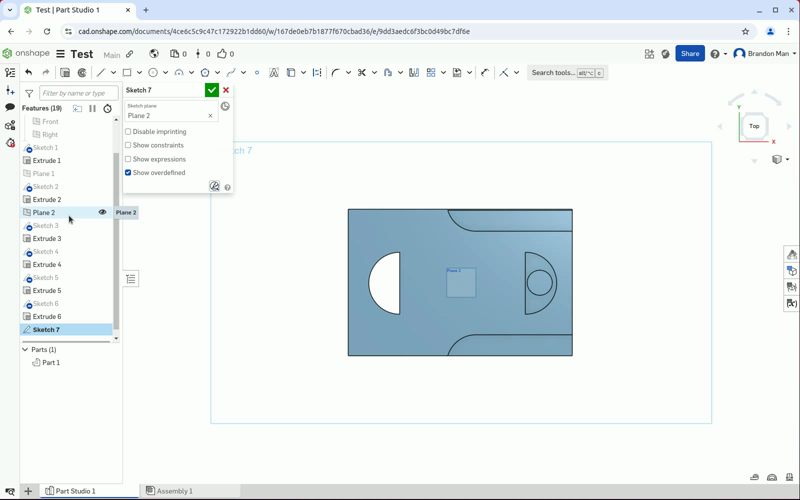
mouse_move(73, 352)
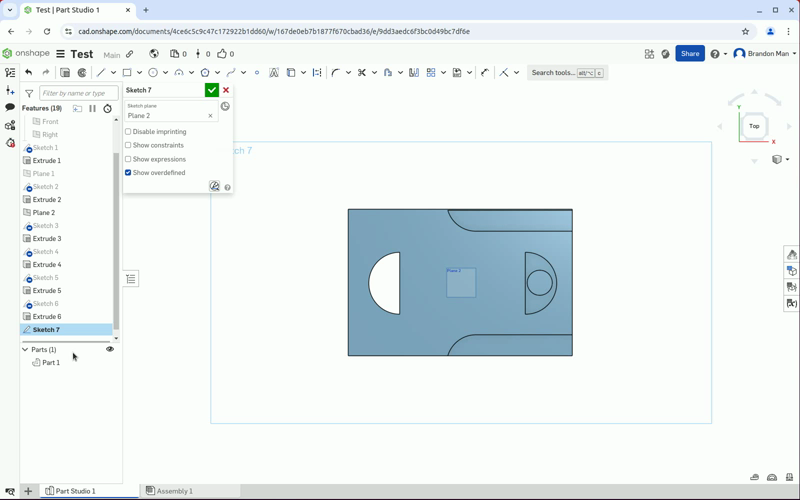
key(y)
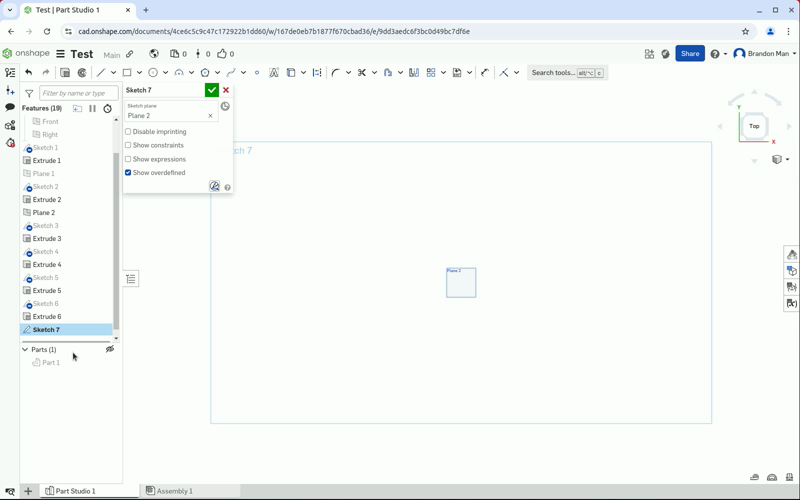
key(l)
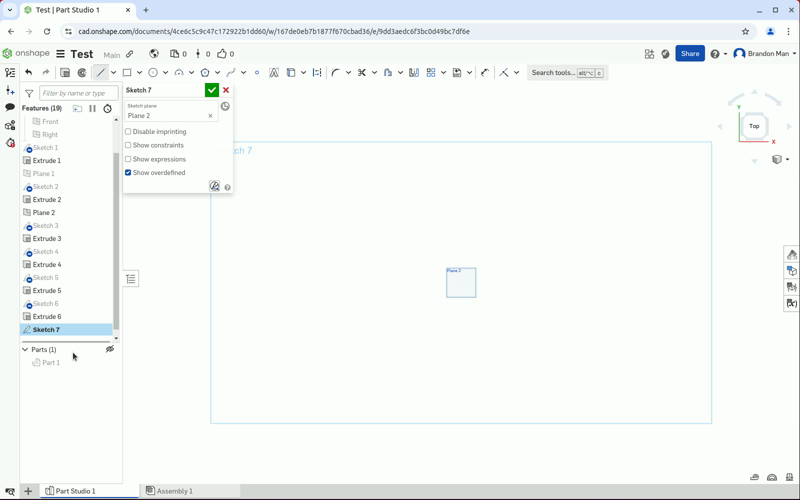
key_down(shift)
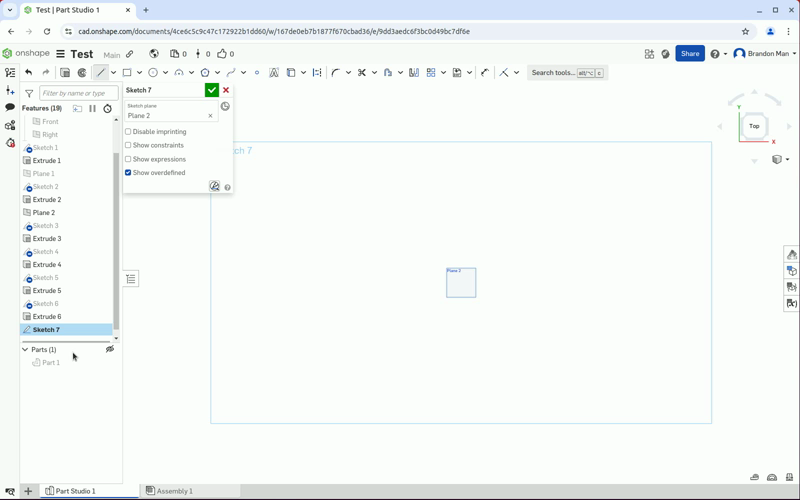
mouse_move(399, 314)
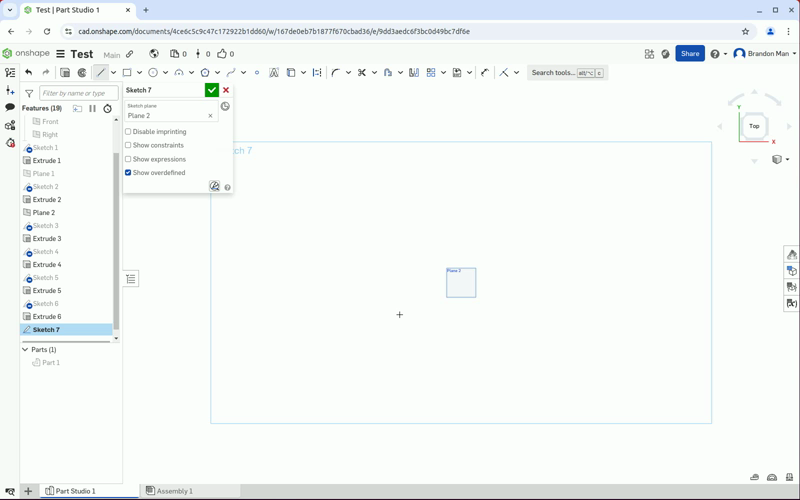
click(399, 314)
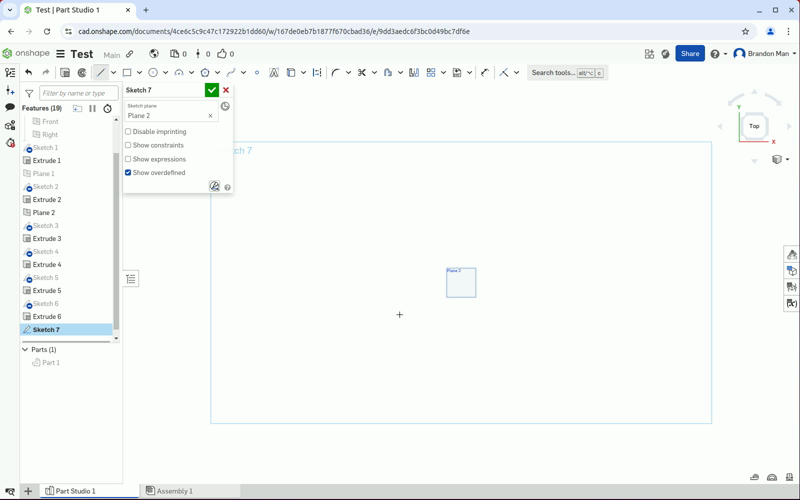
key_up(shift)
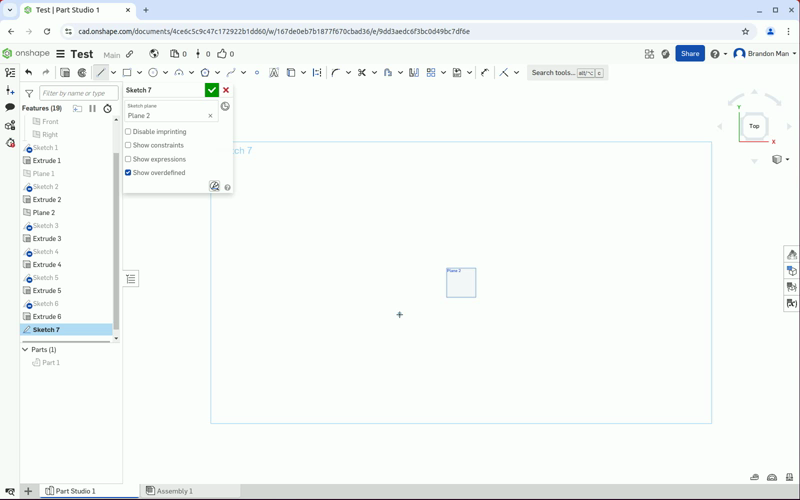
key_down(shift)
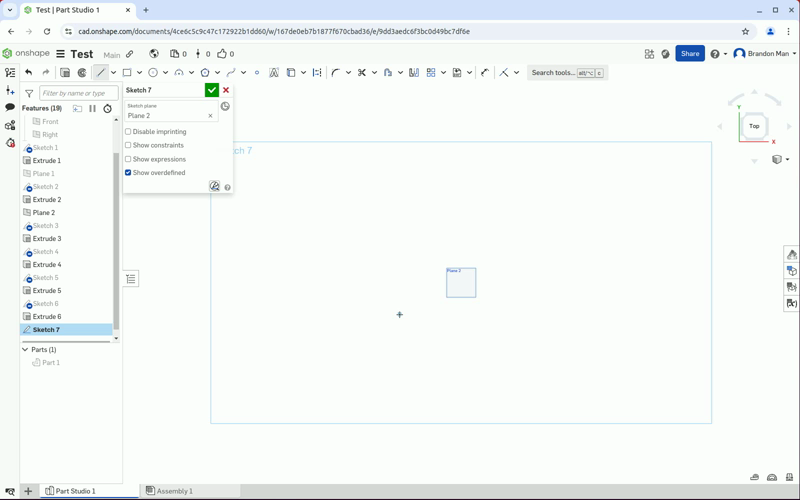
mouse_move(525, 314)
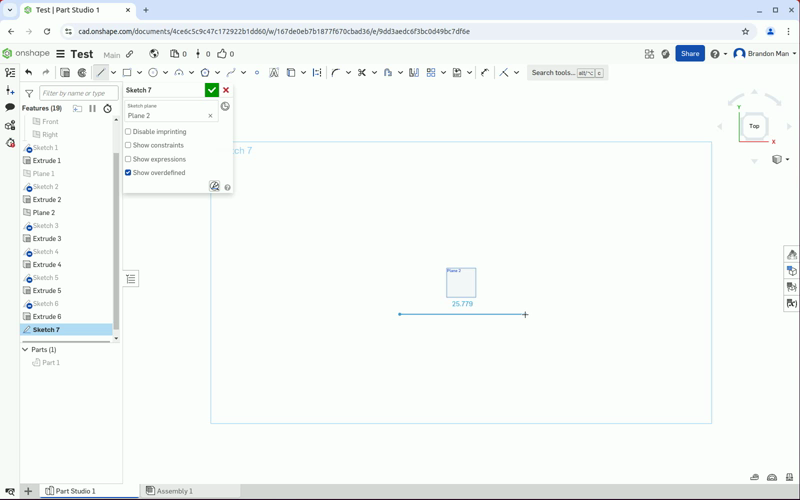
click(525, 314)
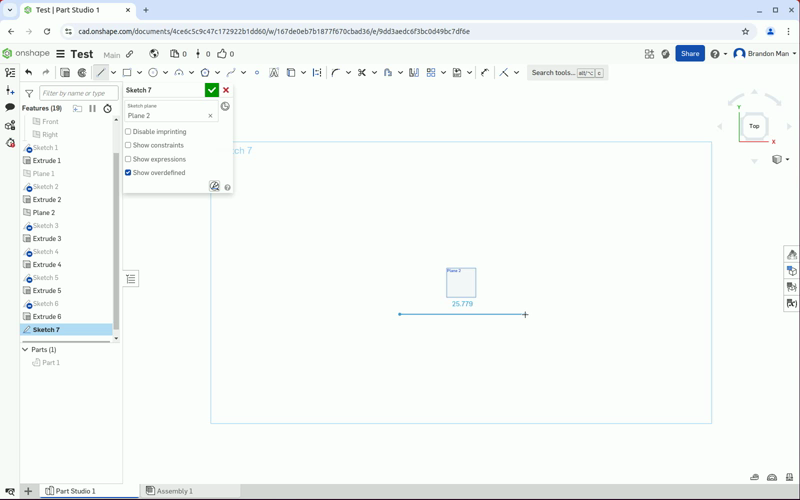
key_up(shift)
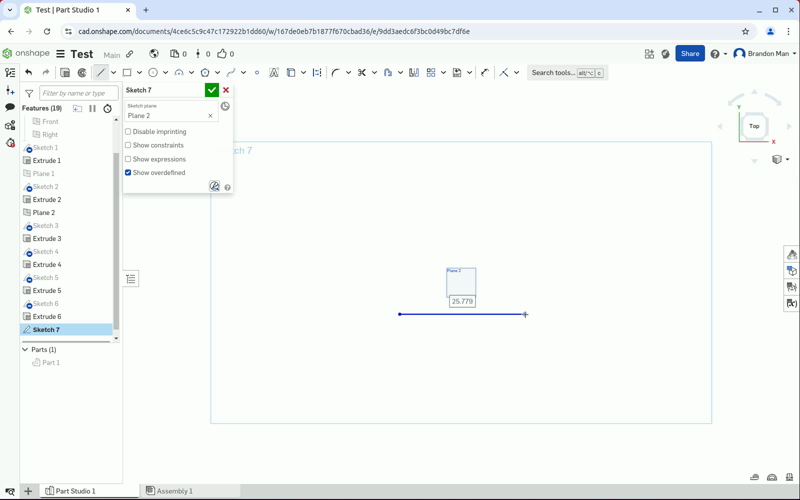
key_down(shift)
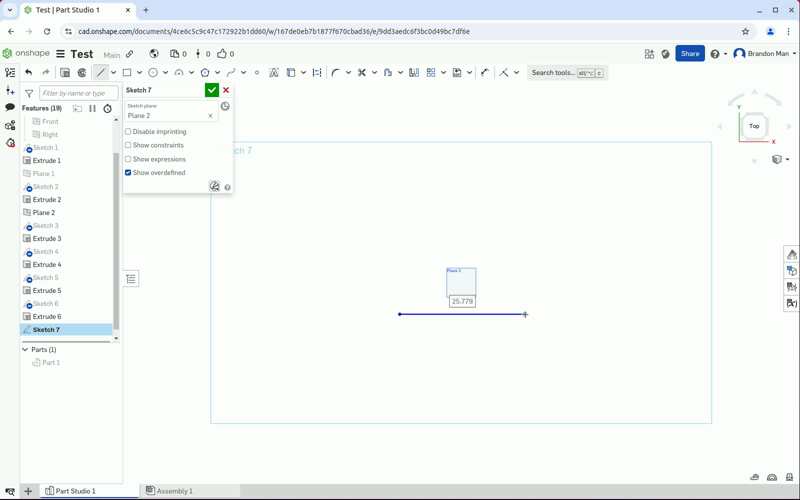
mouse_move(525, 251)
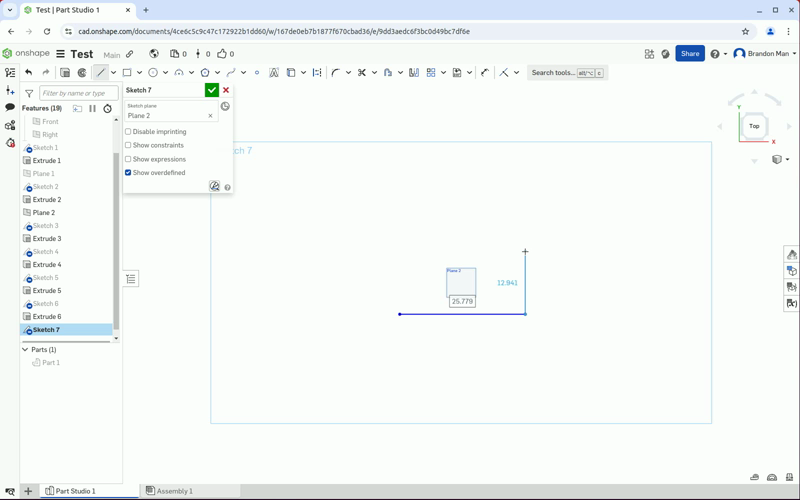
click(525, 251)
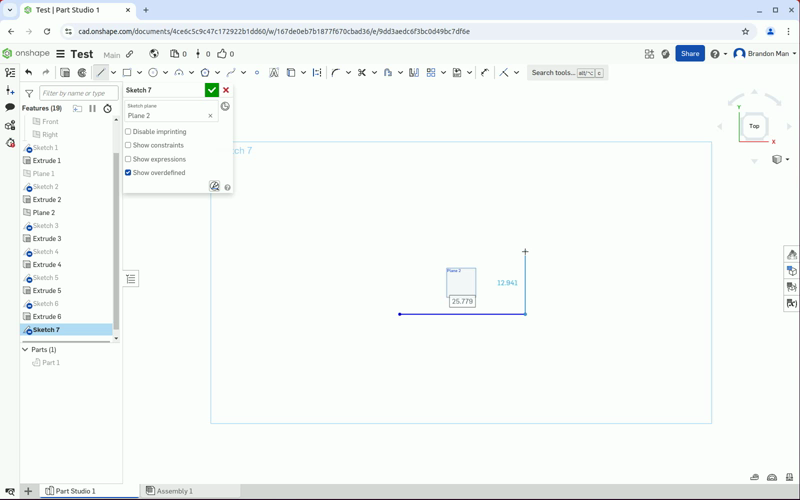
key_up(shift)
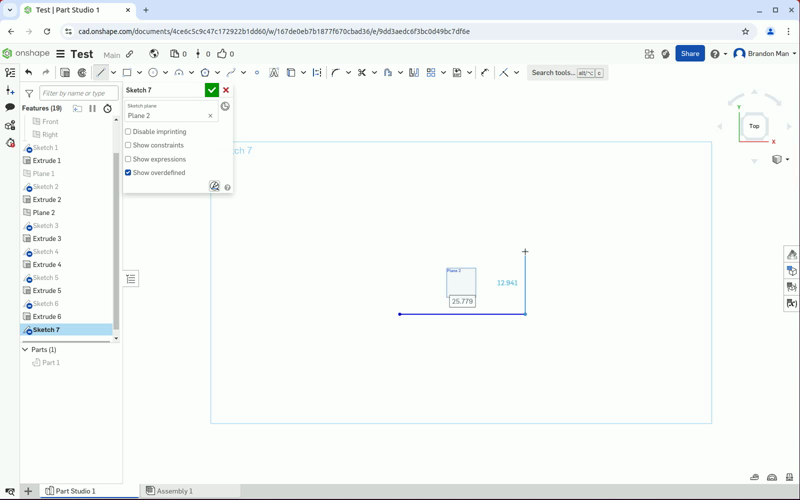
key_down(shift)
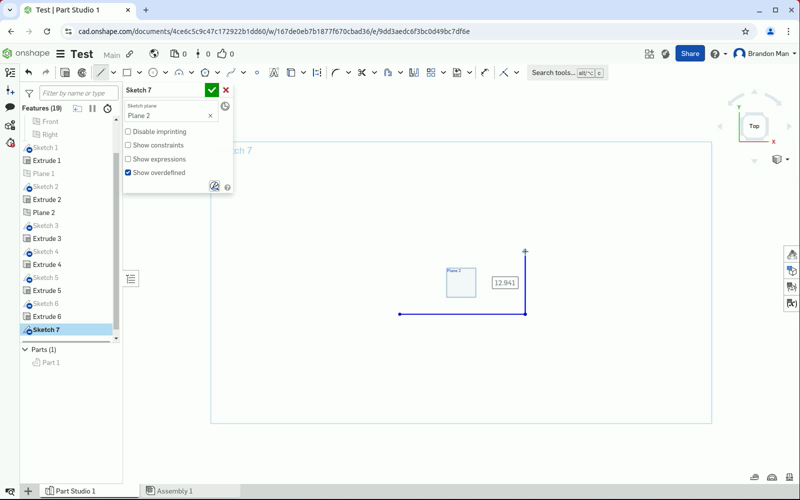
mouse_move(399, 251)
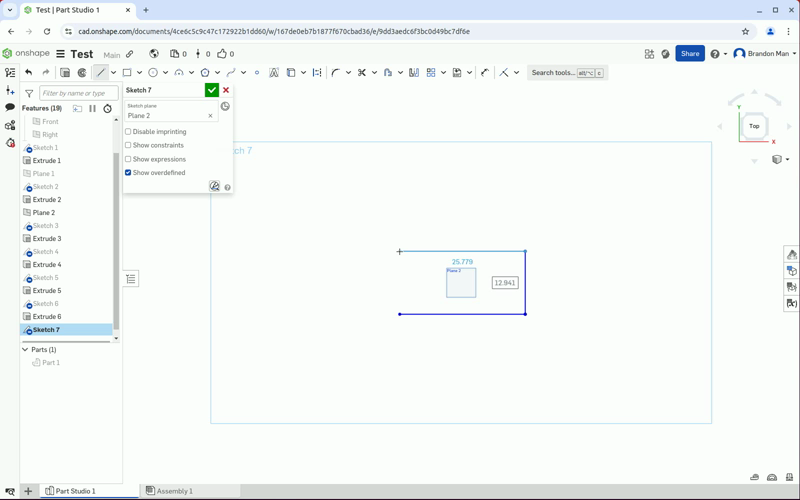
click(399, 251)
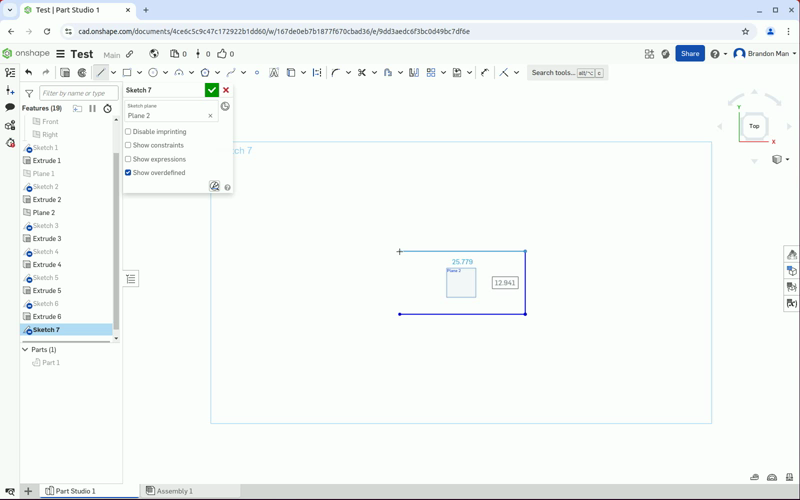
key_up(shift)
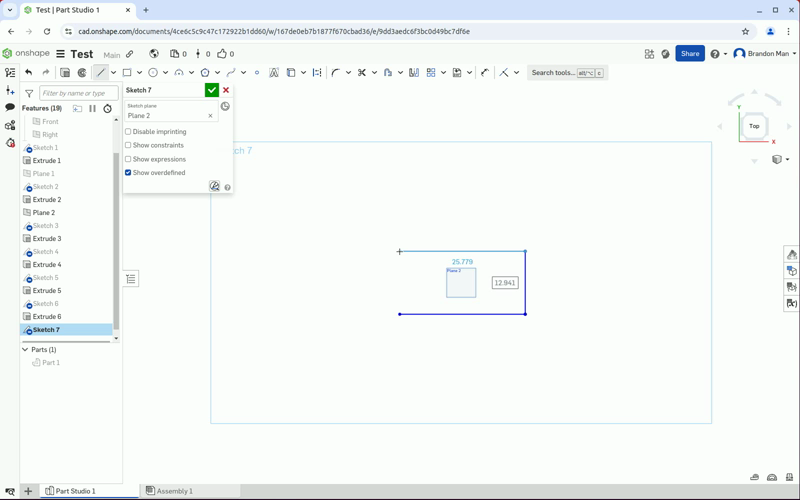
key_down(shift)
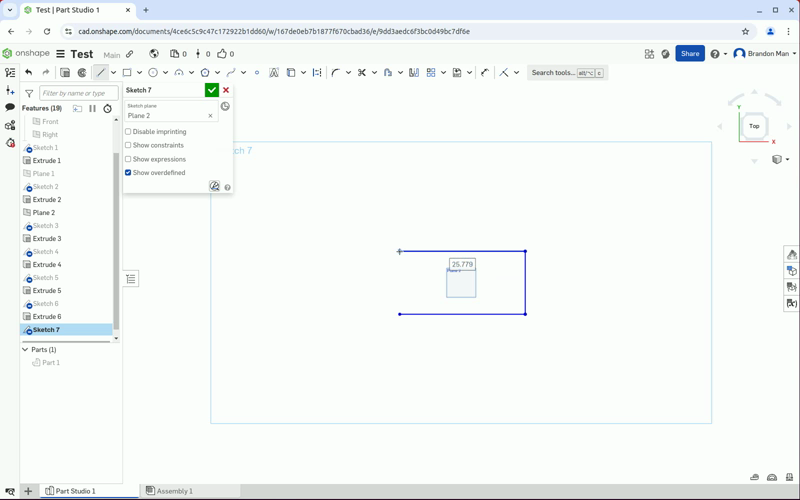
mouse_move(399, 314)
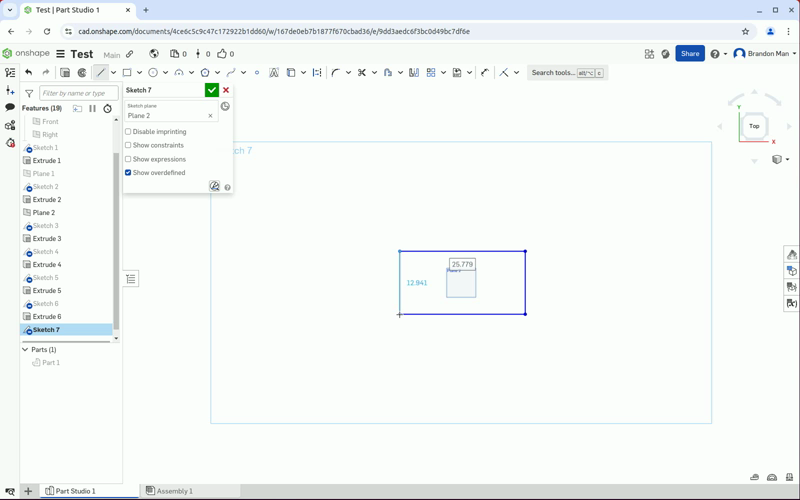
key_up(shift)
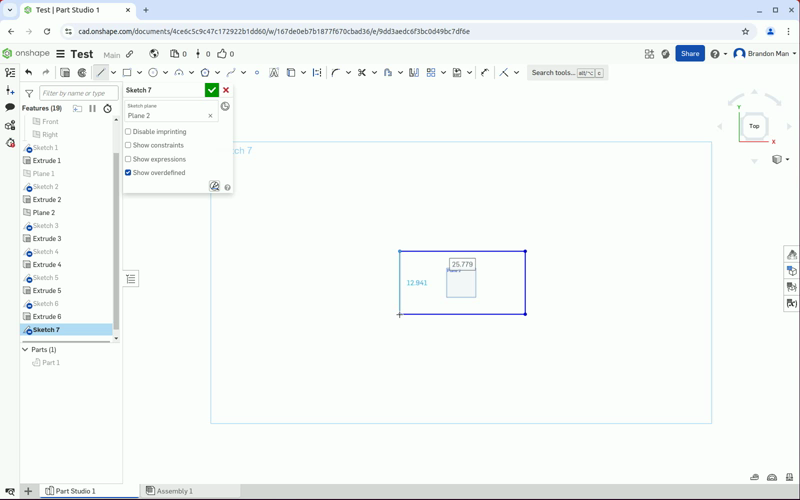
click(399, 314)
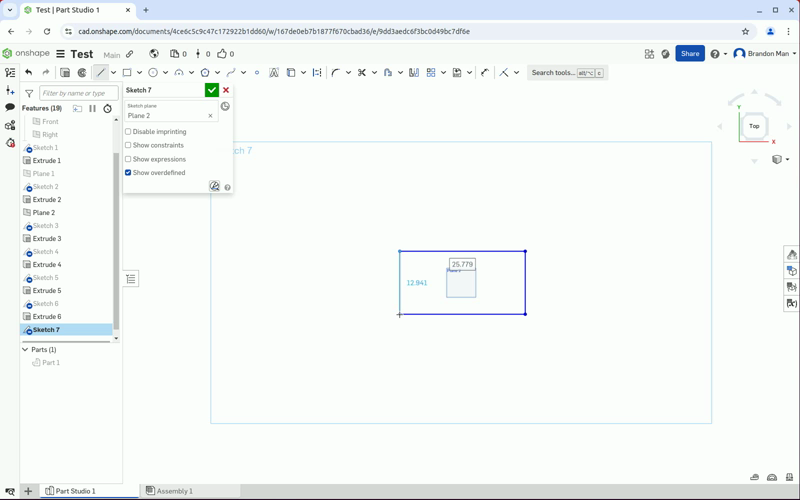
key(esc)
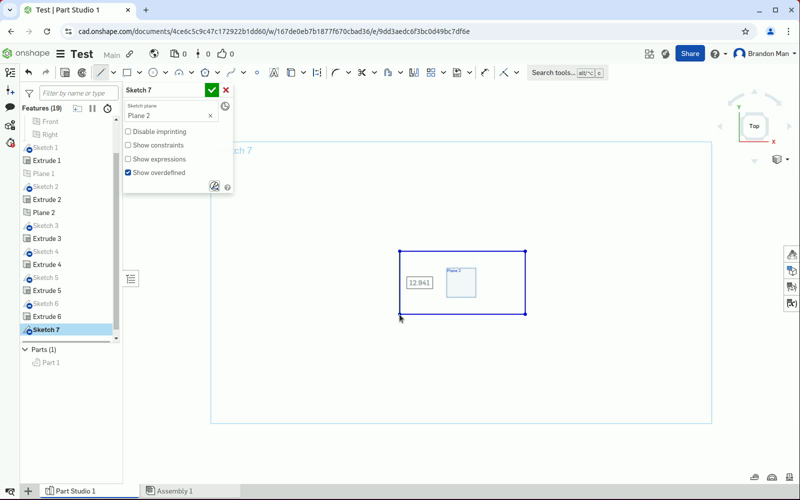
key(c)
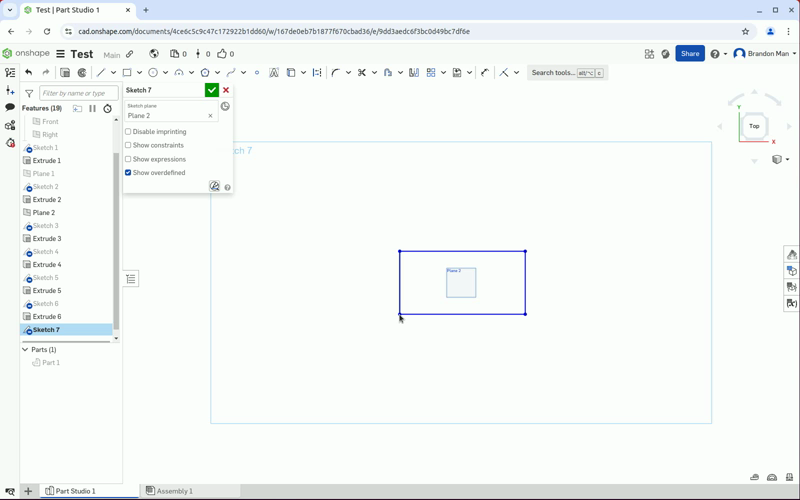
key_down(shift)
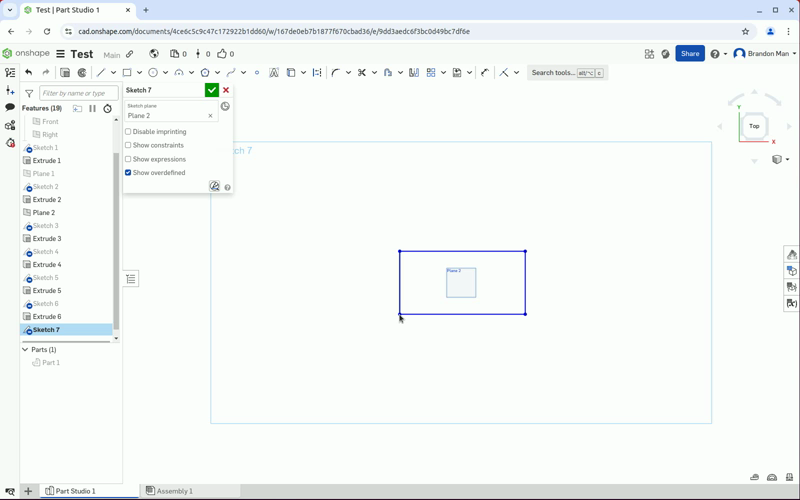
mouse_move(439, 282)
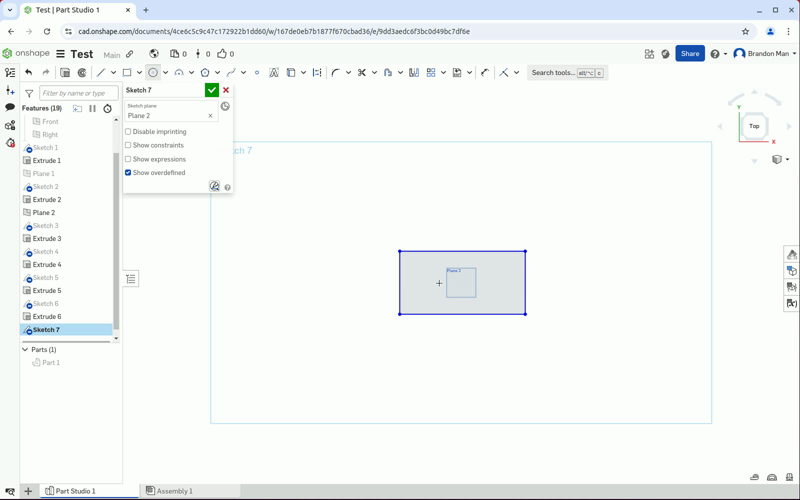
click(439, 282)
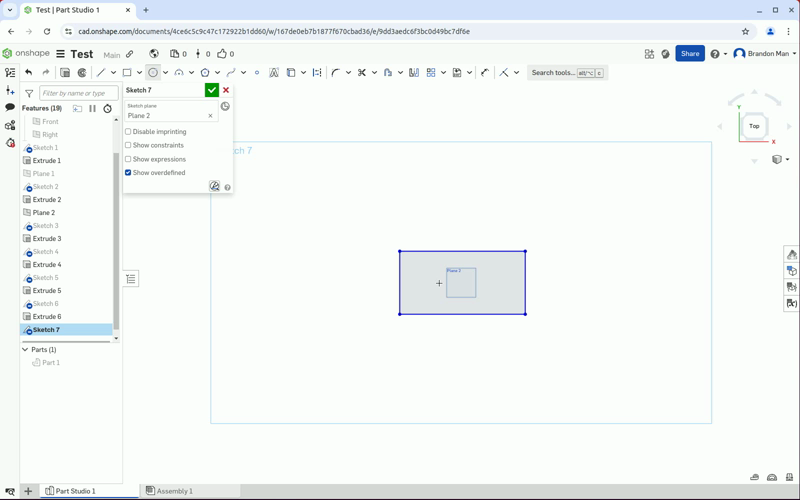
key_up(shift)
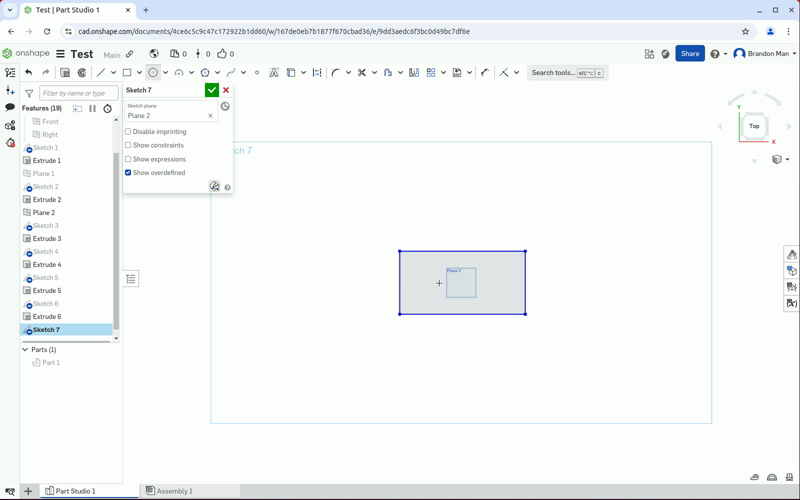
mouse_move(452, 282)
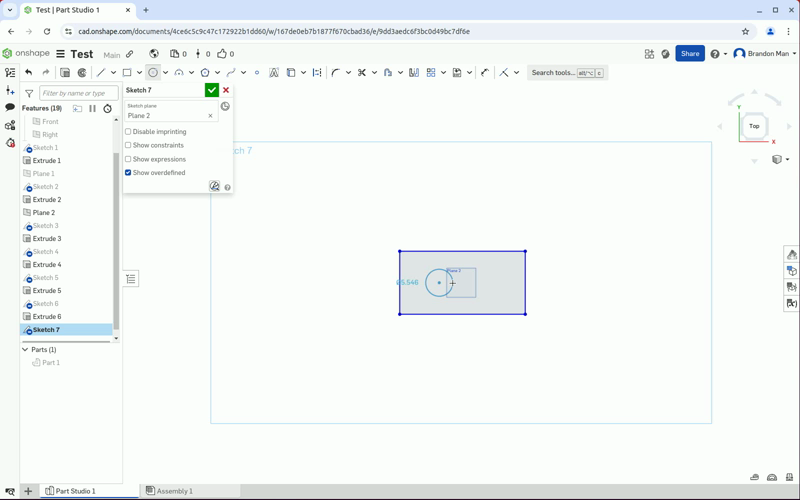
click(452, 282)
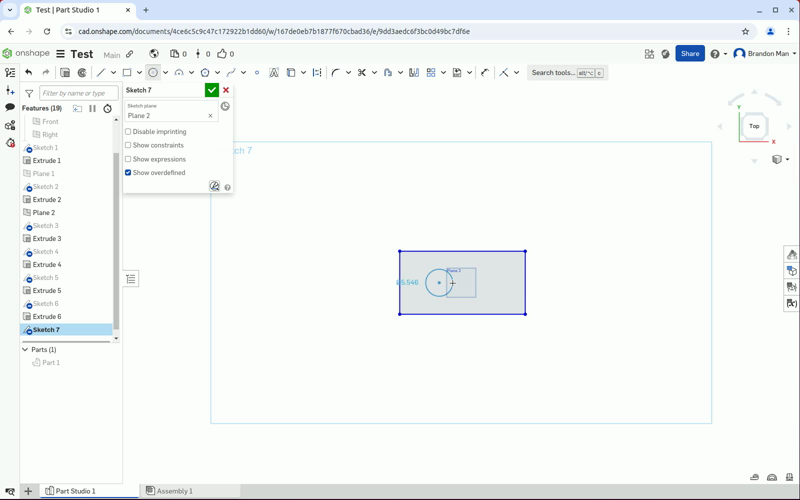
key(esc)
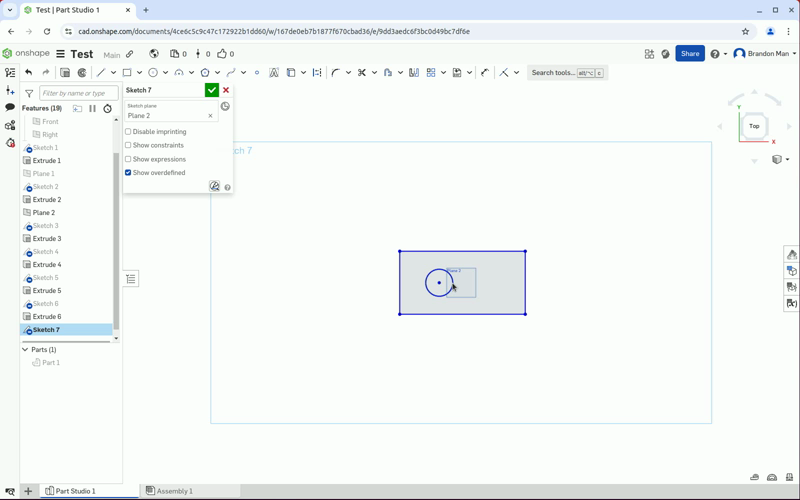
mouse_move(519, 295)
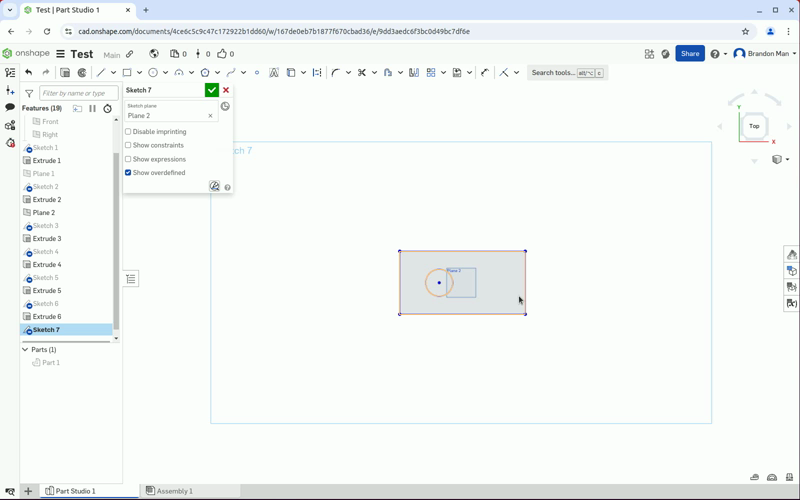
click(519, 295)
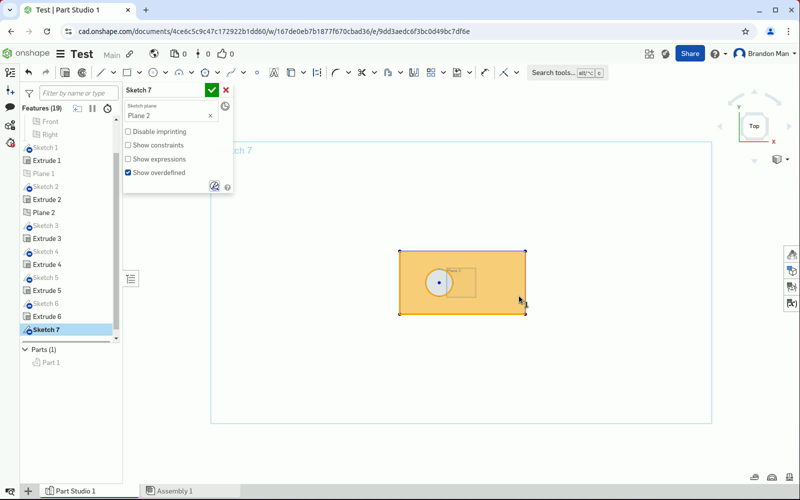
mouse_move(73, 352)
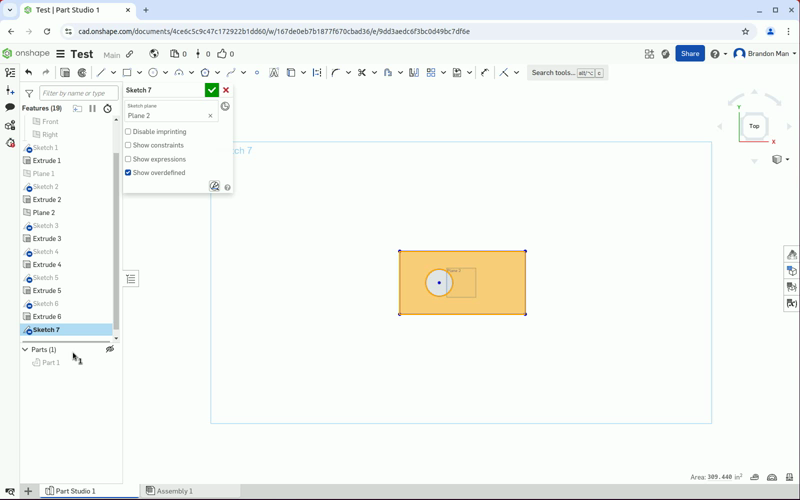
key(shift+y)
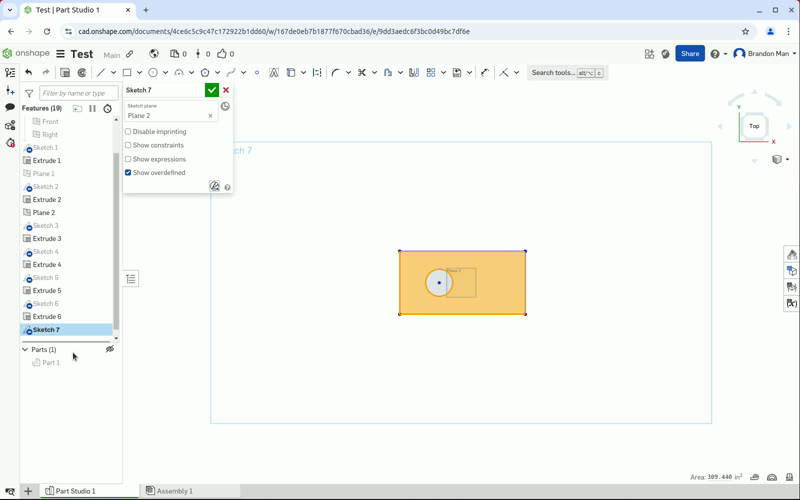
key(shift+e)
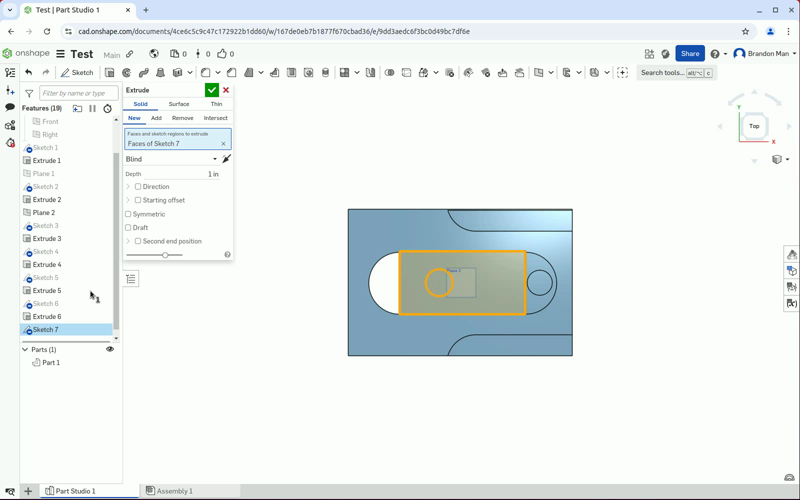
mouse_move(143, 106)
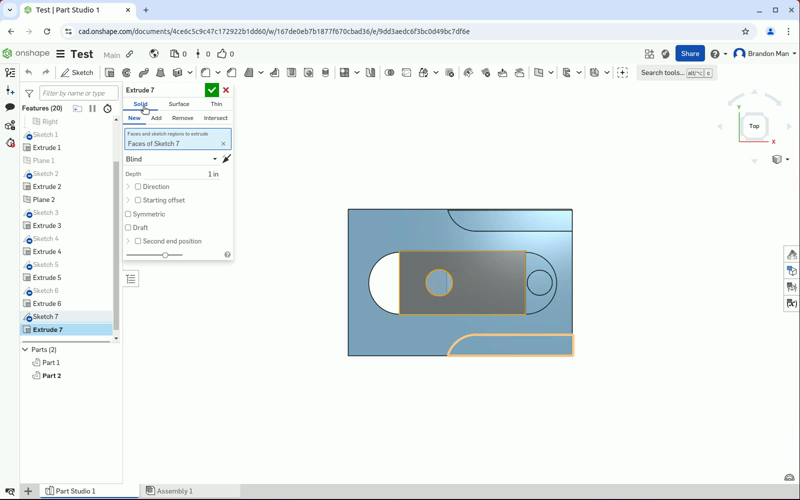
click(143, 106)
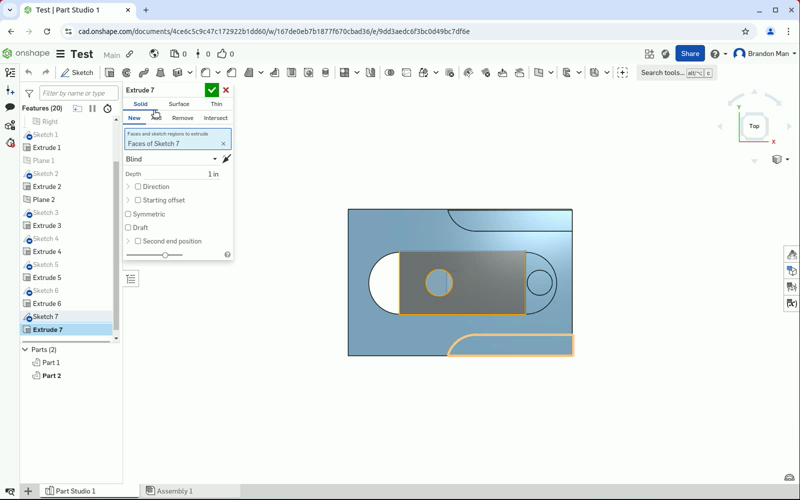
mouse_move(186, 120)
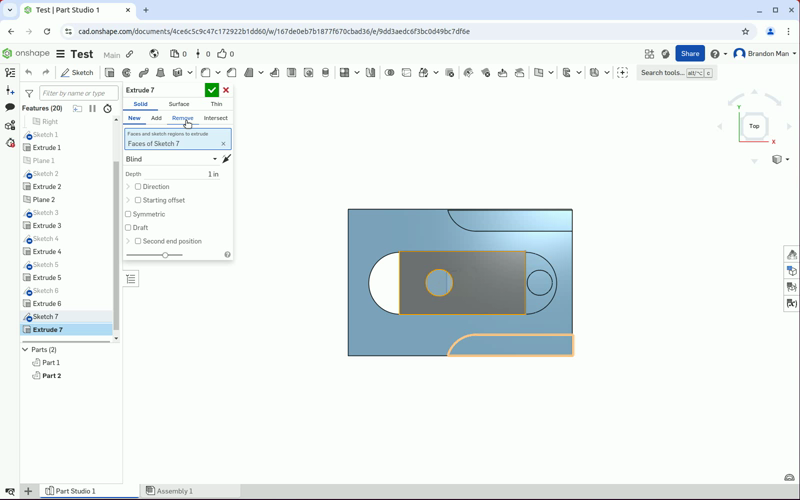
click(186, 120)
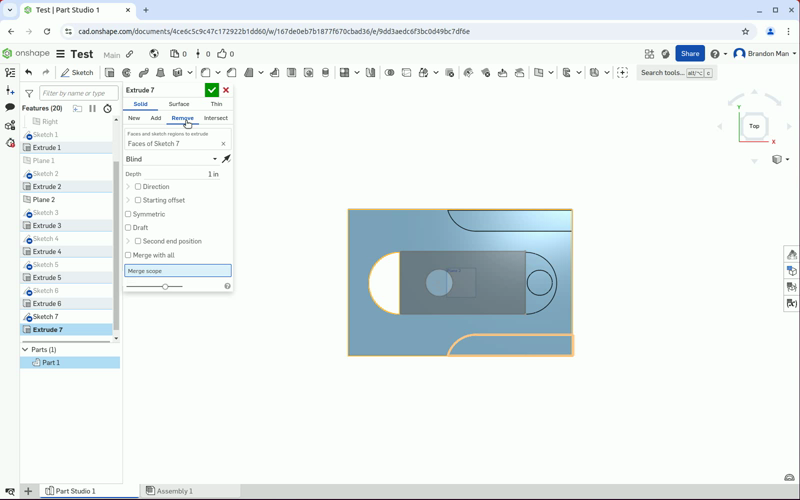
key(tab, 4)
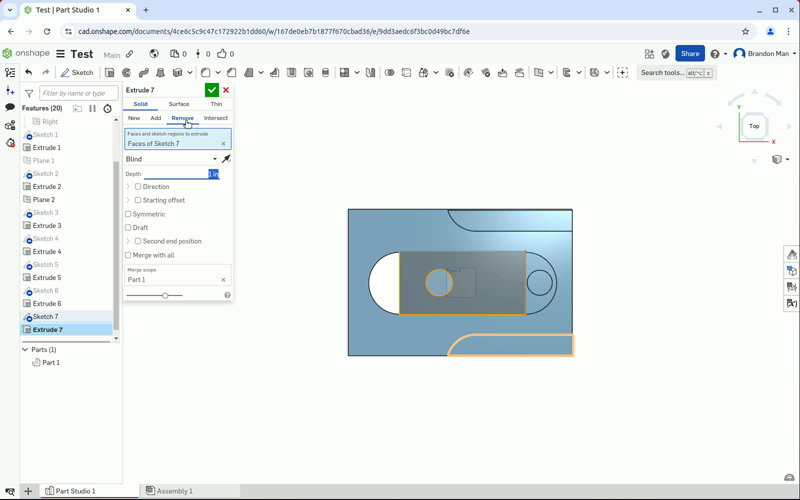
text(9.388)
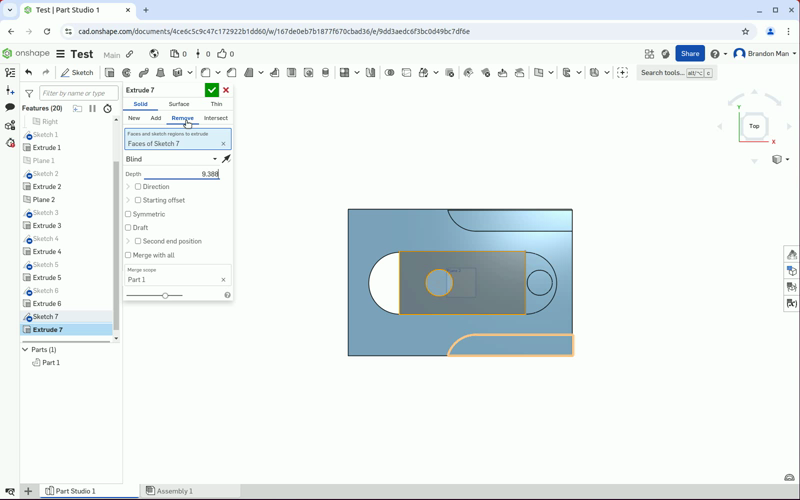
key(tab, 6)
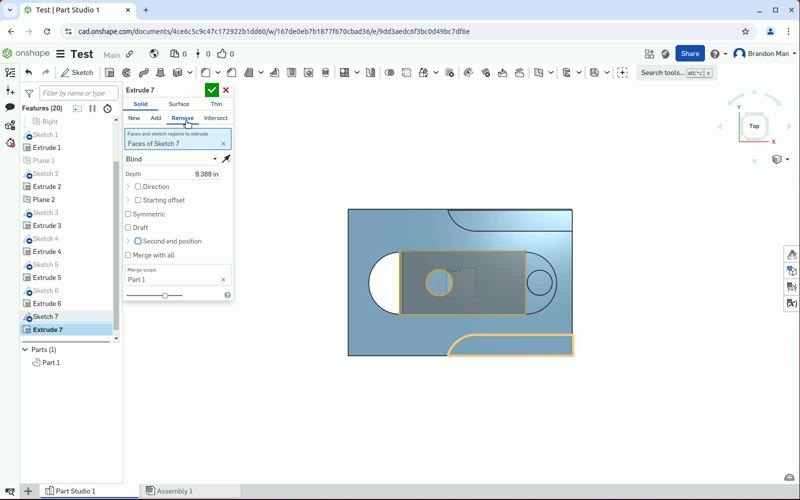
key(space)
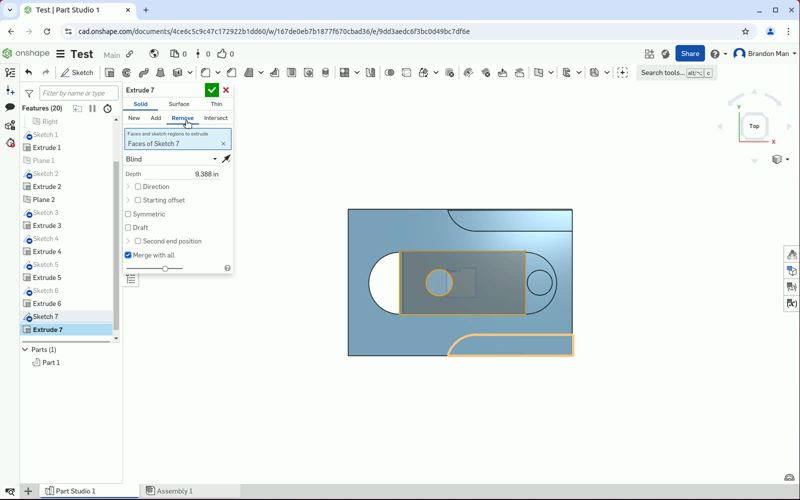
key(enter)
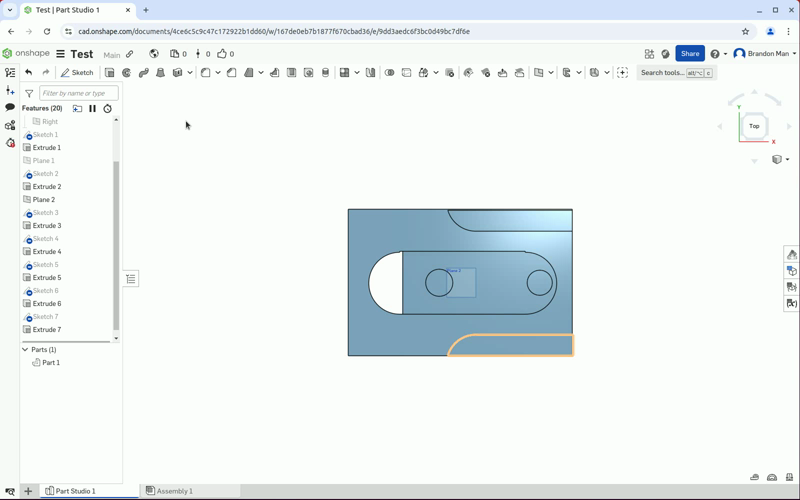
key(shift+h)
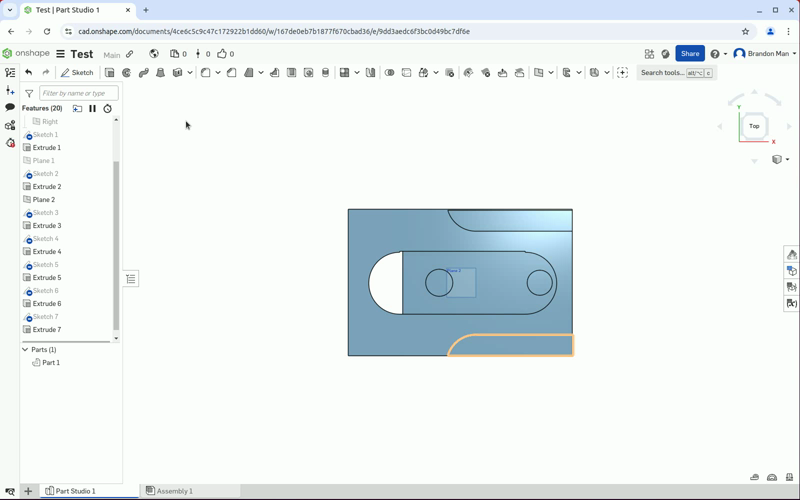
key(shift+h)
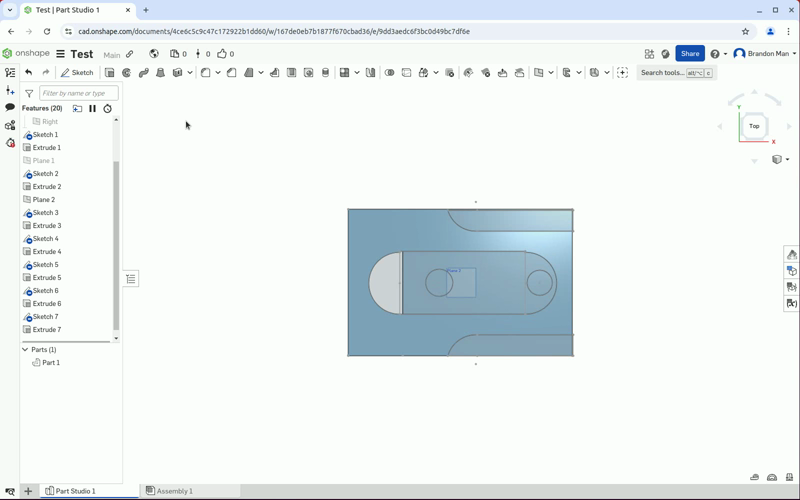
key(shift+7)
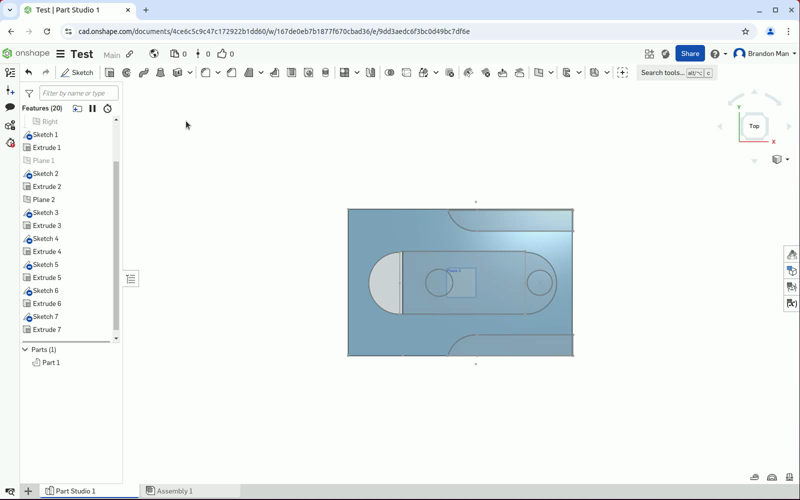
key(up, 3)
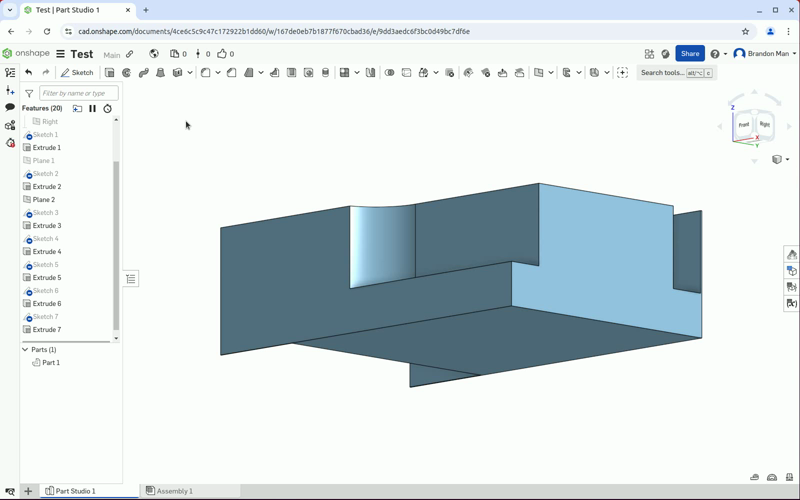
key(left, 3)
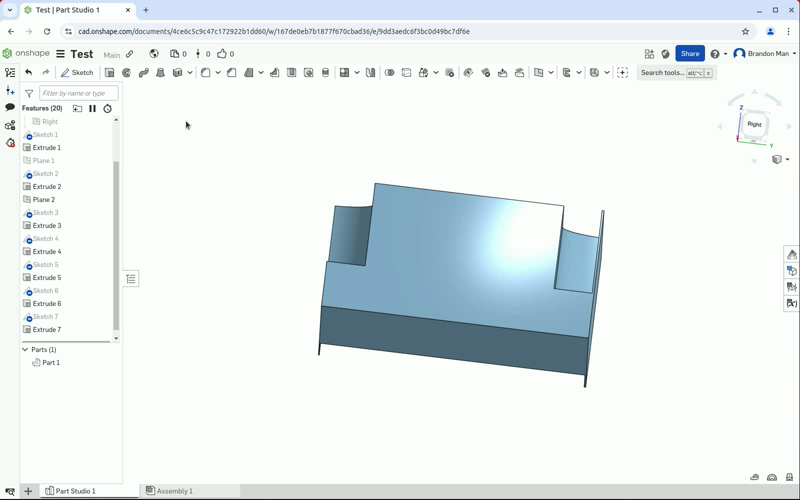
key(right, 3)
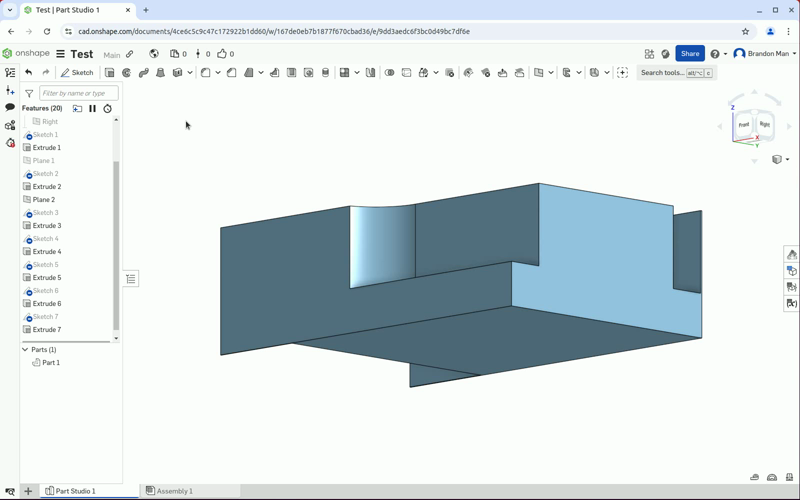
key(down, 3)
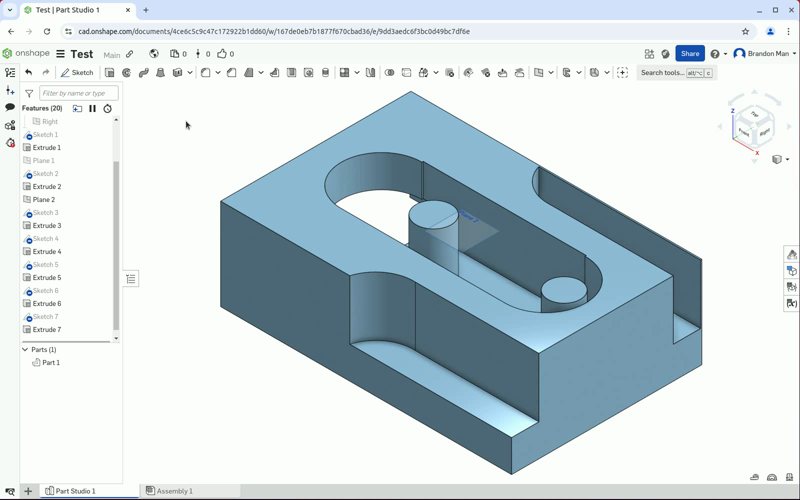
mouse_move(69, 137)
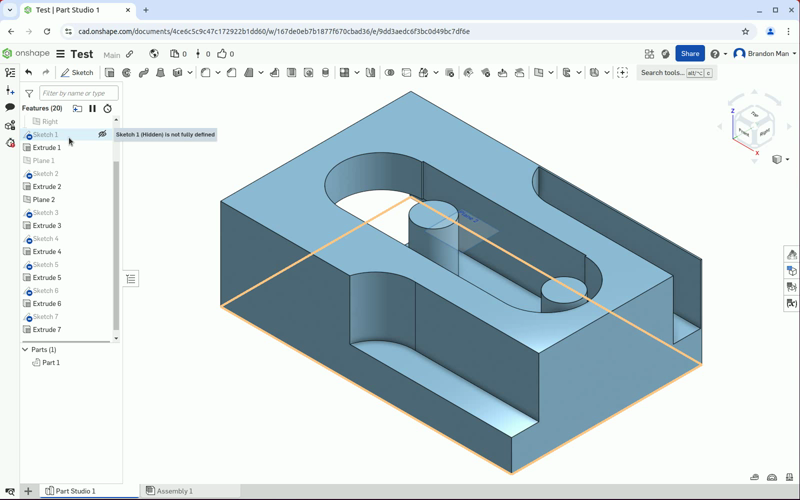
click(69, 137)